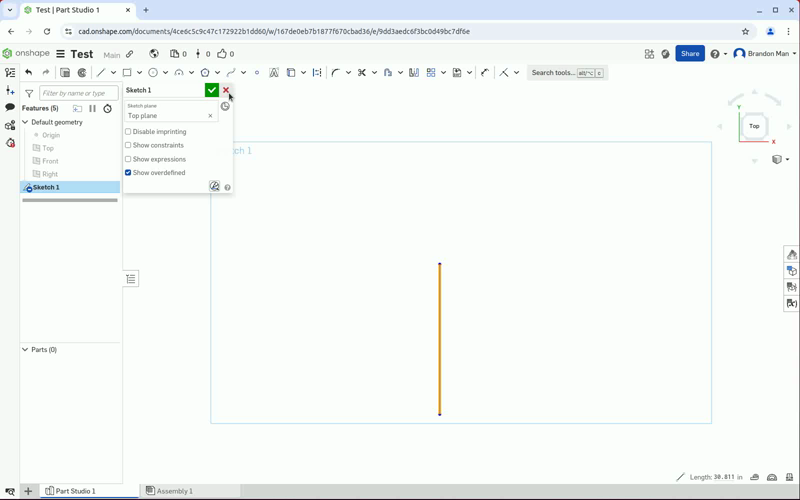
key(shift+h)
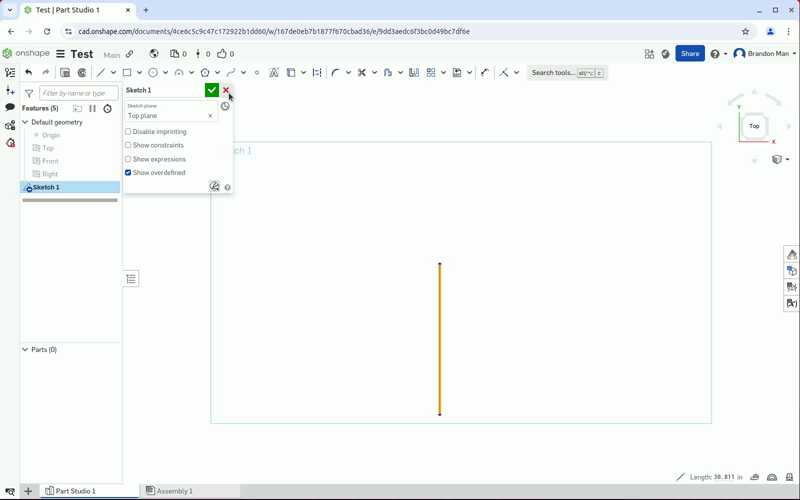
key(shift+s)
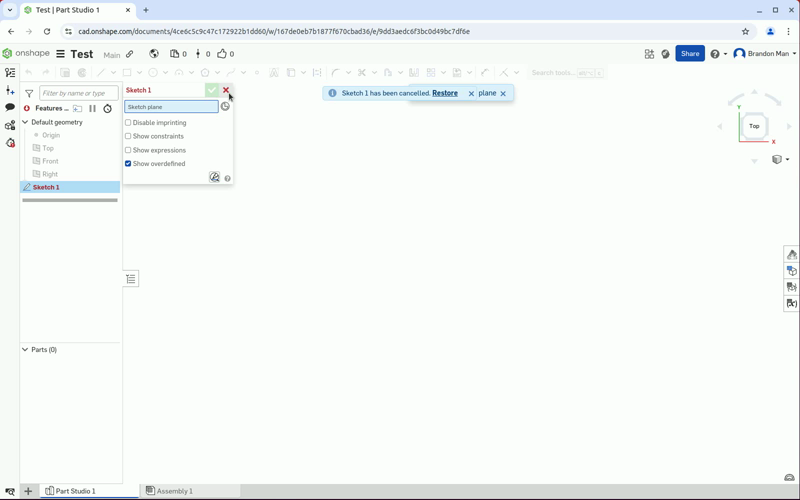
mouse_move(73, 150)
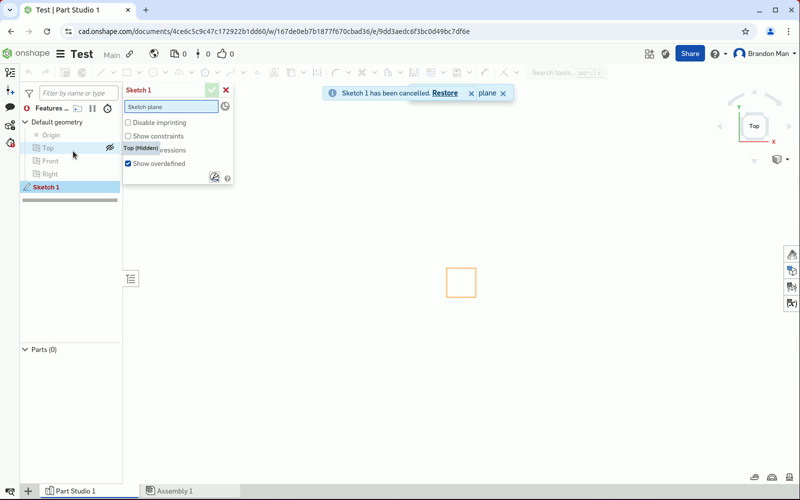
click(73, 150)
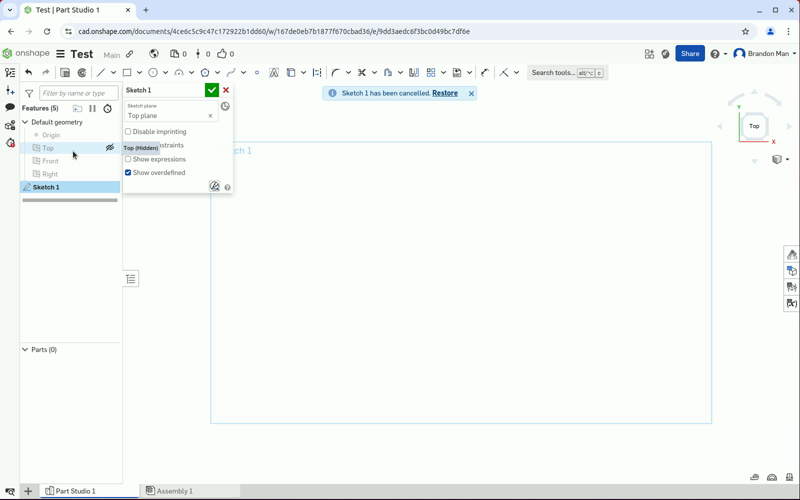
mouse_move(73, 352)
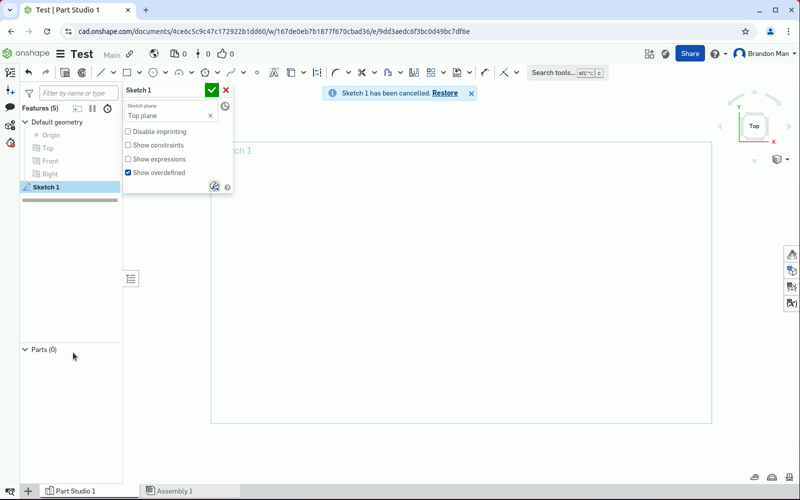
key(y)
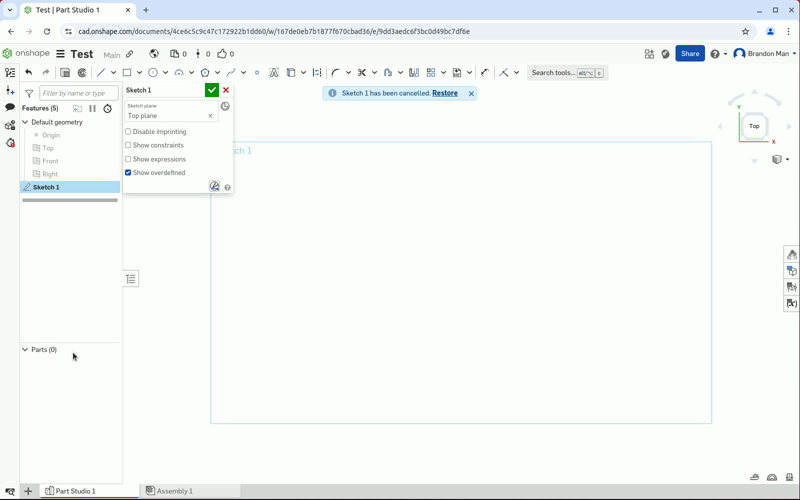
key(l)
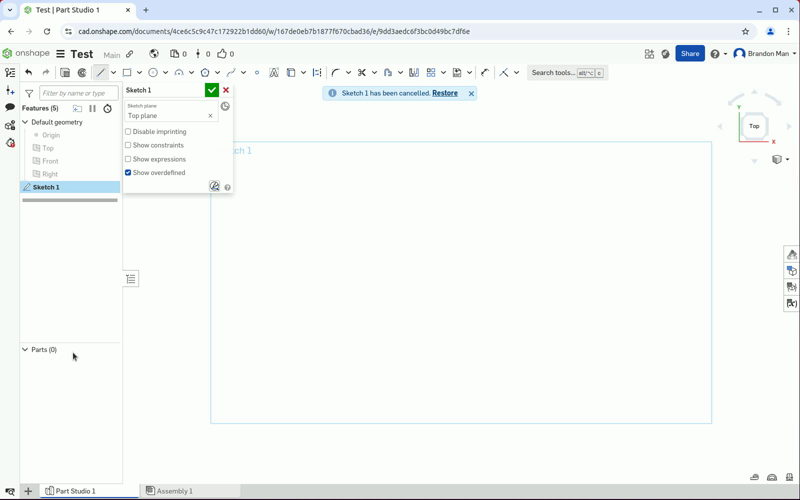
key_down(shift)
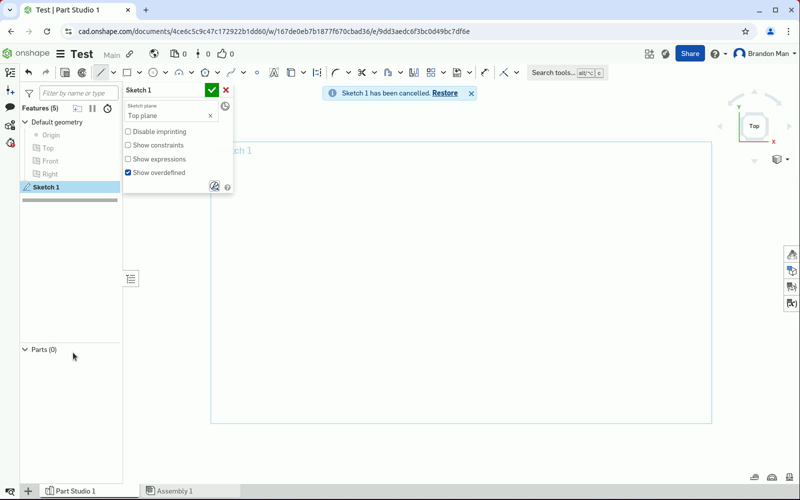
mouse_move(348, 180)
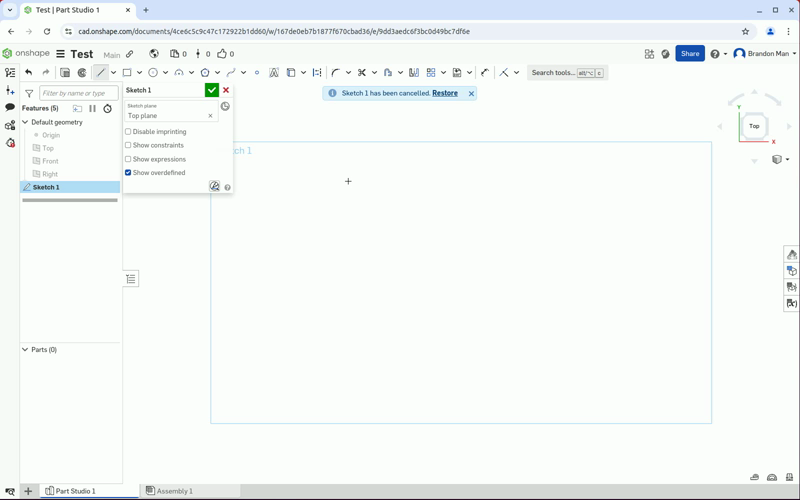
click(348, 180)
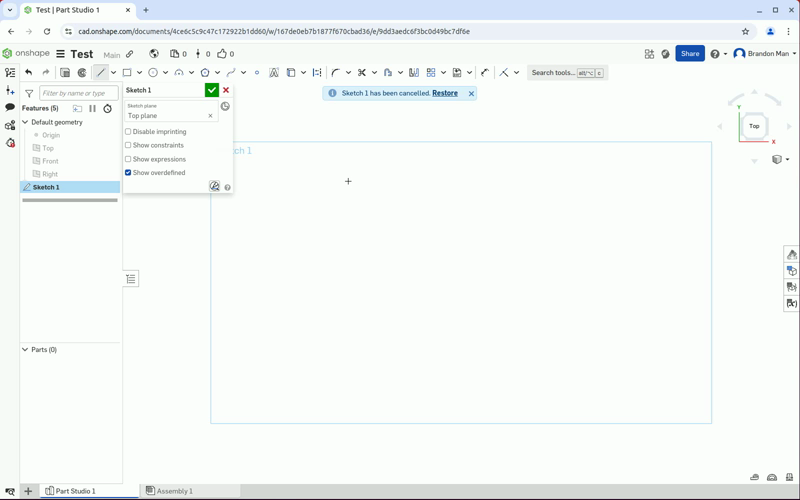
key_up(shift)
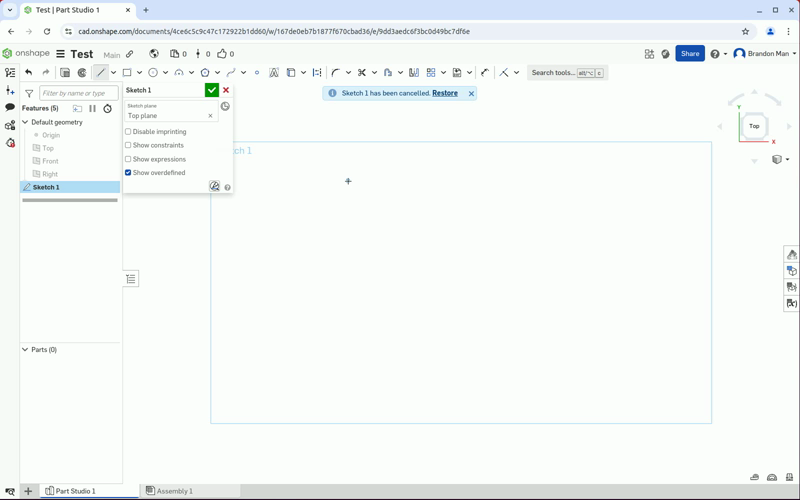
key_down(shift)
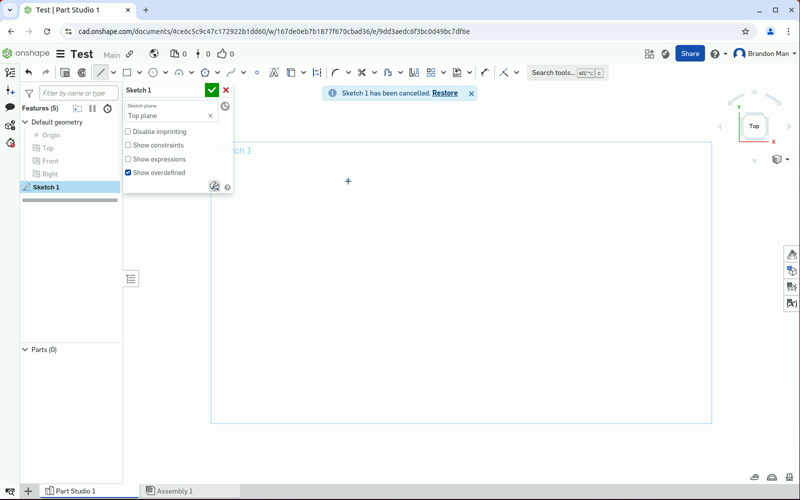
mouse_move(378, 180)
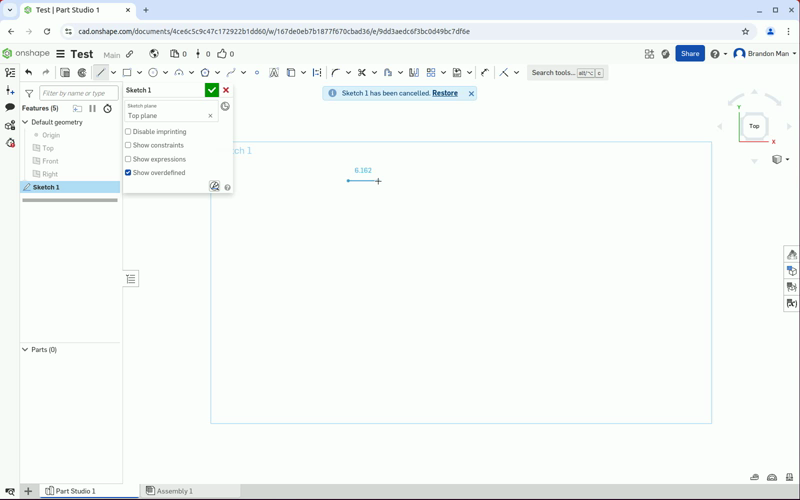
mouse_move(355, 180)
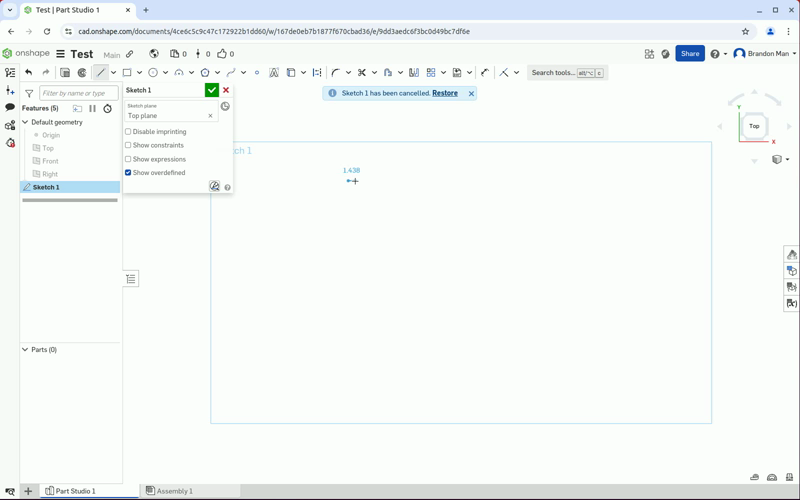
scroll(6)
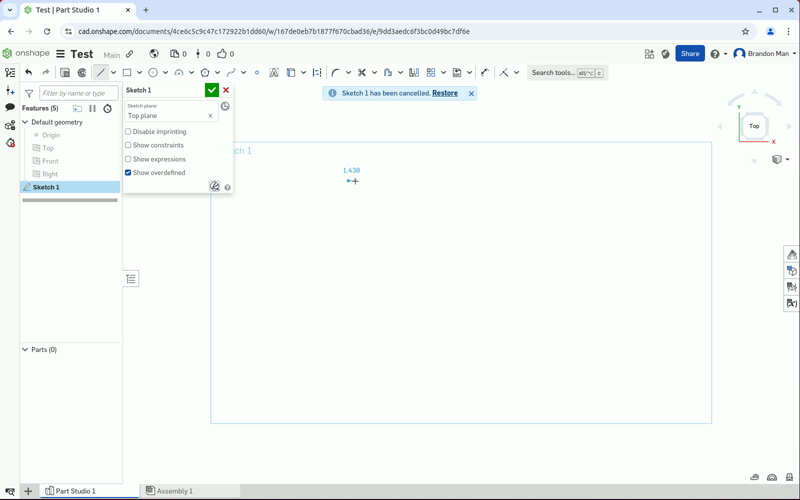
scroll(6)
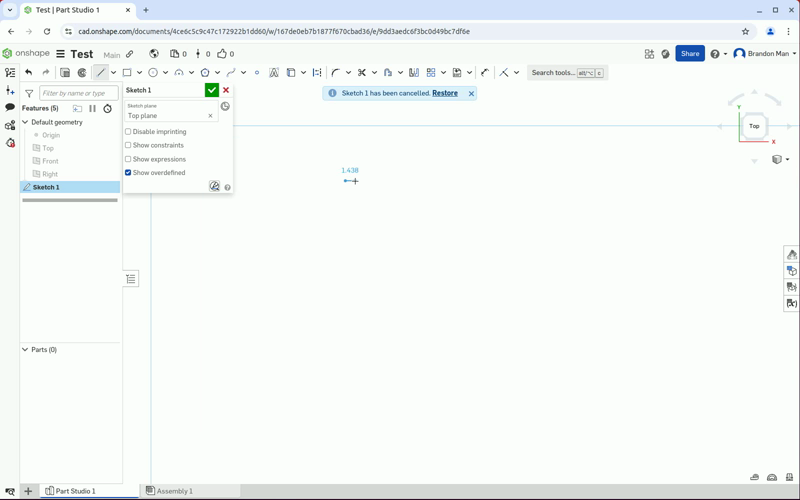
scroll(6)
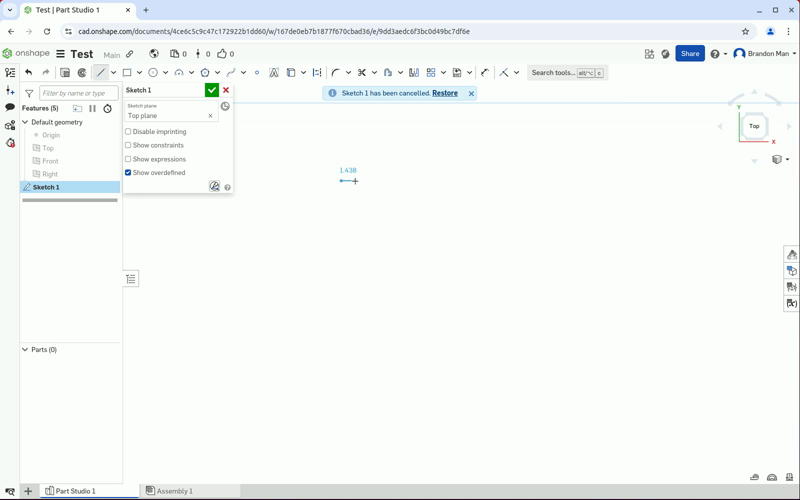
scroll(6)
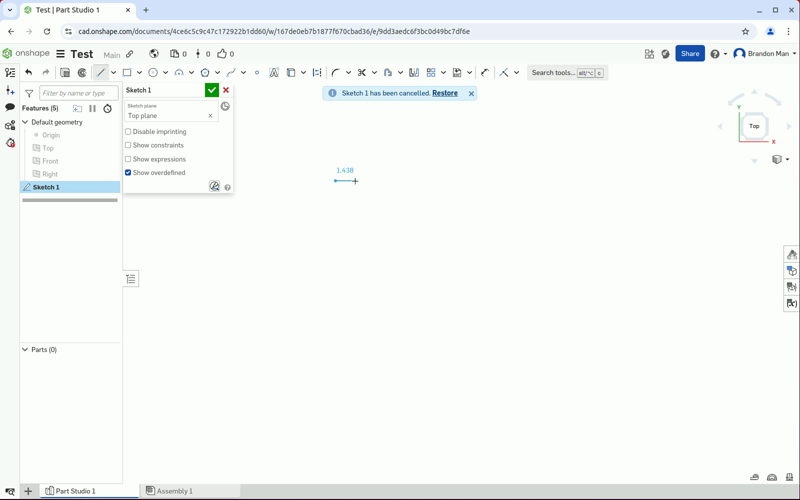
scroll(6)
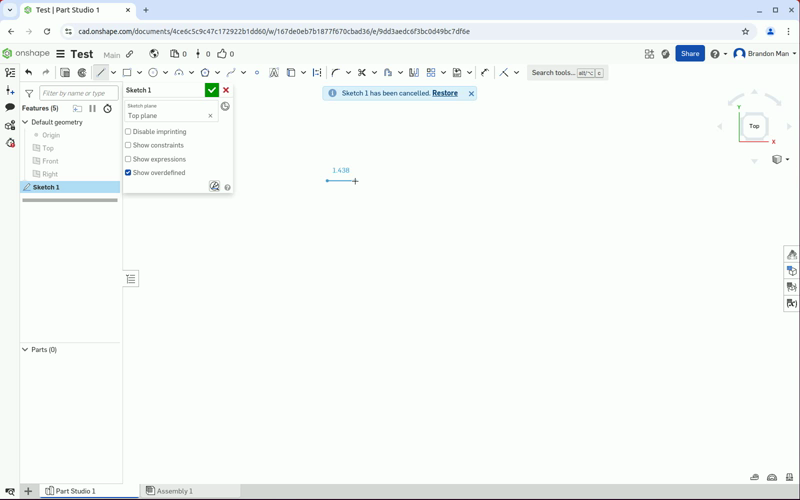
scroll(6)
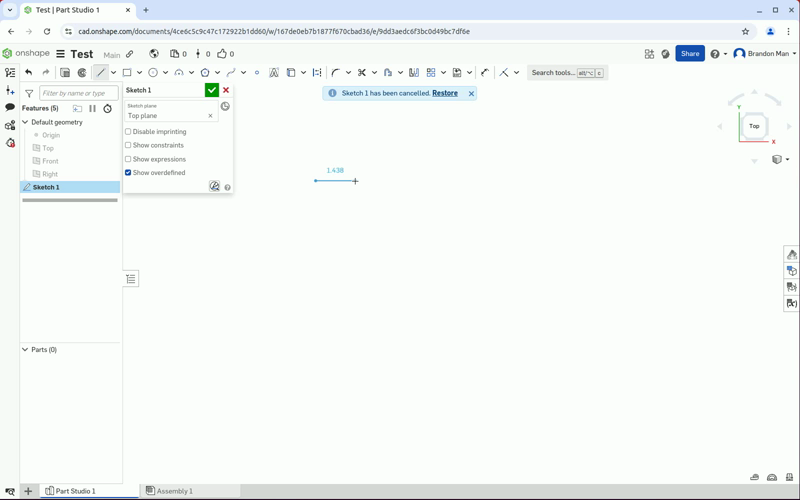
scroll(6)
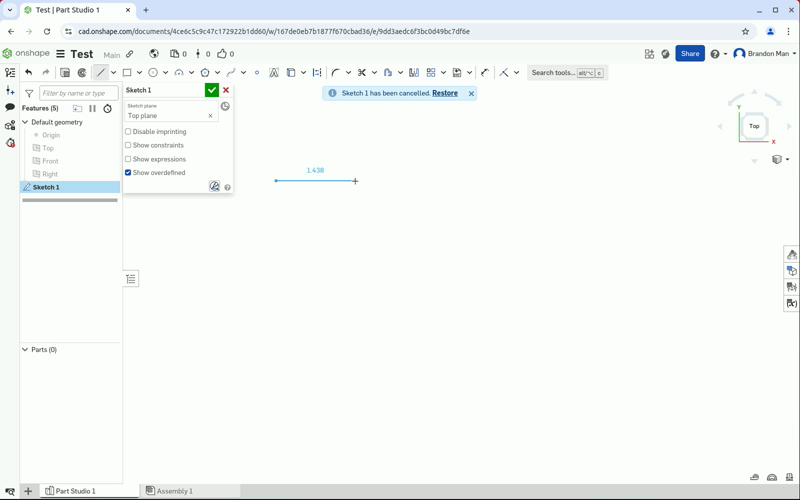
click(355, 180)
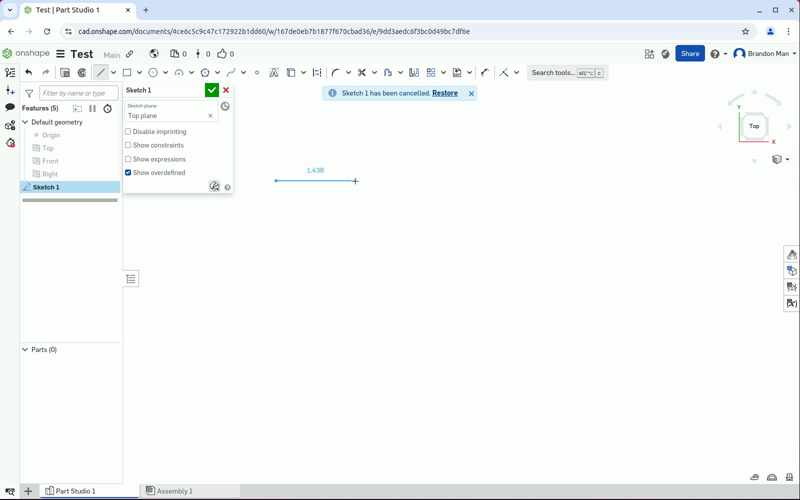
scroll(-6)
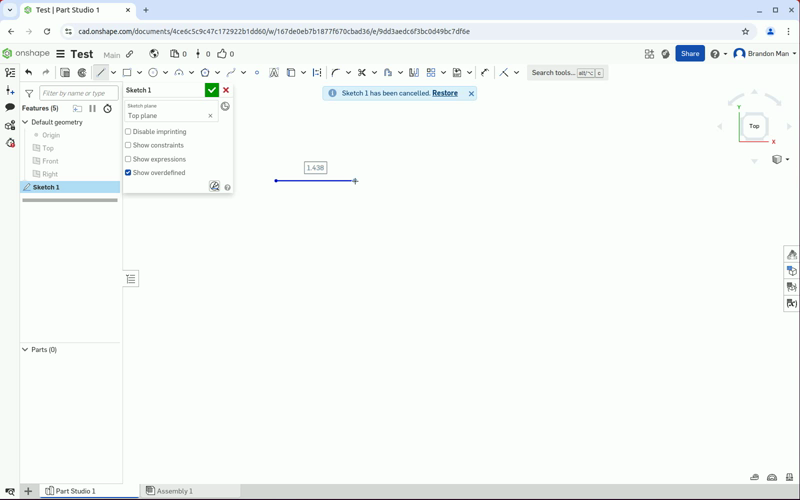
scroll(-6)
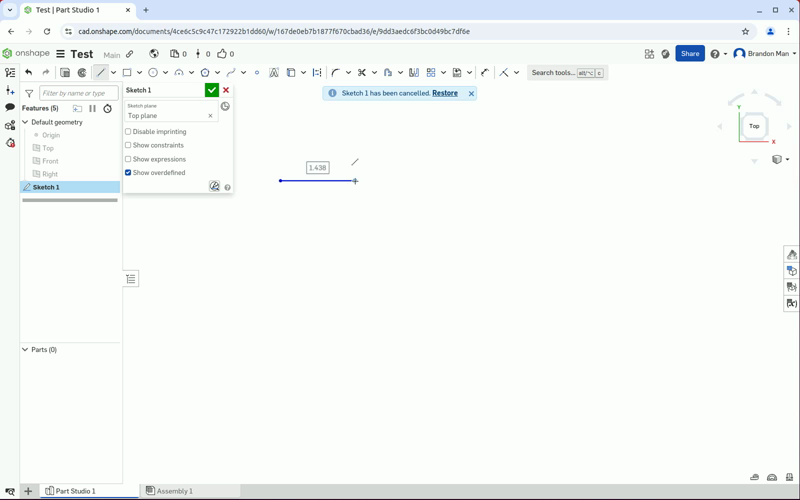
scroll(-6)
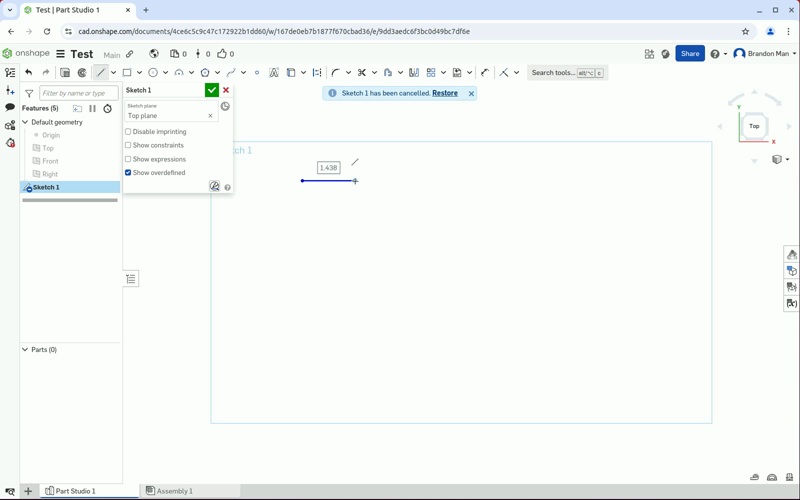
scroll(-6)
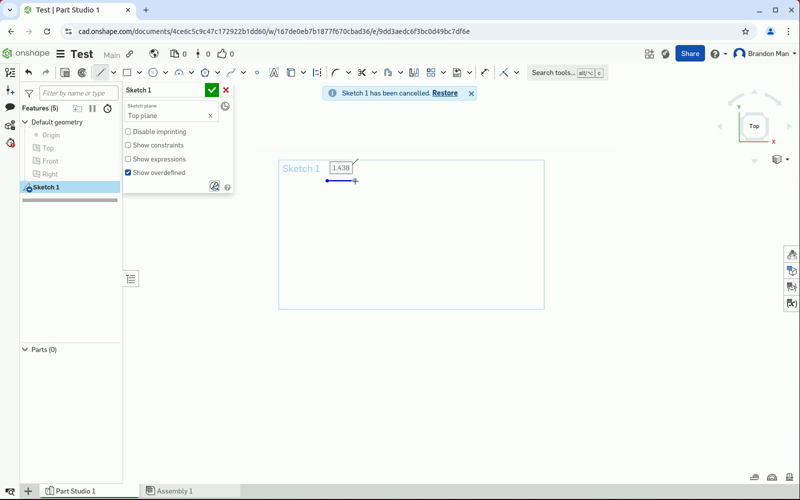
scroll(-6)
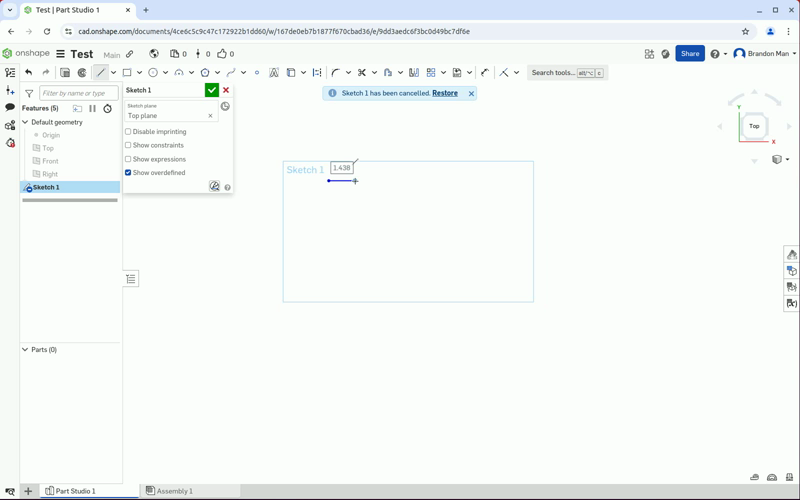
scroll(-6)
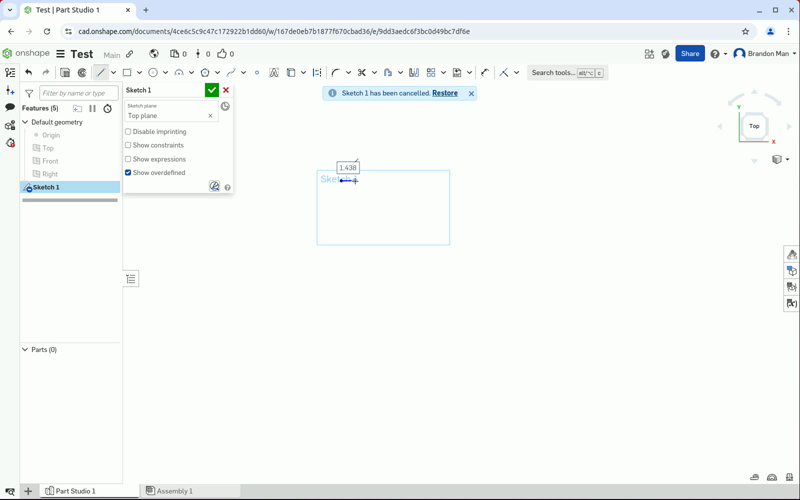
scroll(-6)
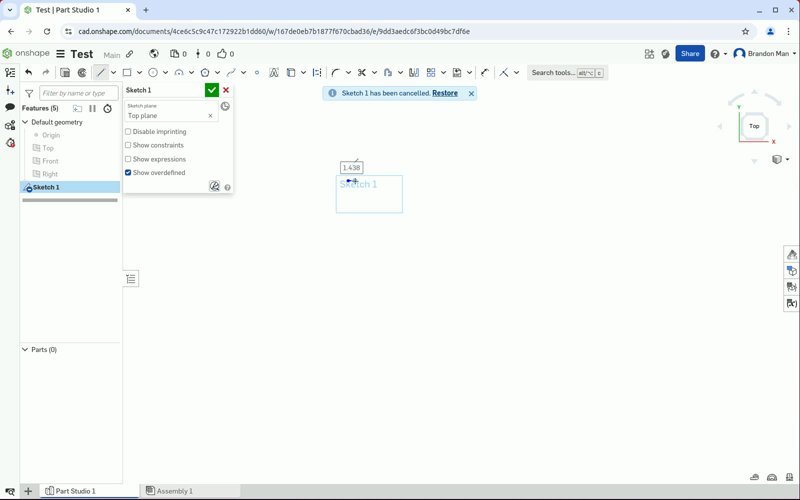
key_up(shift)
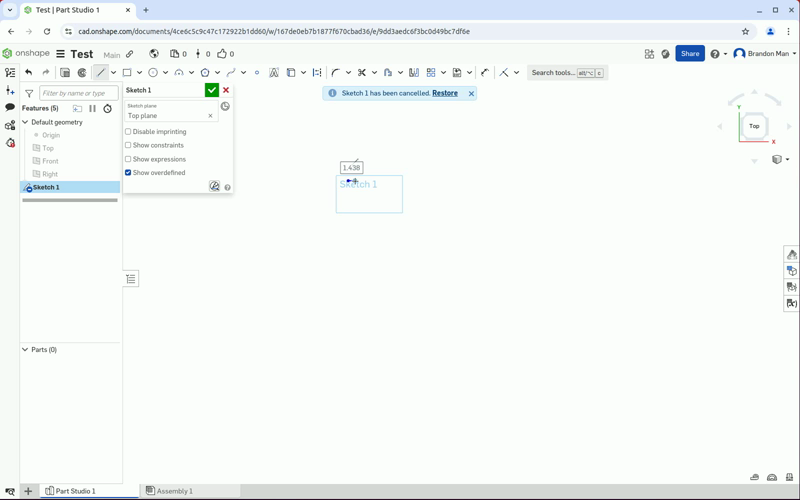
key_down(shift)
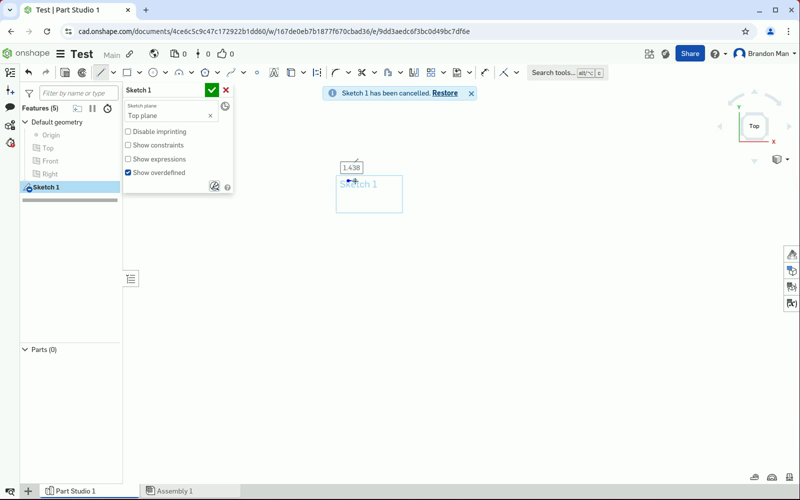
mouse_move(385, 180)
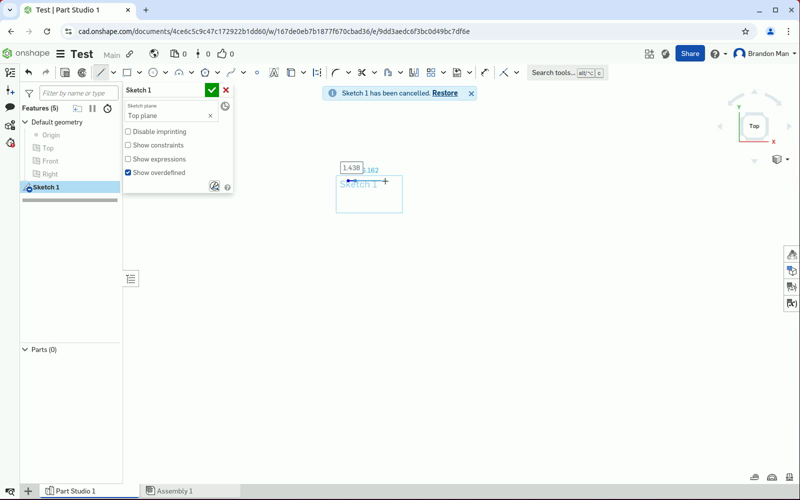
mouse_move(355, 170)
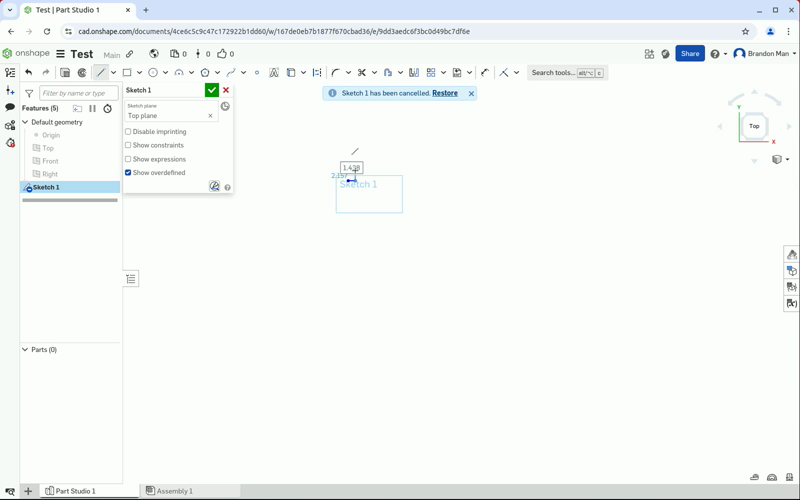
click(355, 170)
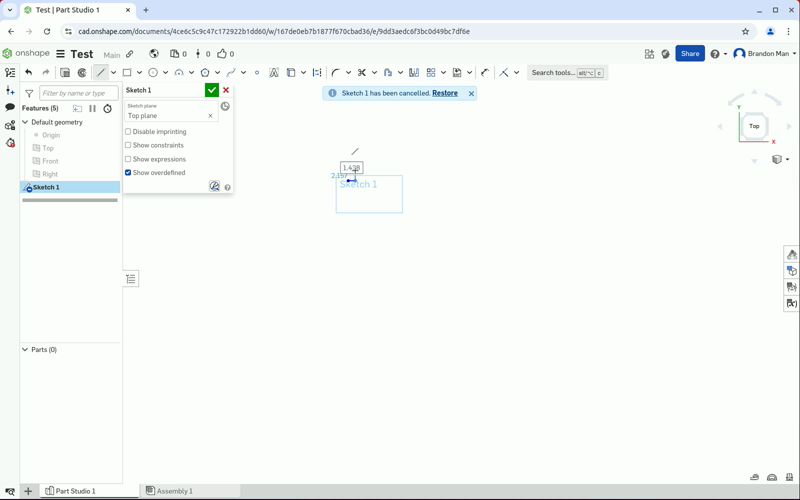
key_up(shift)
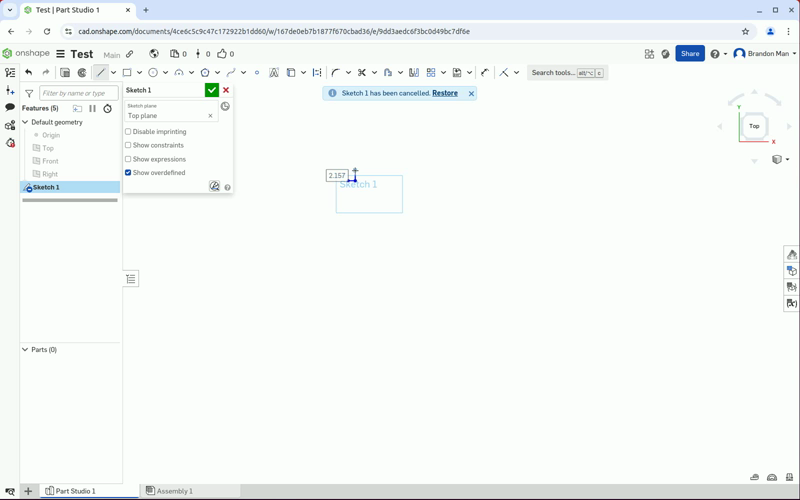
key_down(shift)
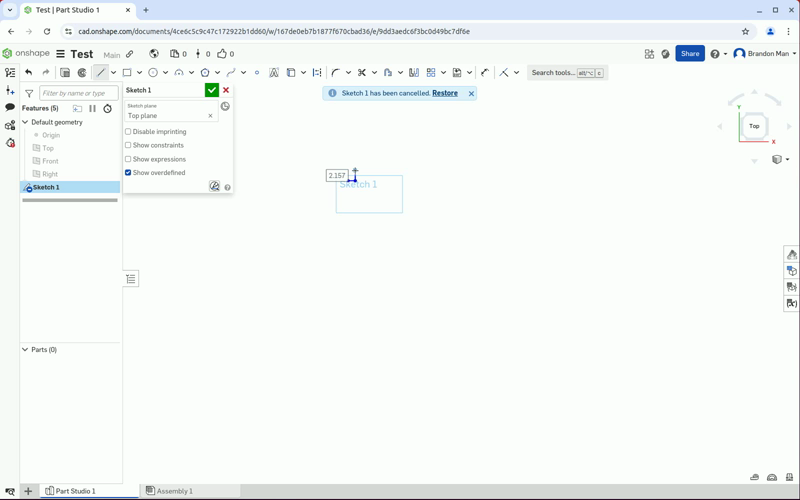
mouse_move(385, 170)
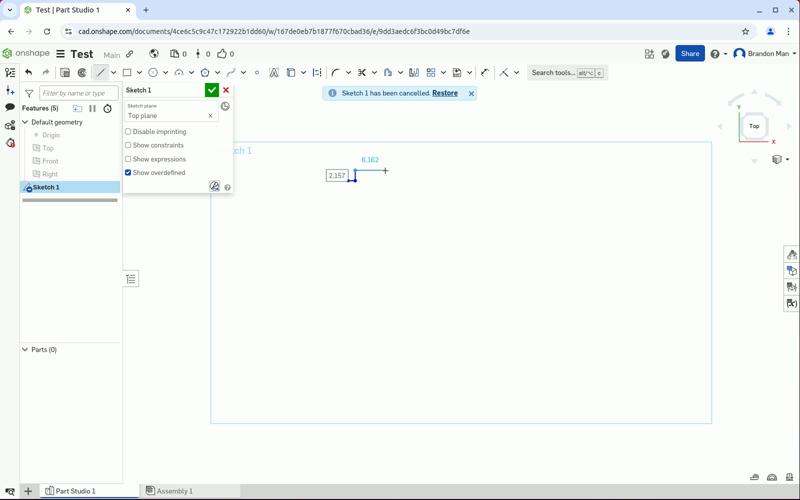
mouse_move(348, 170)
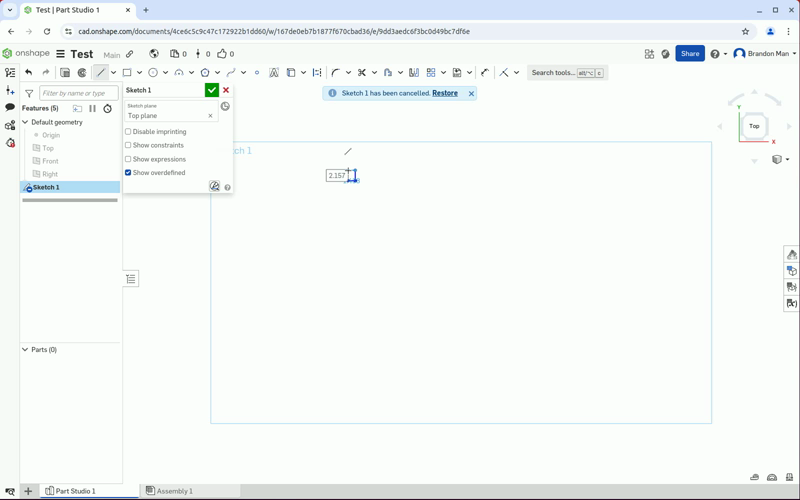
scroll(6)
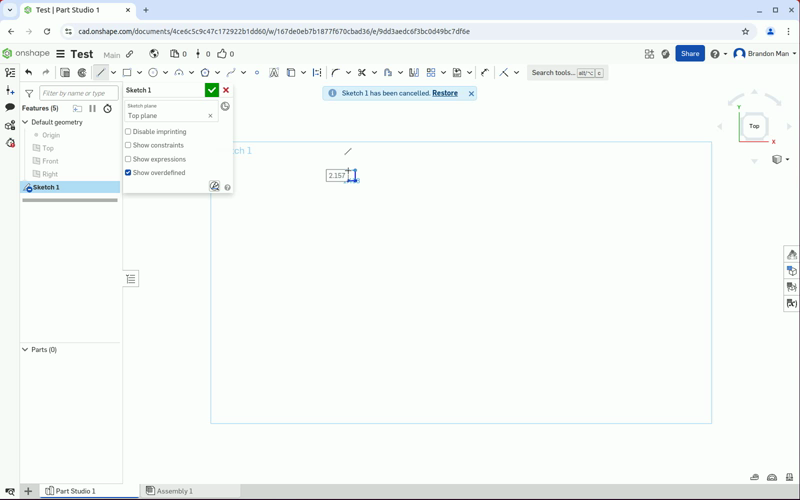
scroll(6)
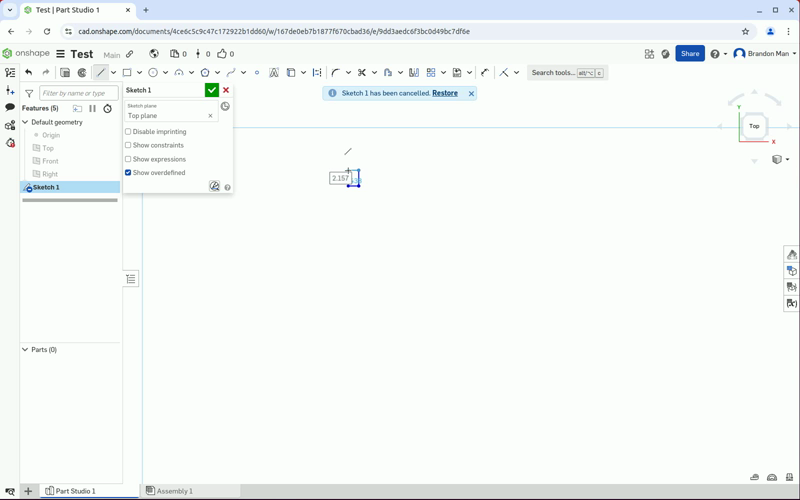
scroll(6)
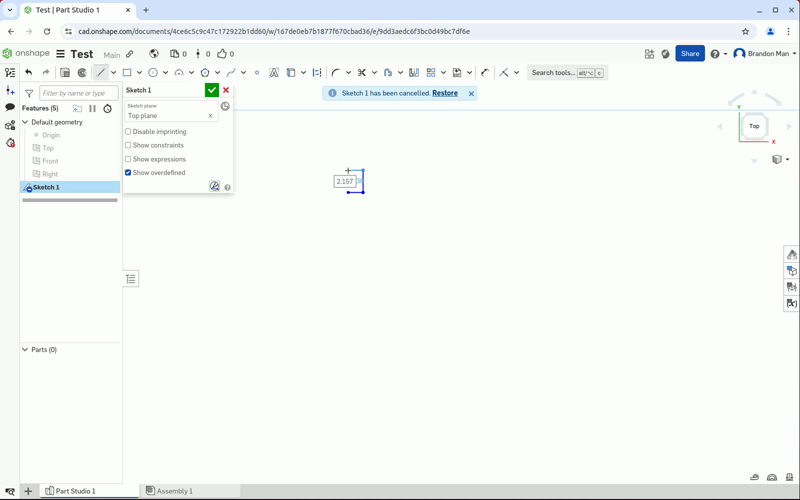
scroll(6)
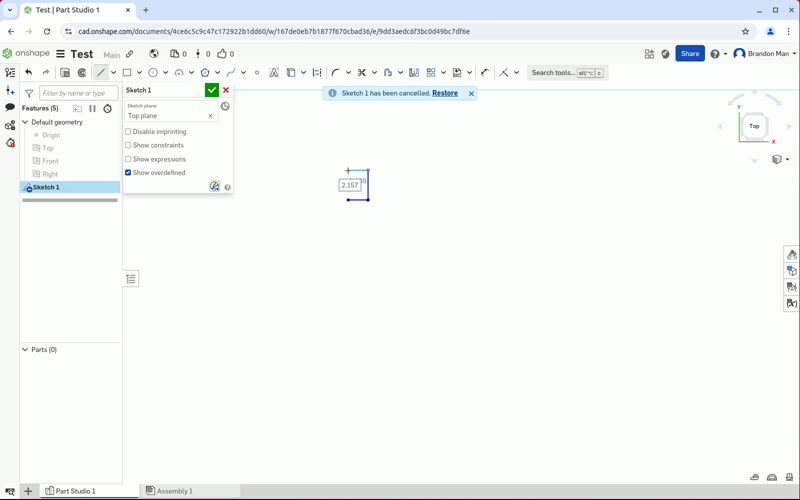
scroll(6)
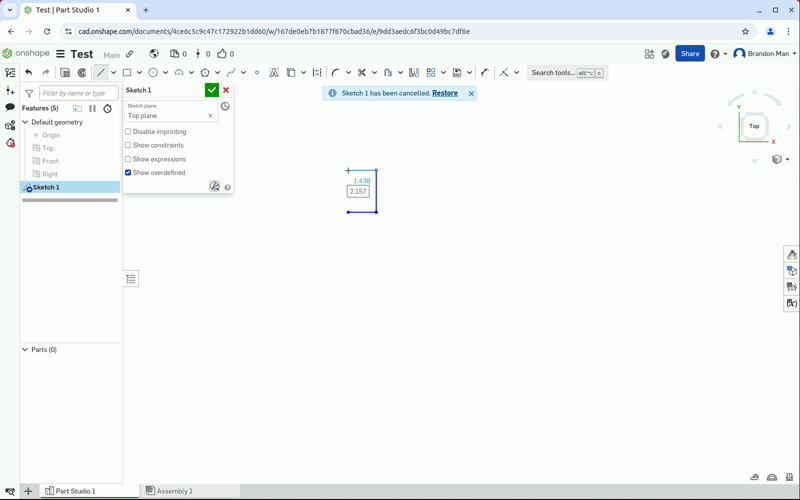
scroll(6)
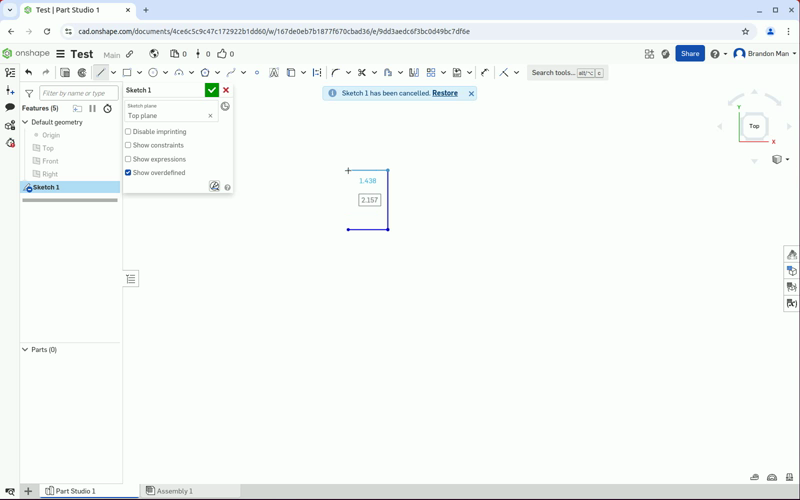
scroll(6)
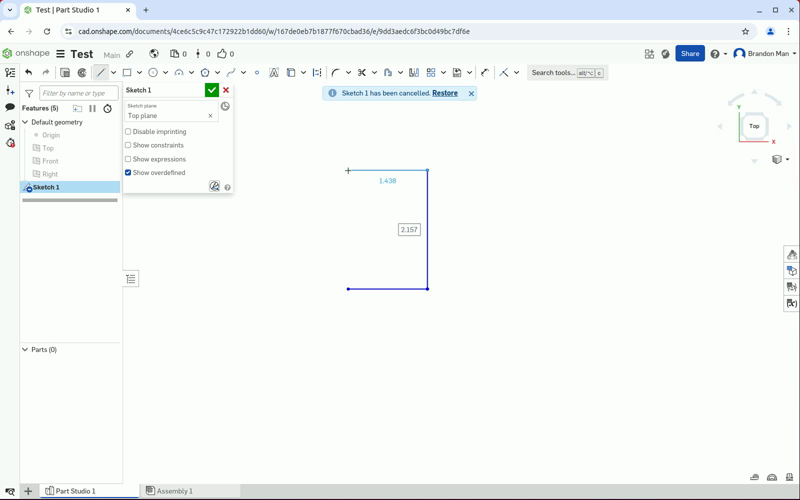
click(348, 170)
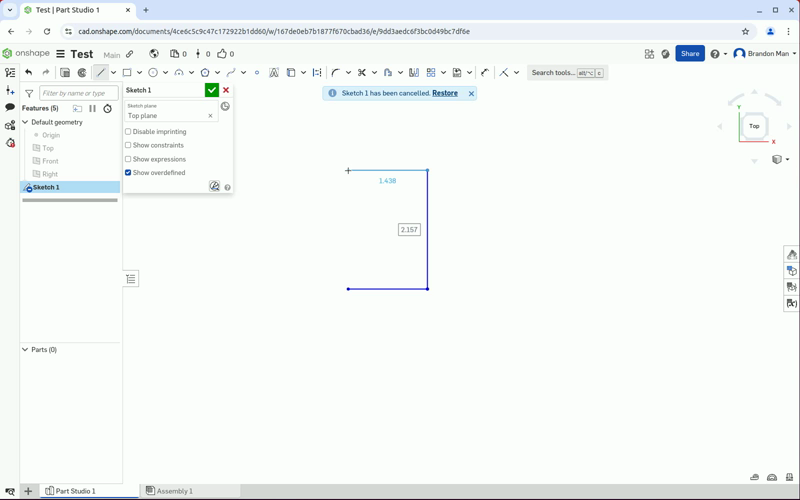
scroll(-6)
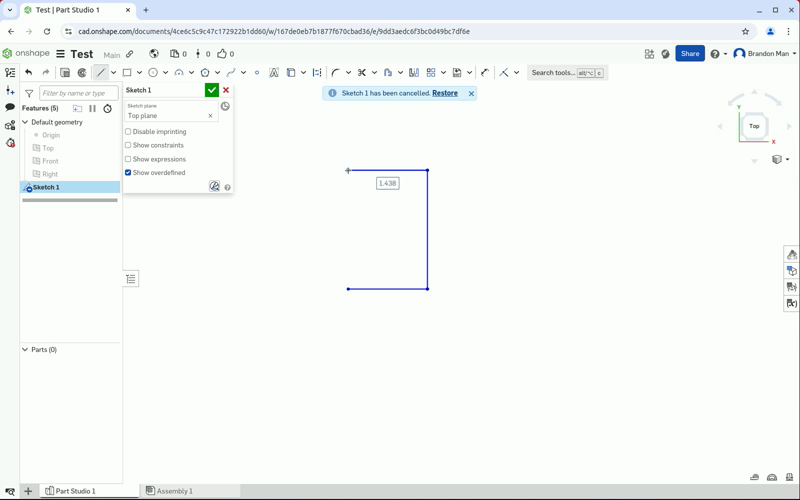
scroll(-6)
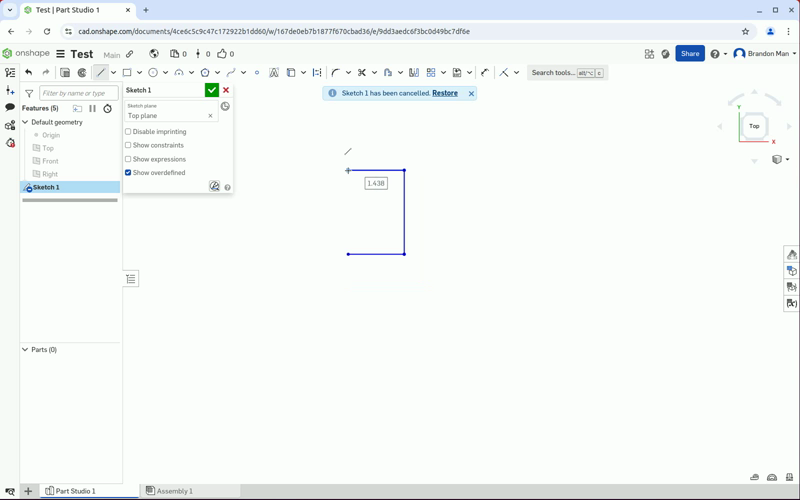
scroll(-6)
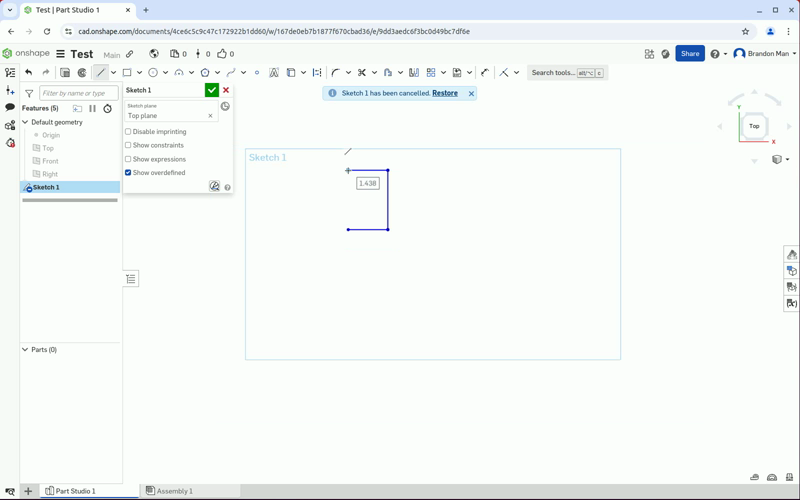
scroll(-6)
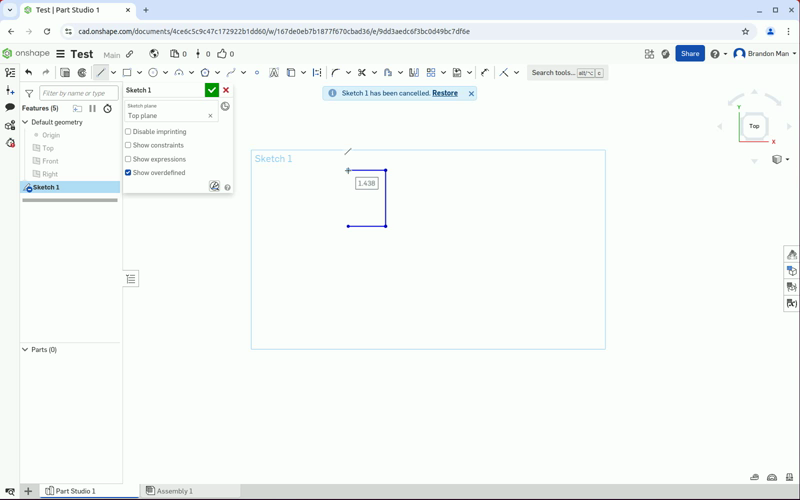
scroll(-6)
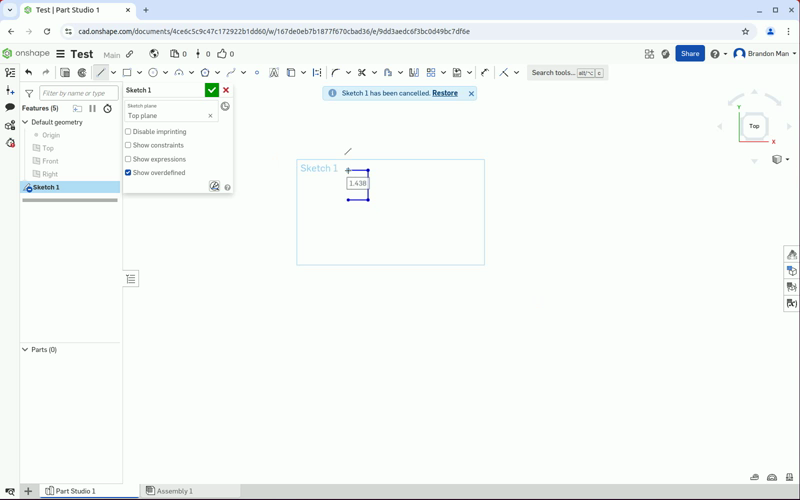
scroll(-6)
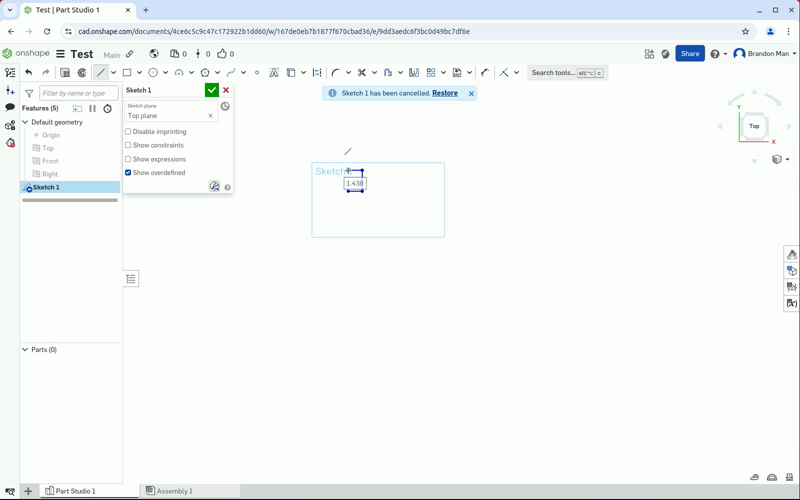
scroll(-6)
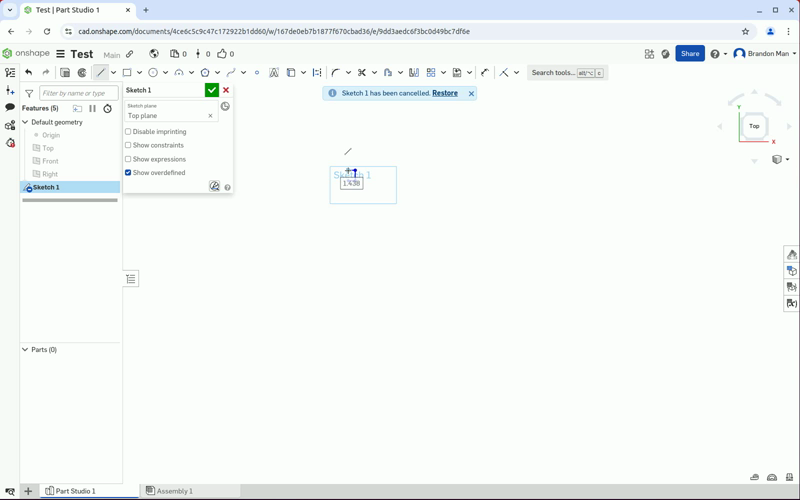
key_up(shift)
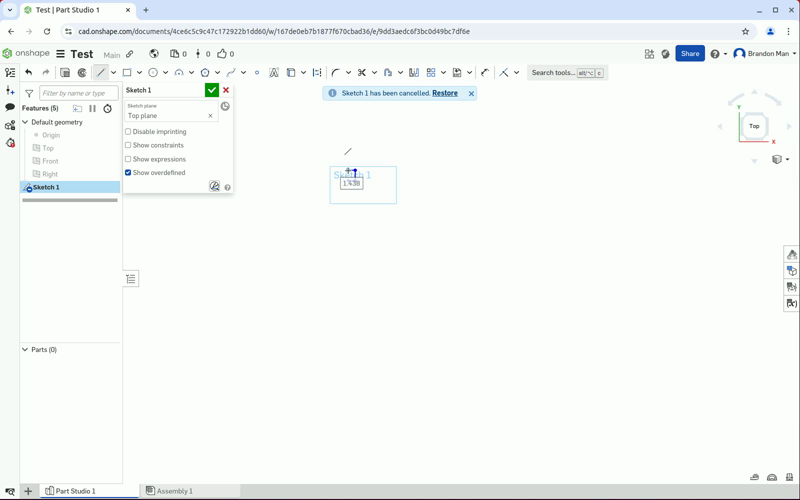
mouse_move(378, 170)
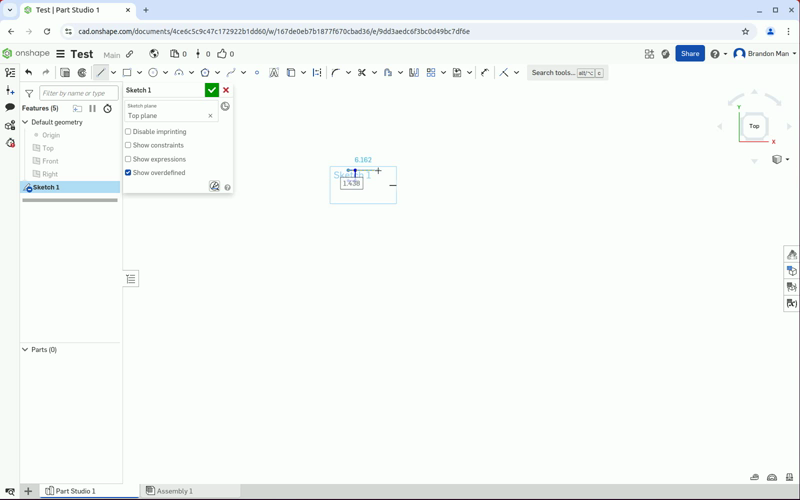
key_down(shift)
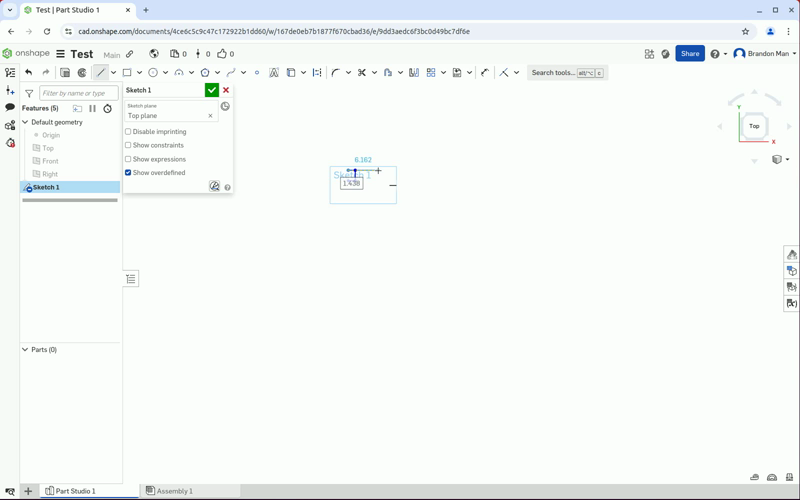
mouse_move(348, 180)
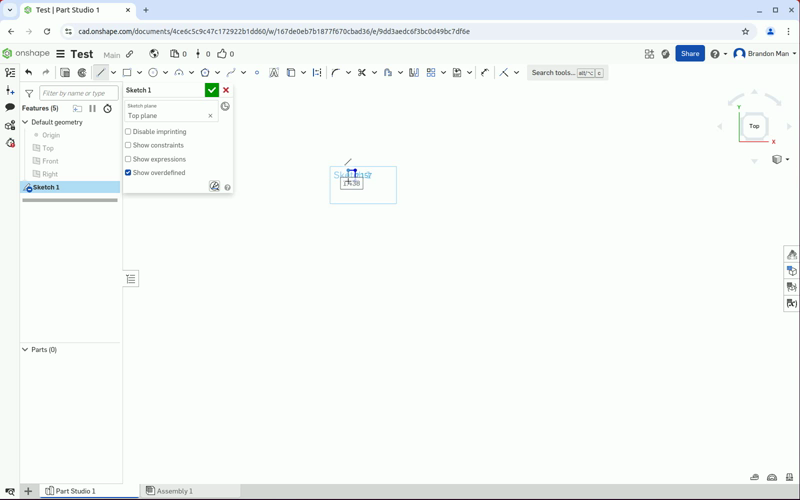
key_up(shift)
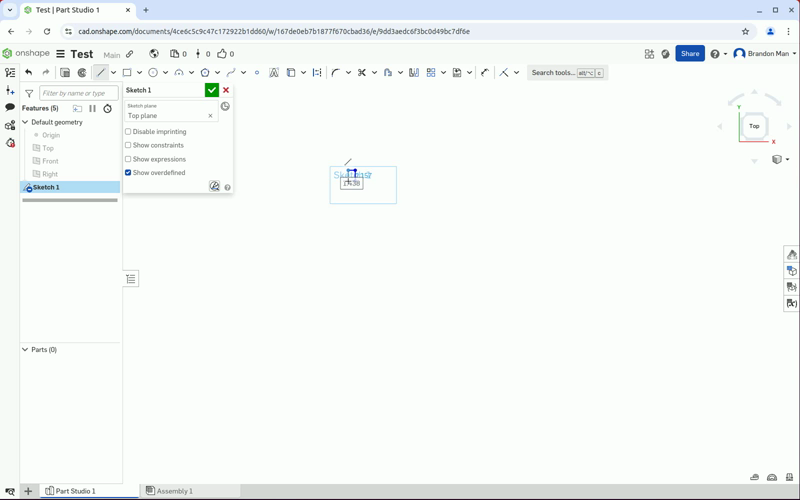
click(348, 180)
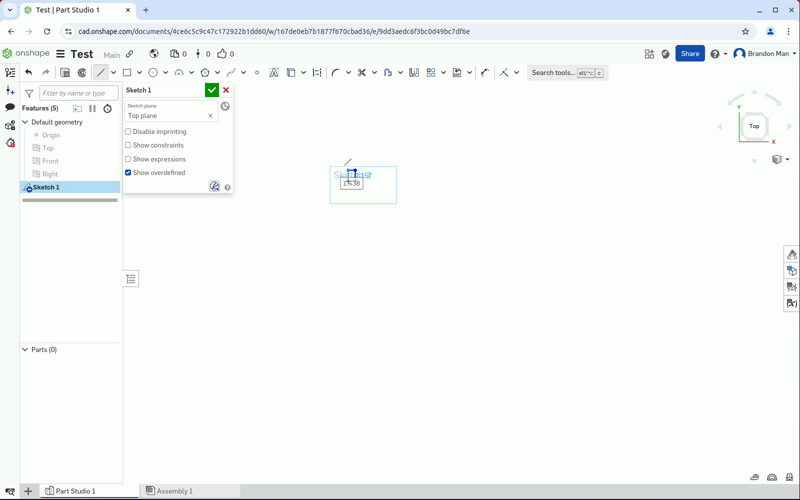
key(esc)
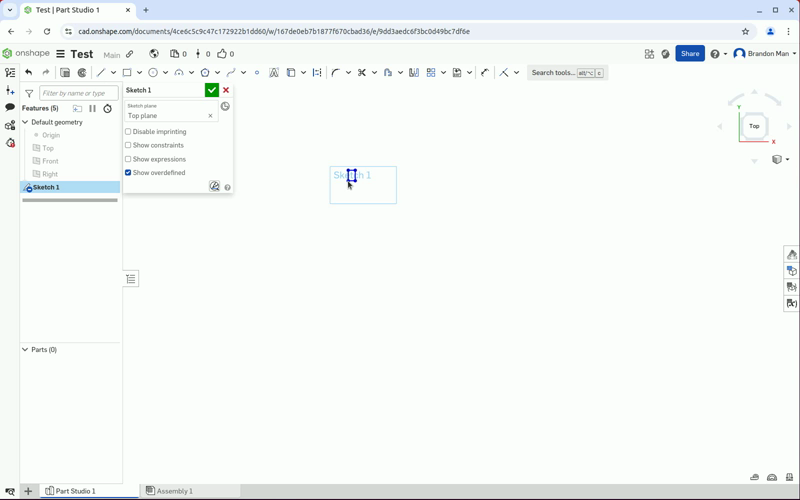
mouse_move(352, 173)
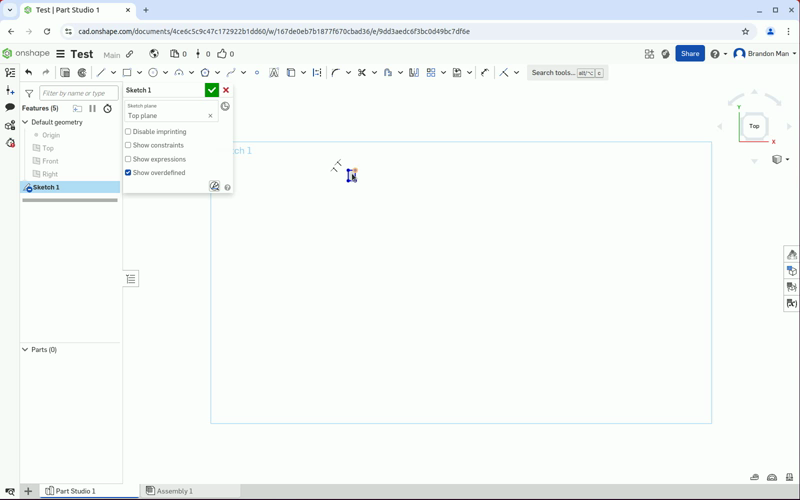
scroll(6)
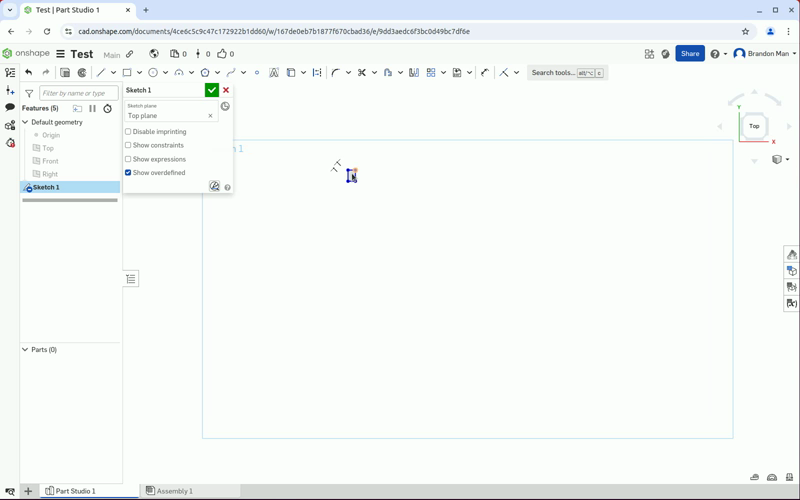
scroll(6)
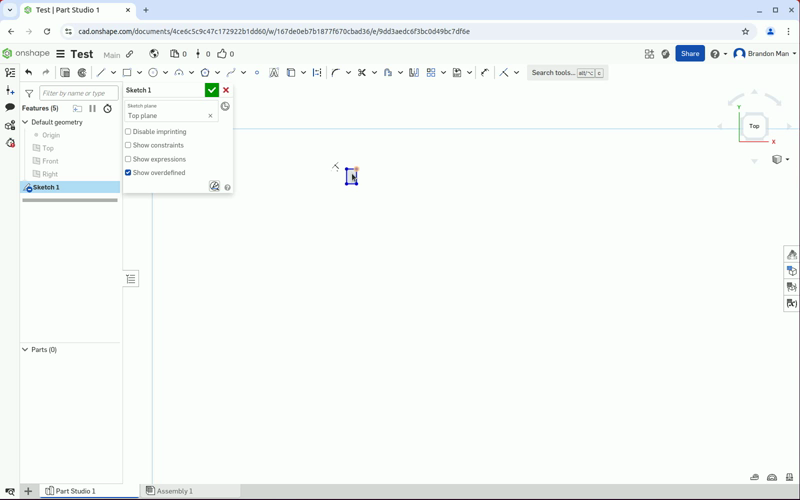
scroll(6)
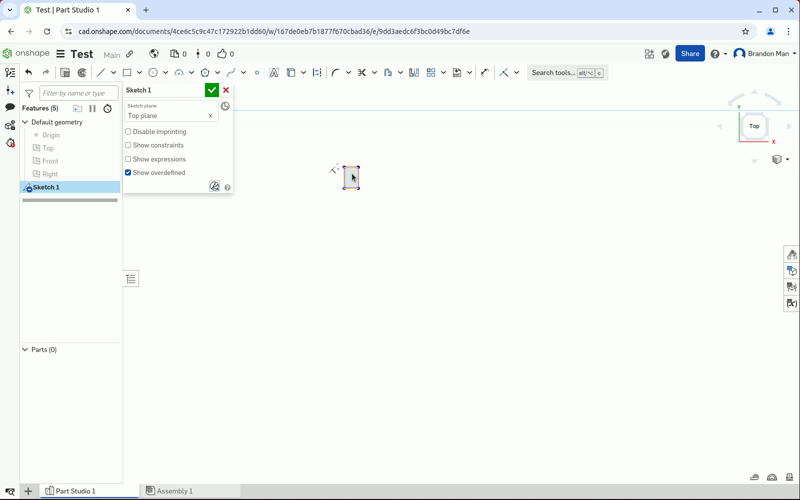
scroll(6)
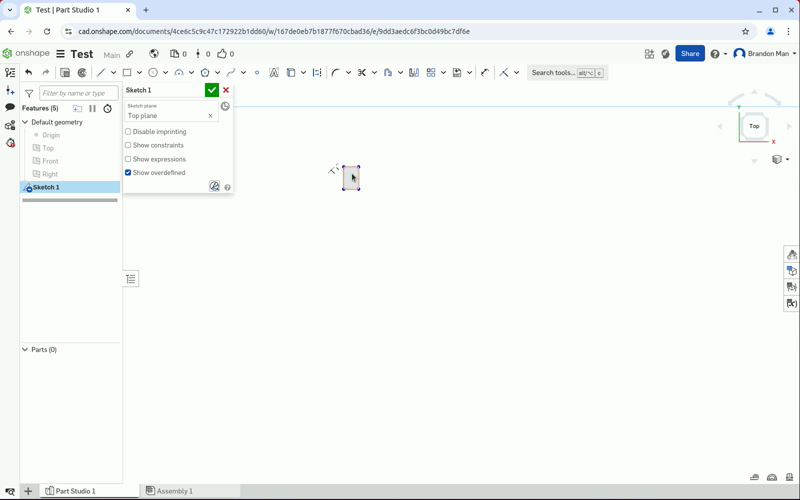
scroll(6)
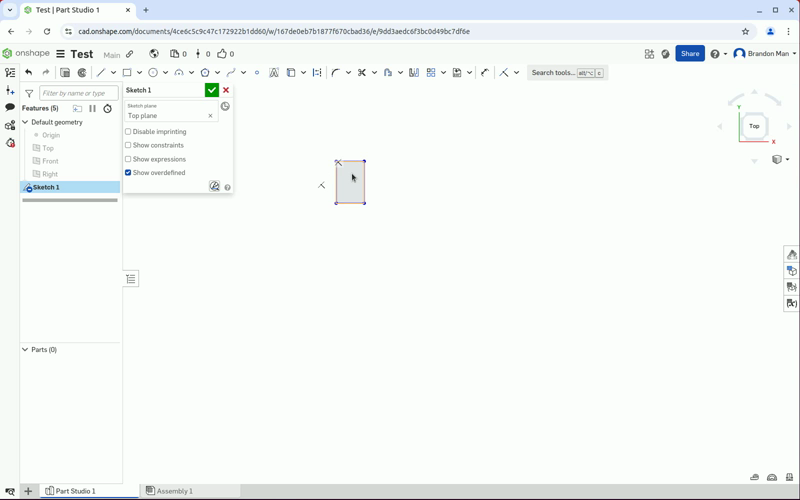
scroll(6)
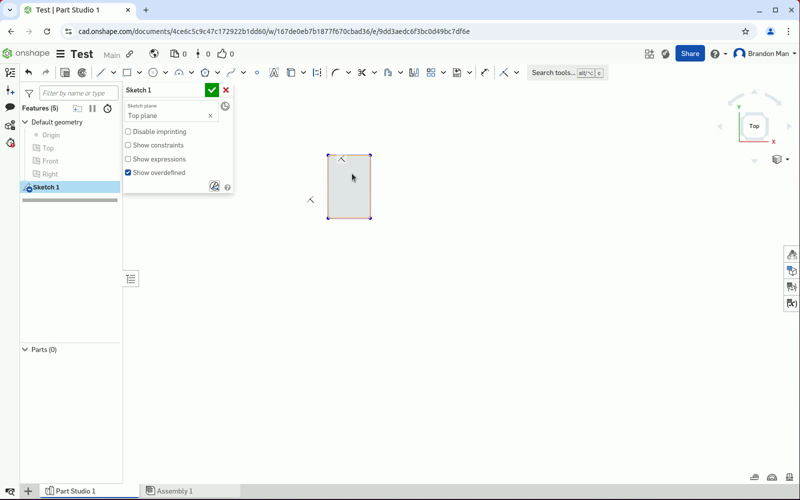
scroll(6)
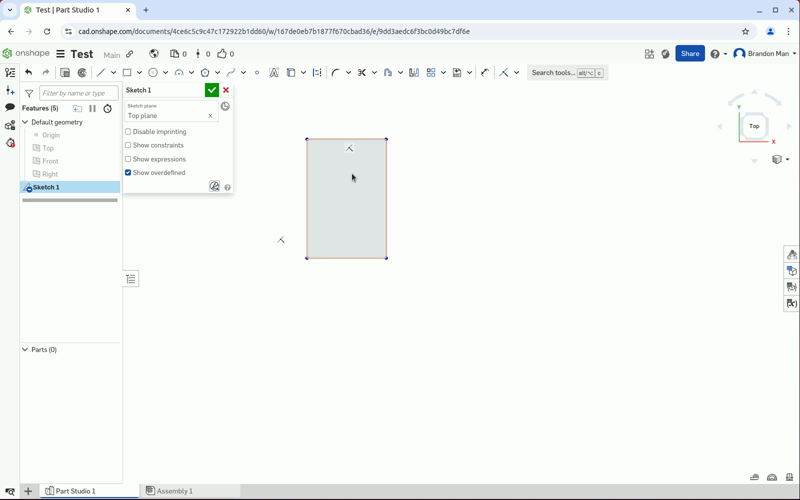
click(352, 173)
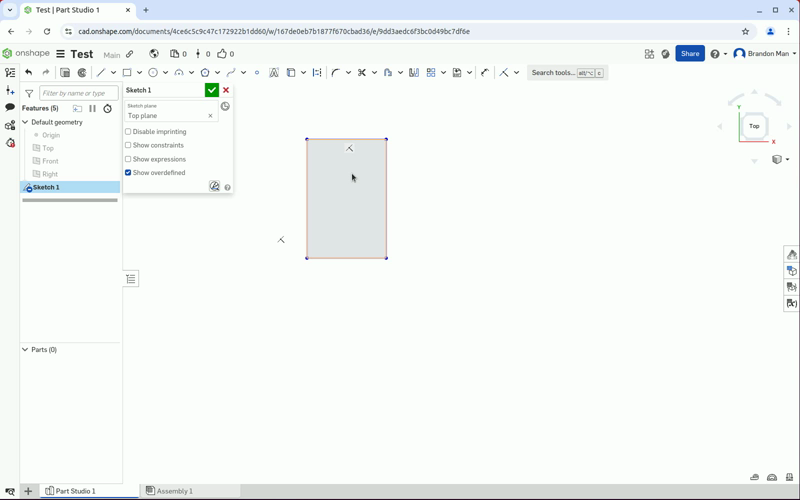
scroll(-6)
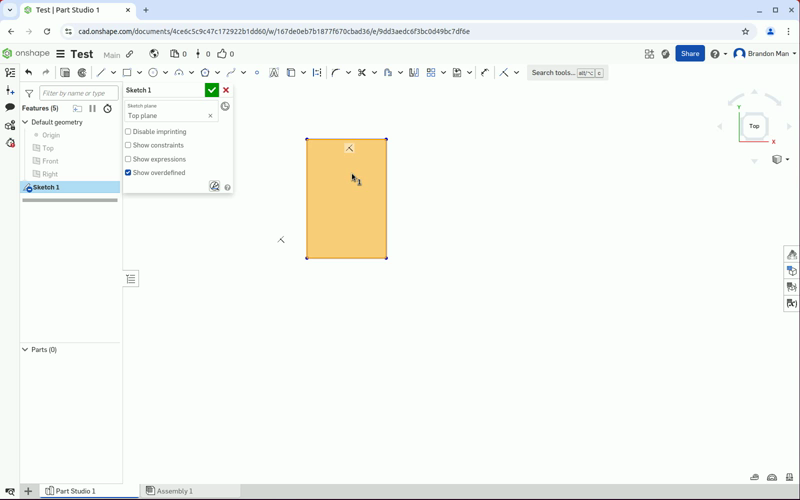
scroll(-6)
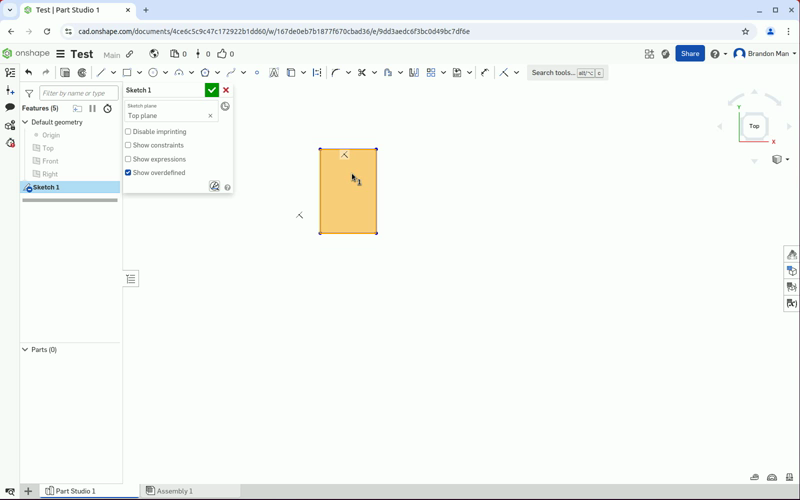
scroll(-6)
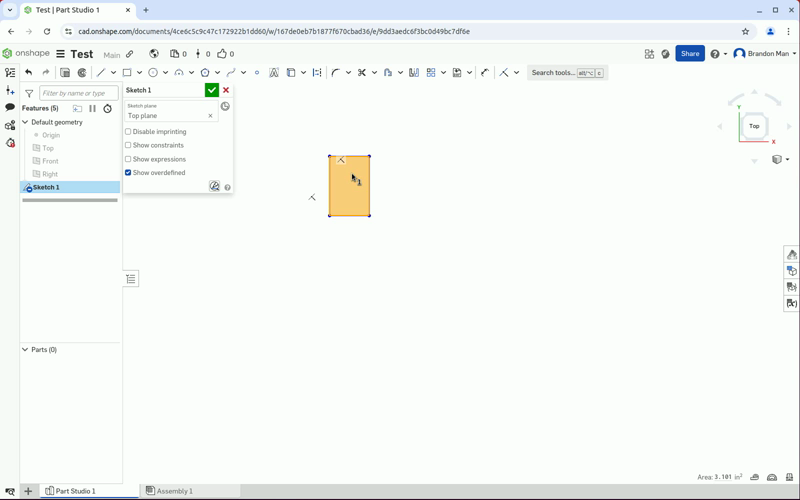
scroll(-6)
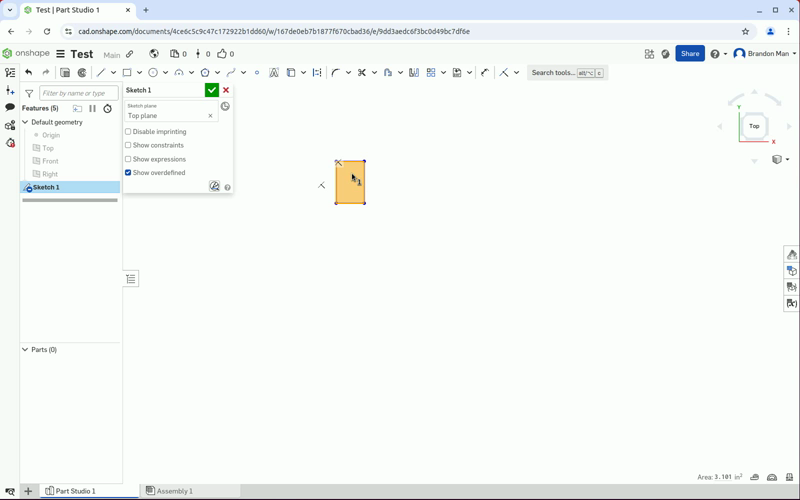
scroll(-6)
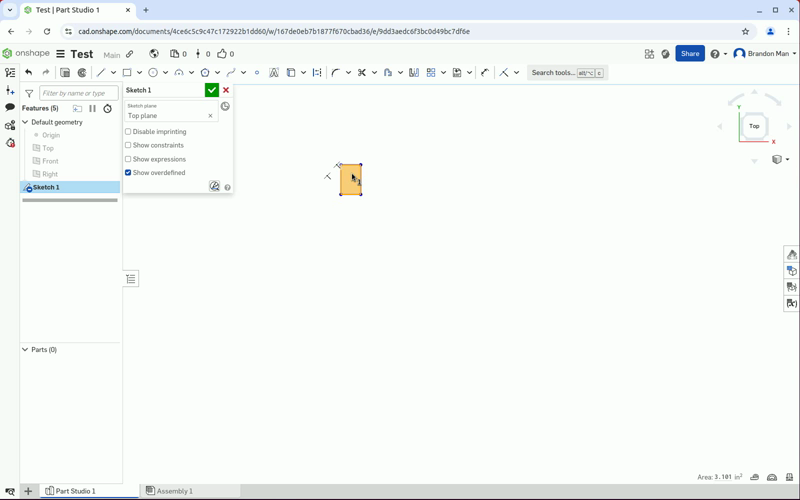
scroll(-6)
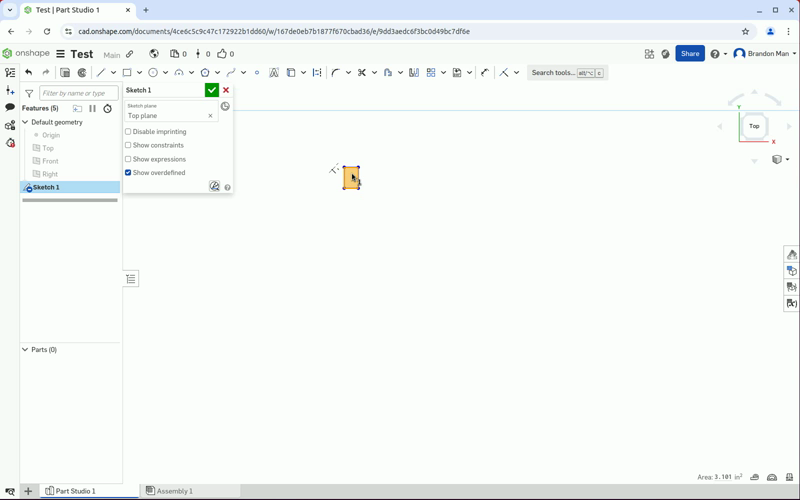
scroll(-6)
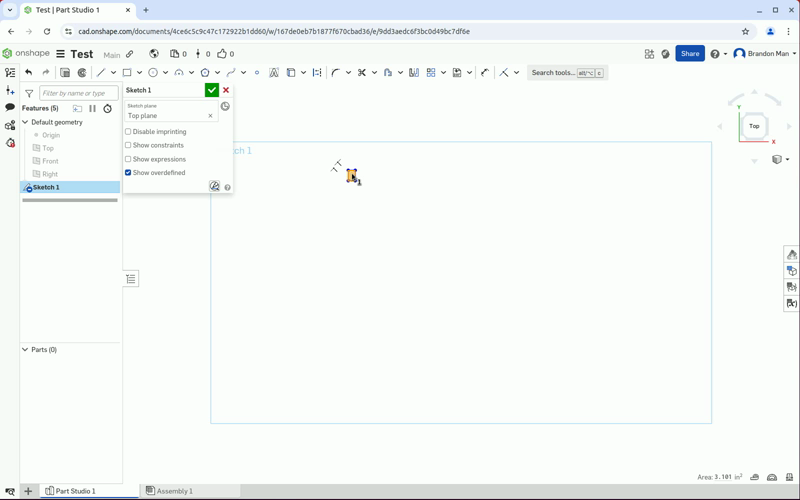
mouse_move(73, 352)
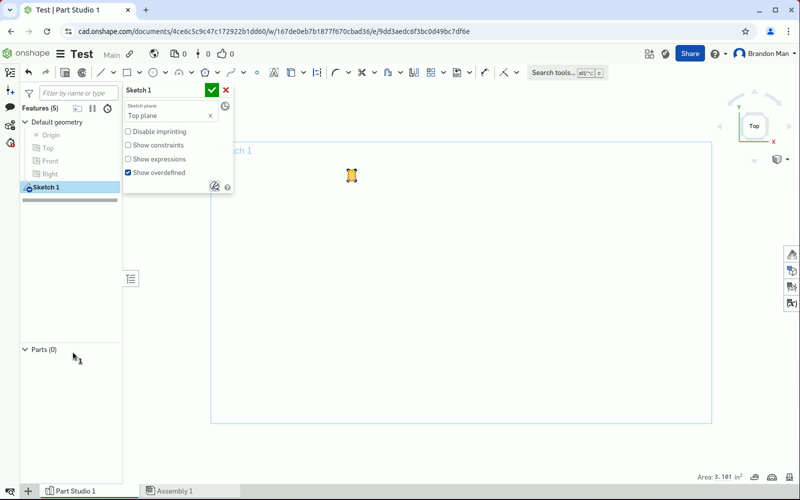
key(shift+y)
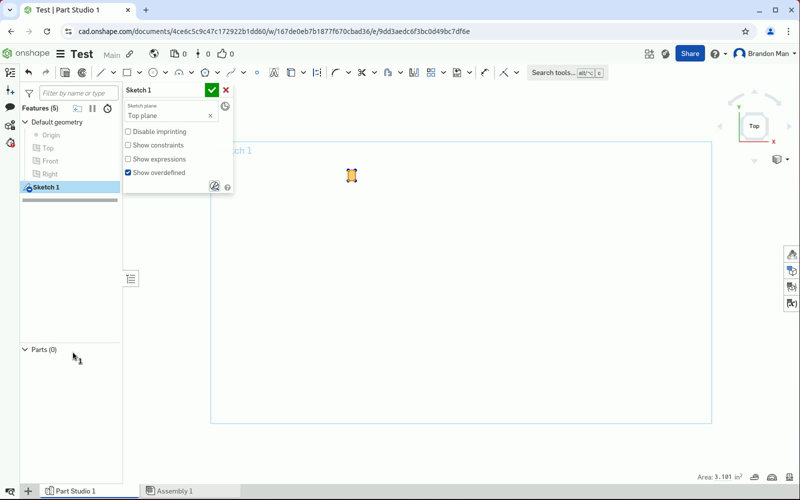
key(shift+e)
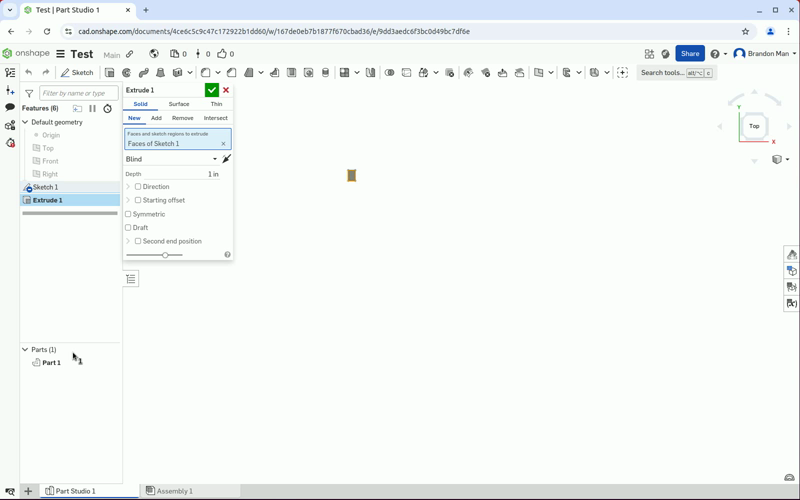
mouse_move(143, 106)
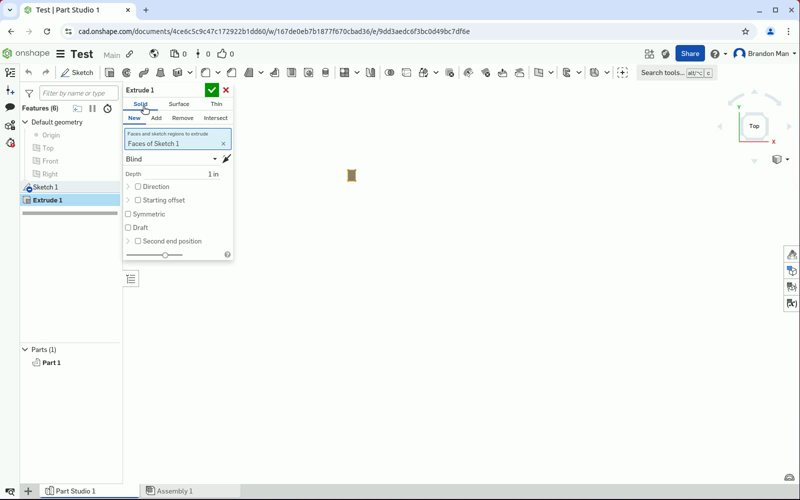
click(143, 106)
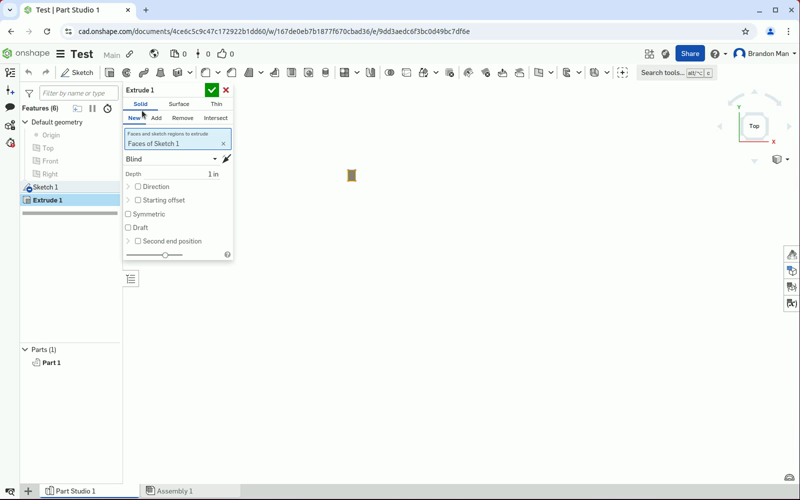
mouse_move(137, 120)
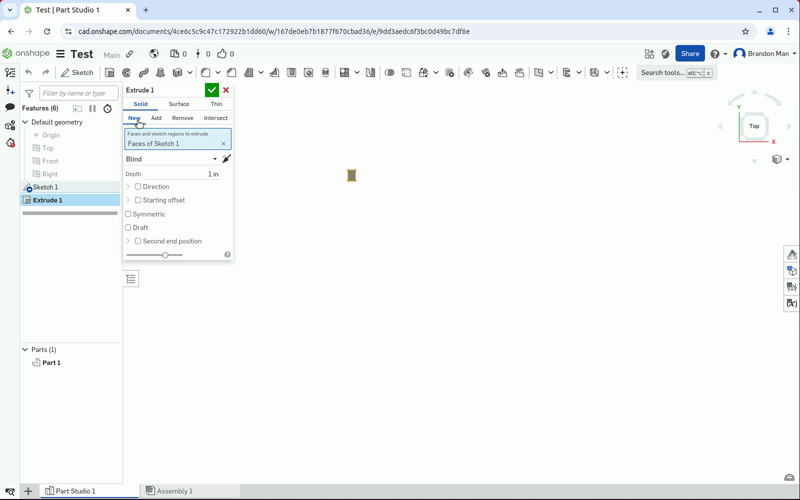
click(137, 120)
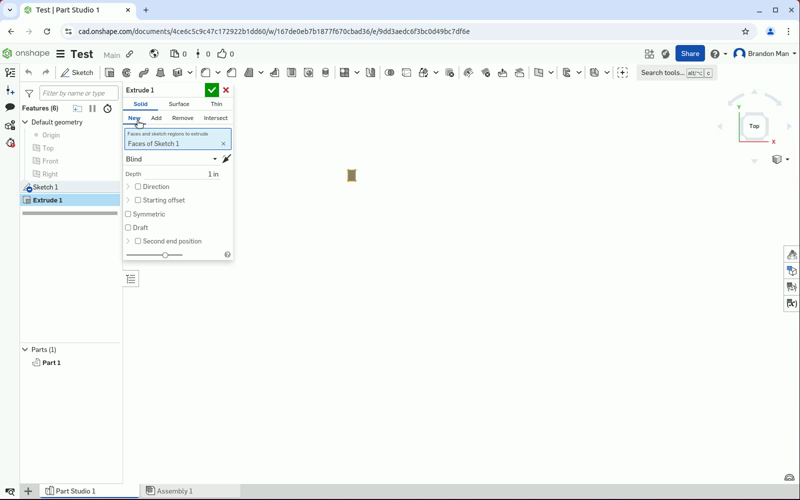
key(tab, 4)
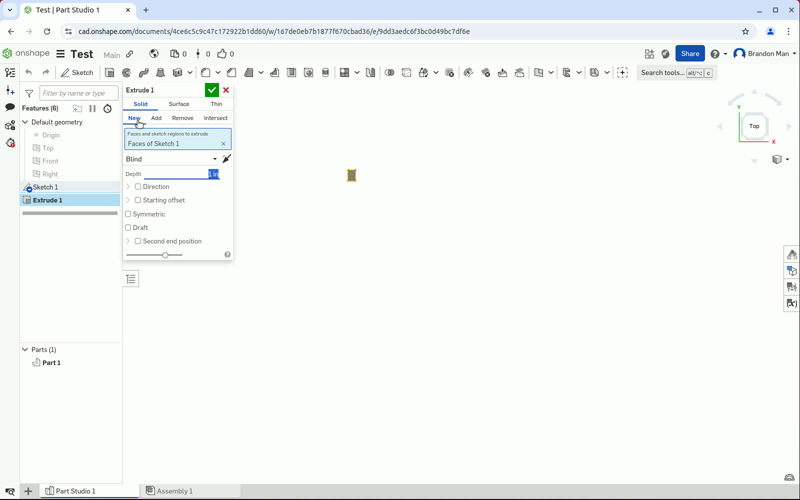
text(1.444)
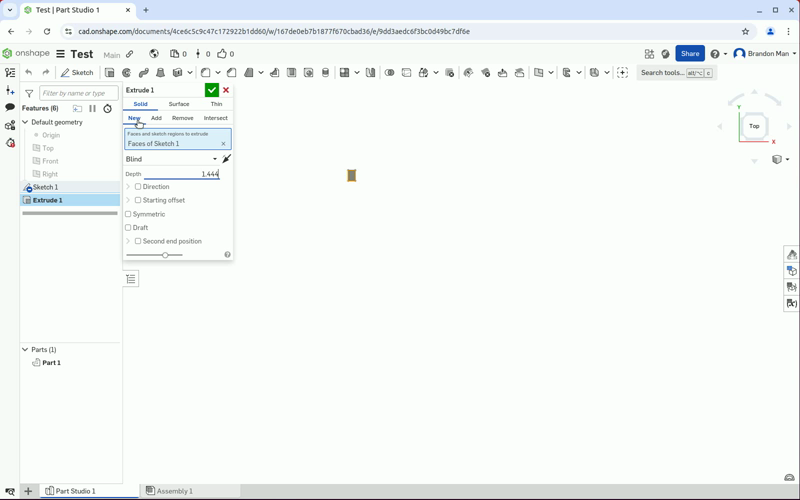
key(enter)
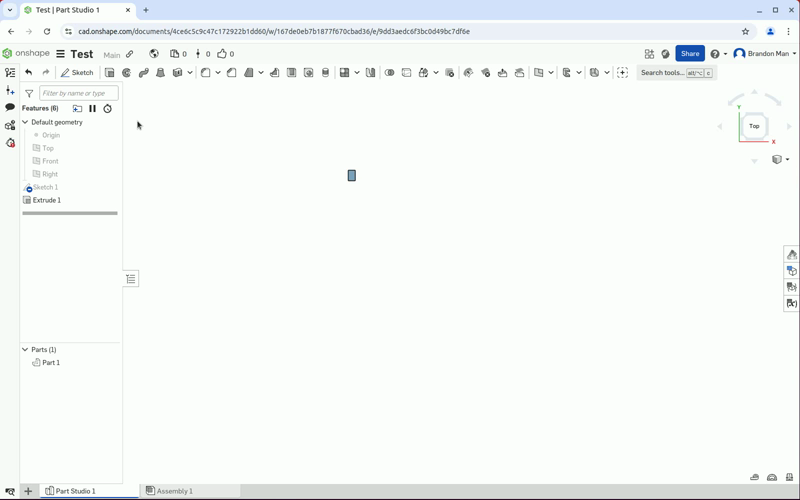
key(shift+h)
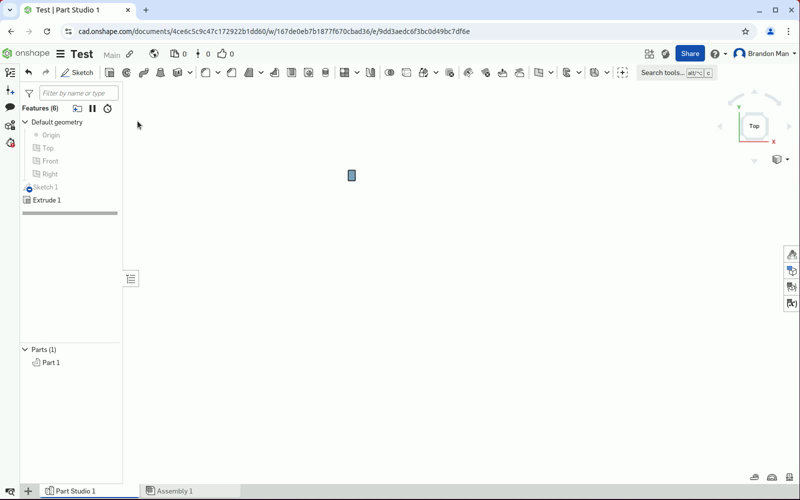
key(shift+h)
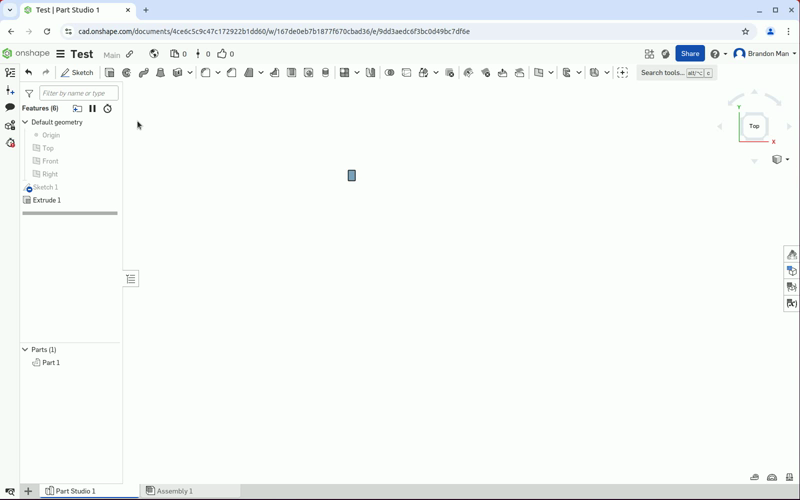
mouse_move(73, 189)
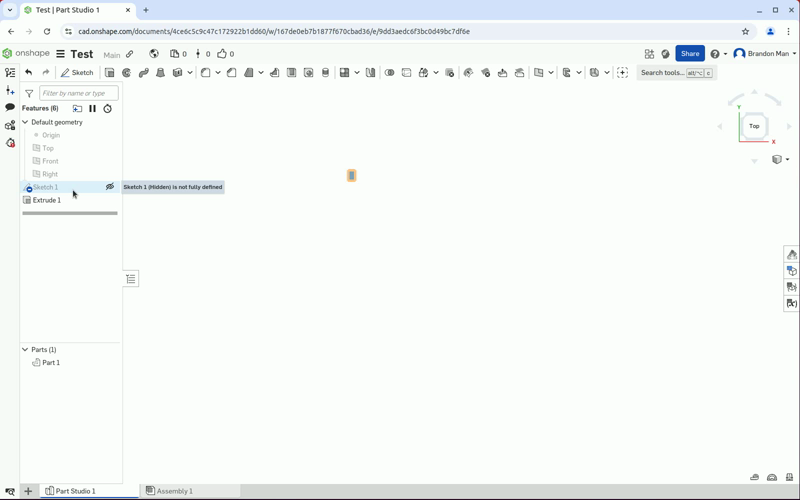
click(73, 189)
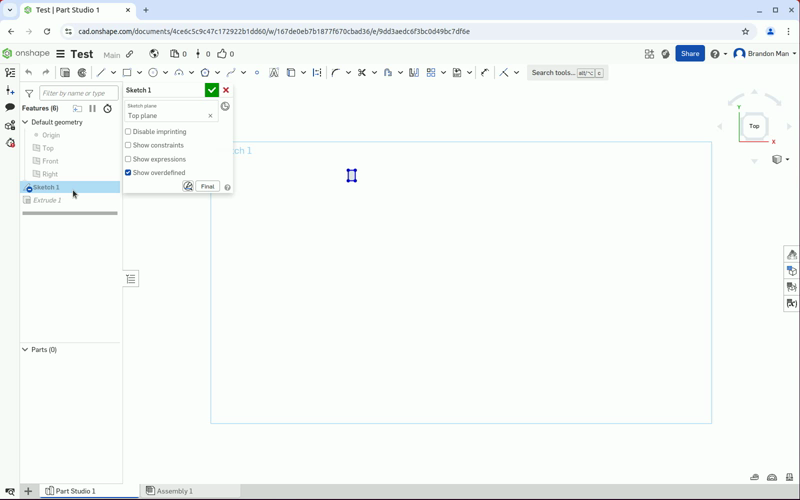
mouse_move(229, 92)
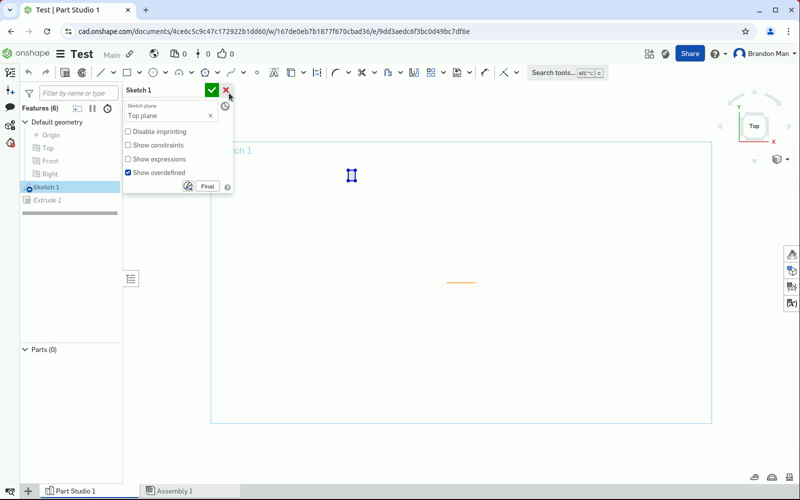
click(229, 92)
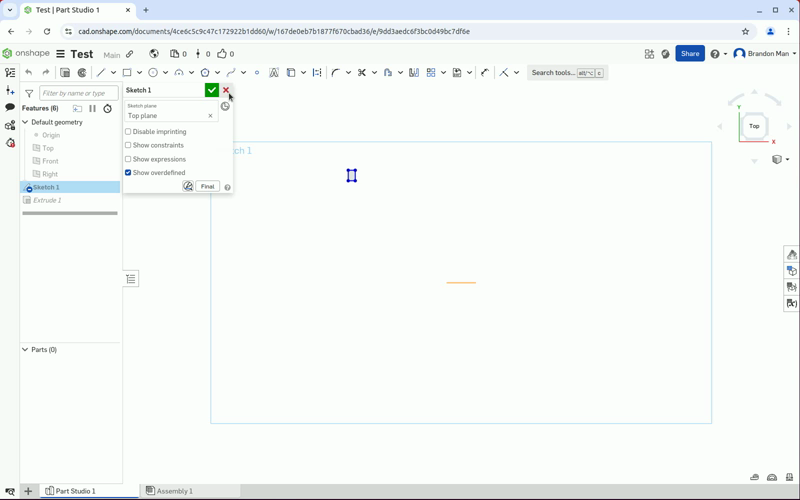
key(shift+s)
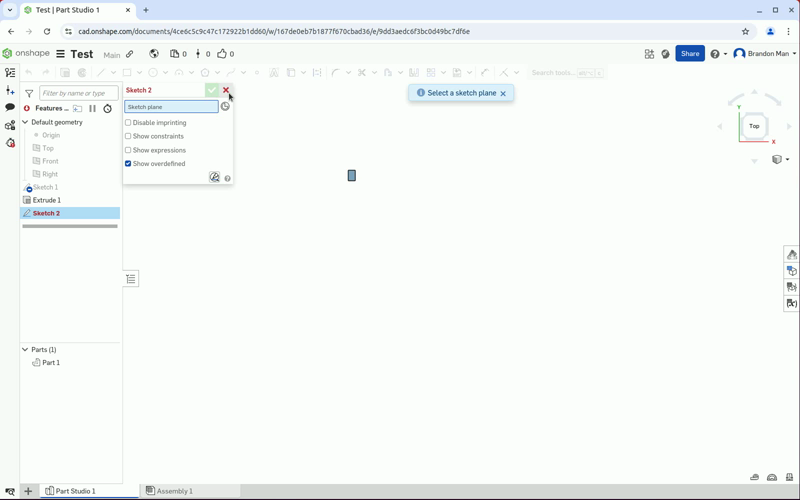
mouse_move(73, 150)
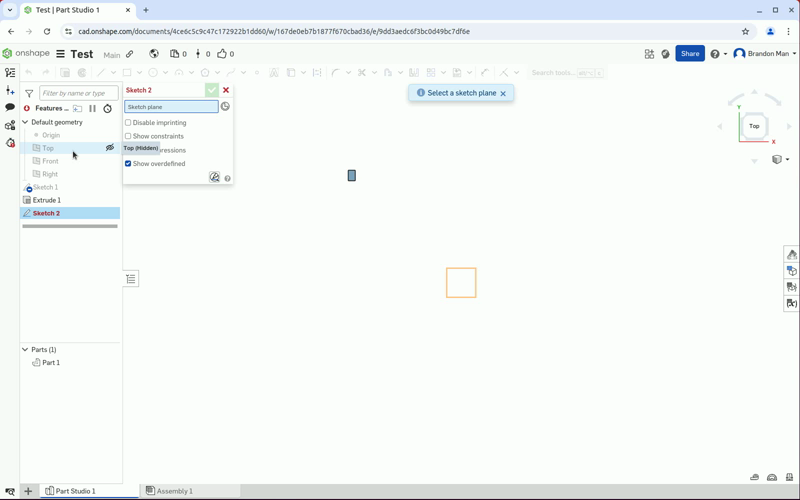
click(73, 150)
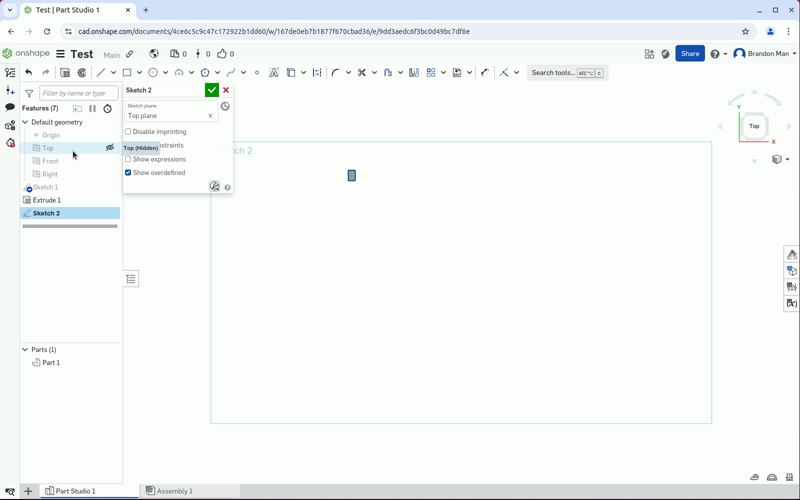
mouse_move(73, 352)
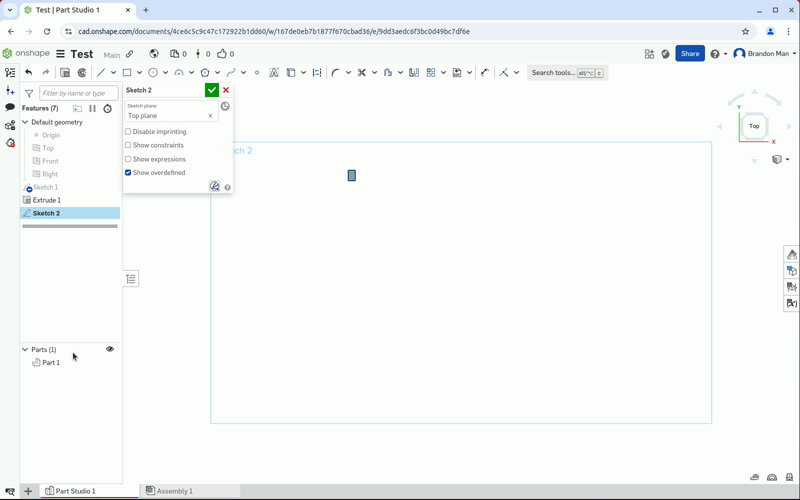
key(y)
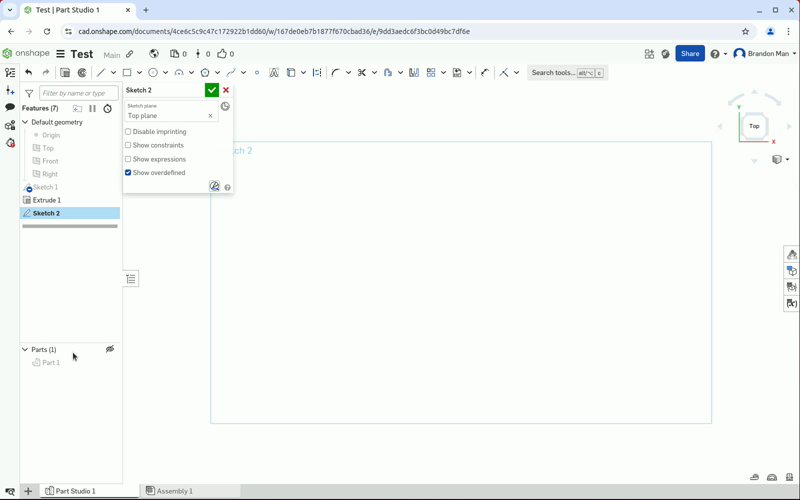
key(l)
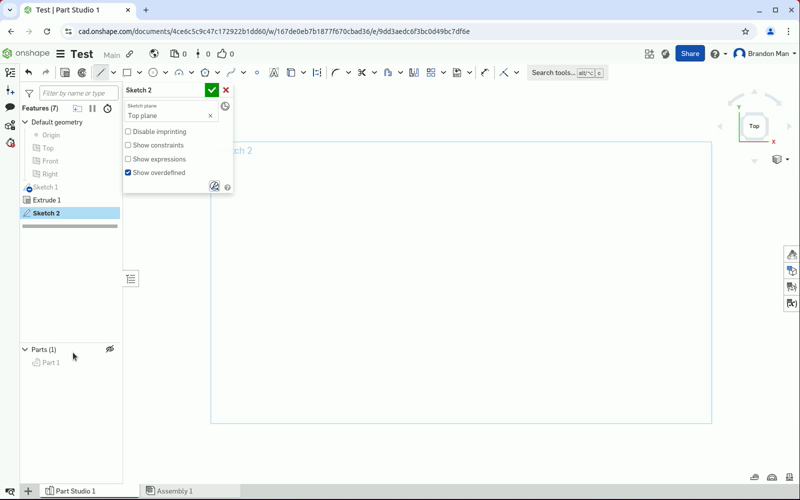
key_down(shift)
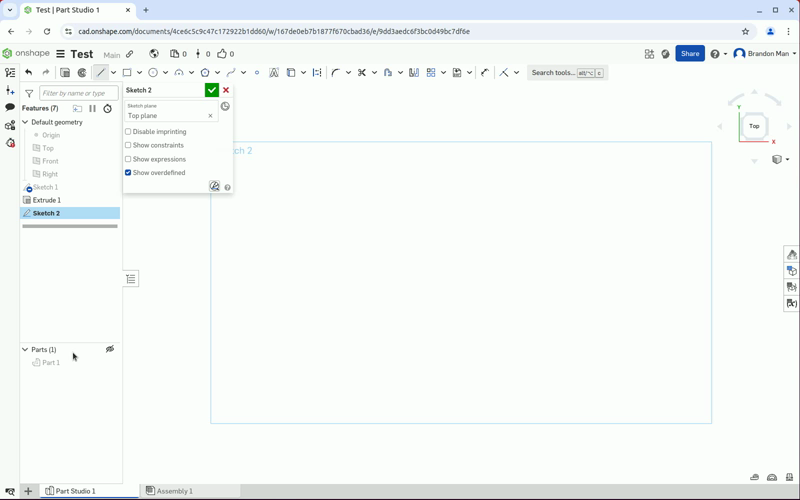
mouse_move(505, 180)
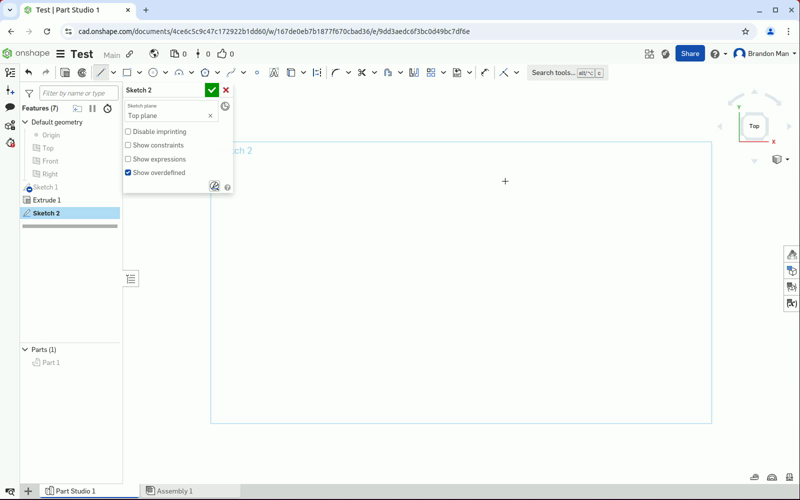
click(505, 180)
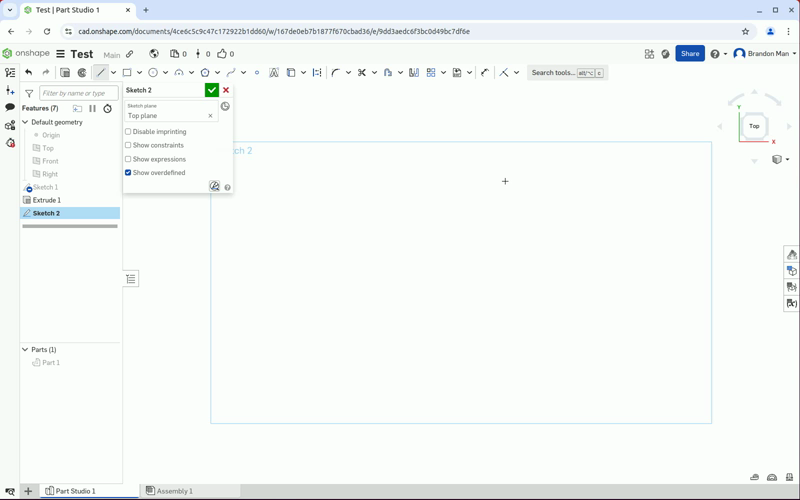
key_up(shift)
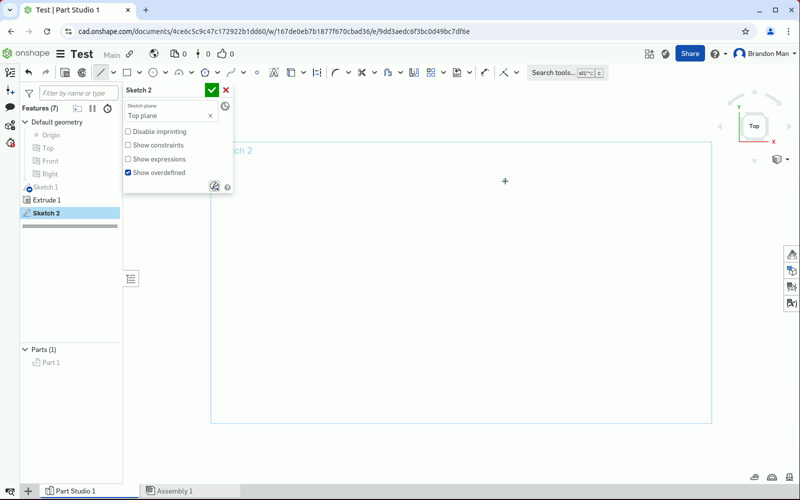
key_down(shift)
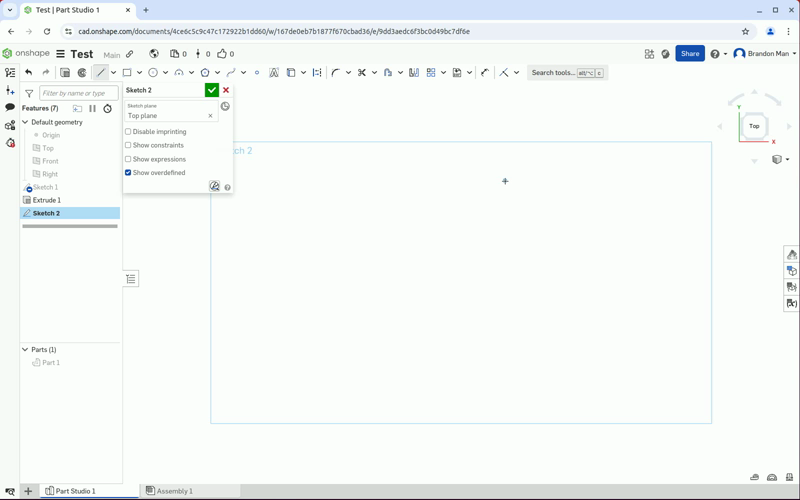
mouse_move(535, 180)
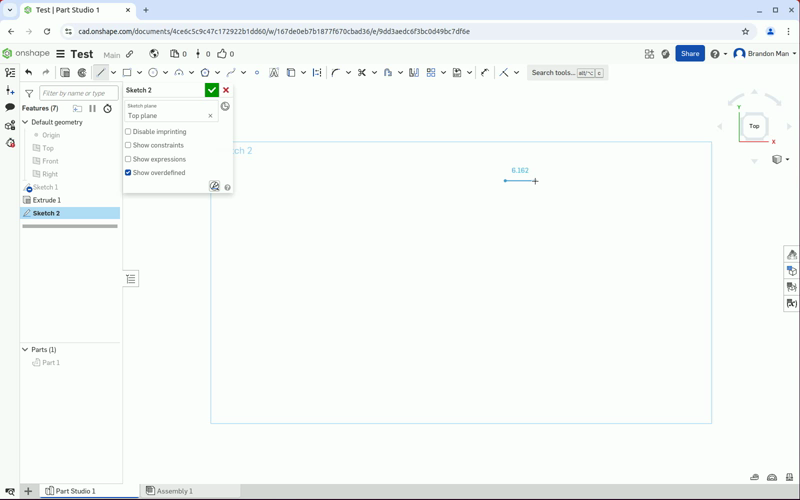
mouse_move(512, 180)
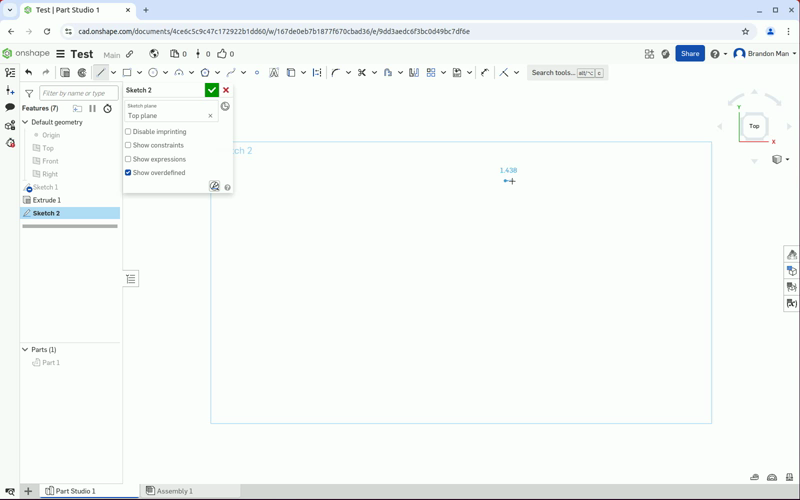
scroll(6)
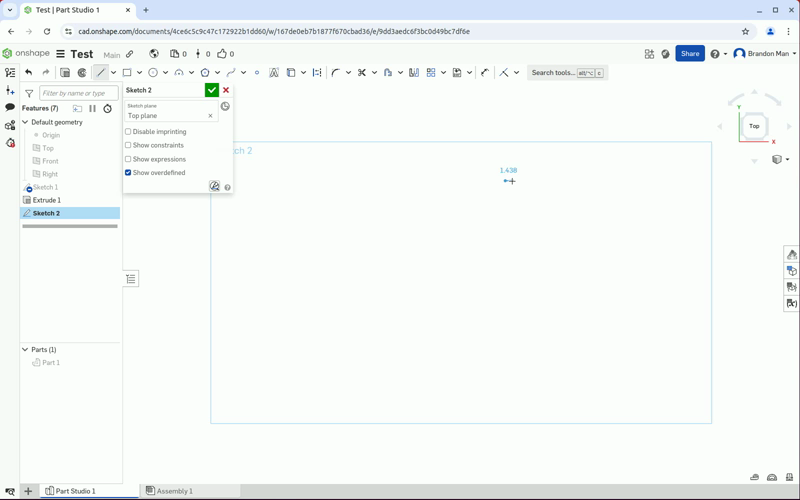
scroll(6)
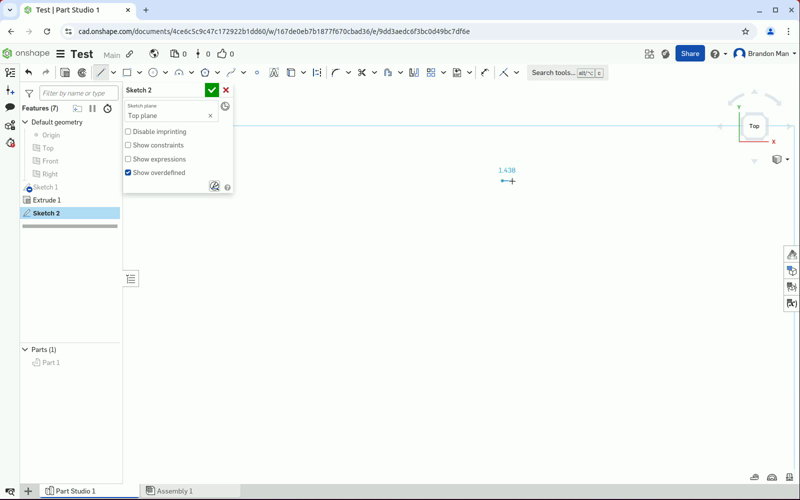
scroll(6)
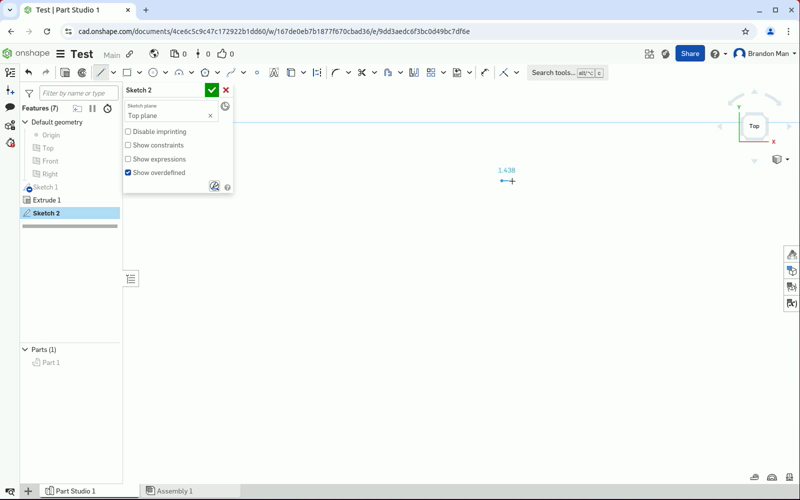
scroll(6)
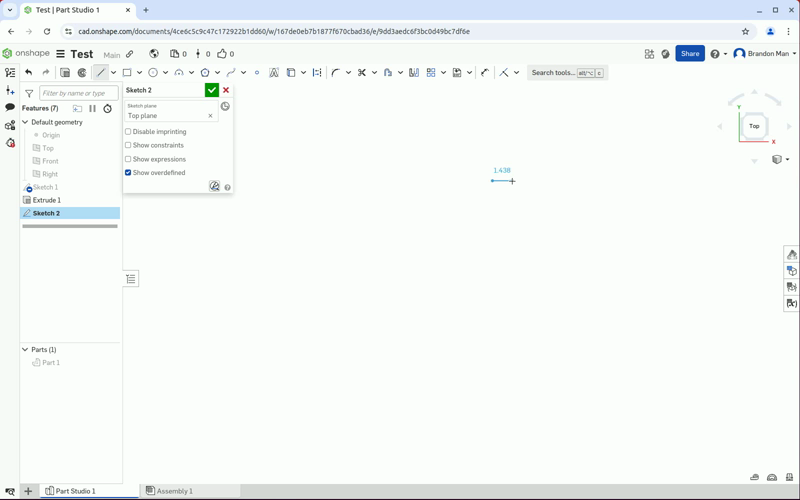
scroll(6)
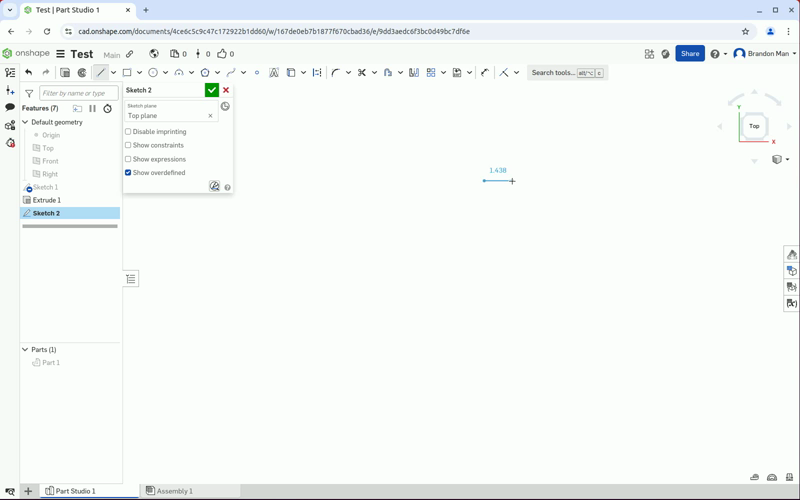
scroll(6)
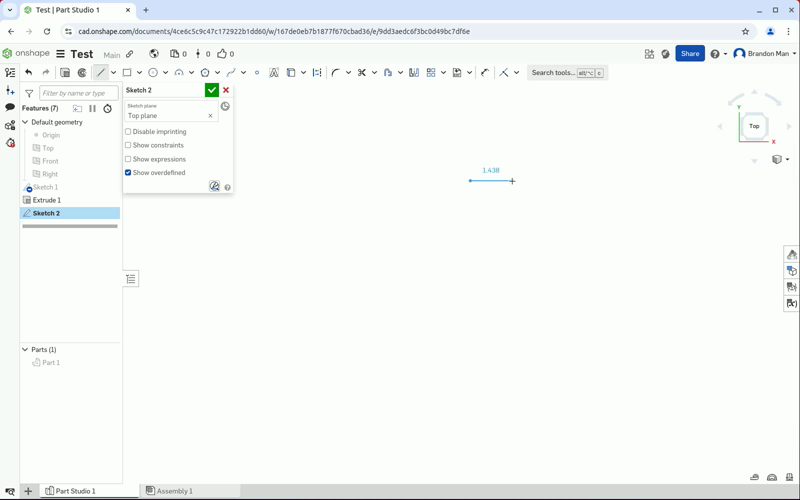
scroll(6)
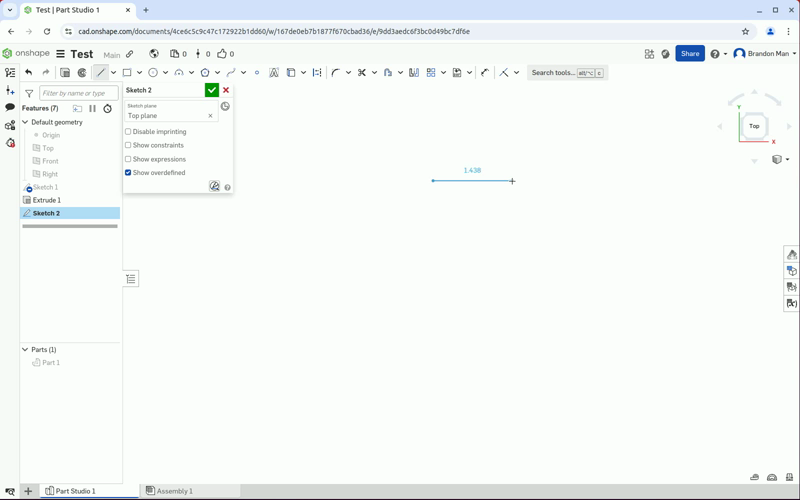
click(512, 180)
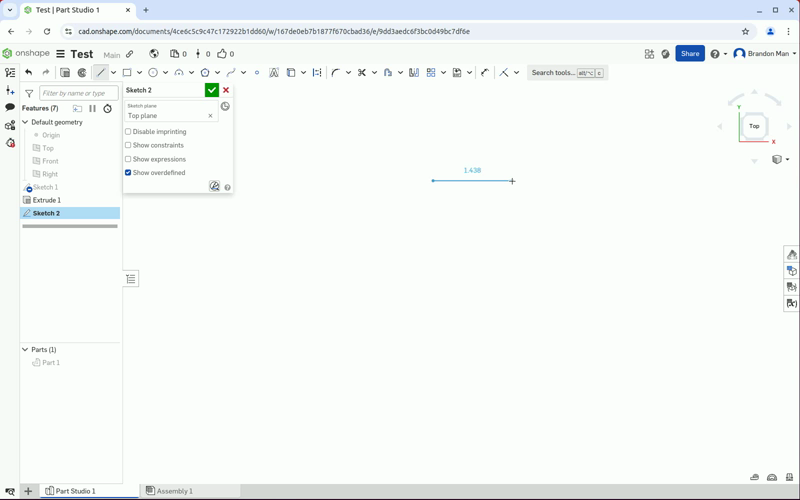
scroll(-6)
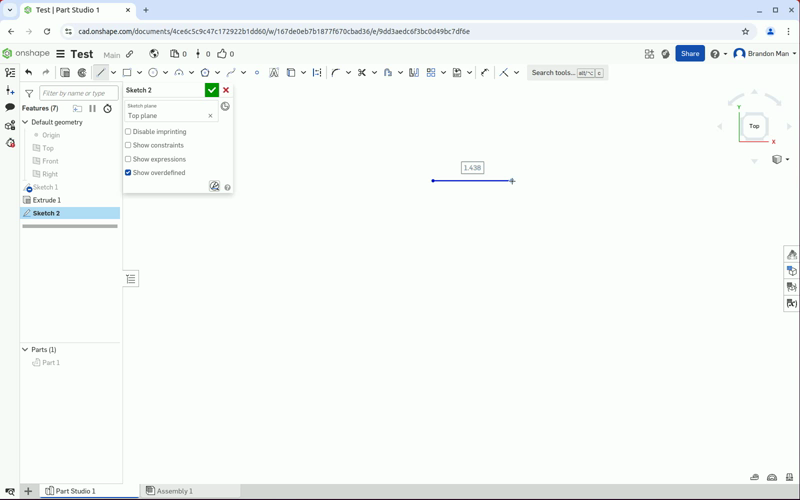
scroll(-6)
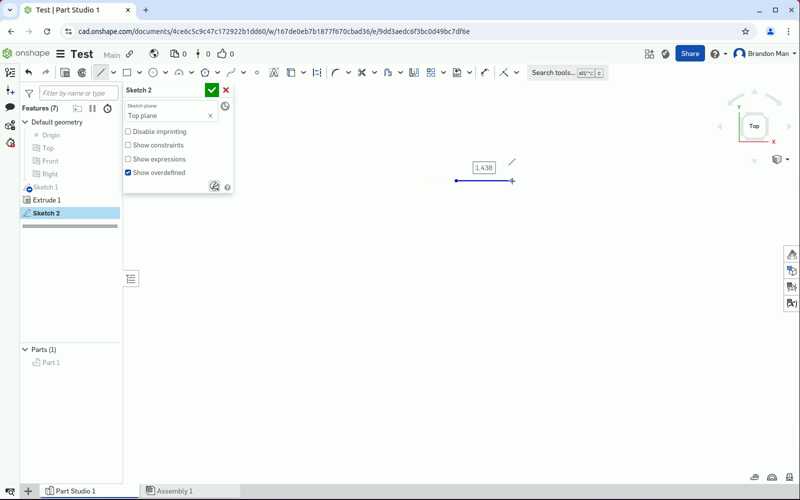
scroll(-6)
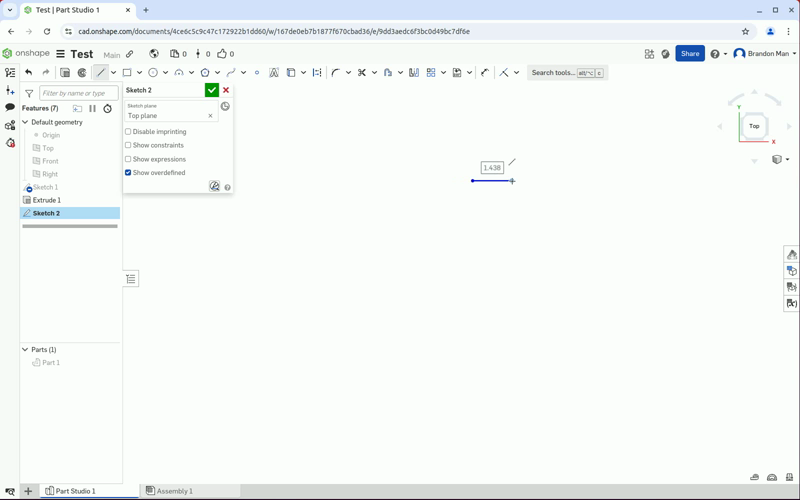
scroll(-6)
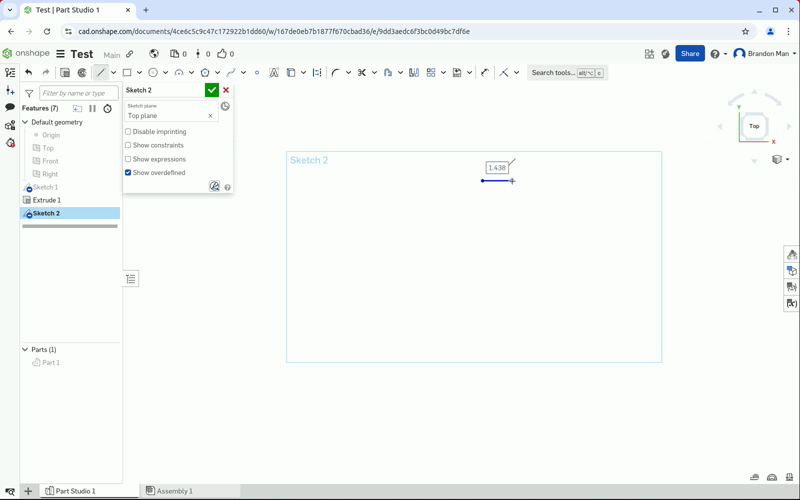
scroll(-6)
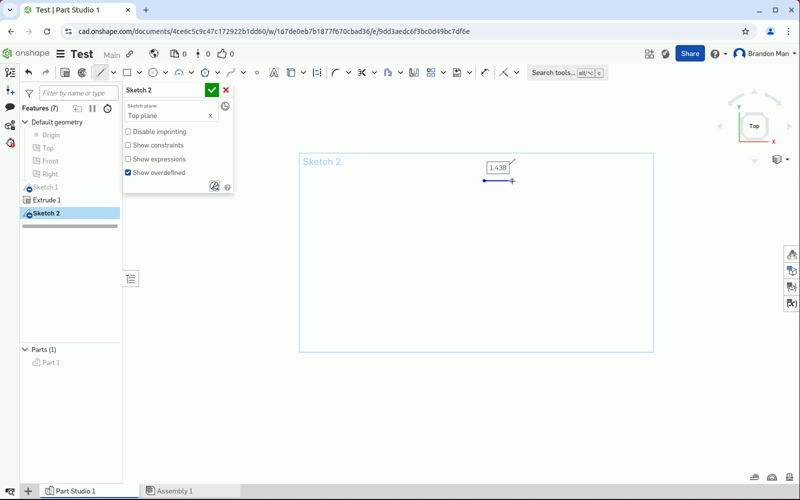
scroll(-6)
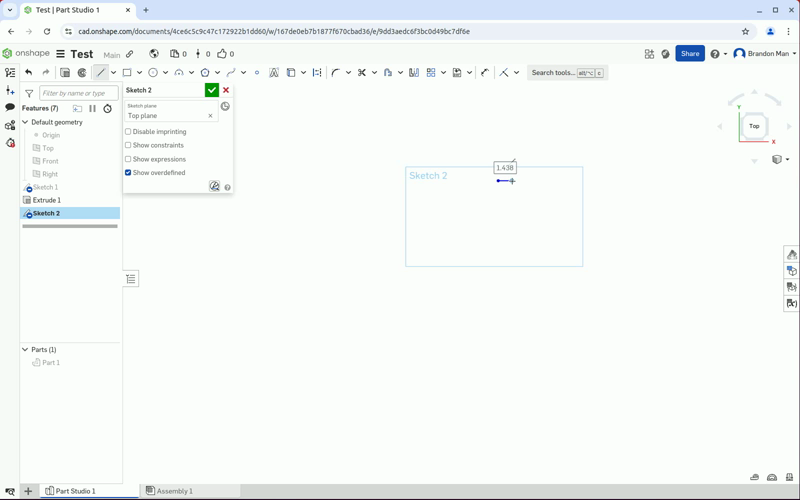
scroll(-6)
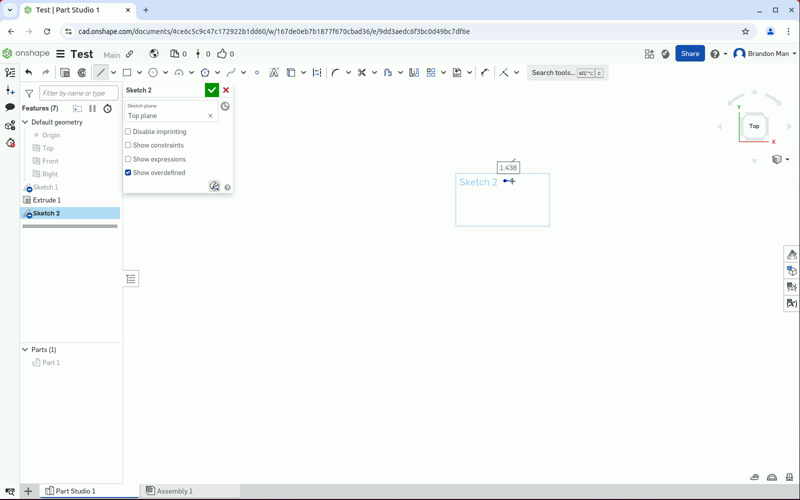
key_up(shift)
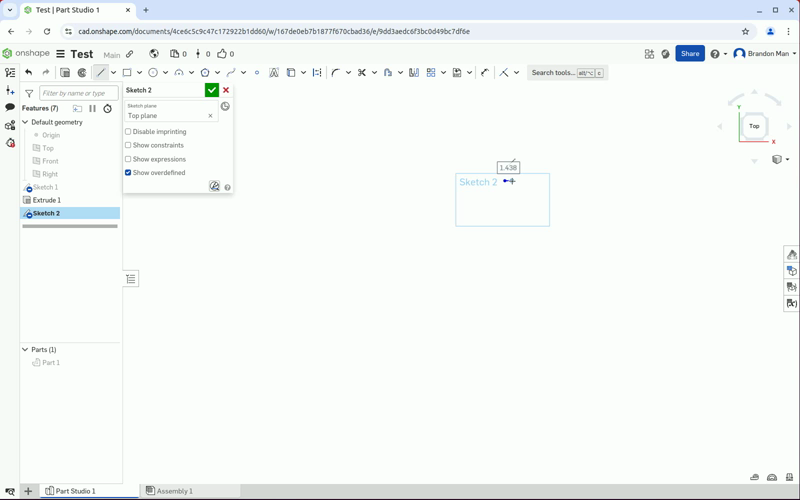
key_down(shift)
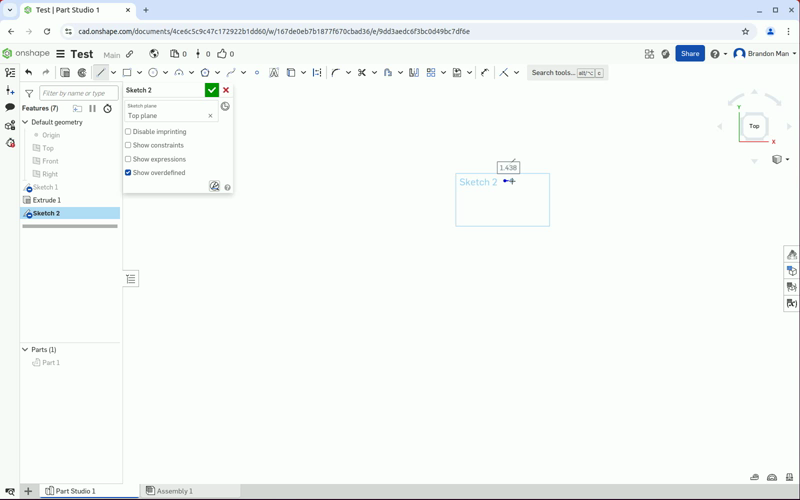
mouse_move(542, 180)
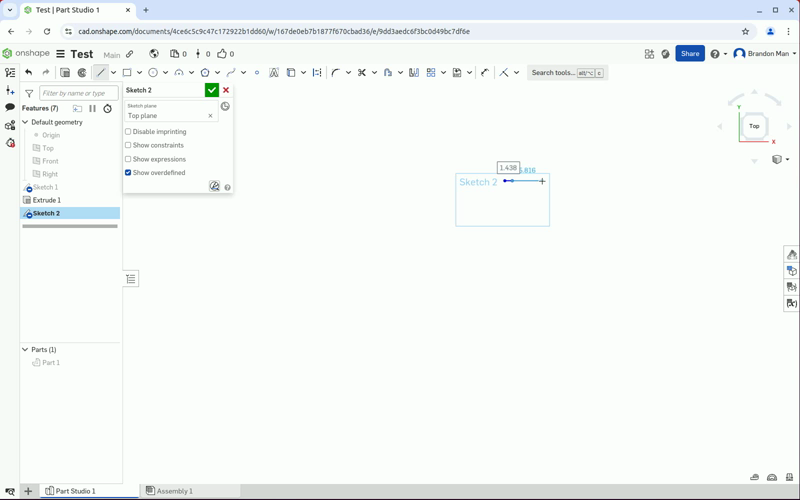
mouse_move(512, 170)
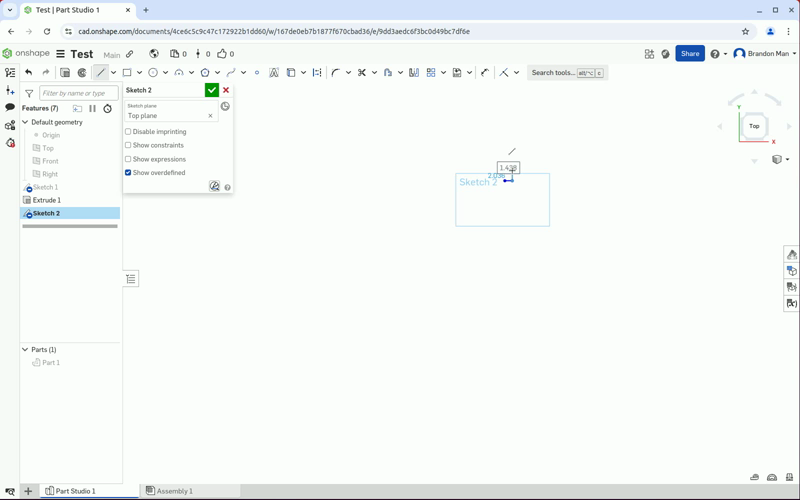
click(512, 170)
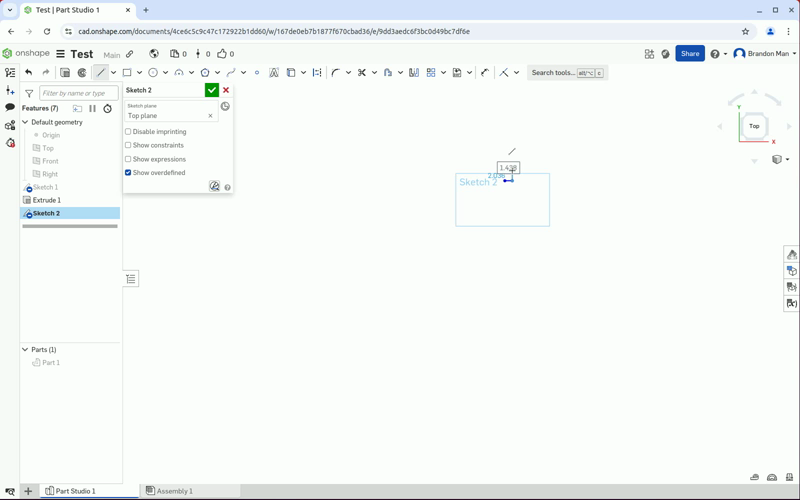
key_up(shift)
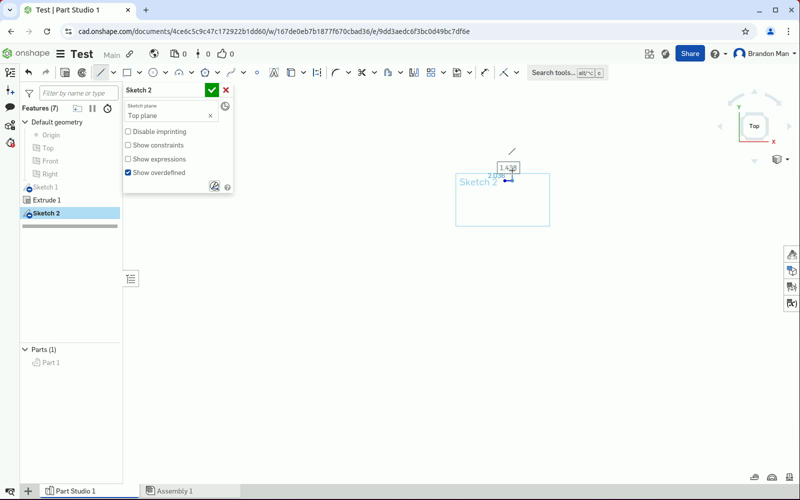
key_down(shift)
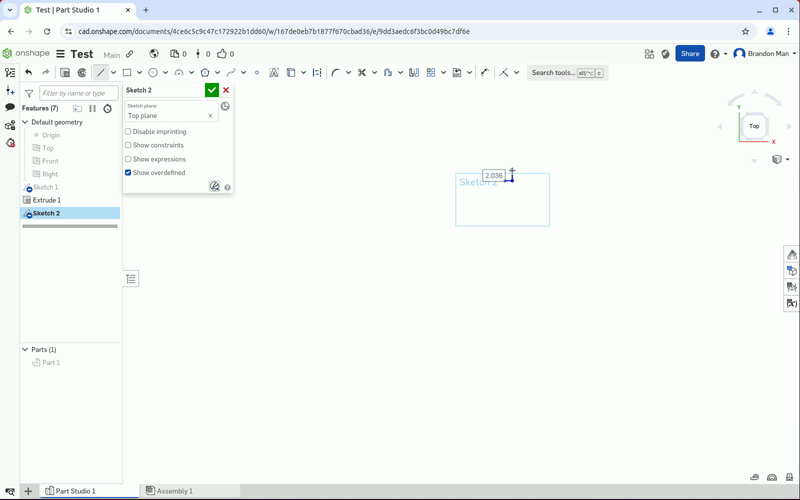
mouse_move(542, 170)
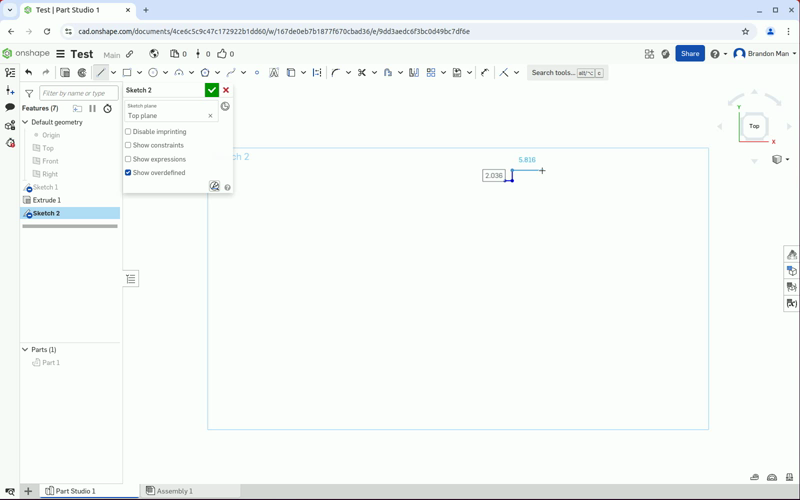
mouse_move(505, 170)
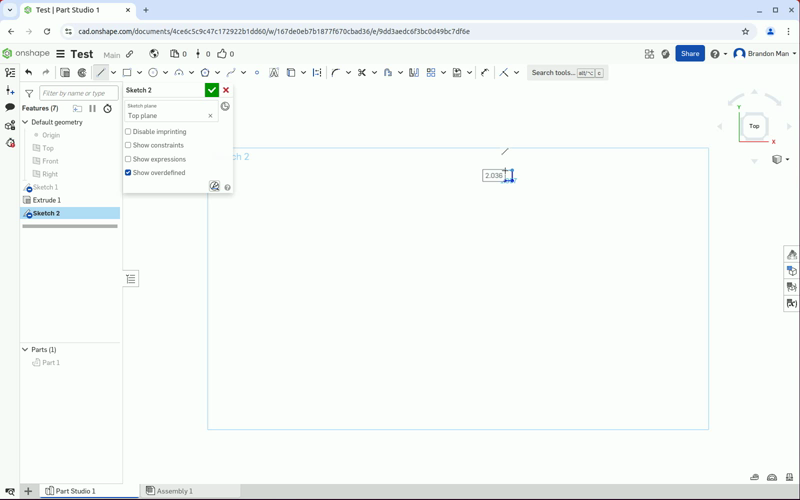
scroll(6)
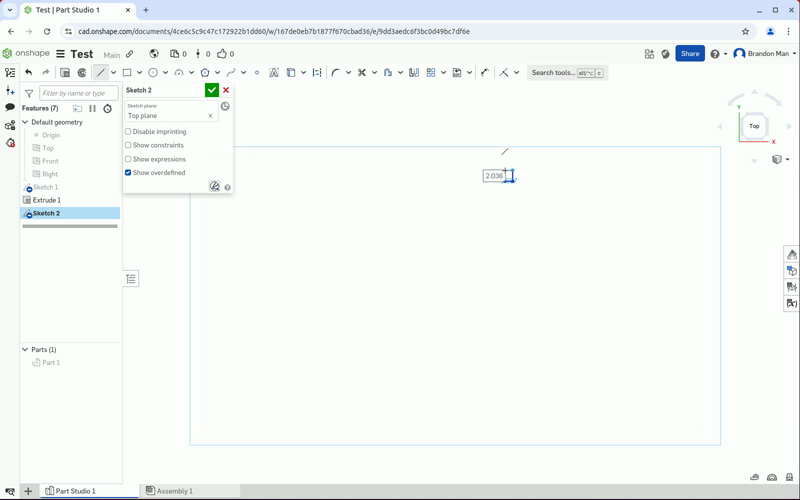
scroll(6)
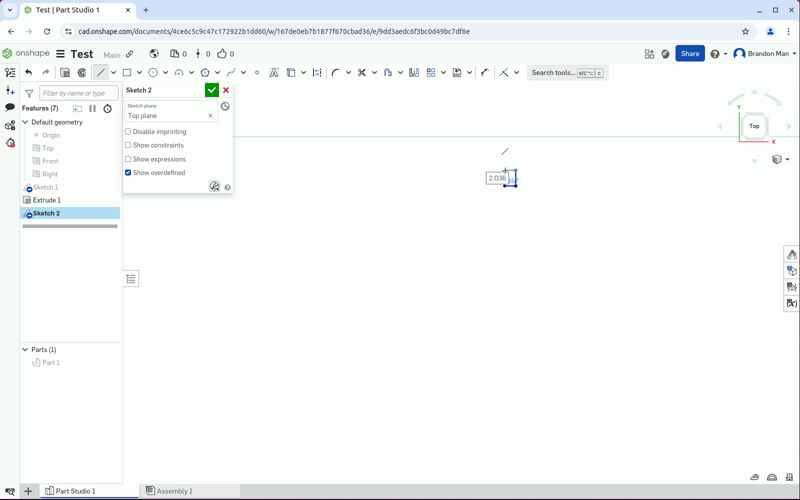
scroll(6)
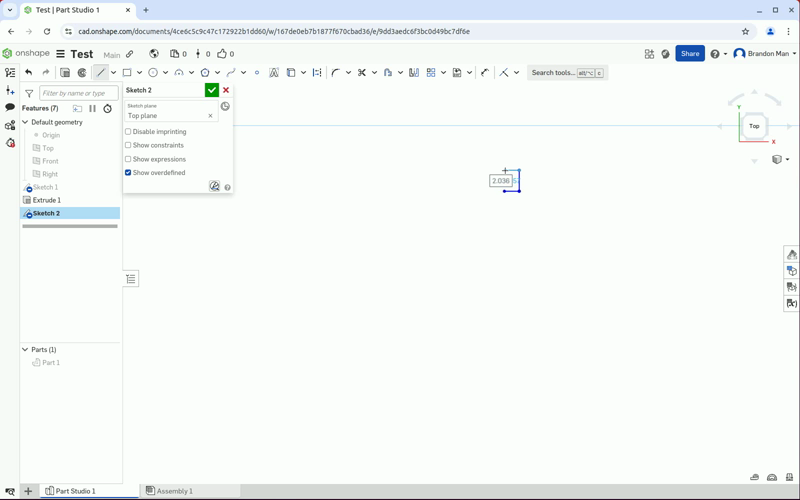
scroll(6)
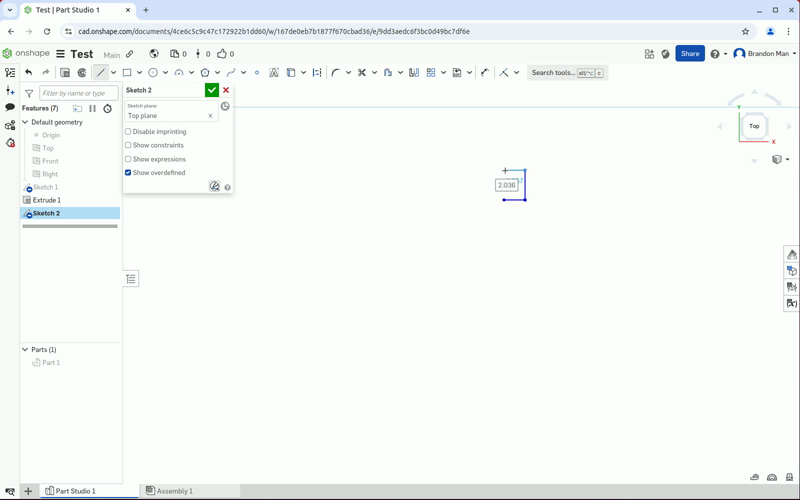
scroll(6)
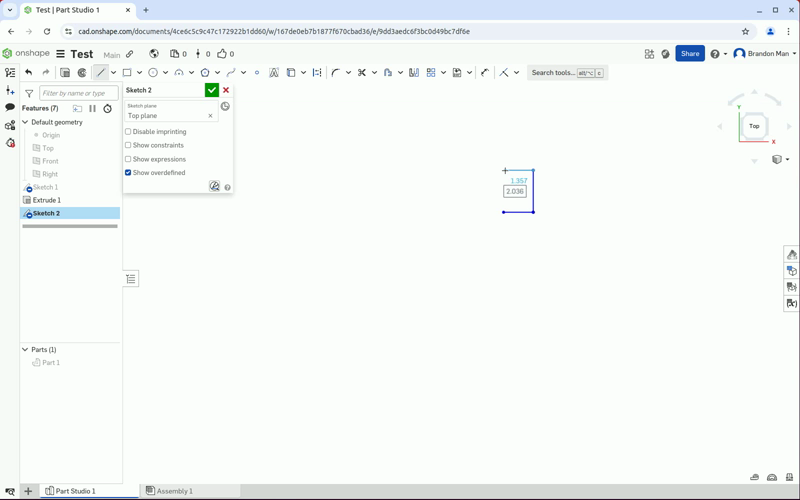
scroll(6)
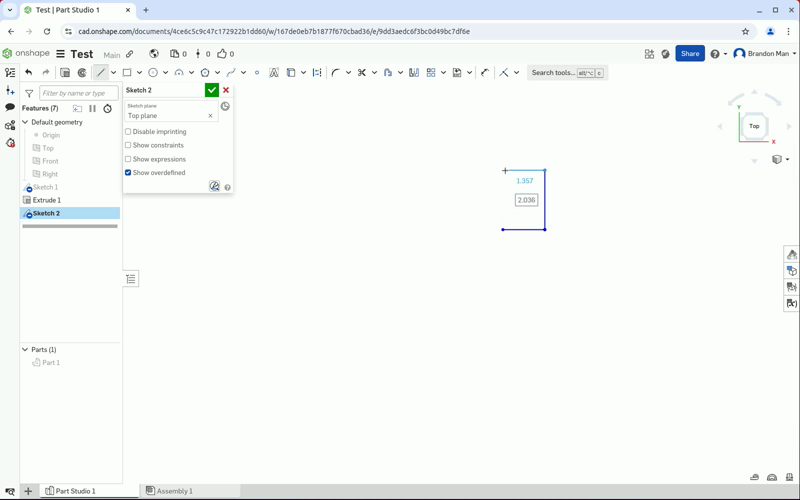
scroll(6)
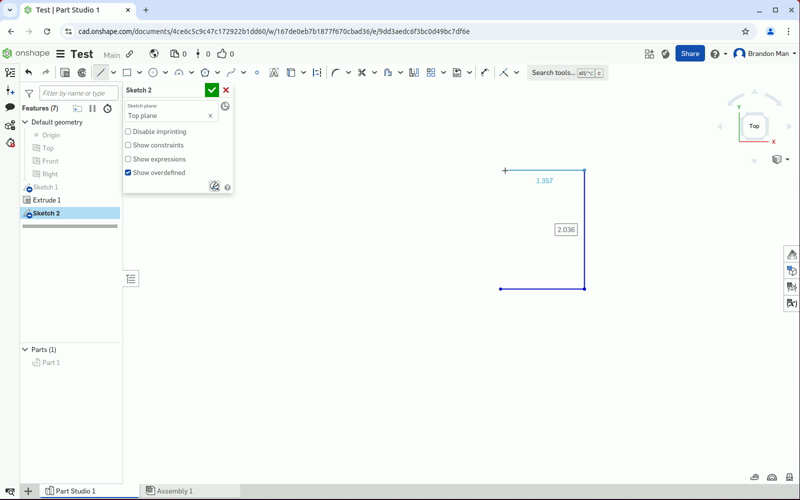
click(505, 170)
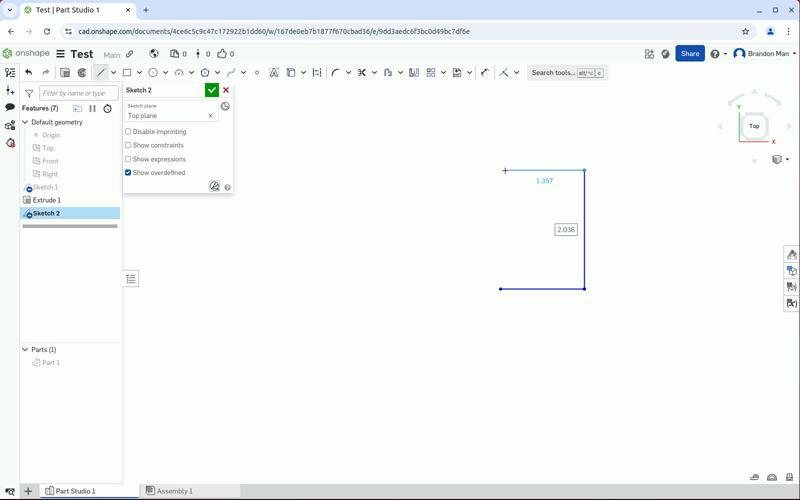
scroll(-6)
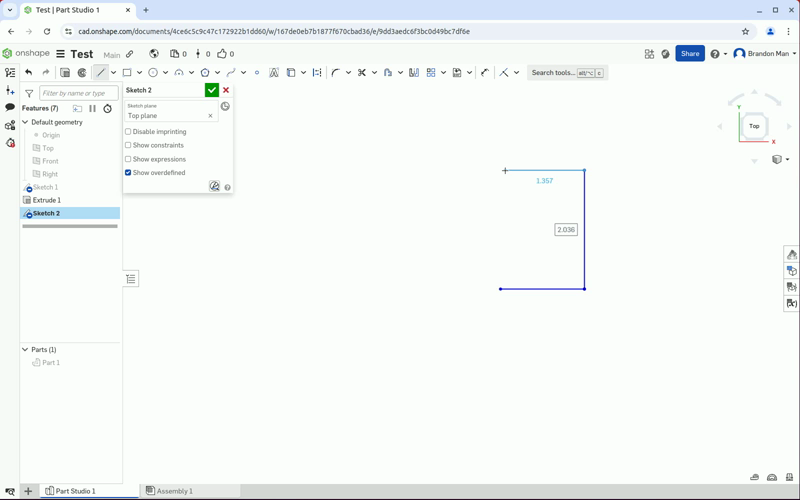
scroll(-6)
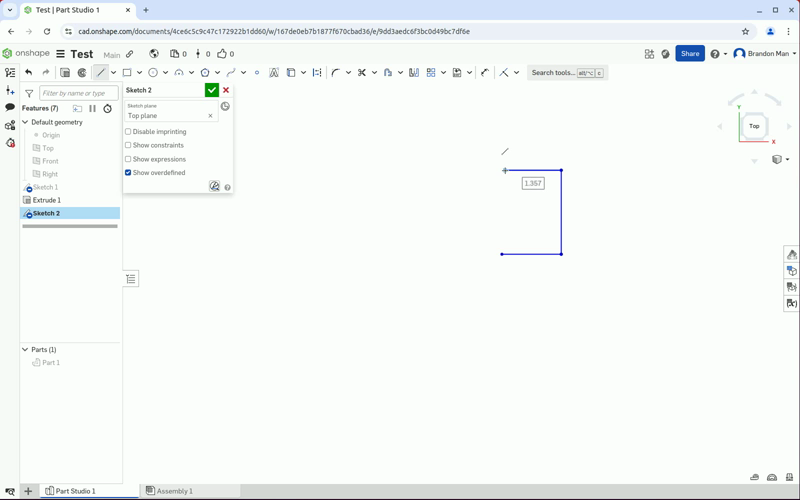
scroll(-6)
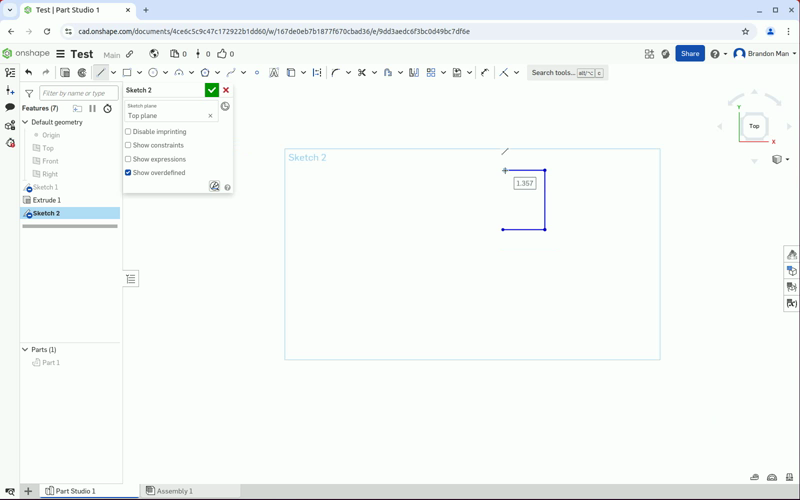
scroll(-6)
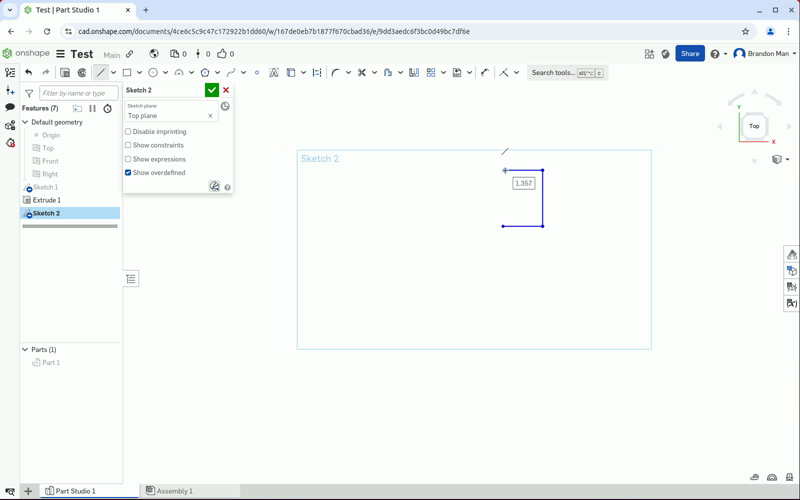
scroll(-6)
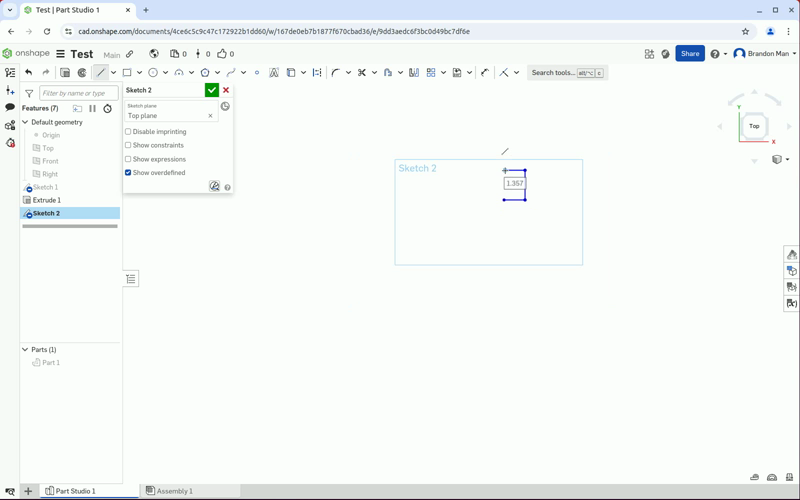
scroll(-6)
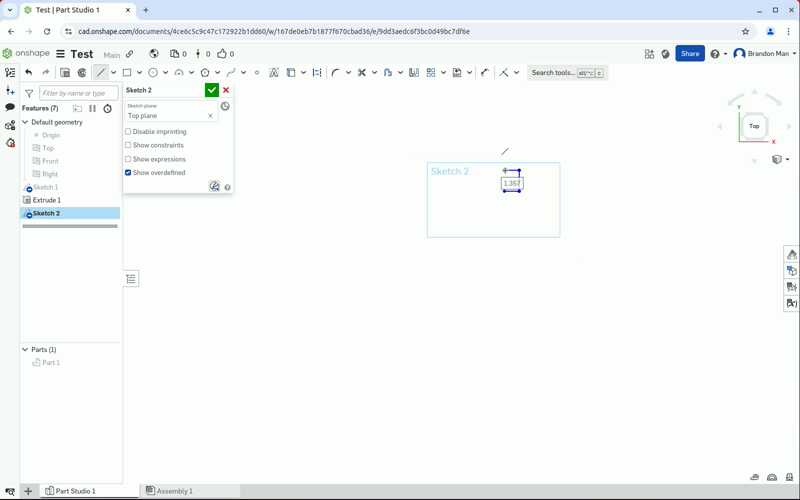
scroll(-6)
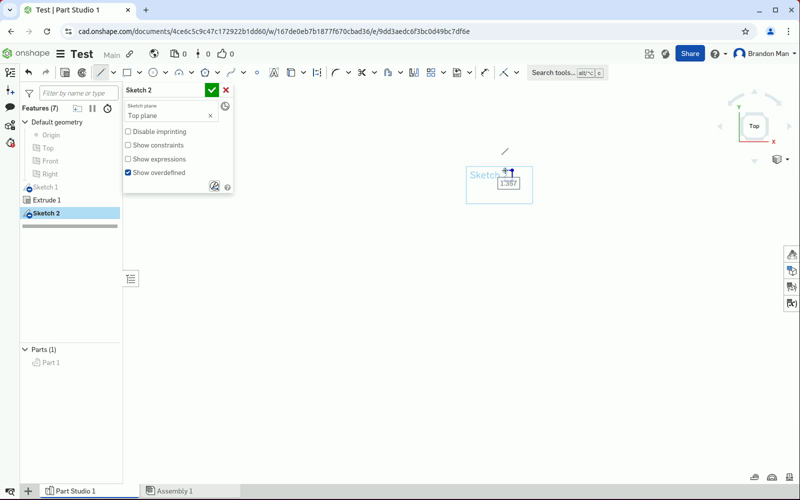
key_up(shift)
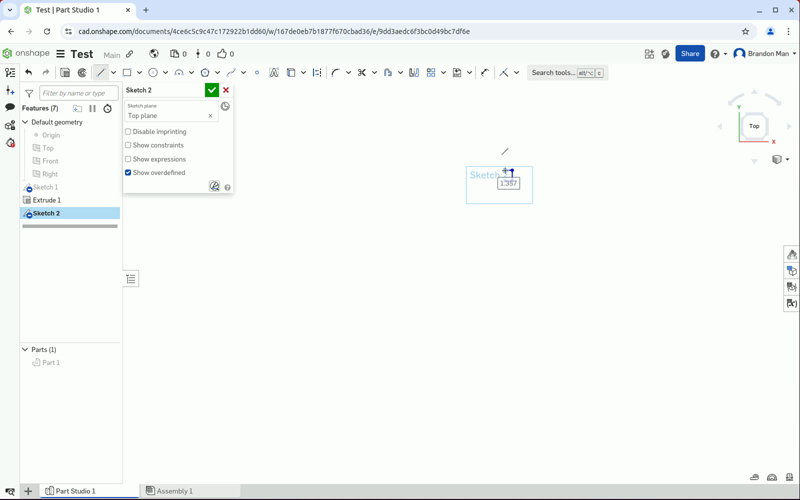
mouse_move(535, 170)
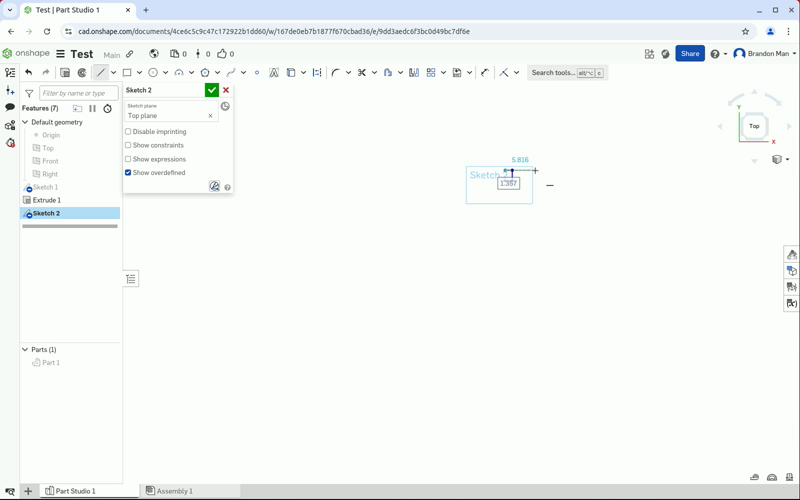
key_down(shift)
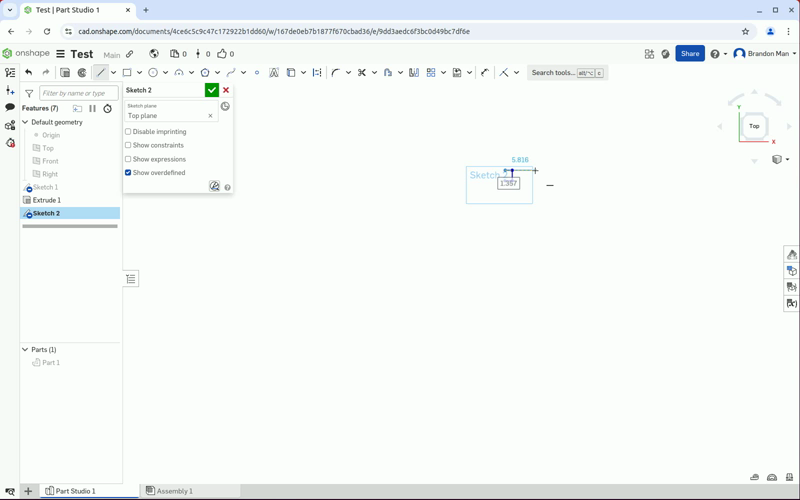
mouse_move(505, 180)
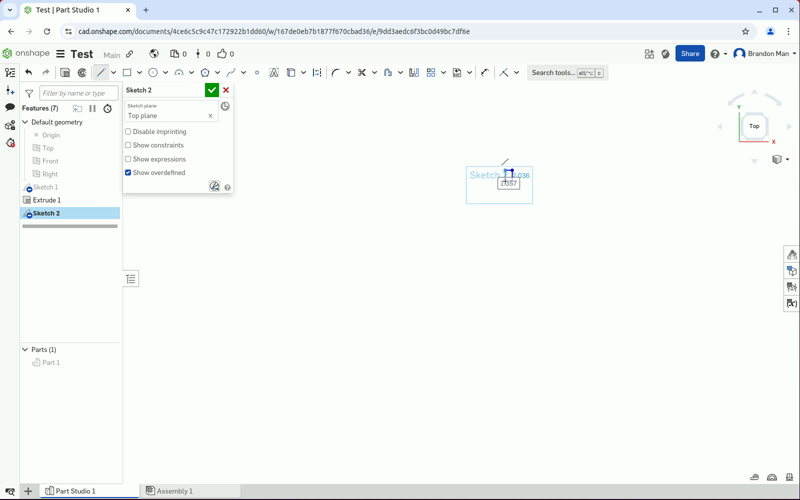
key_up(shift)
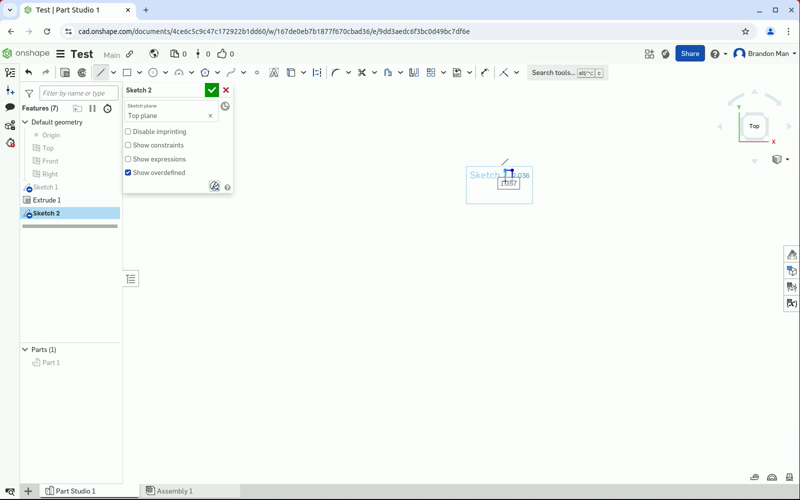
click(505, 180)
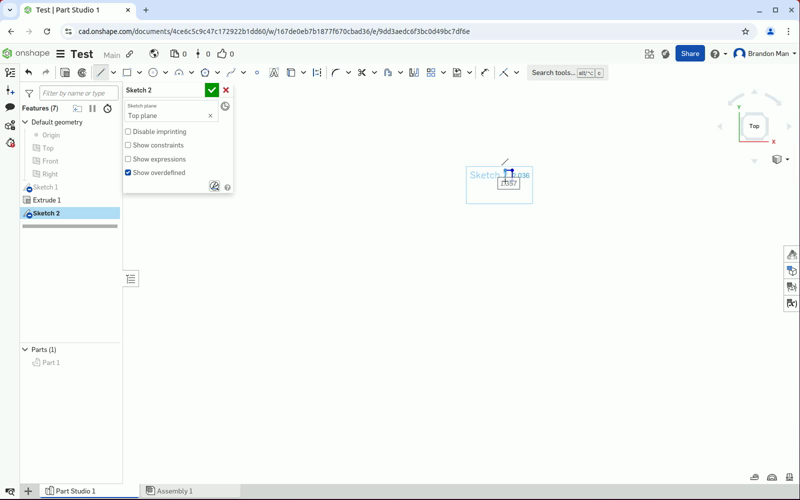
key(esc)
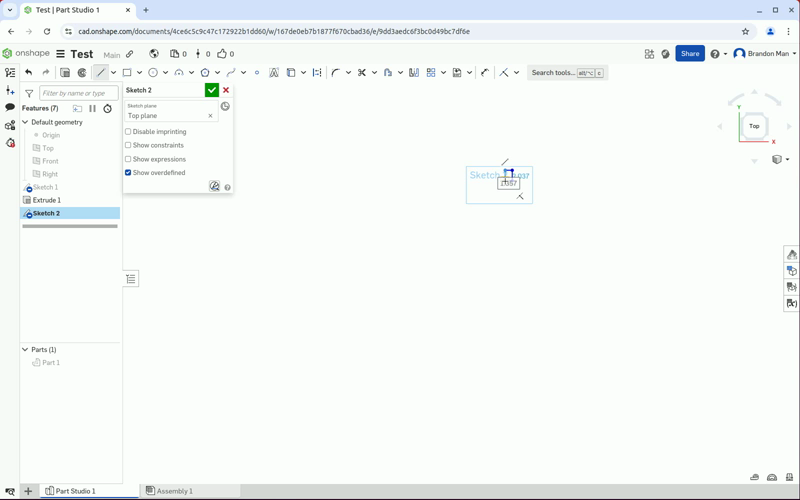
mouse_move(510, 173)
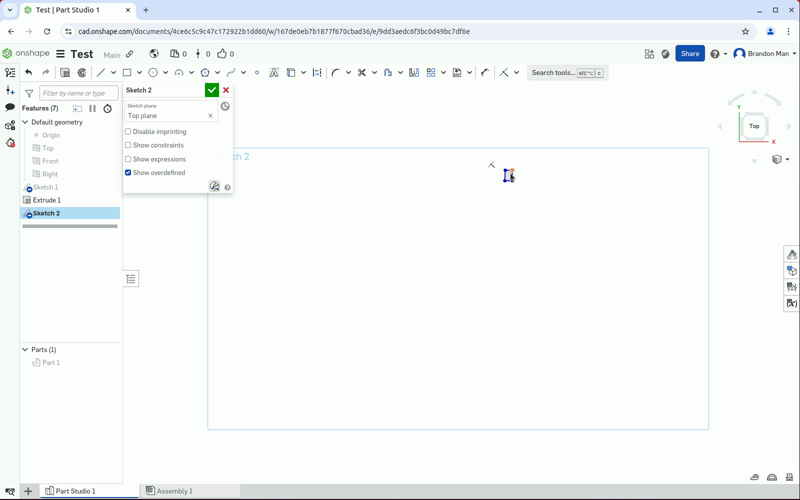
scroll(6)
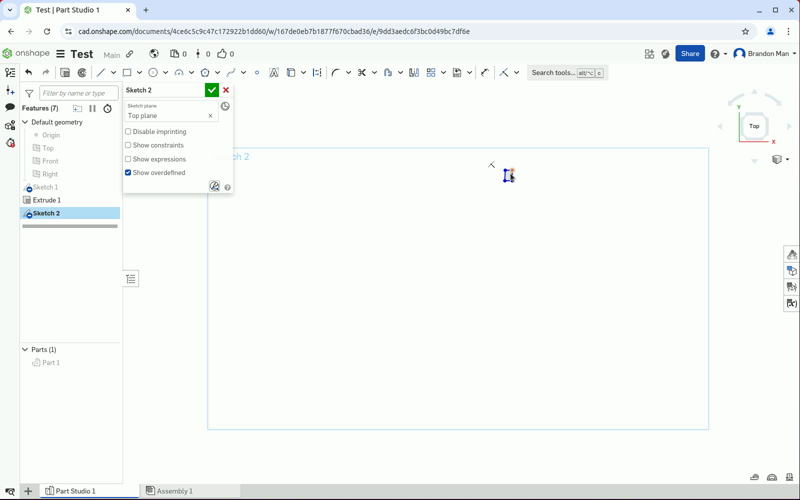
scroll(6)
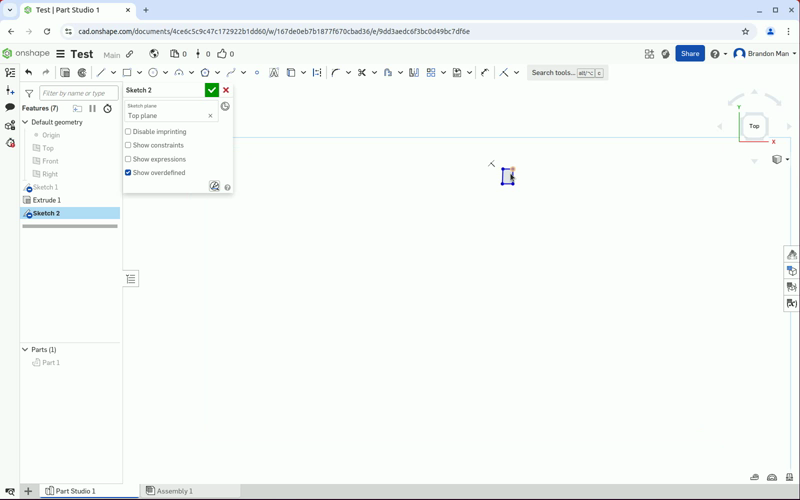
scroll(6)
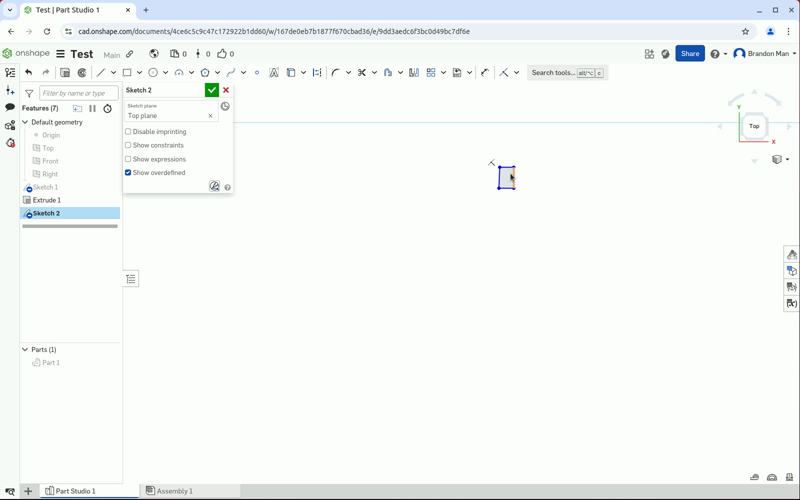
scroll(6)
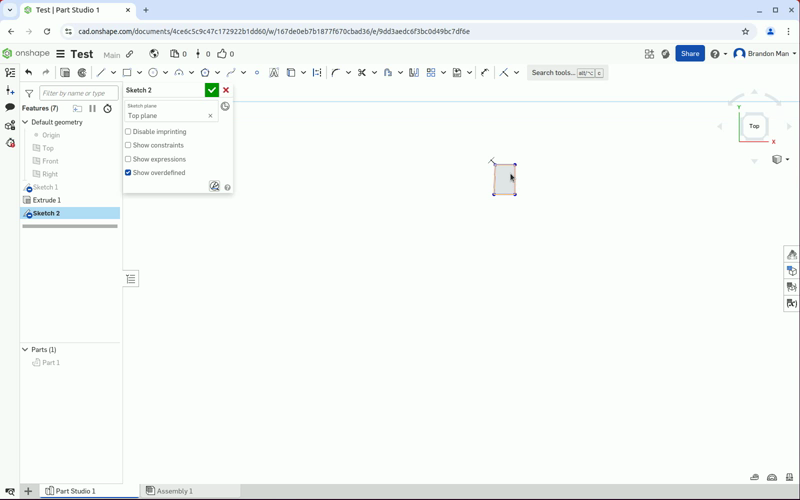
scroll(6)
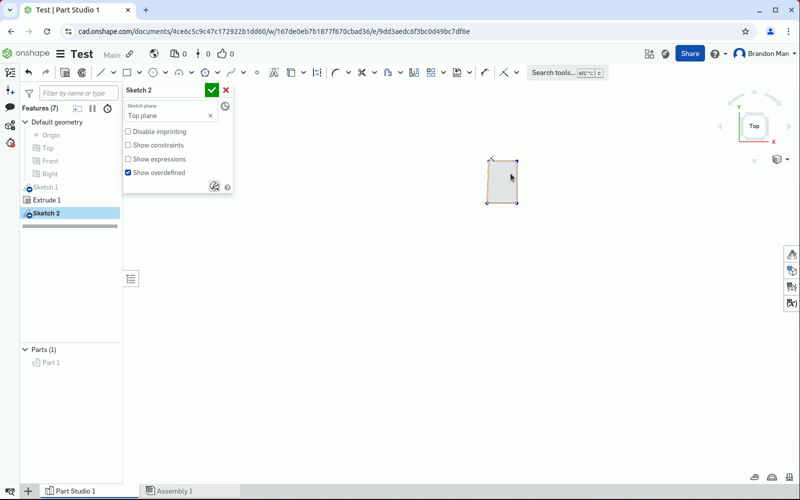
scroll(6)
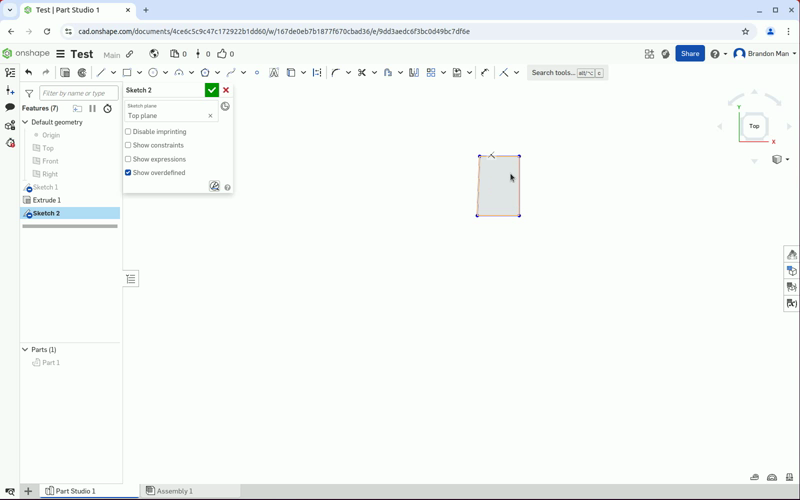
scroll(6)
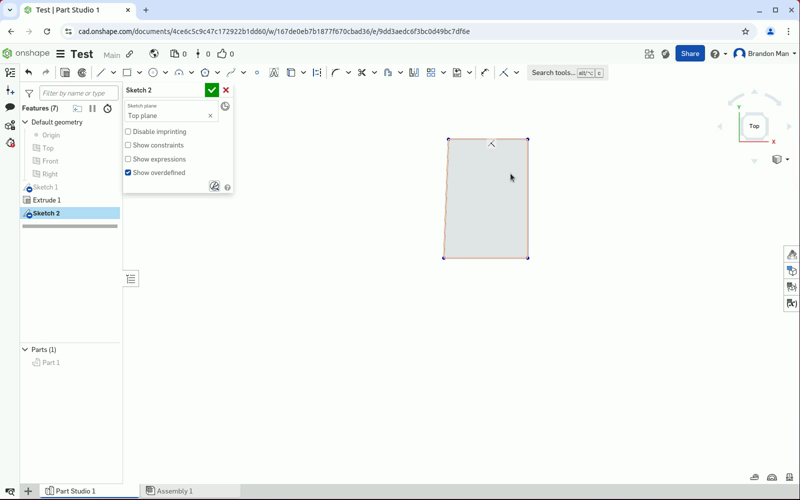
click(510, 173)
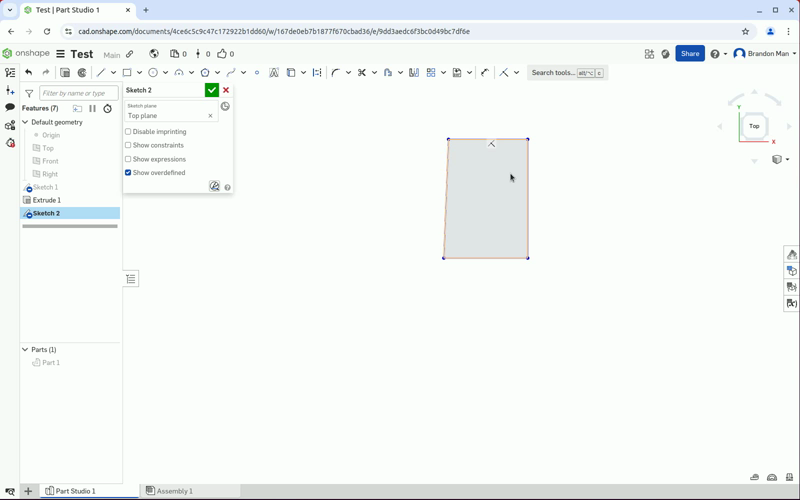
scroll(-6)
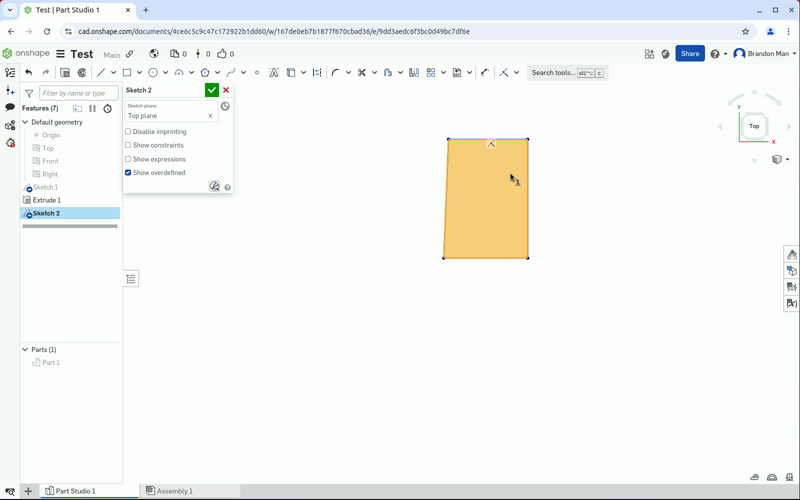
scroll(-6)
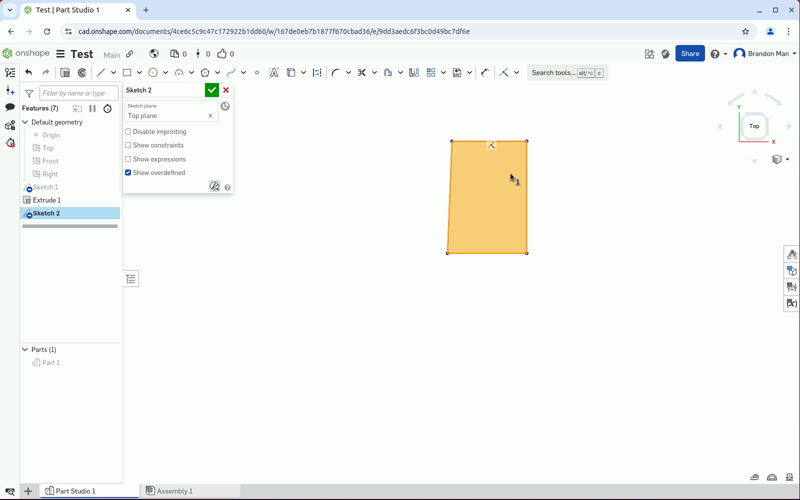
scroll(-6)
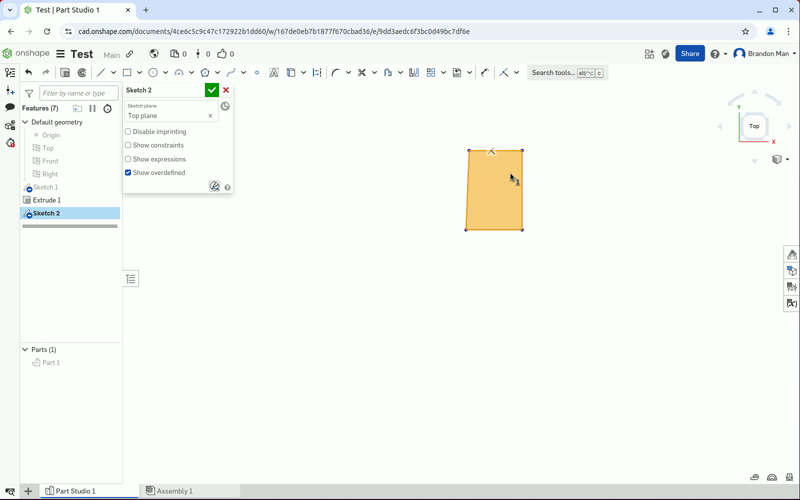
scroll(-6)
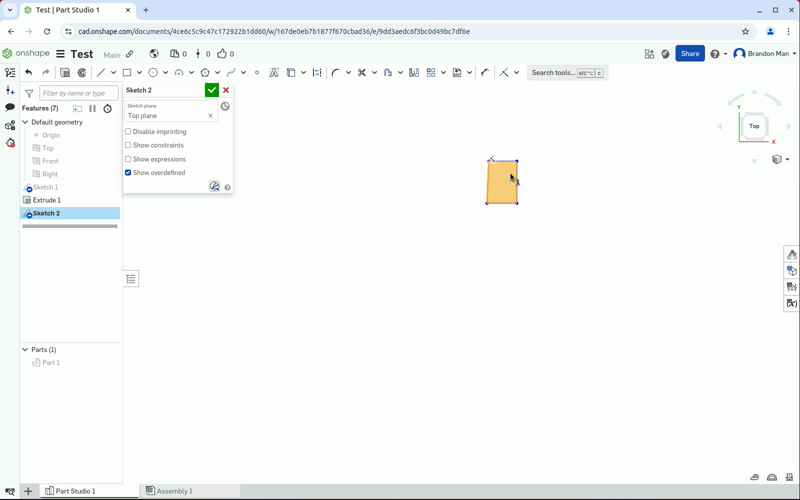
scroll(-6)
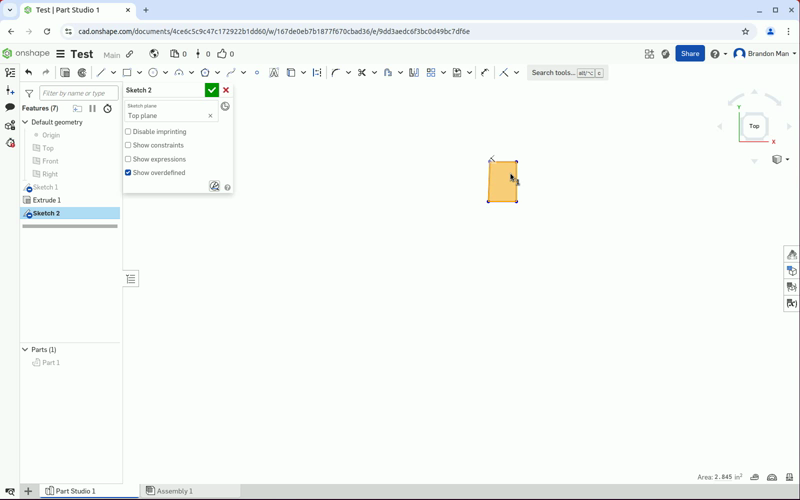
scroll(-6)
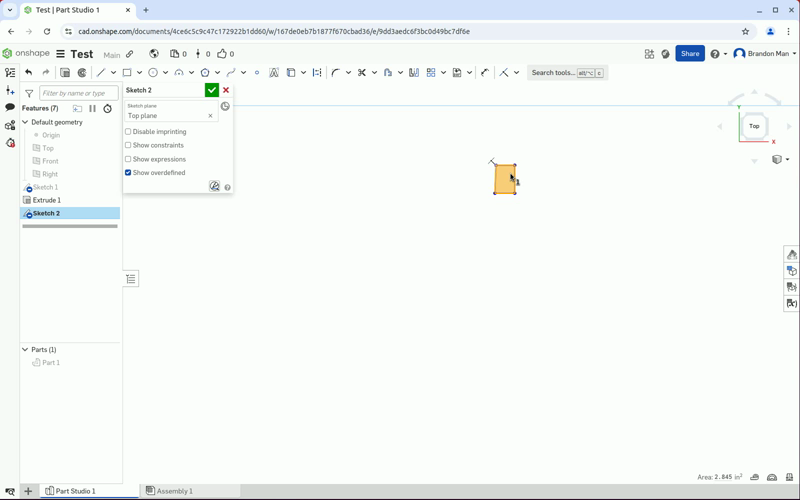
scroll(-6)
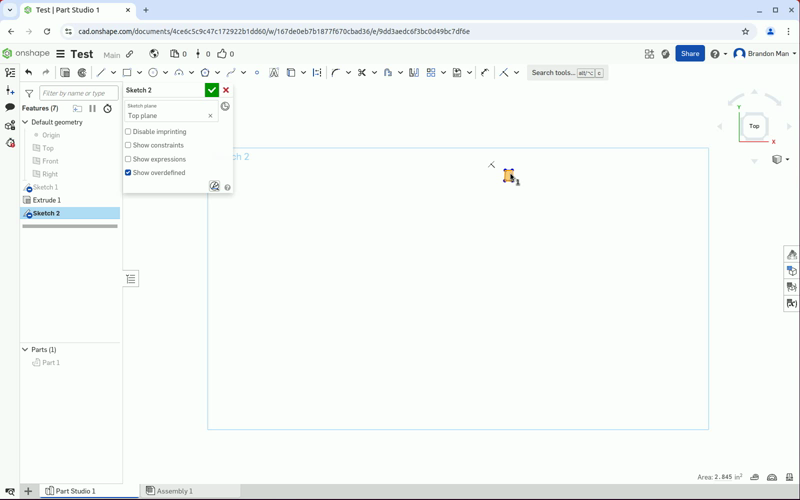
mouse_move(73, 352)
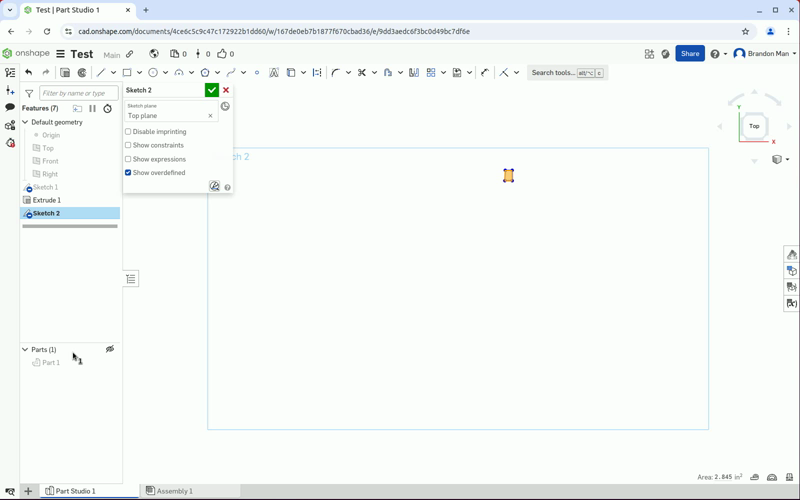
key(shift+y)
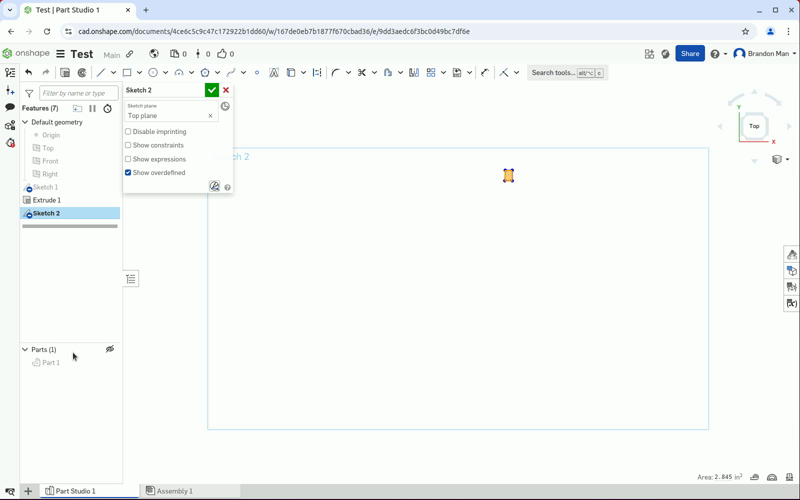
key(shift+e)
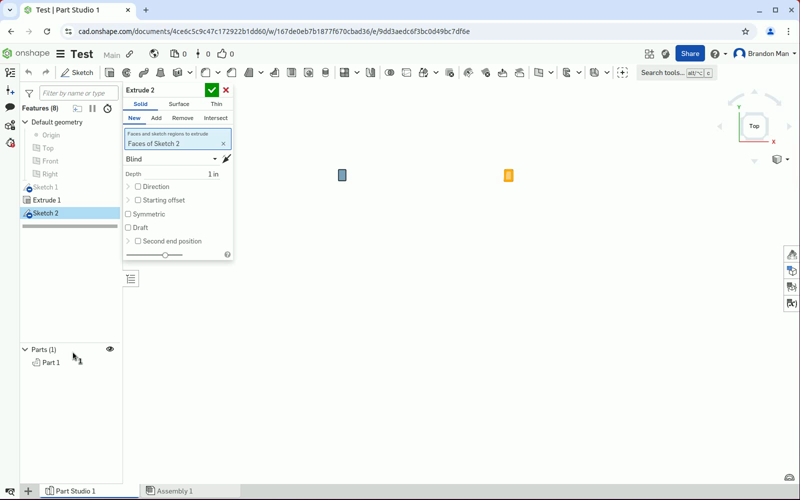
mouse_move(143, 106)
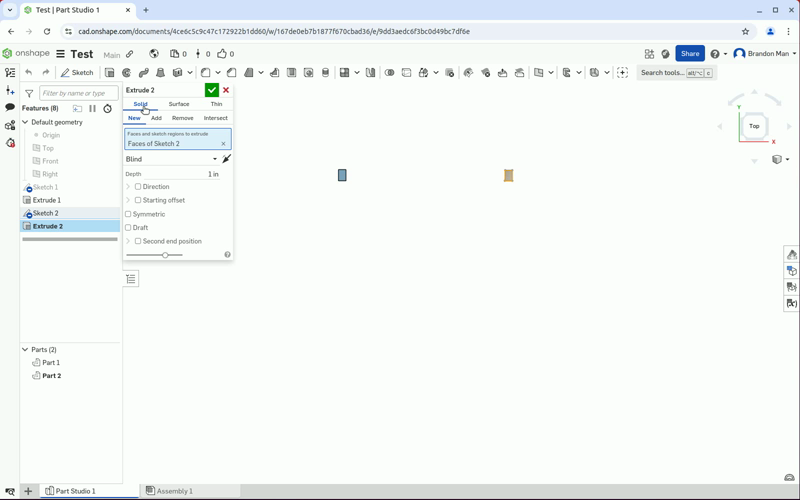
click(143, 106)
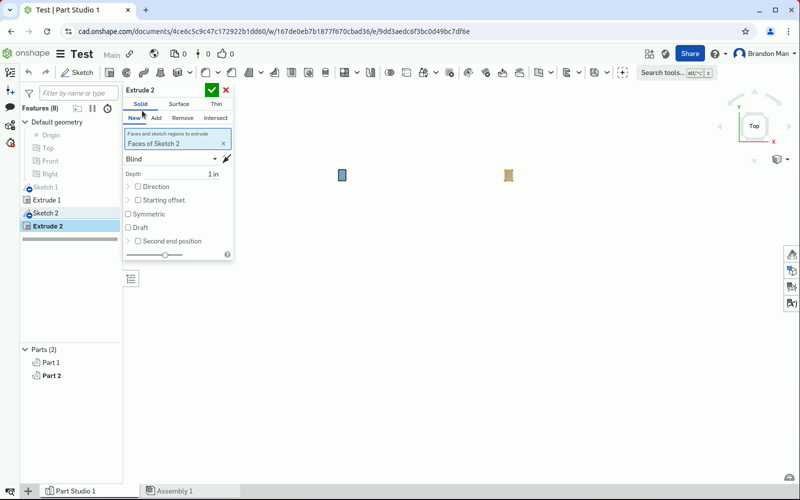
mouse_move(137, 120)
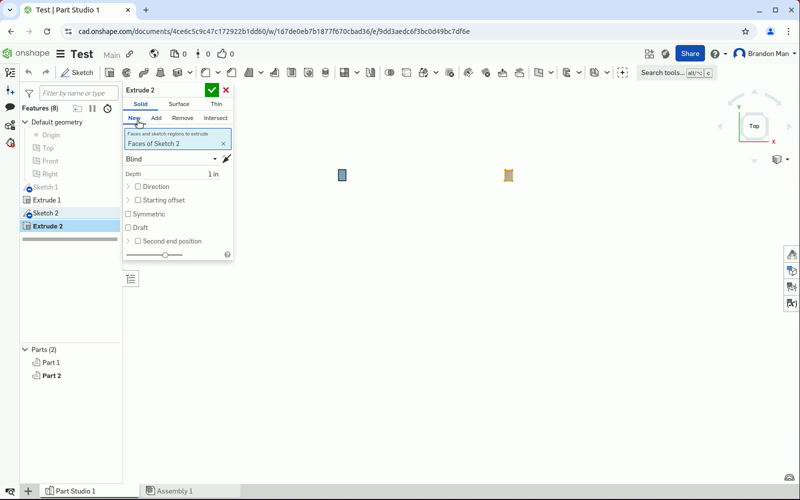
click(137, 120)
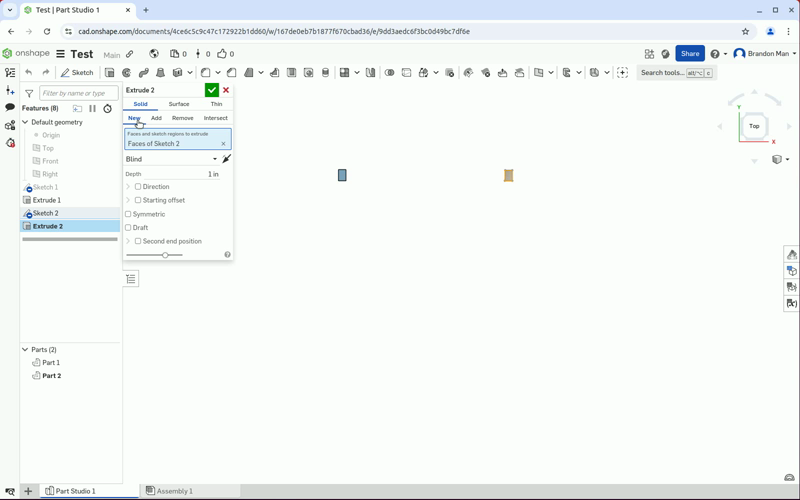
key(tab, 4)
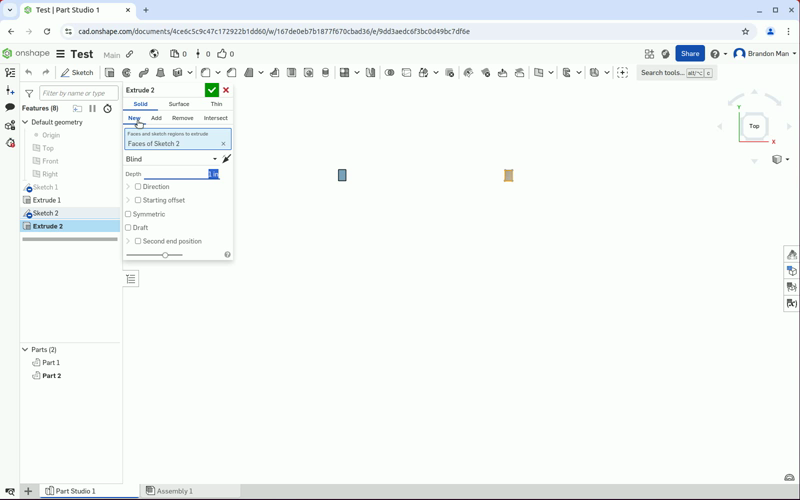
text(1.444)
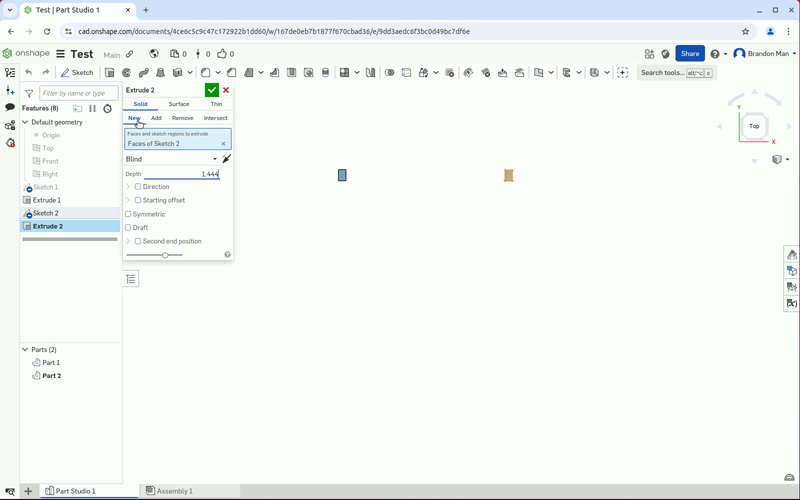
key(enter)
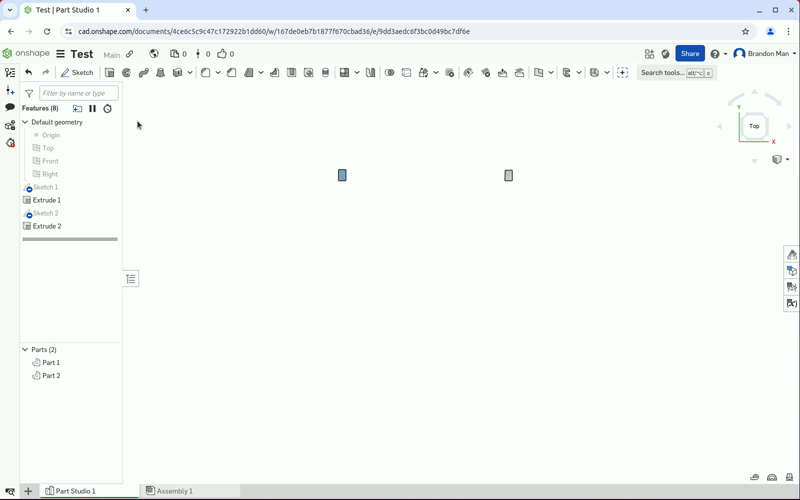
key(shift+h)
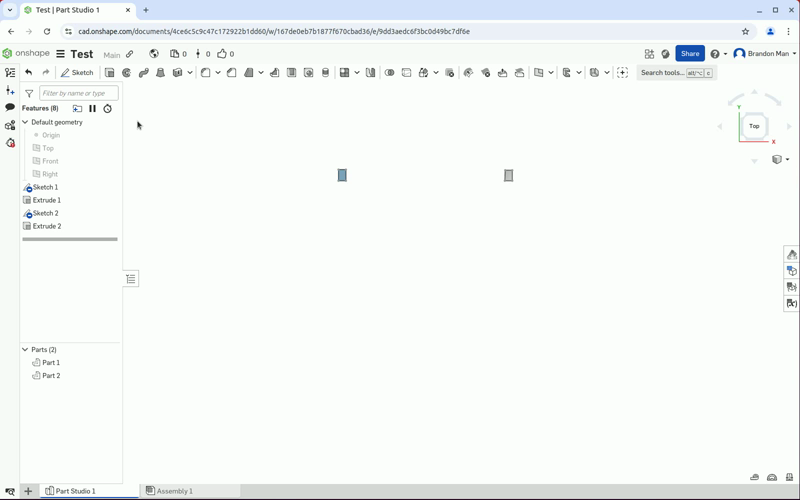
key(shift+h)
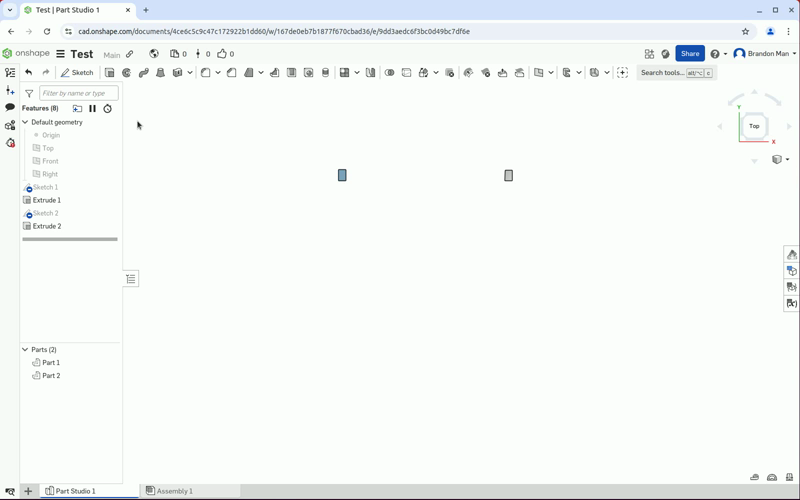
mouse_move(73, 189)
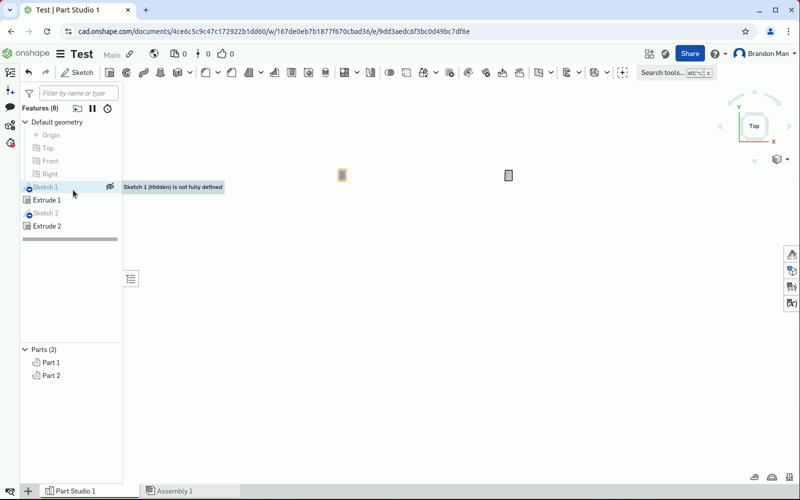
click(73, 189)
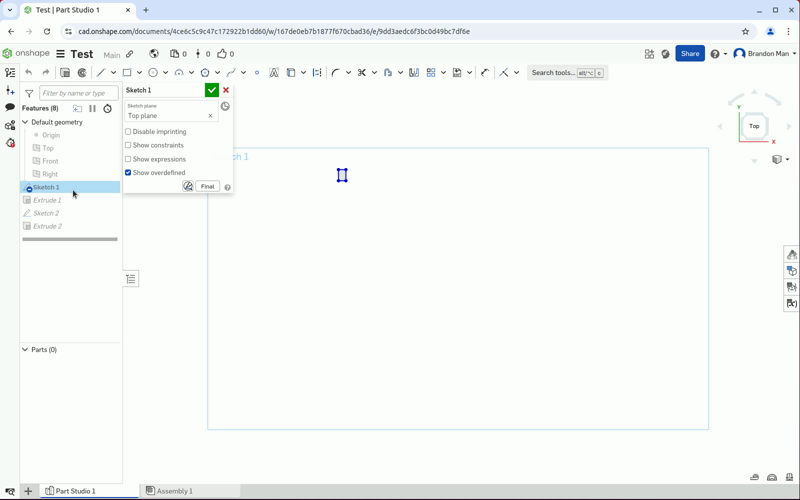
mouse_move(229, 92)
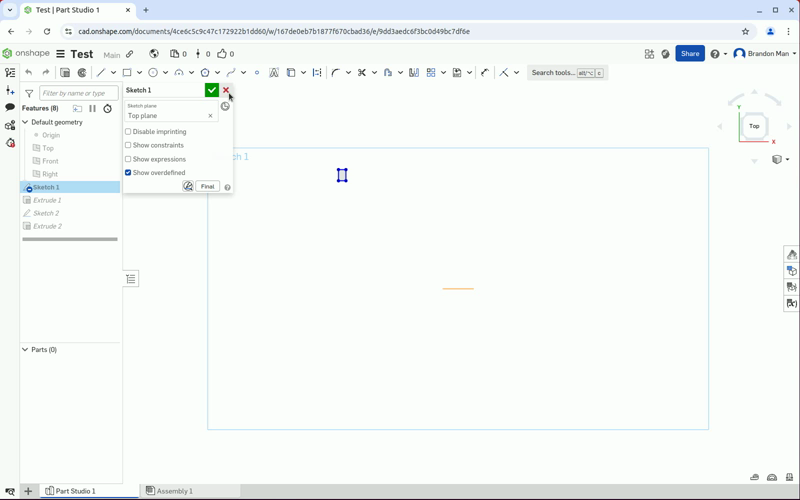
click(229, 92)
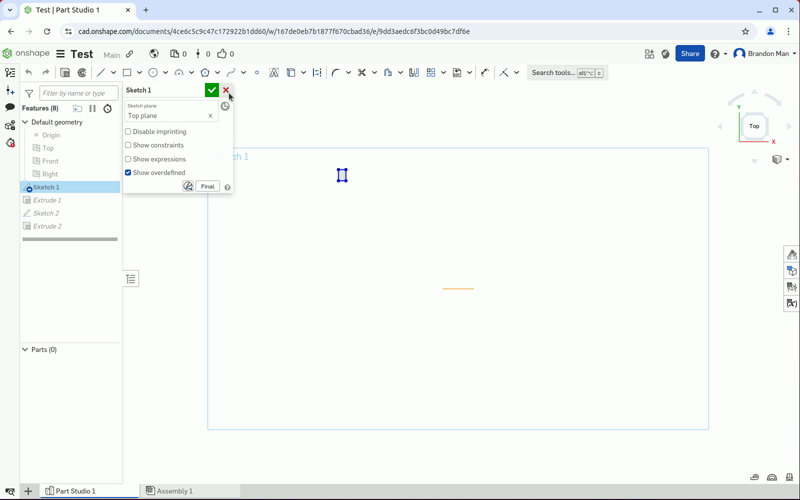
key(shift+s)
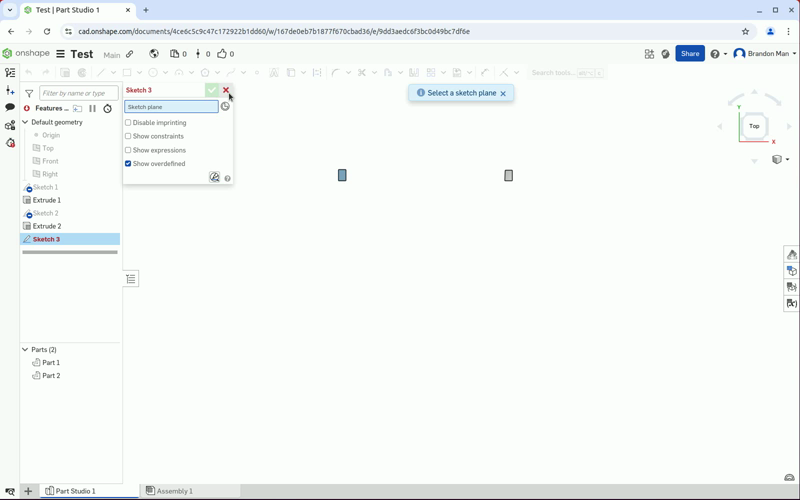
mouse_move(73, 150)
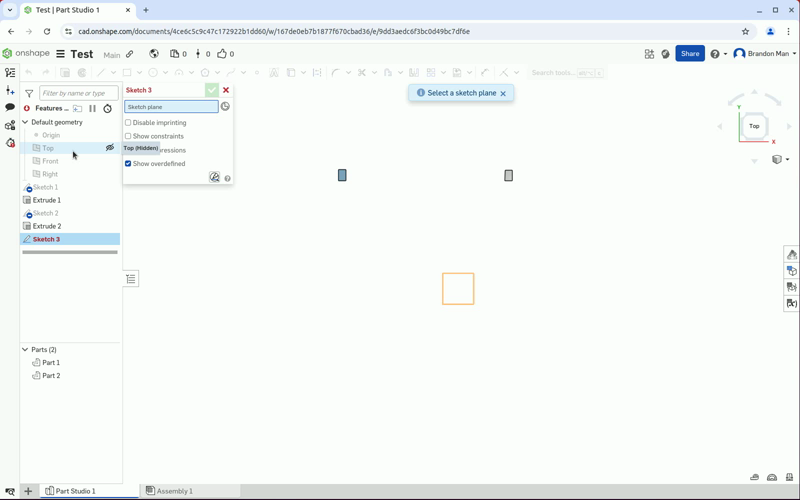
click(73, 150)
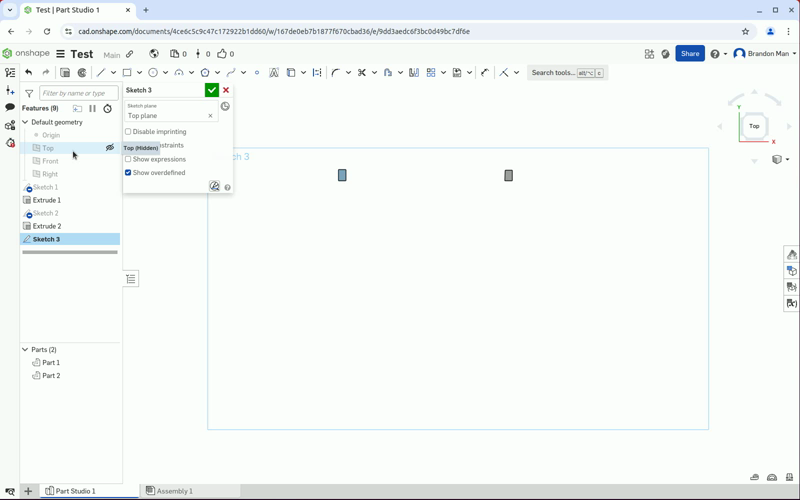
mouse_move(73, 352)
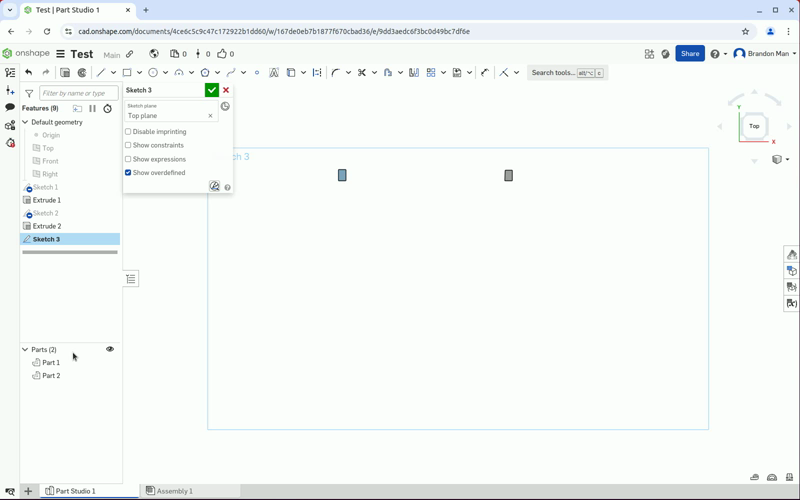
key(y)
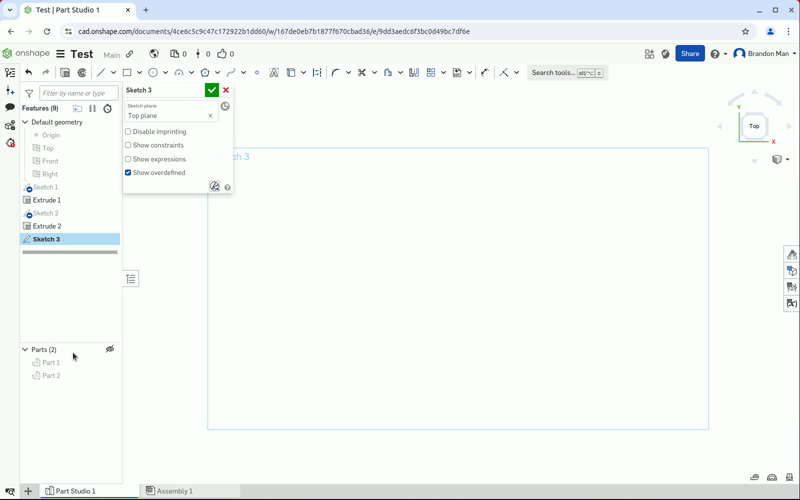
key(l)
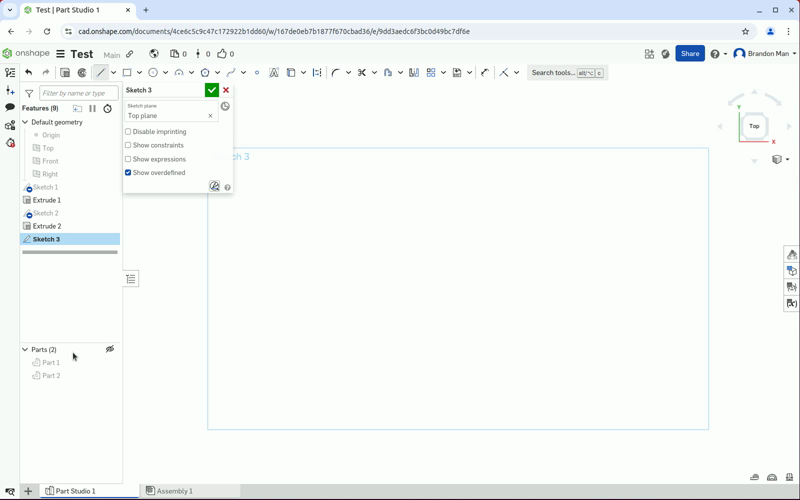
key_down(shift)
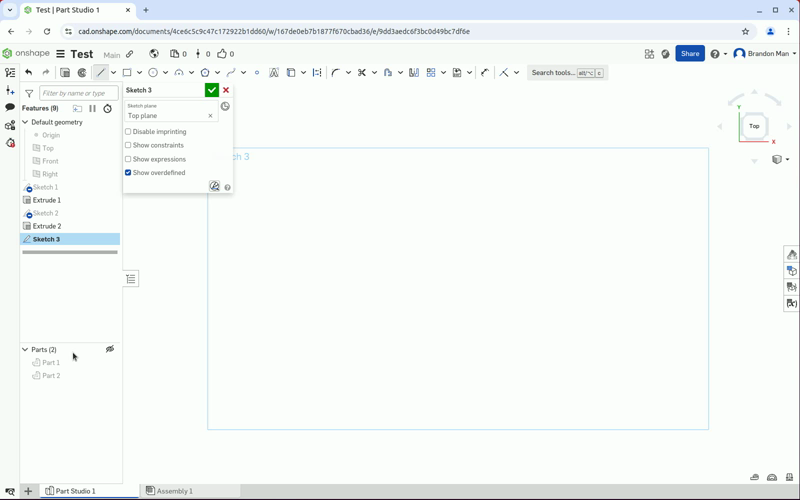
mouse_move(348, 219)
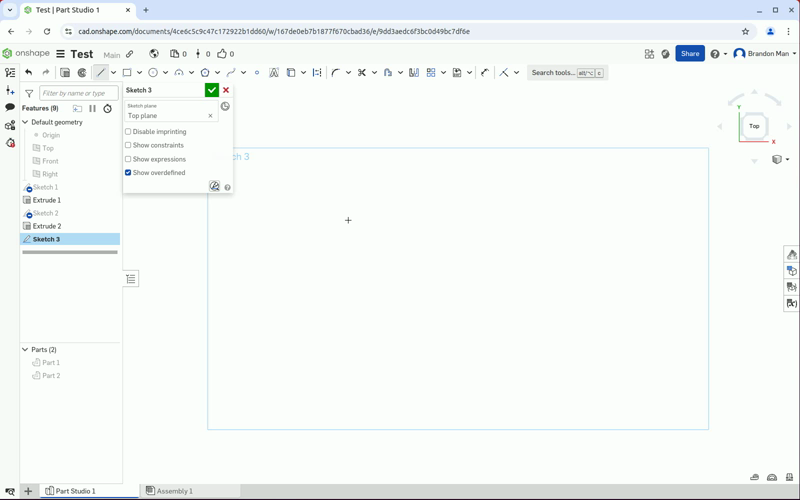
click(348, 219)
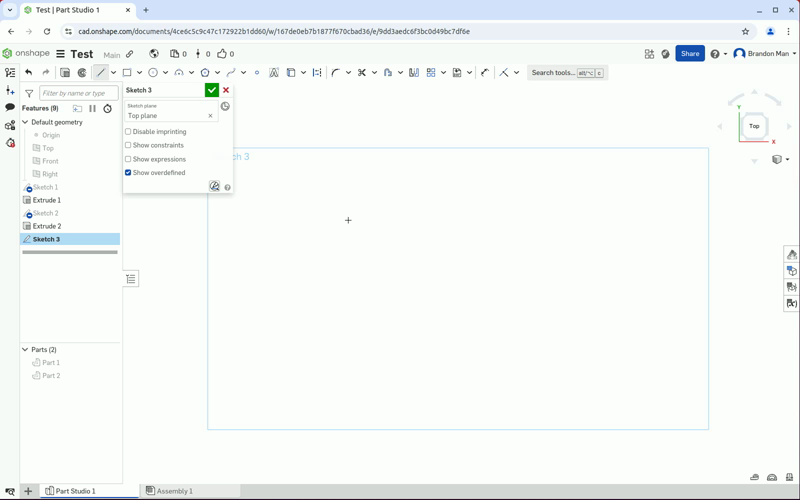
key_up(shift)
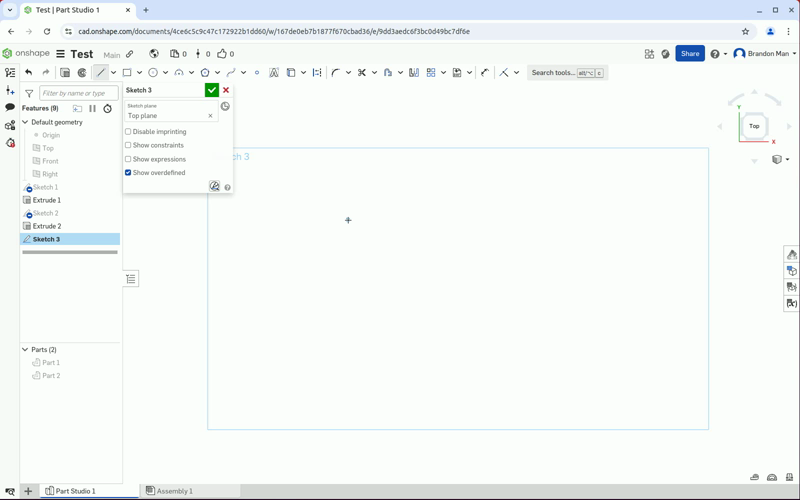
key_down(shift)
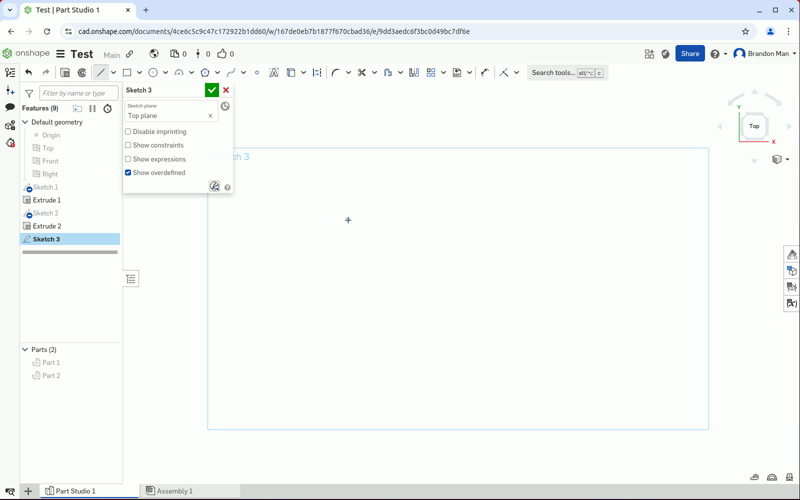
mouse_move(378, 219)
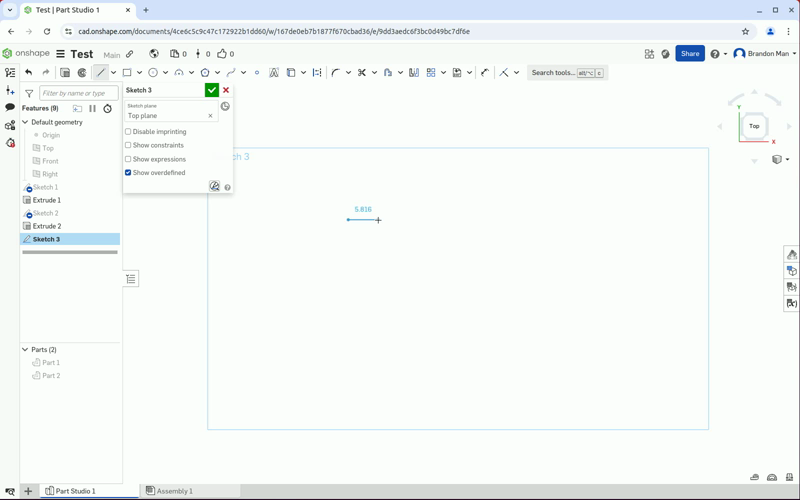
mouse_move(354, 219)
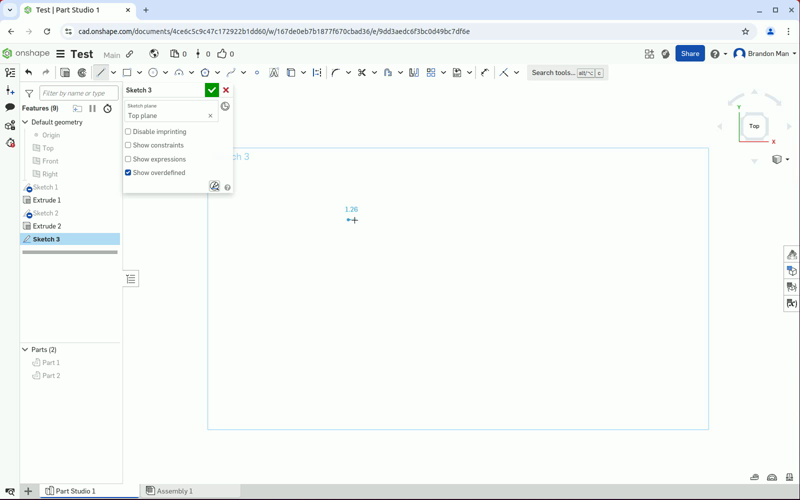
scroll(6)
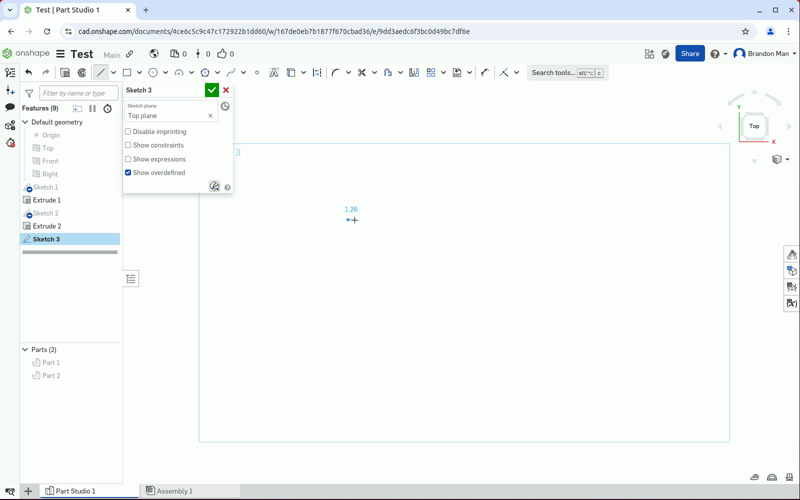
scroll(6)
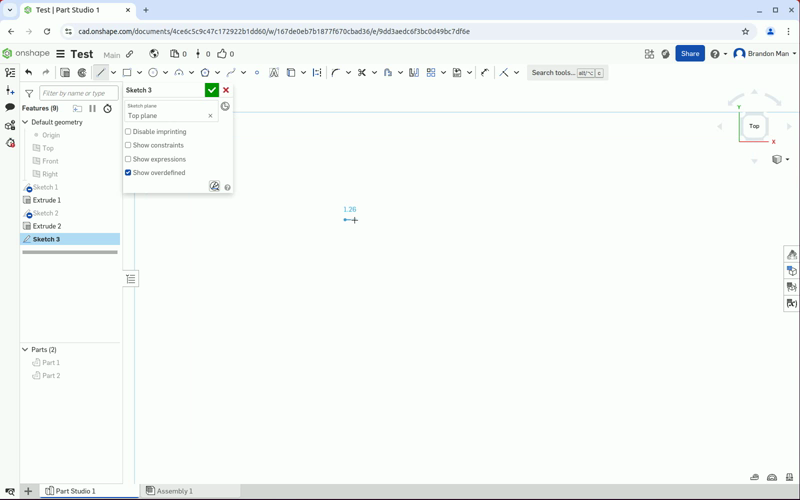
scroll(6)
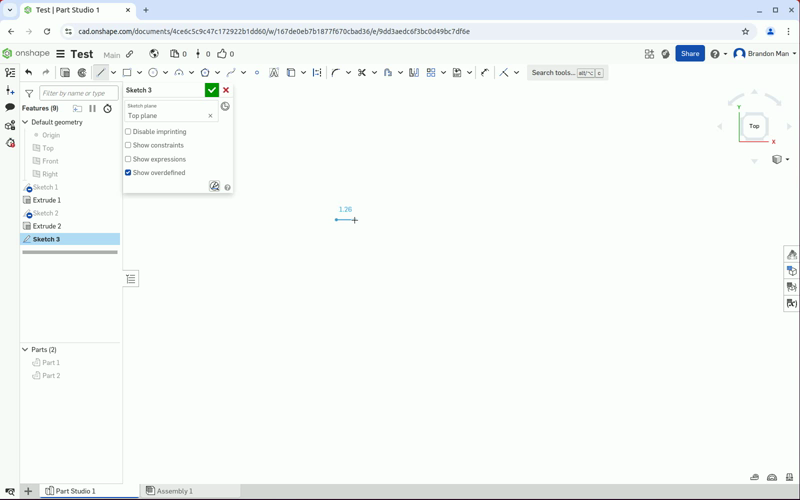
scroll(6)
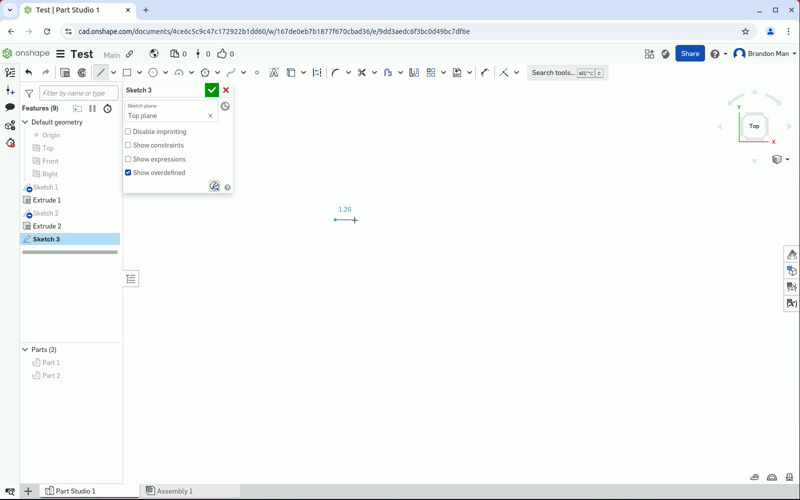
scroll(6)
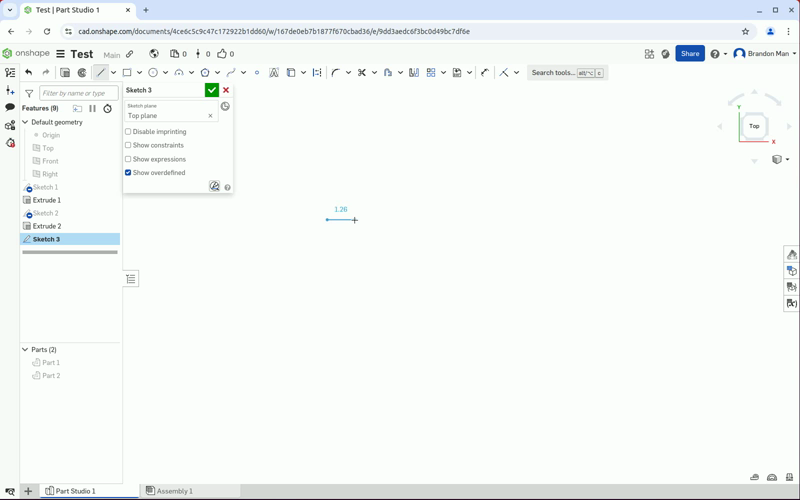
scroll(6)
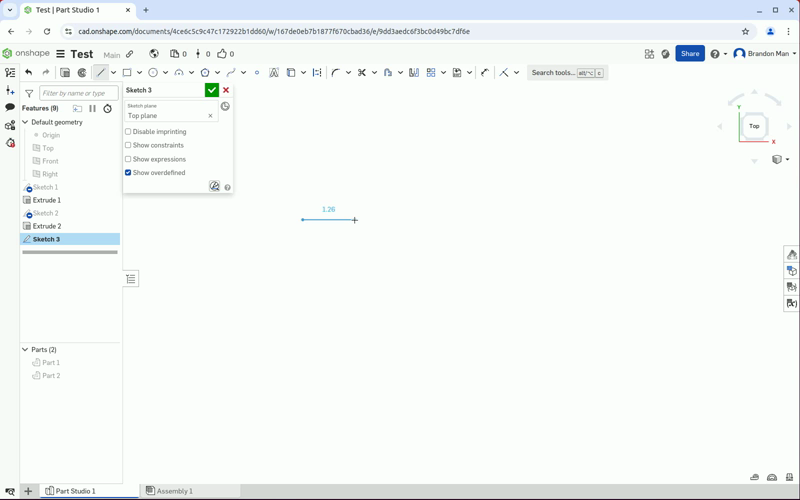
scroll(6)
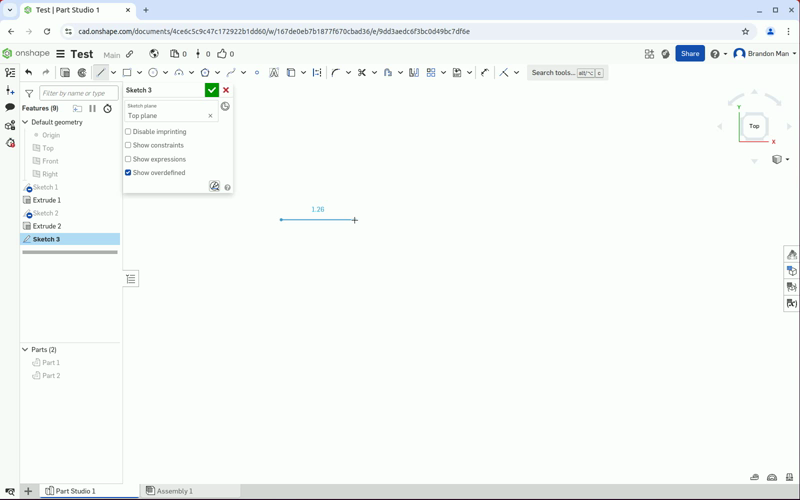
click(354, 219)
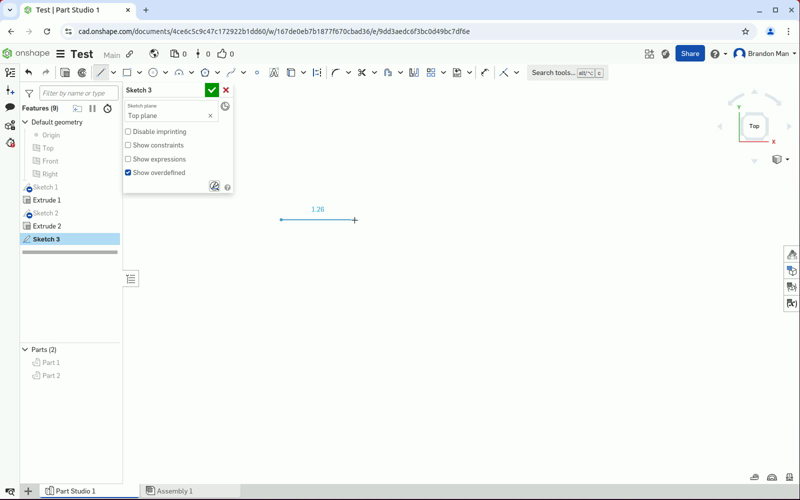
scroll(-6)
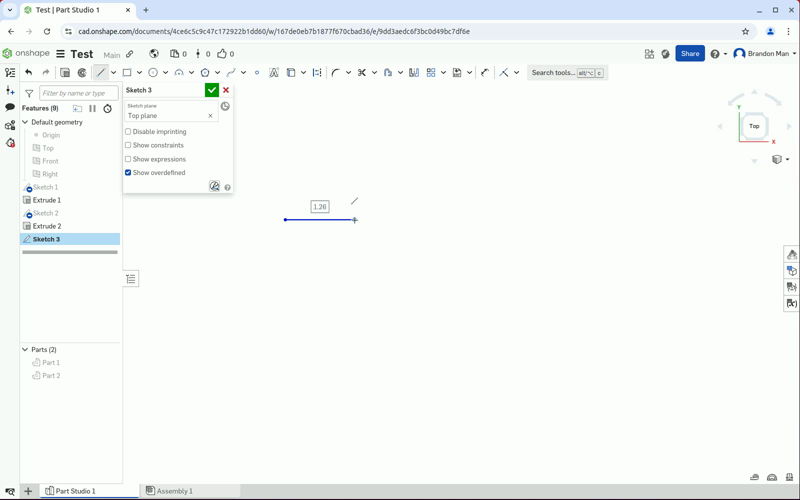
scroll(-6)
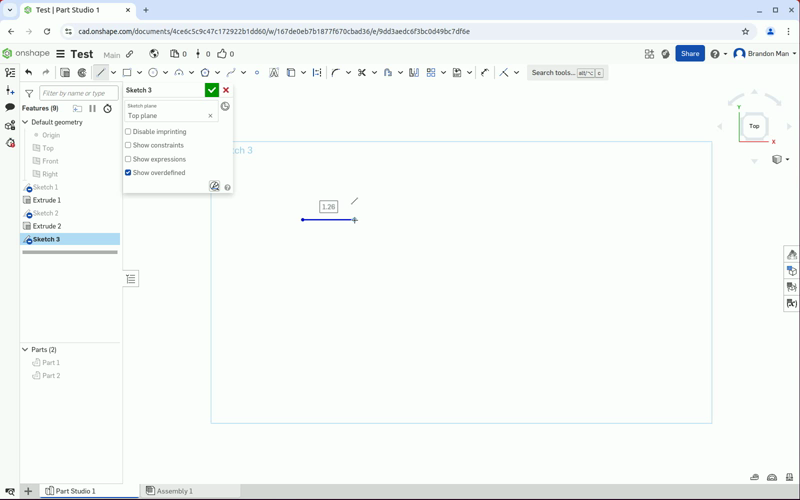
scroll(-6)
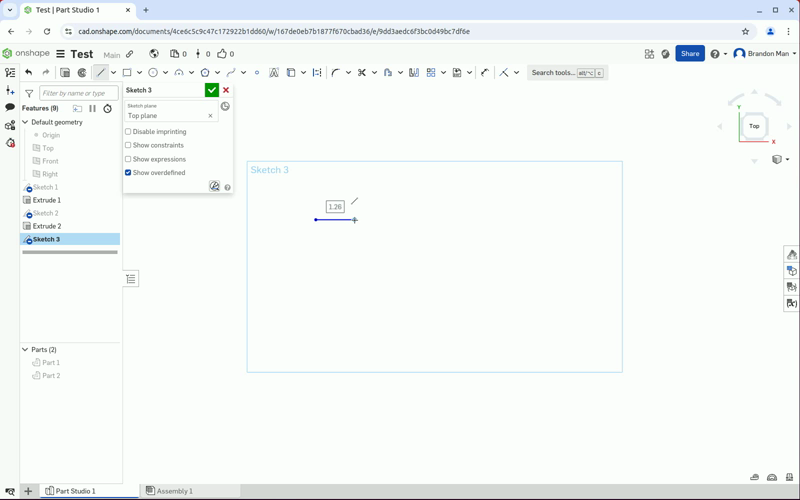
scroll(-6)
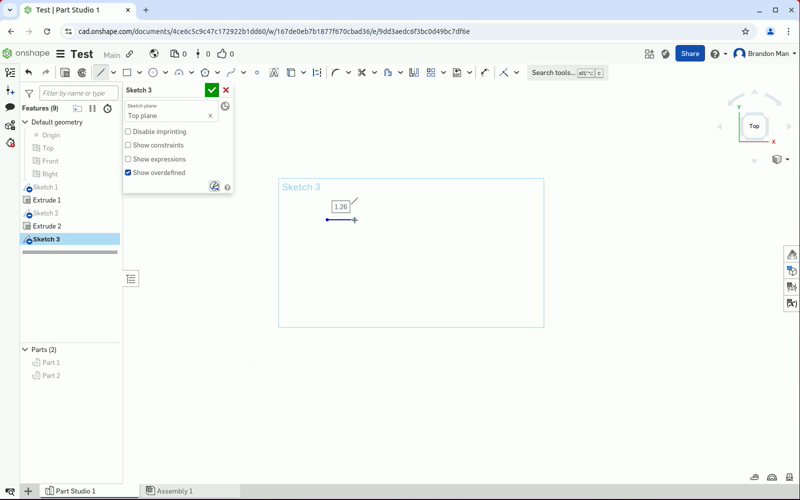
scroll(-6)
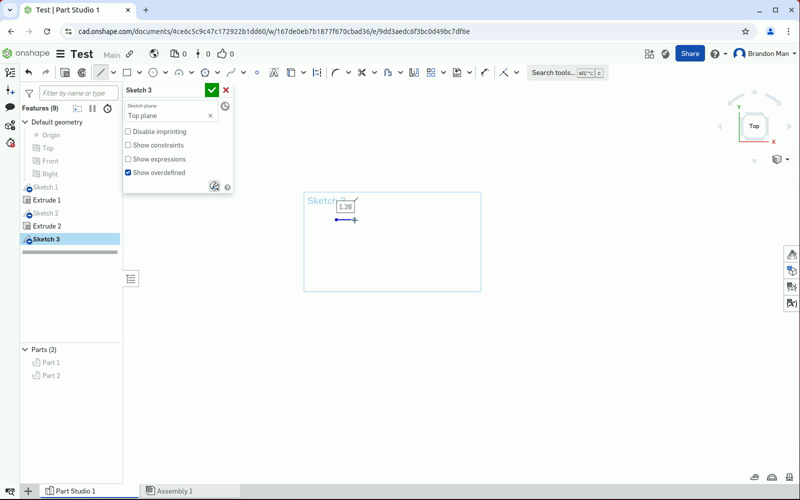
scroll(-6)
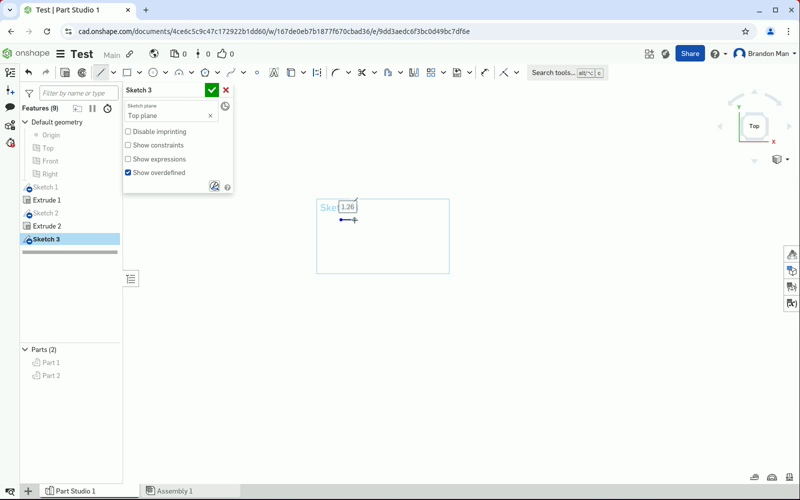
scroll(-6)
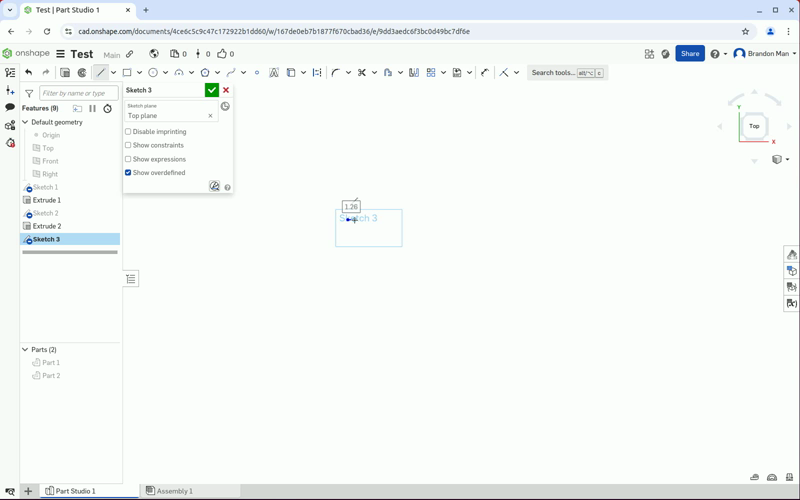
key_up(shift)
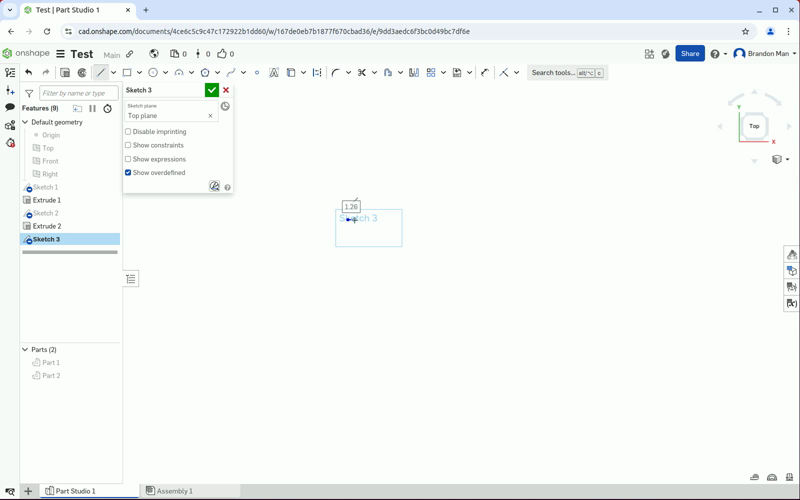
key_down(shift)
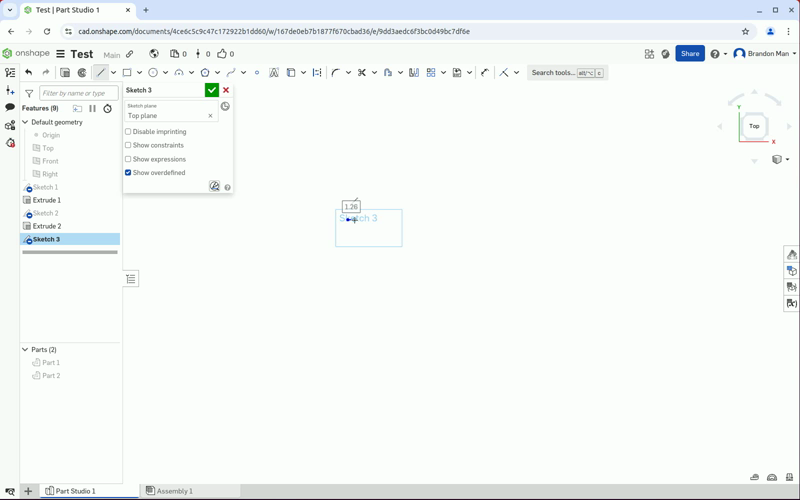
mouse_move(384, 219)
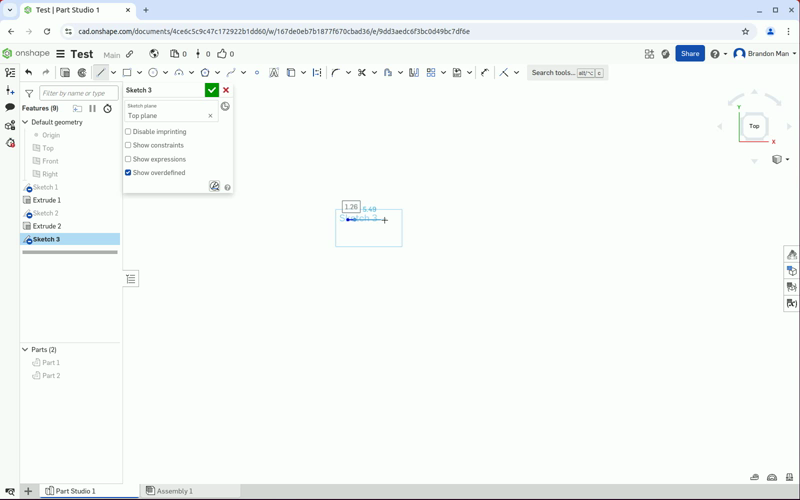
mouse_move(354, 186)
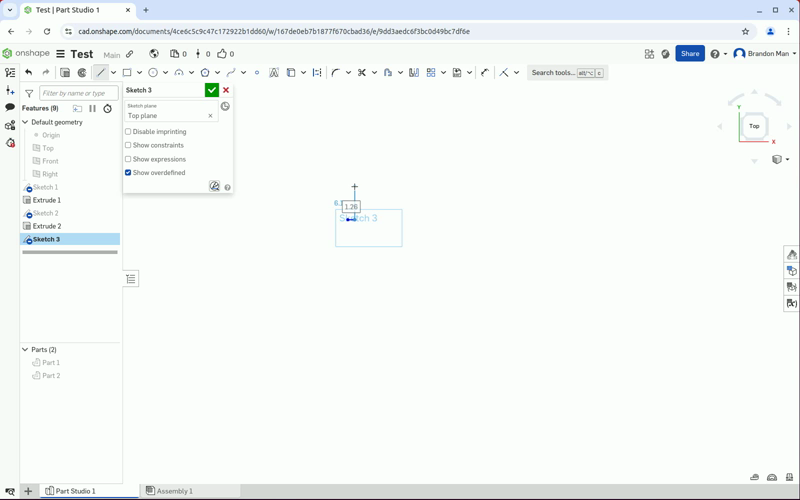
click(354, 186)
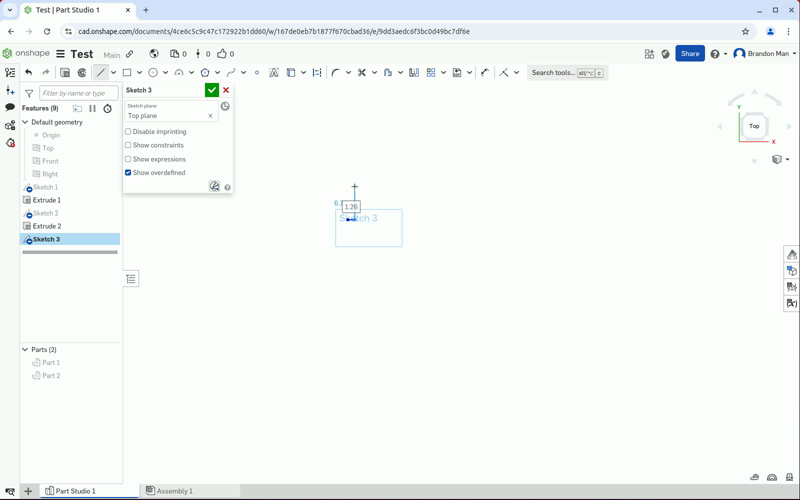
key_up(shift)
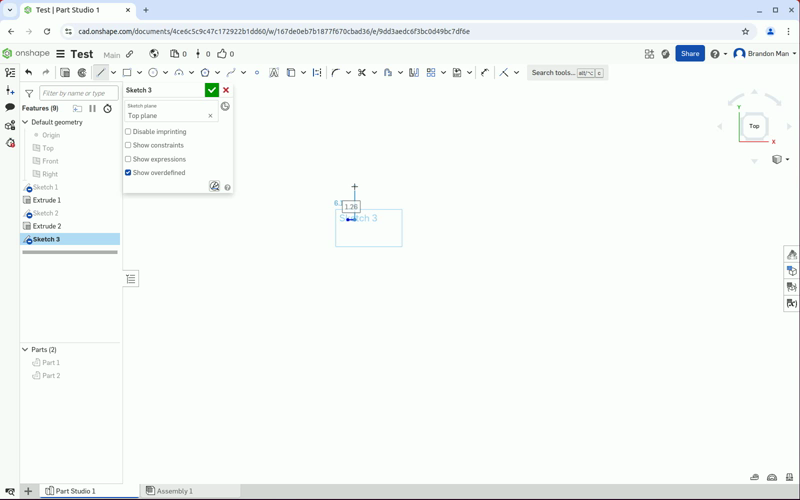
key_down(shift)
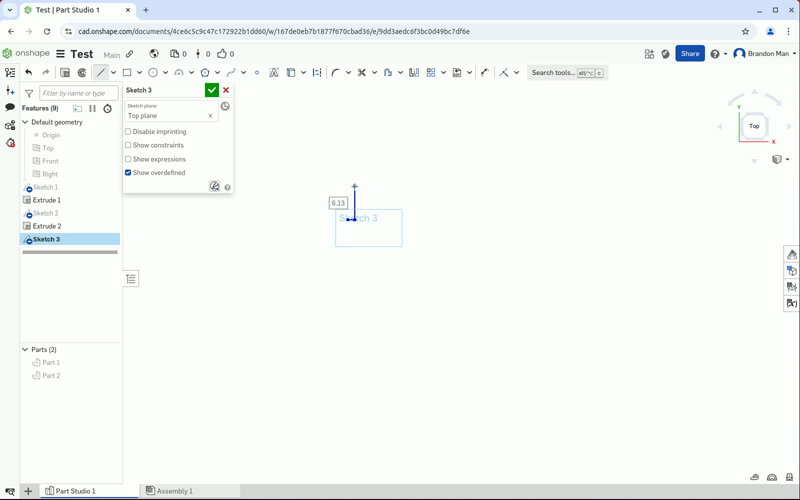
mouse_move(384, 186)
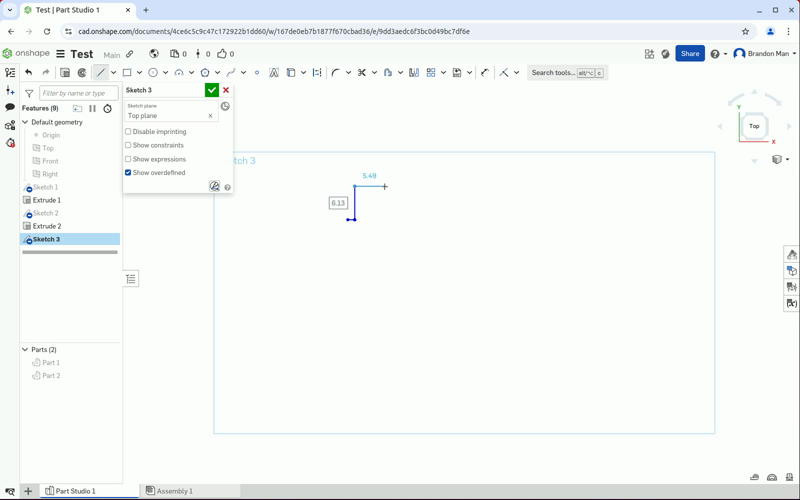
mouse_move(348, 186)
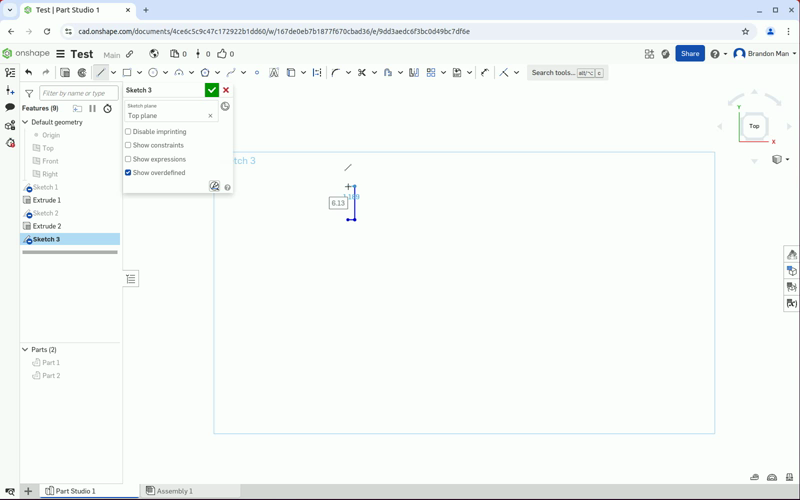
scroll(6)
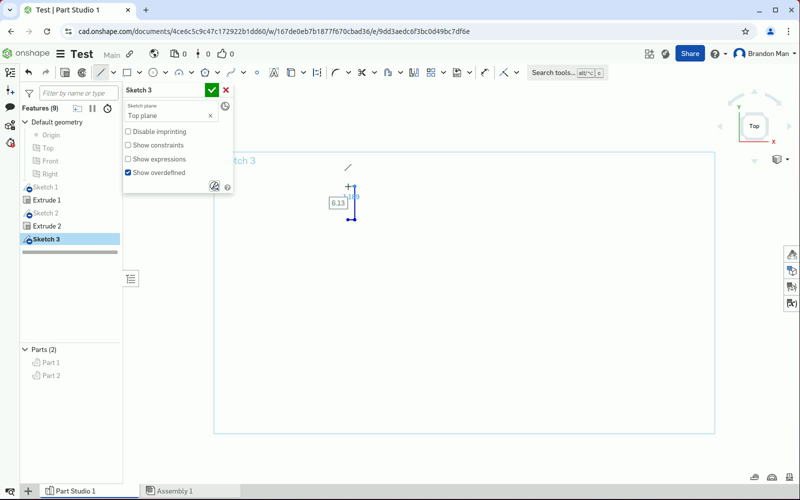
scroll(6)
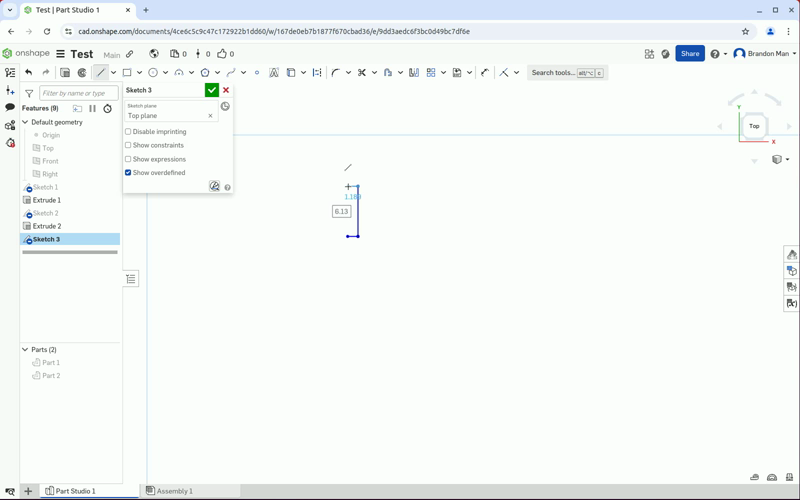
scroll(6)
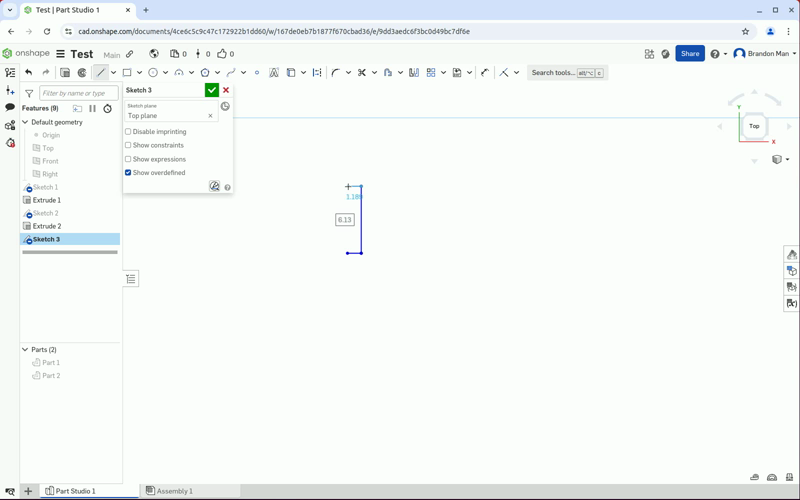
scroll(6)
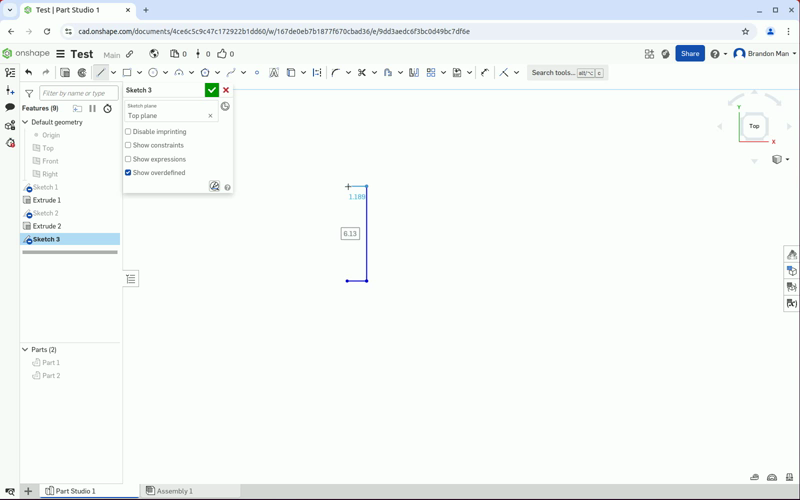
scroll(6)
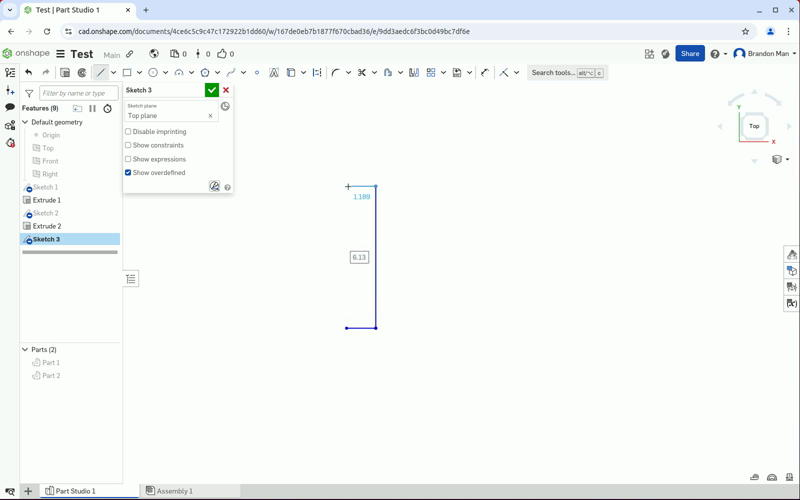
scroll(6)
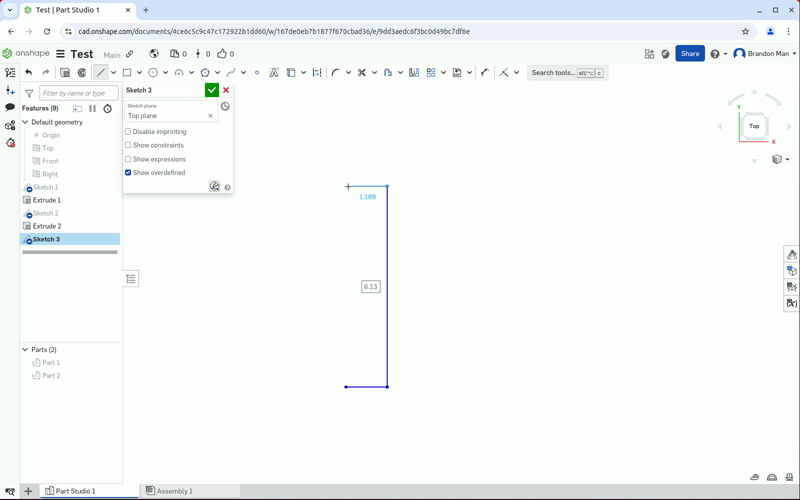
scroll(6)
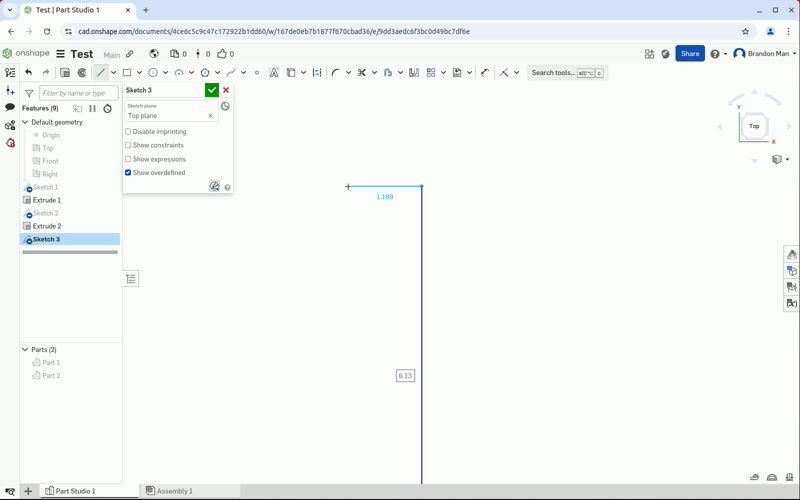
click(348, 186)
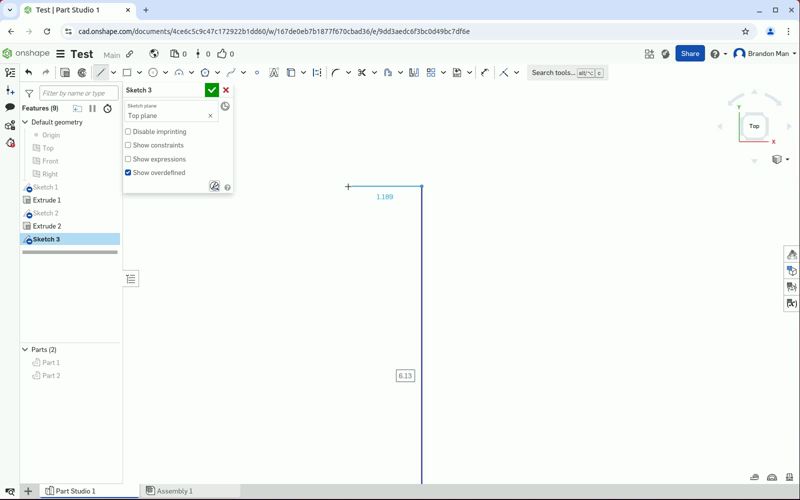
scroll(-6)
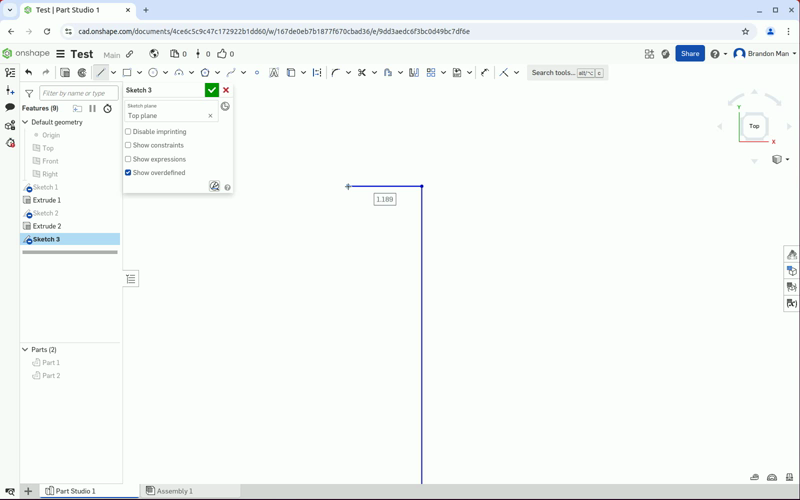
scroll(-6)
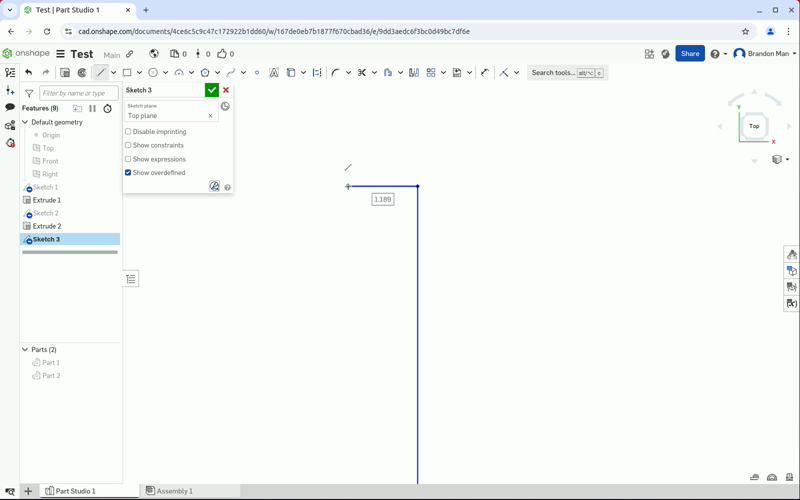
scroll(-6)
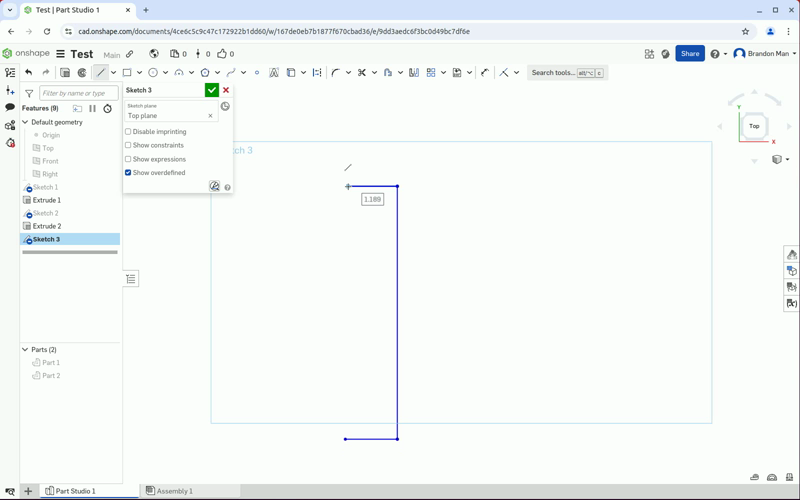
scroll(-6)
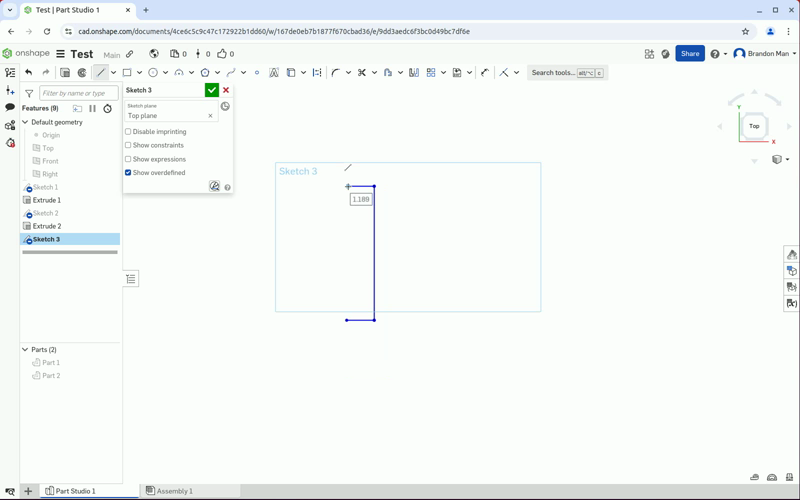
scroll(-6)
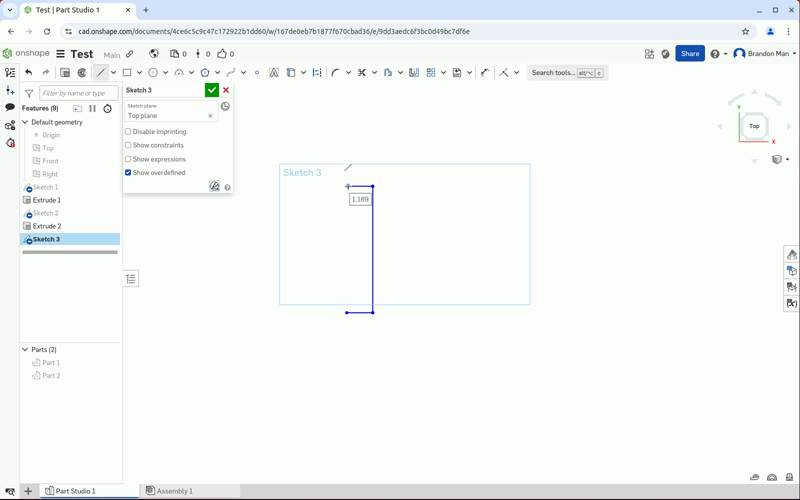
scroll(-6)
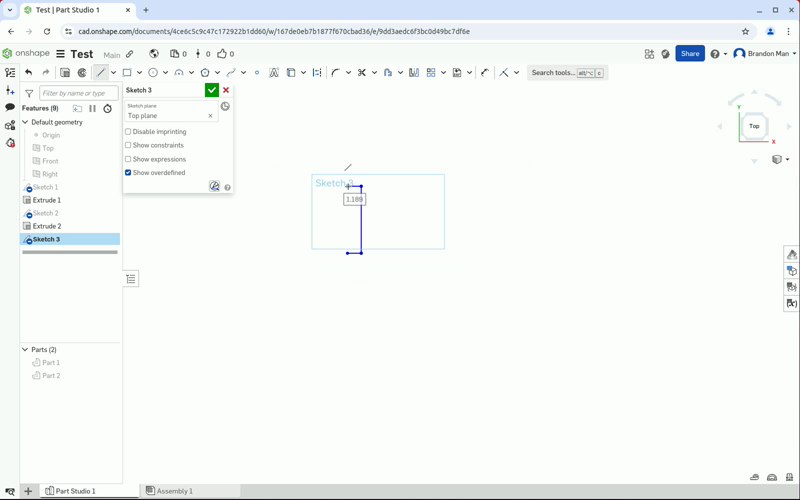
scroll(-6)
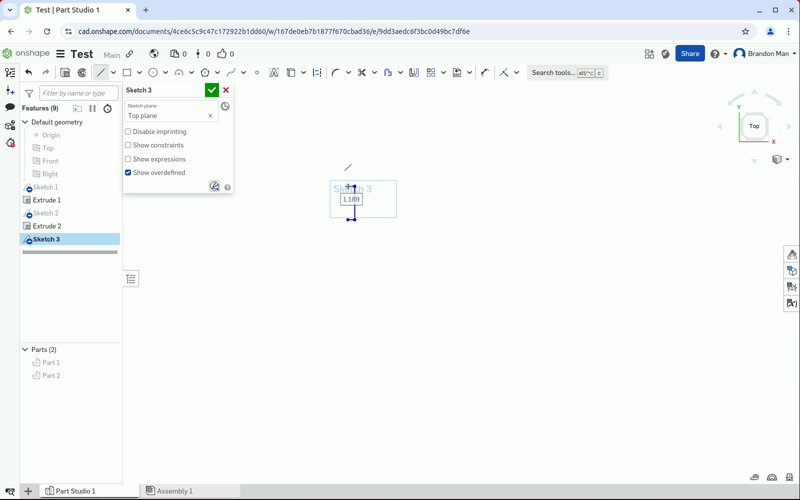
key_up(shift)
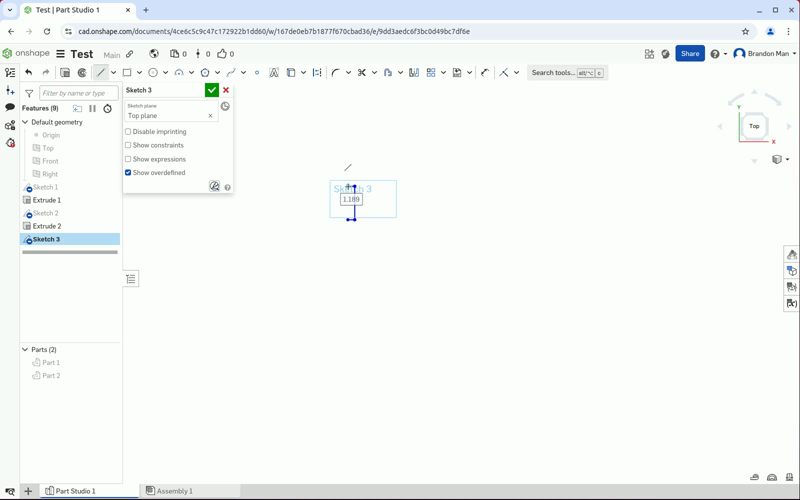
mouse_move(378, 186)
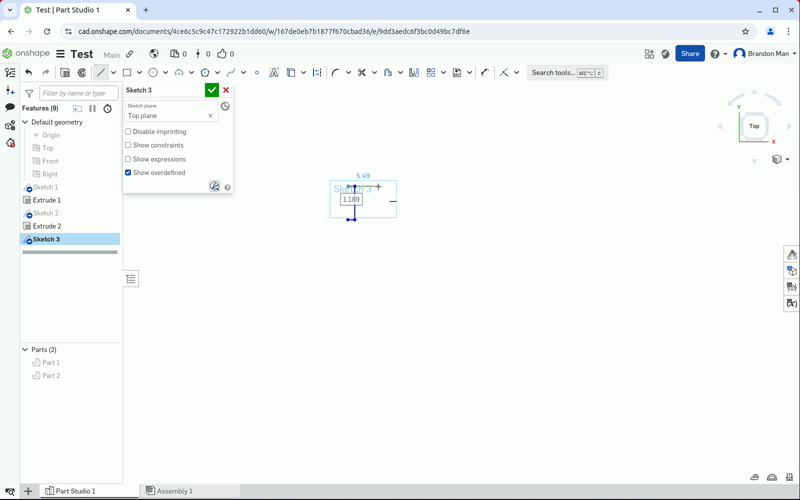
key_down(shift)
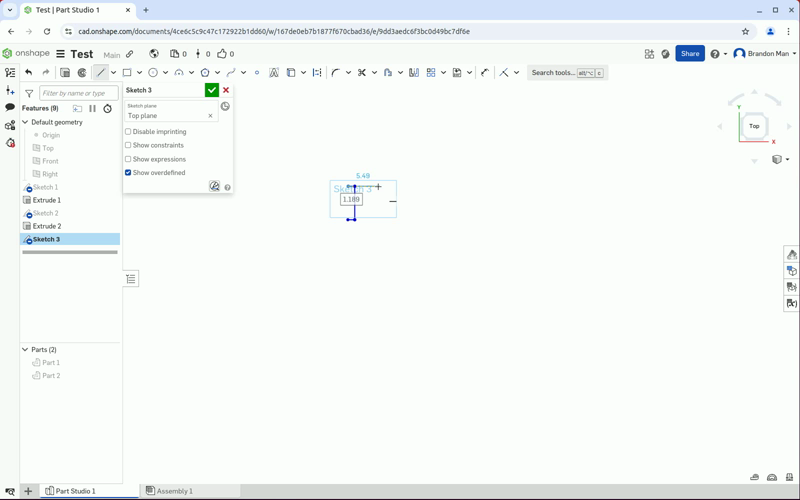
mouse_move(348, 219)
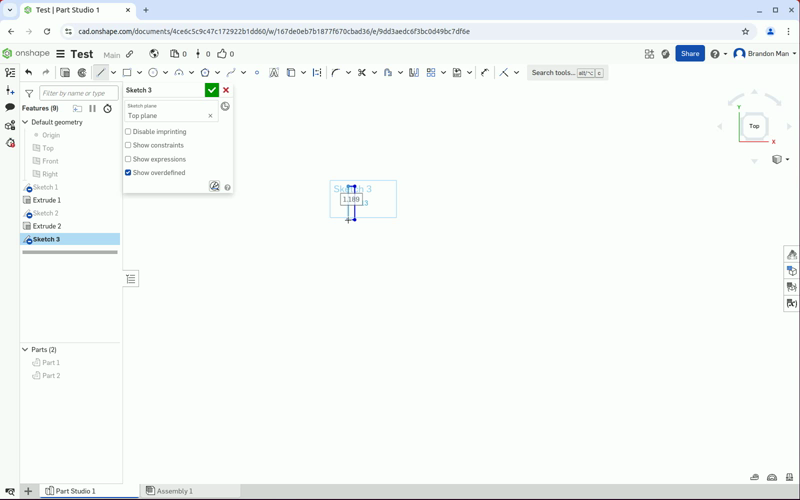
key_up(shift)
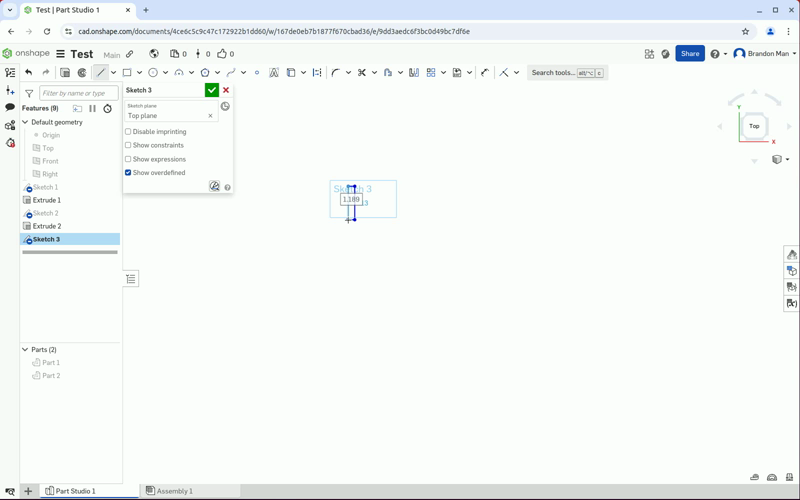
click(348, 219)
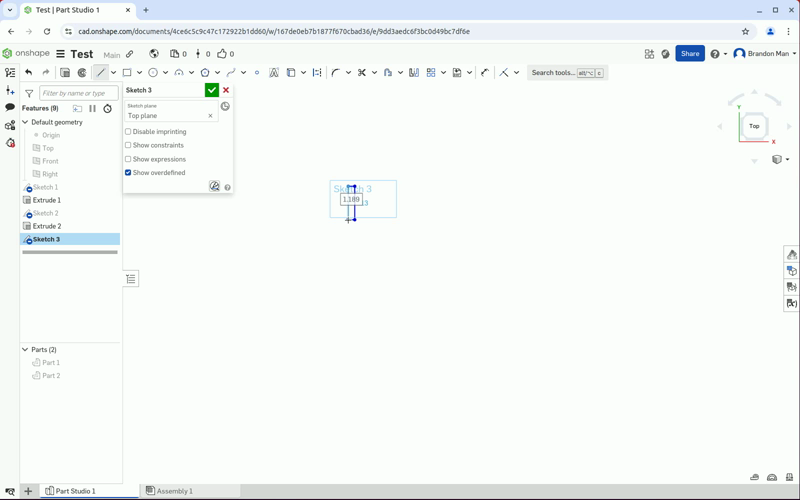
key(esc)
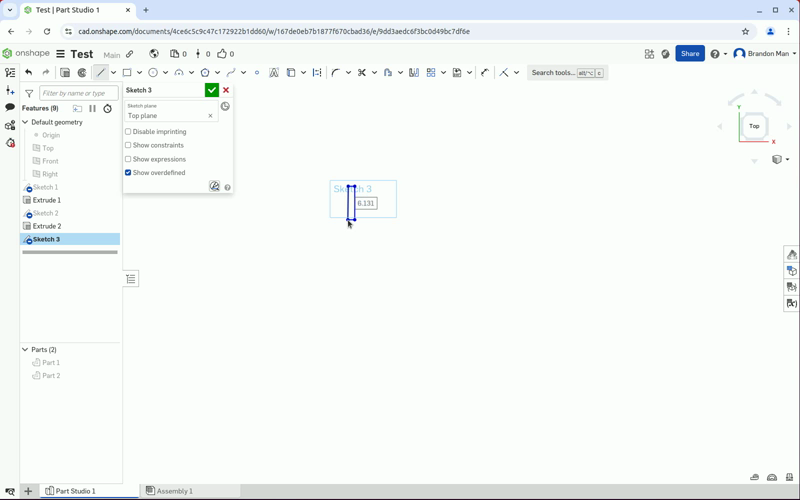
mouse_move(353, 202)
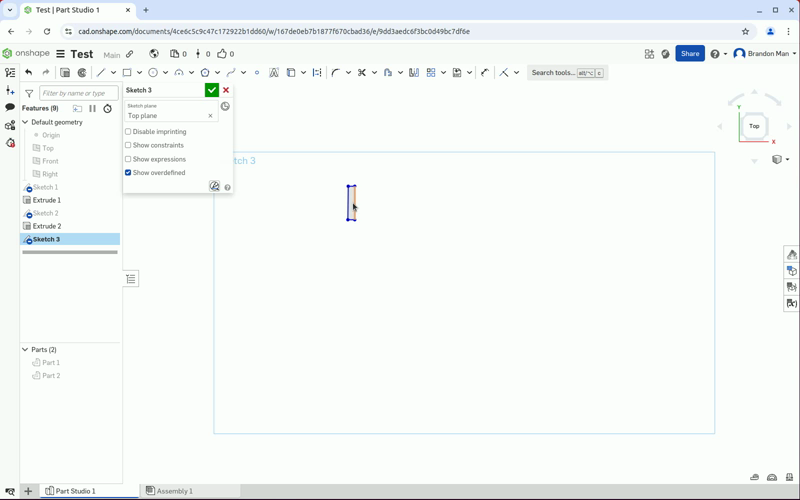
scroll(6)
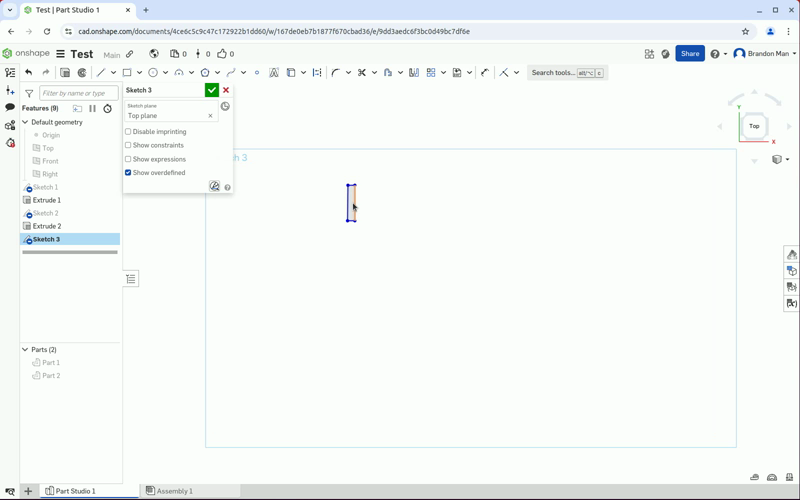
scroll(6)
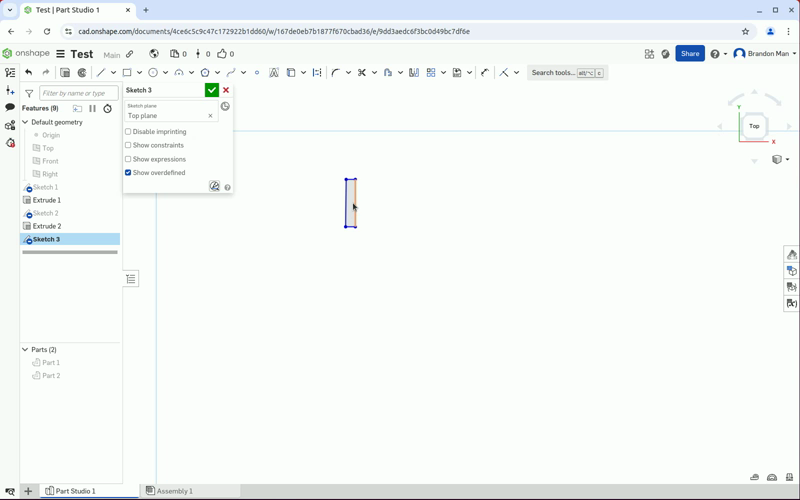
scroll(6)
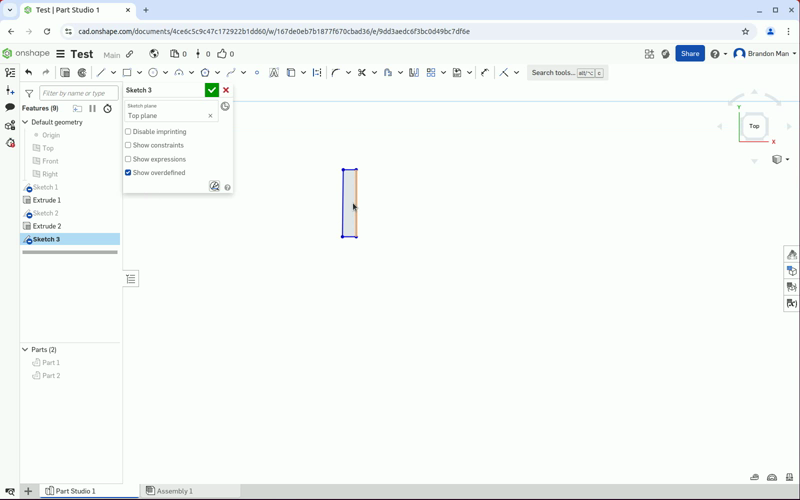
scroll(6)
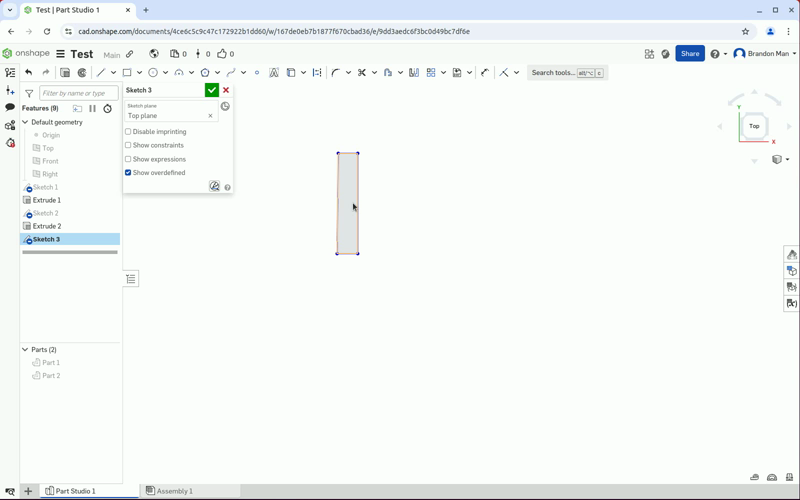
scroll(6)
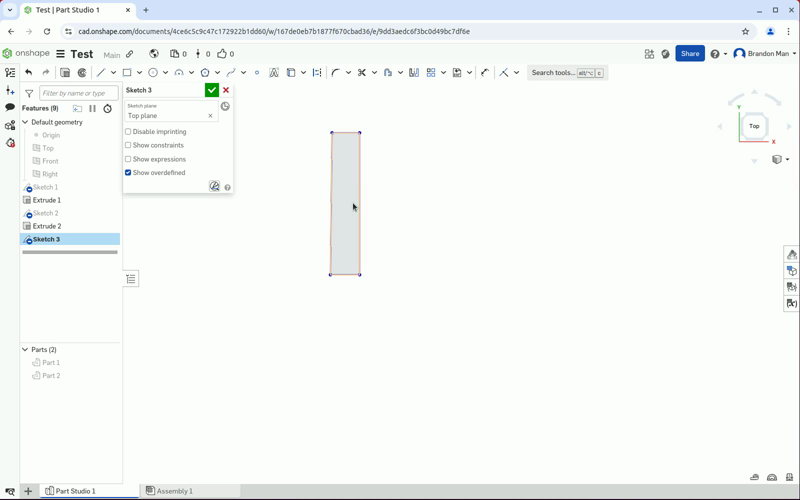
scroll(6)
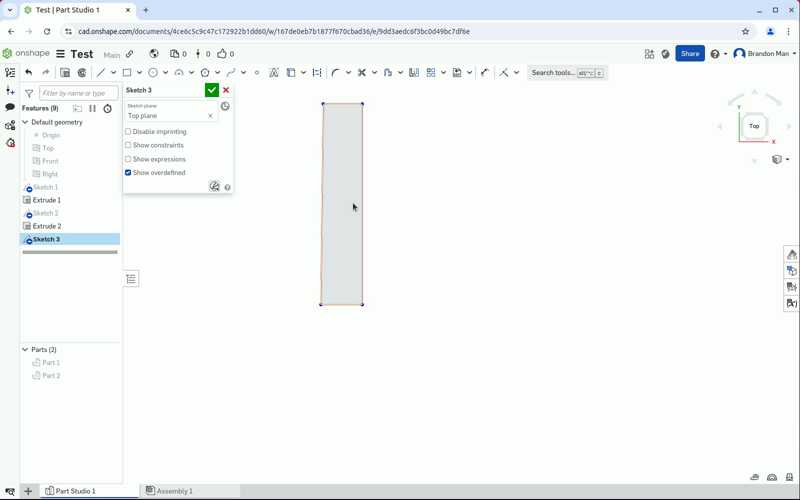
scroll(6)
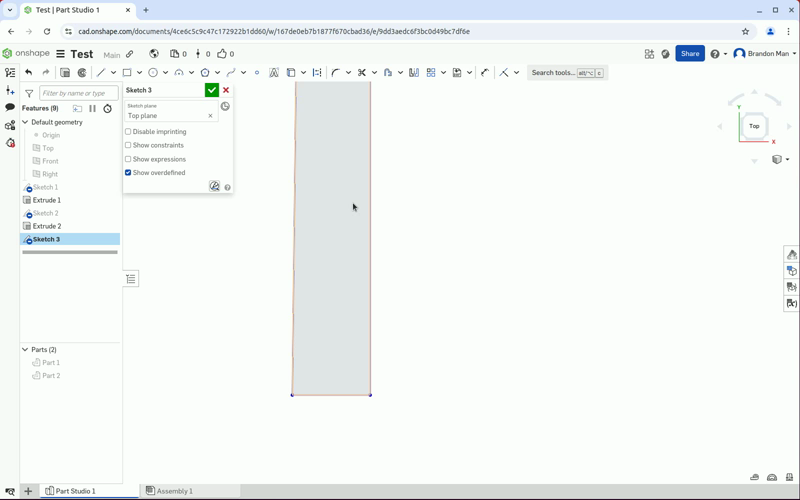
click(353, 202)
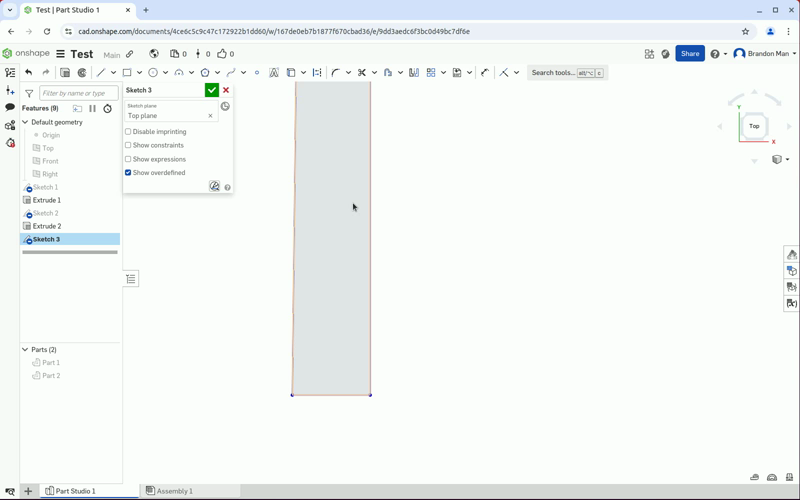
scroll(-6)
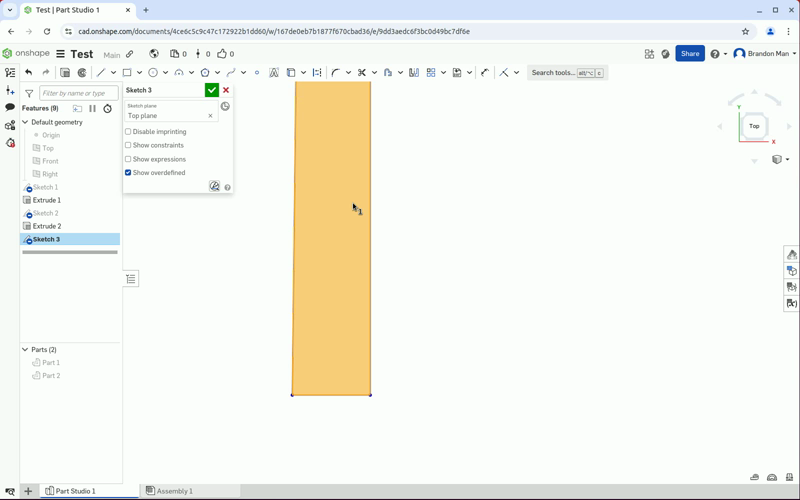
scroll(-6)
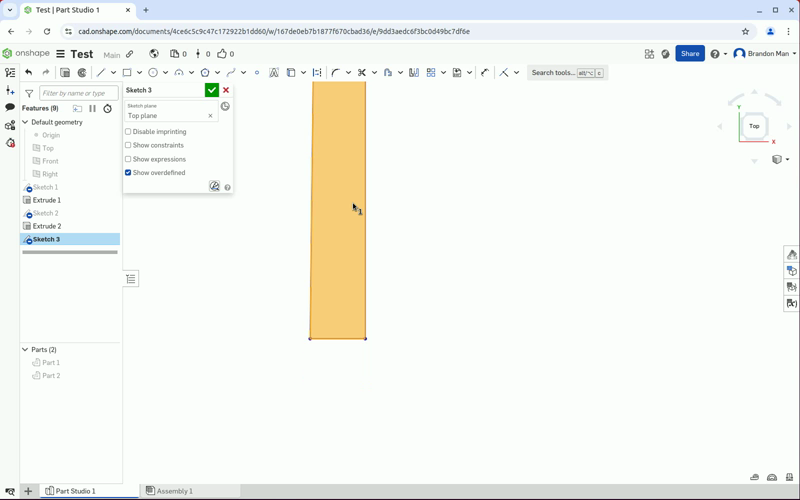
scroll(-6)
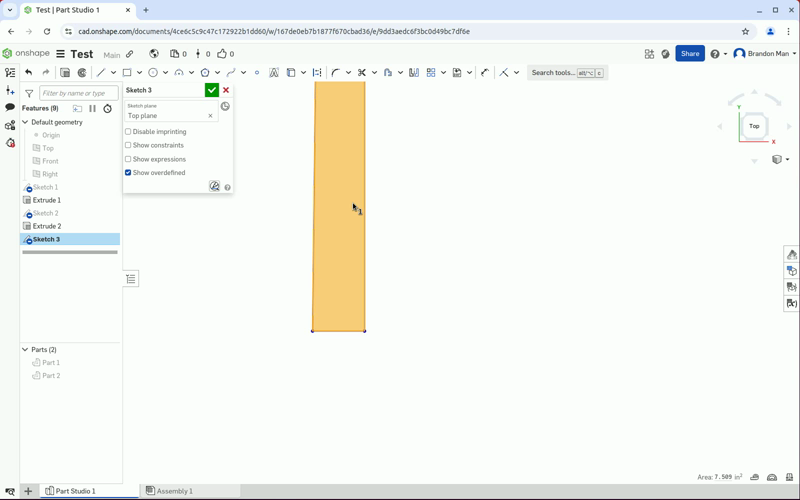
scroll(-6)
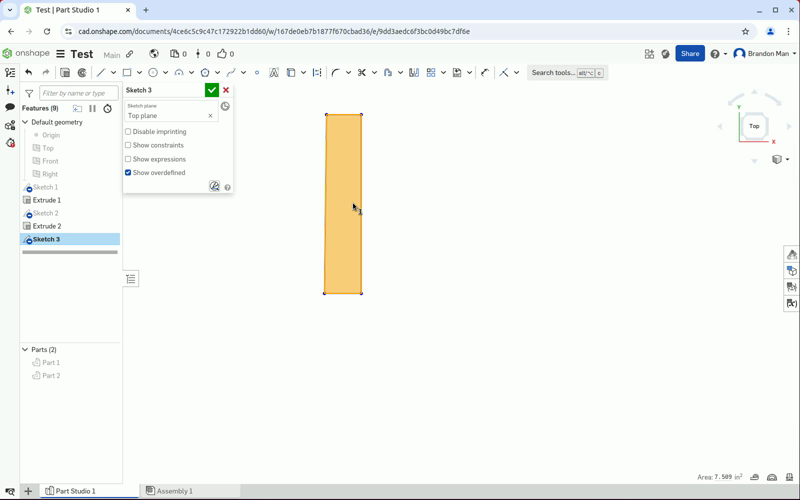
scroll(-6)
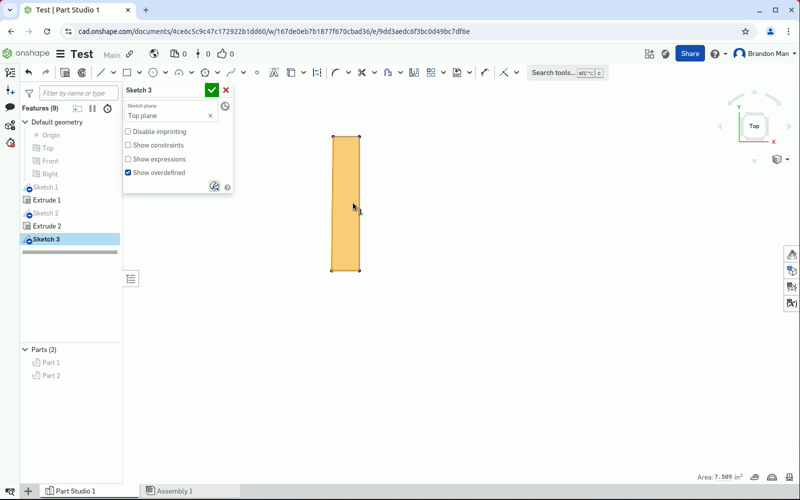
scroll(-6)
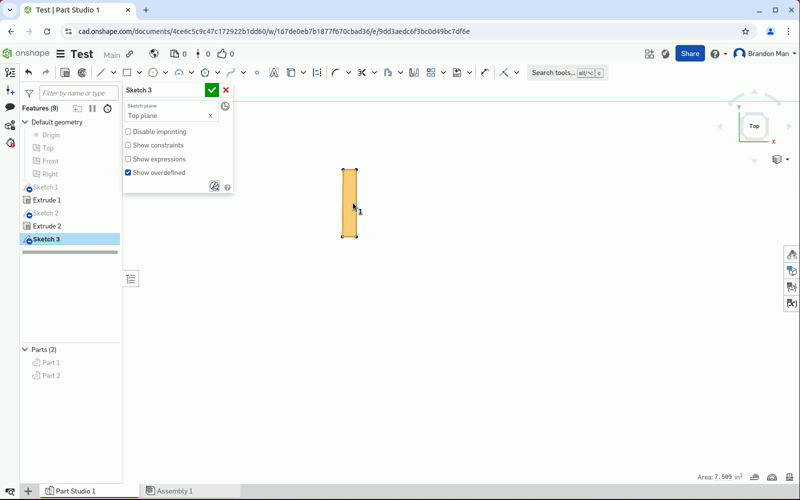
scroll(-6)
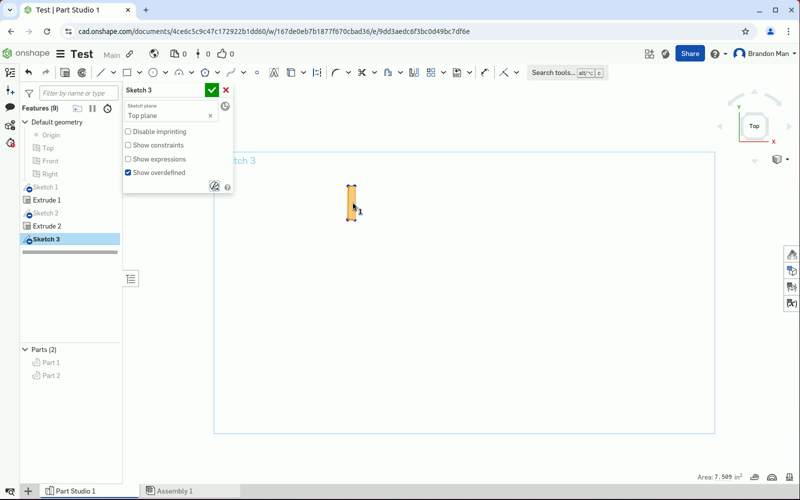
mouse_move(73, 352)
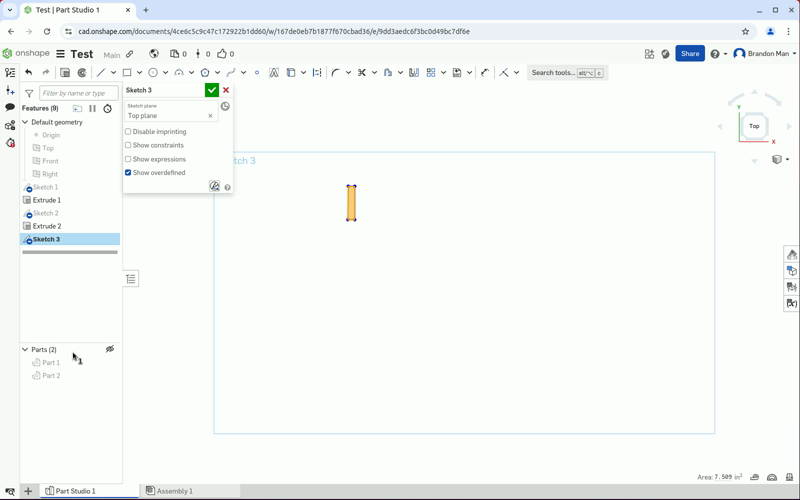
key(shift+y)
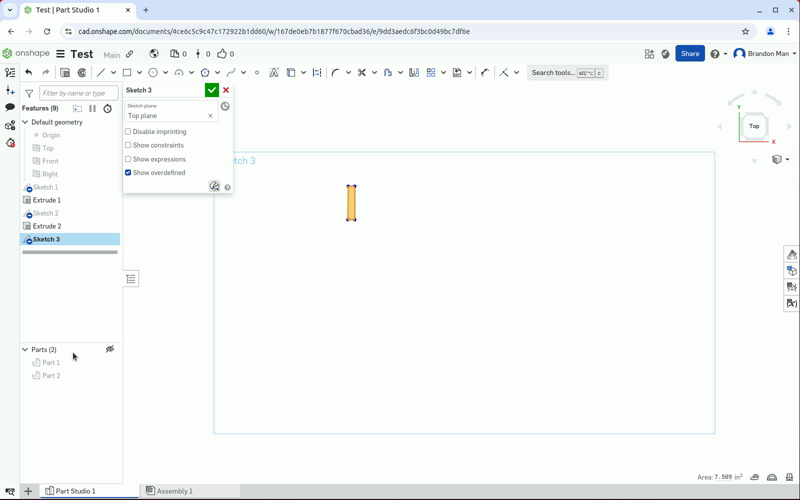
key(shift+e)
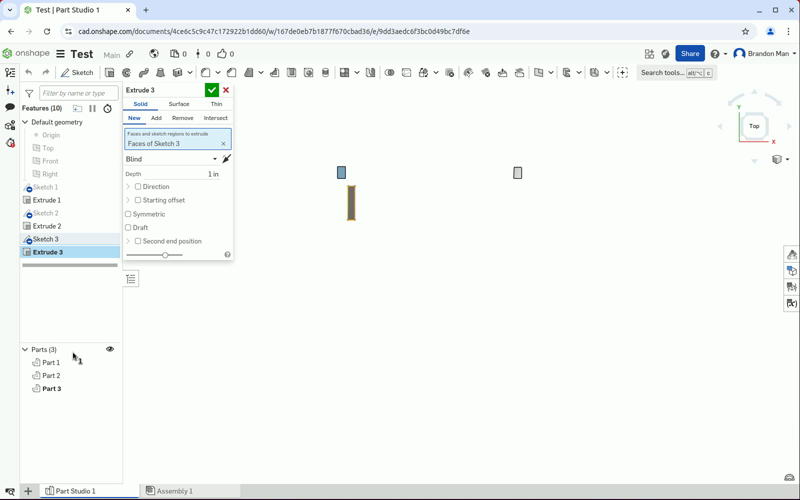
mouse_move(143, 106)
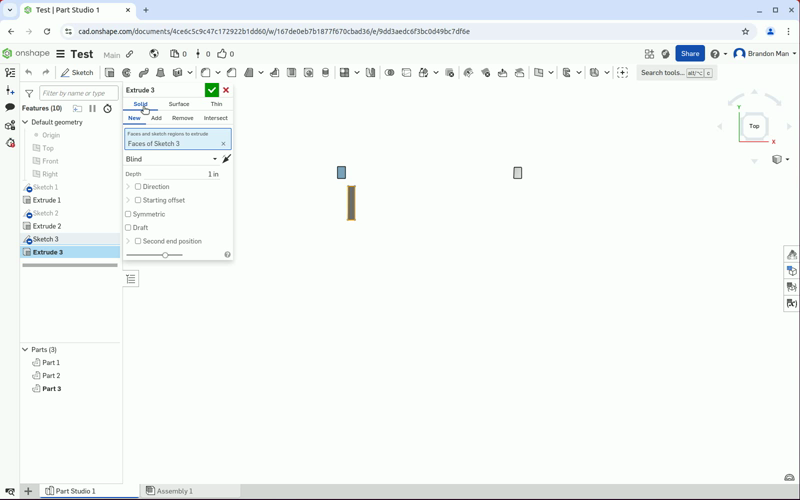
click(143, 106)
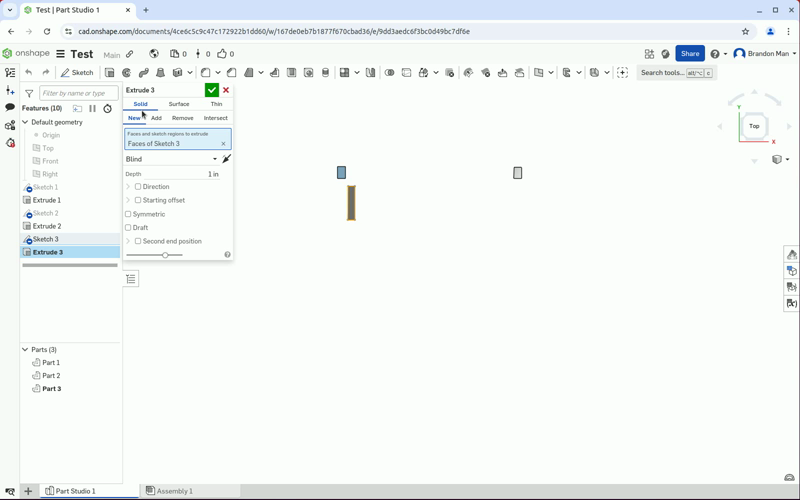
mouse_move(137, 120)
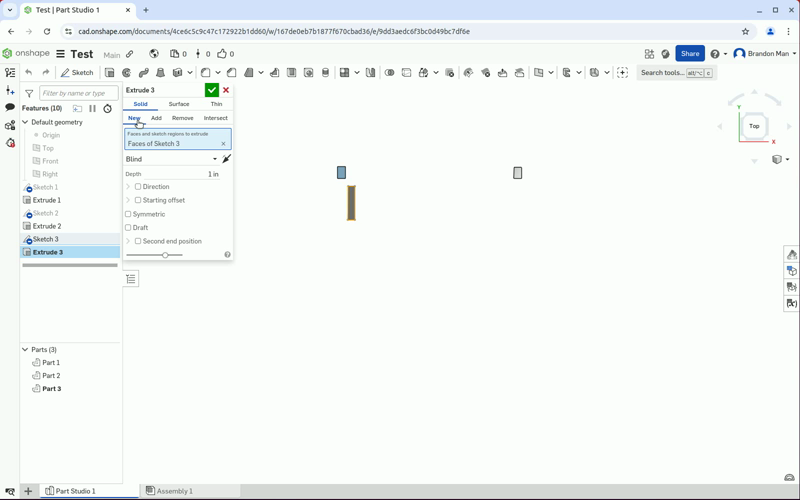
click(137, 120)
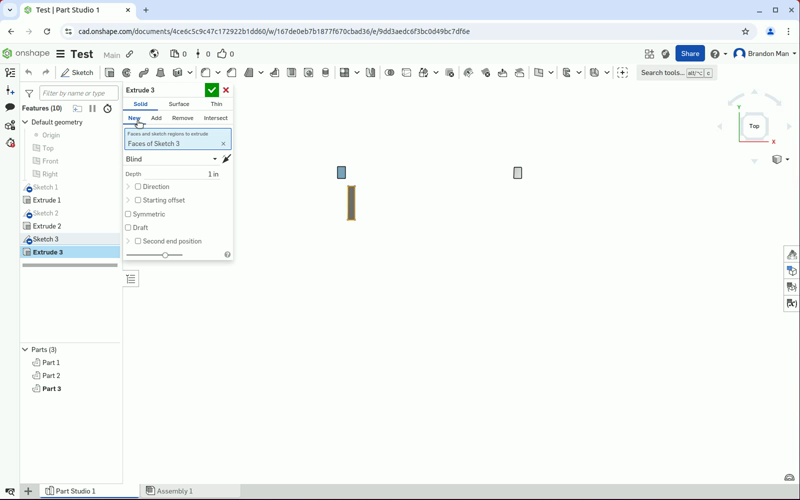
key(tab, 4)
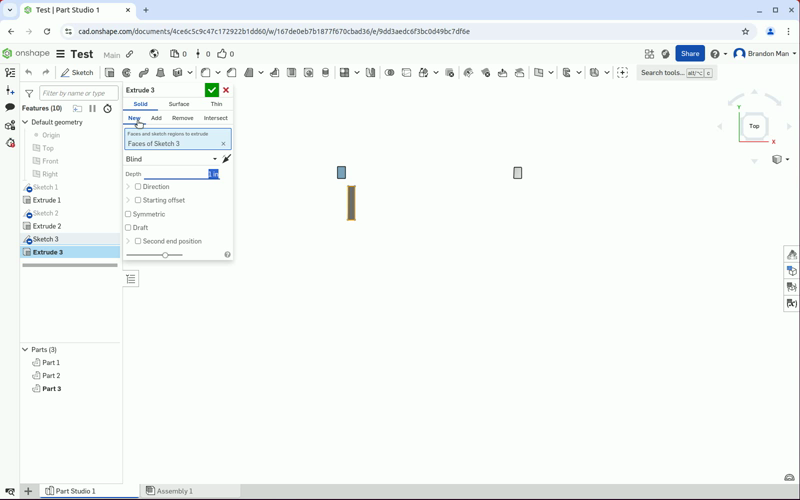
text(1.444)
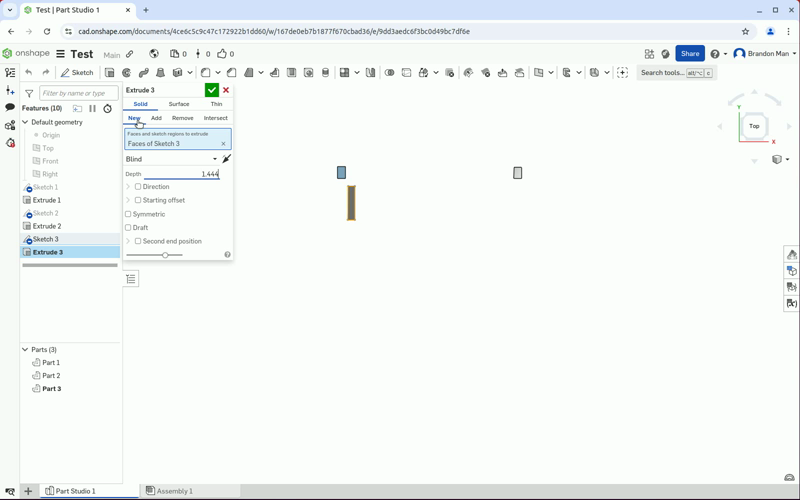
key(enter)
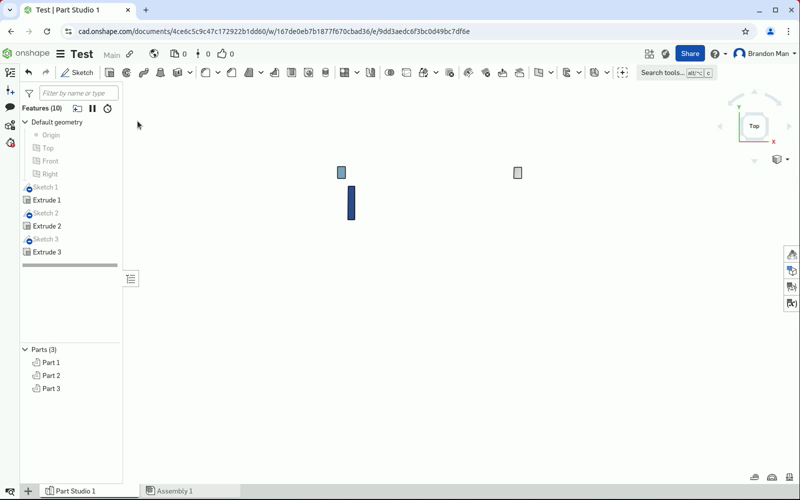
key(shift+h)
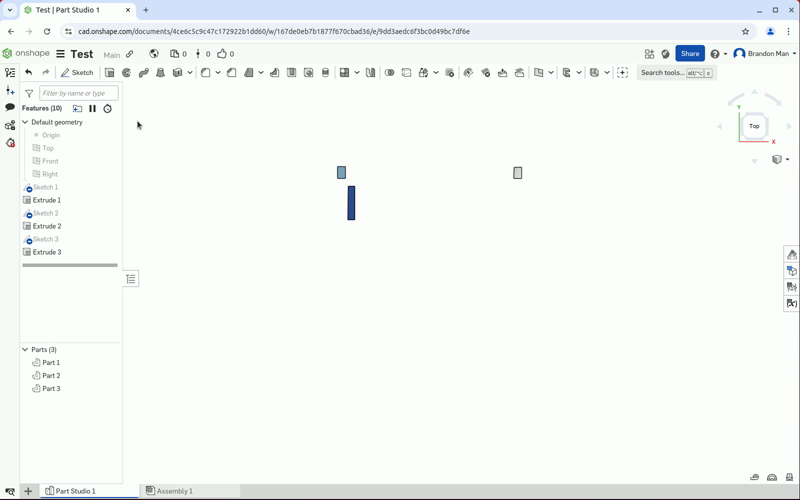
key(shift+h)
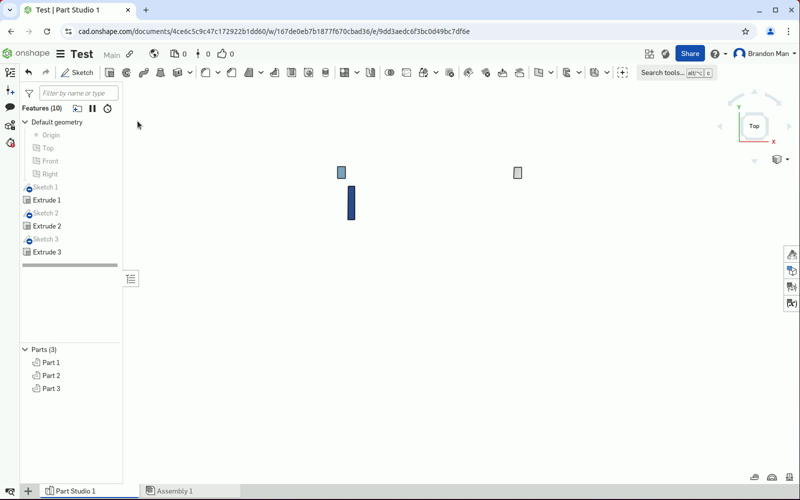
mouse_move(73, 189)
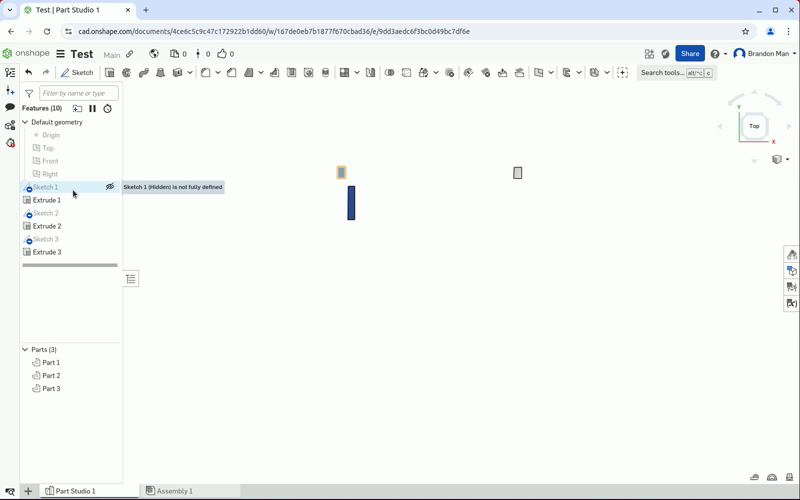
click(73, 189)
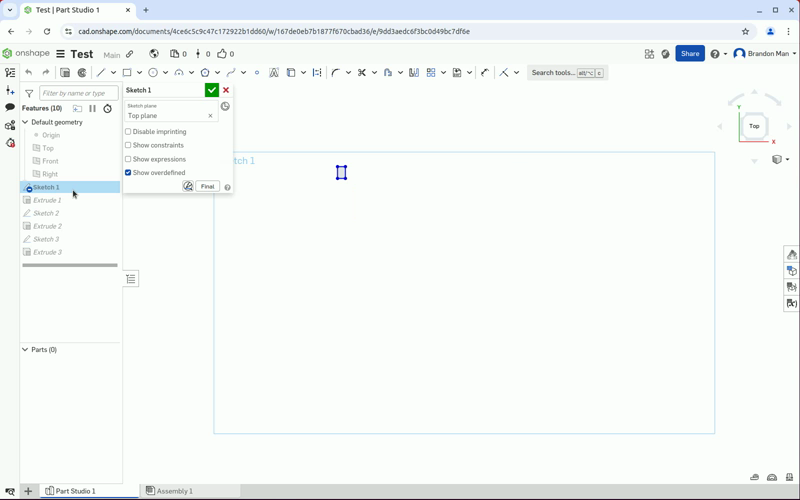
mouse_move(229, 92)
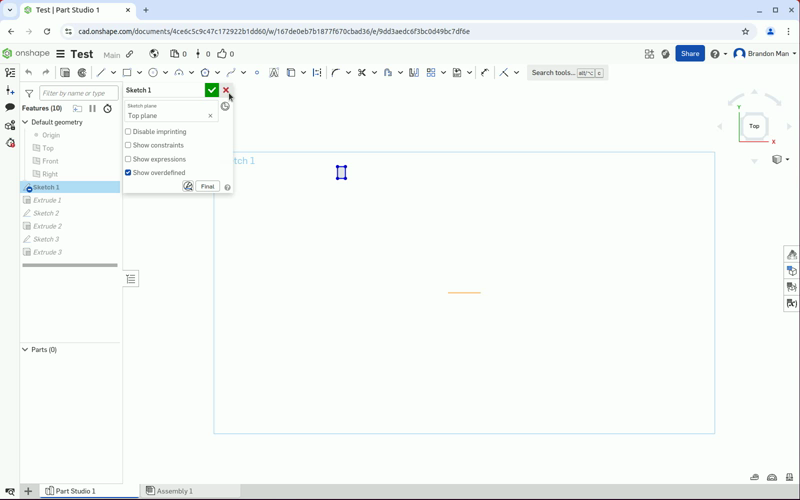
click(229, 92)
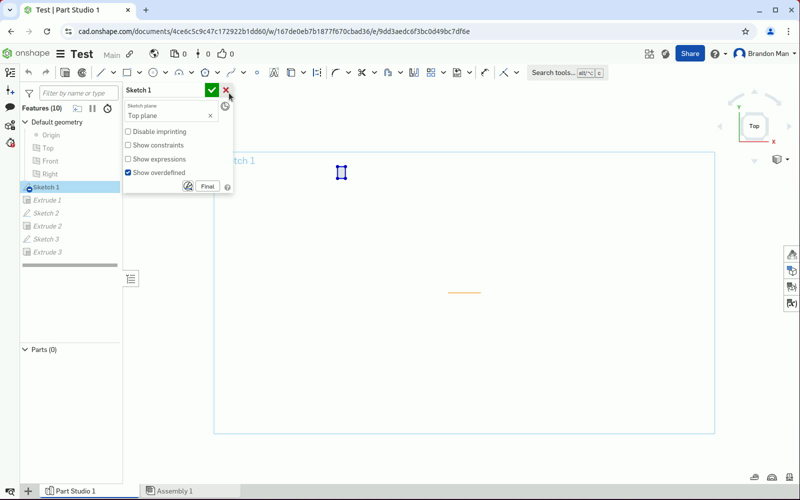
key(shift+s)
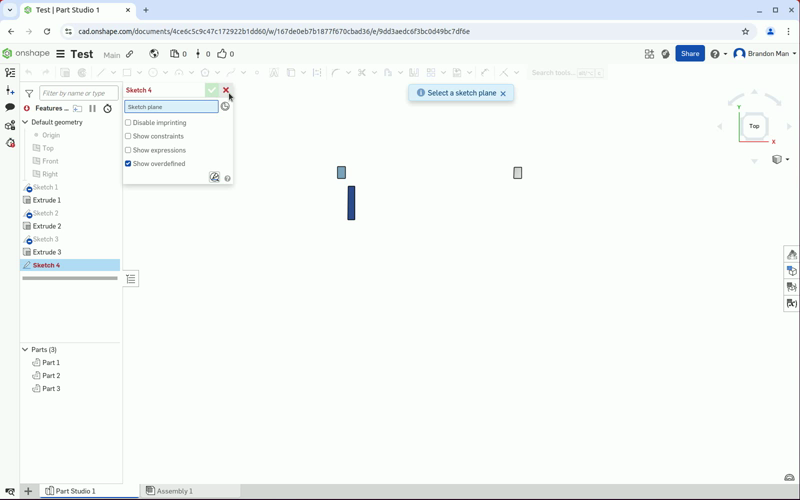
mouse_move(73, 150)
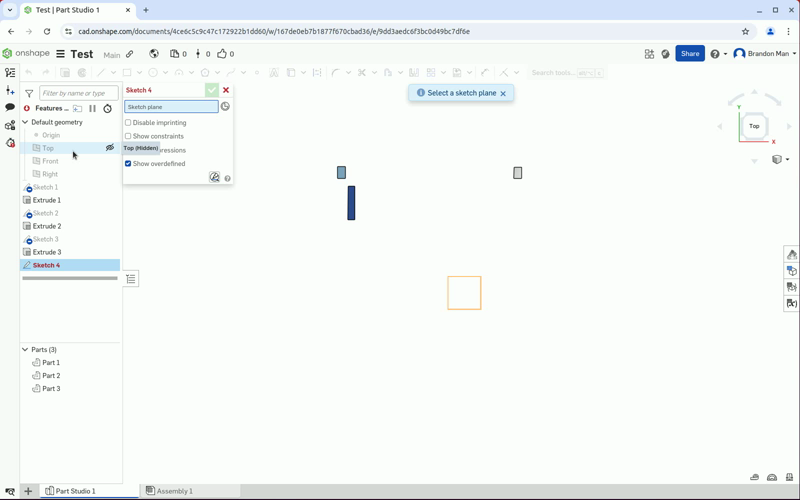
click(73, 150)
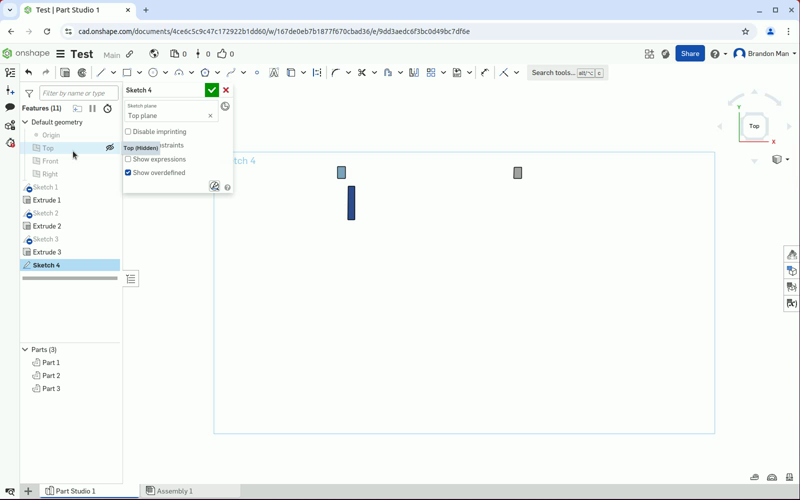
mouse_move(73, 352)
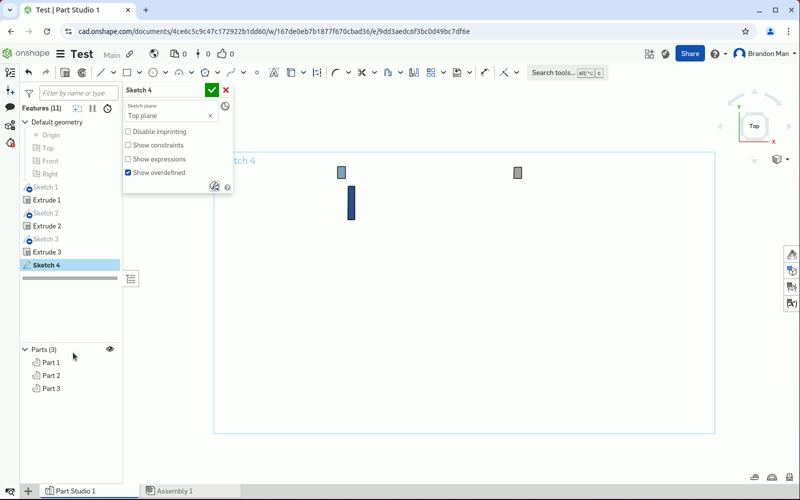
key(y)
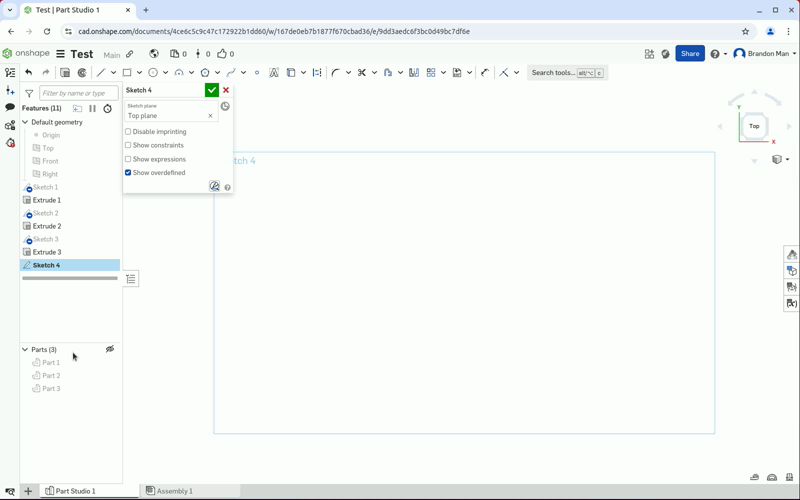
key(l)
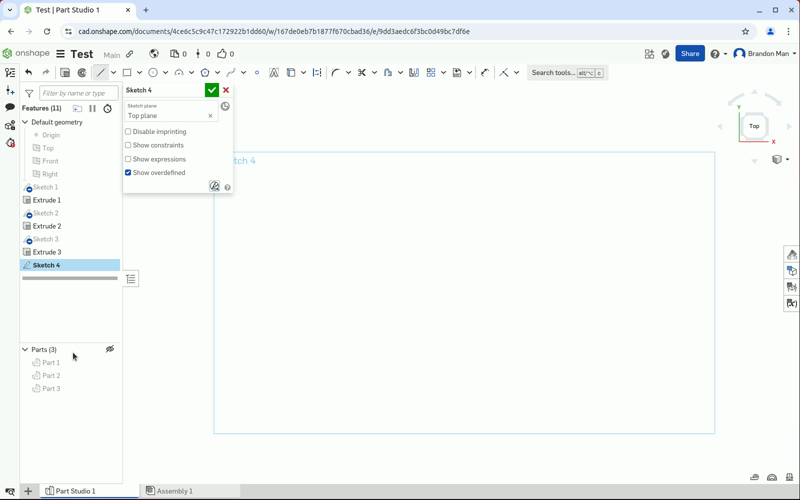
key_down(shift)
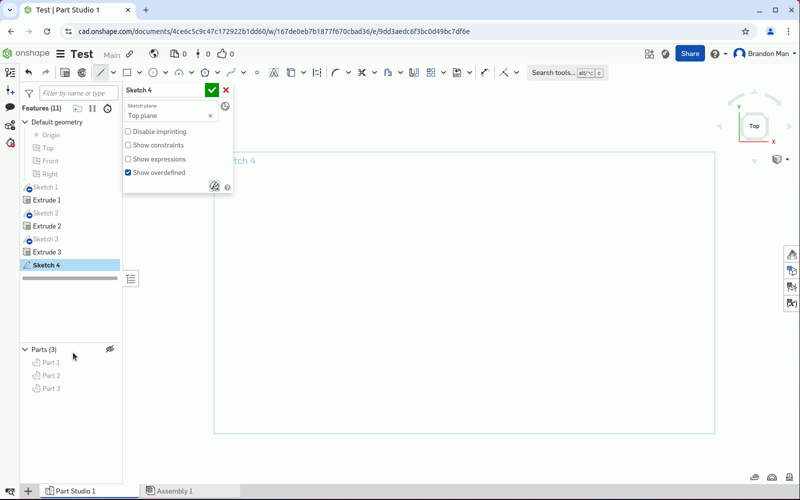
mouse_move(505, 219)
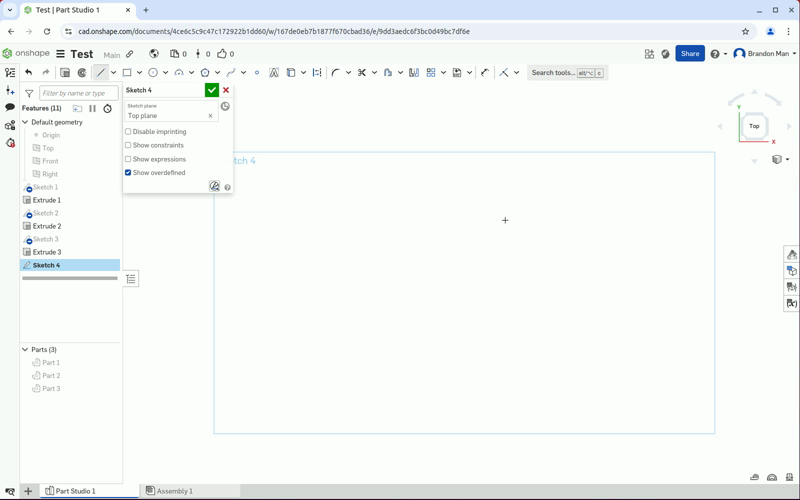
click(505, 219)
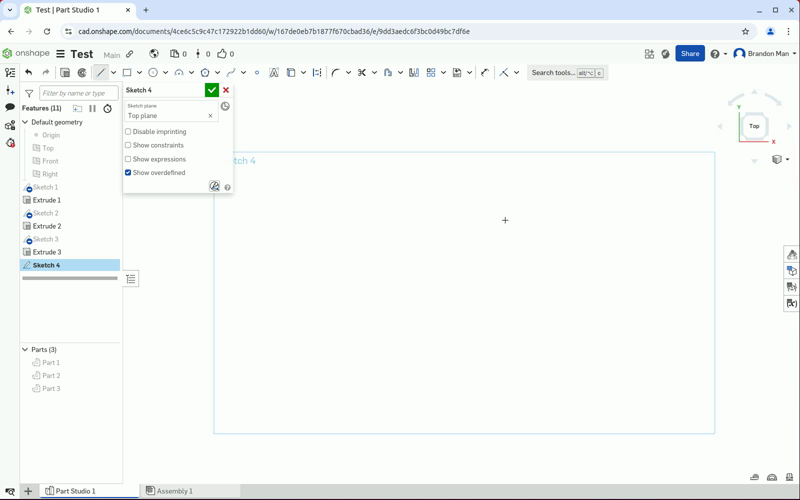
key_up(shift)
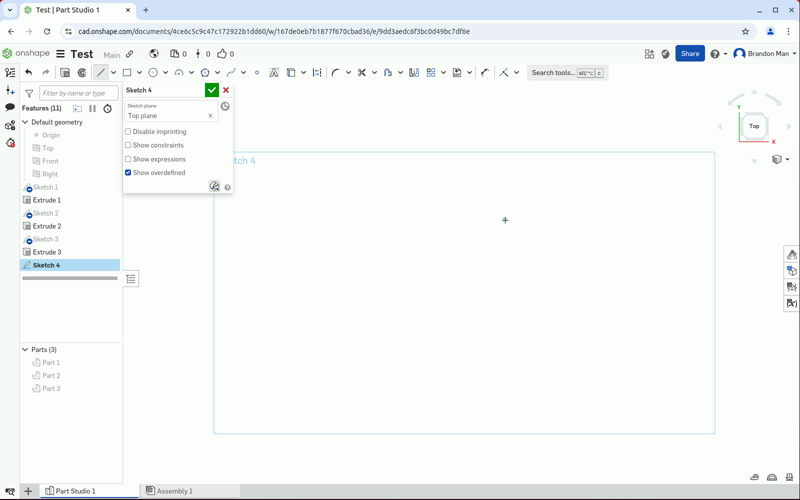
key_down(shift)
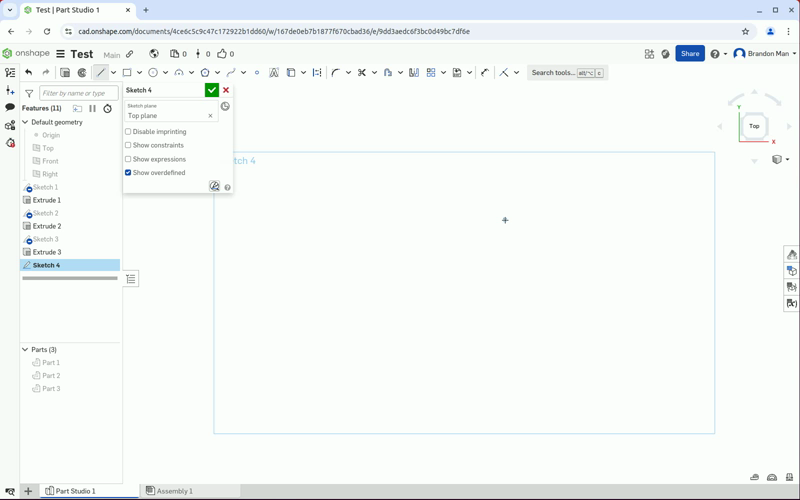
mouse_move(535, 219)
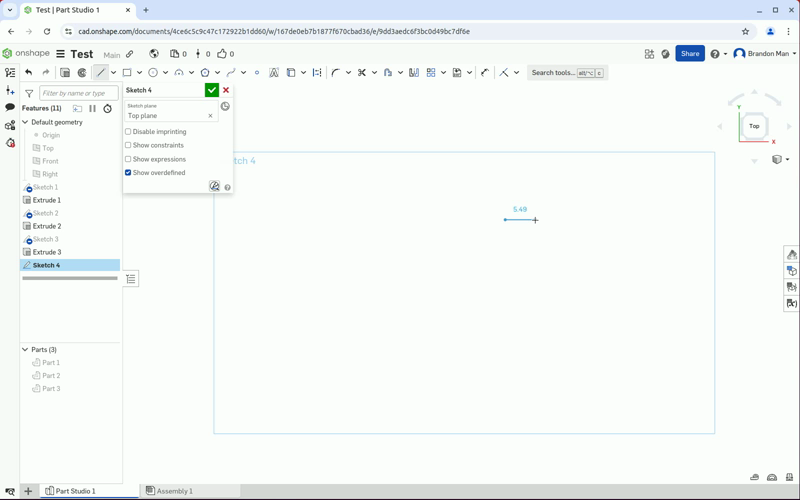
mouse_move(512, 219)
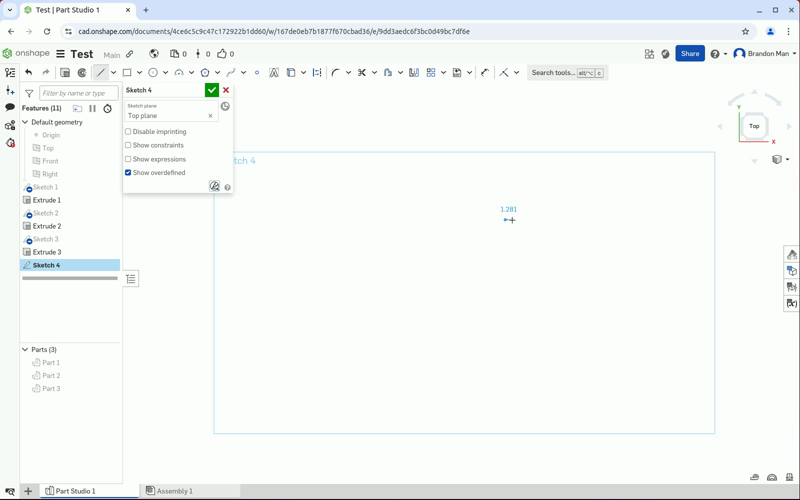
scroll(6)
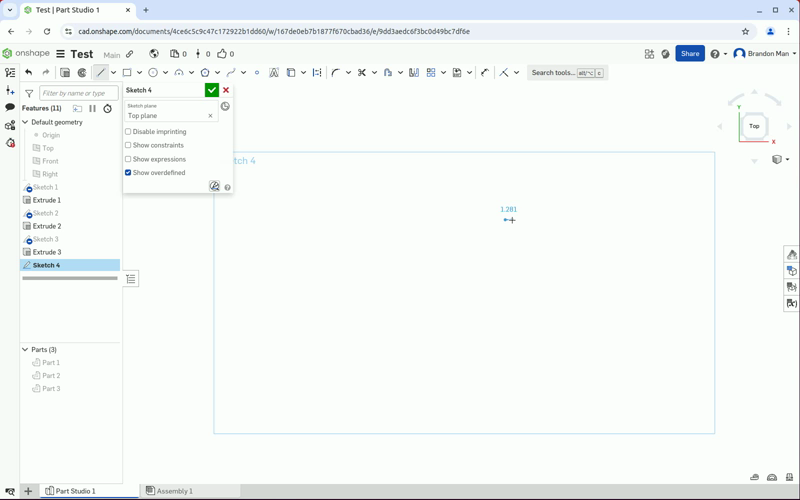
scroll(6)
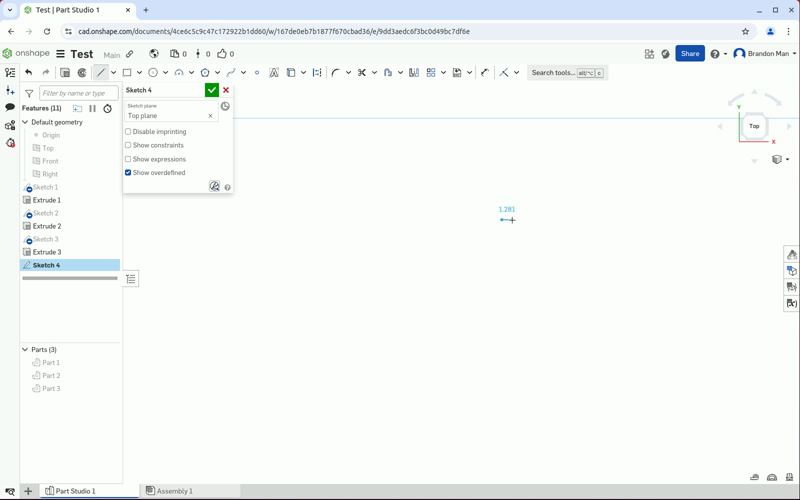
scroll(6)
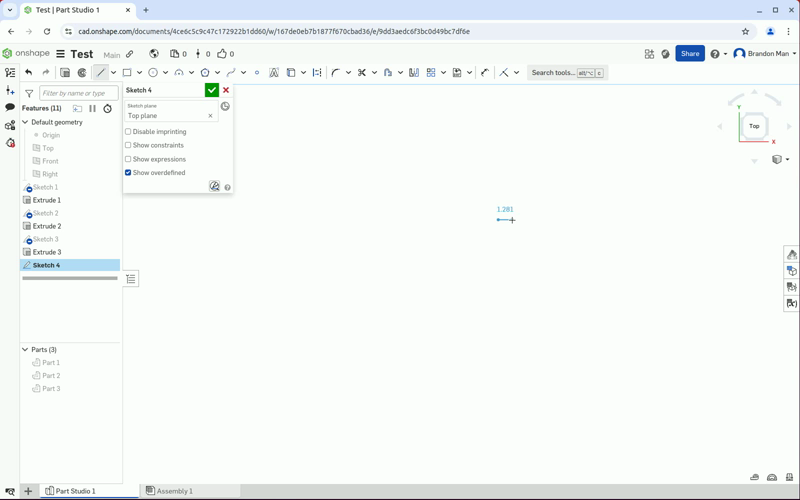
scroll(6)
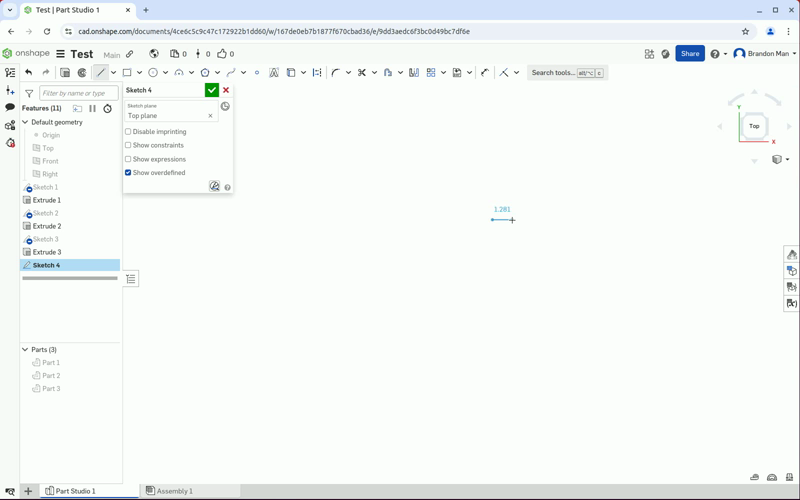
scroll(6)
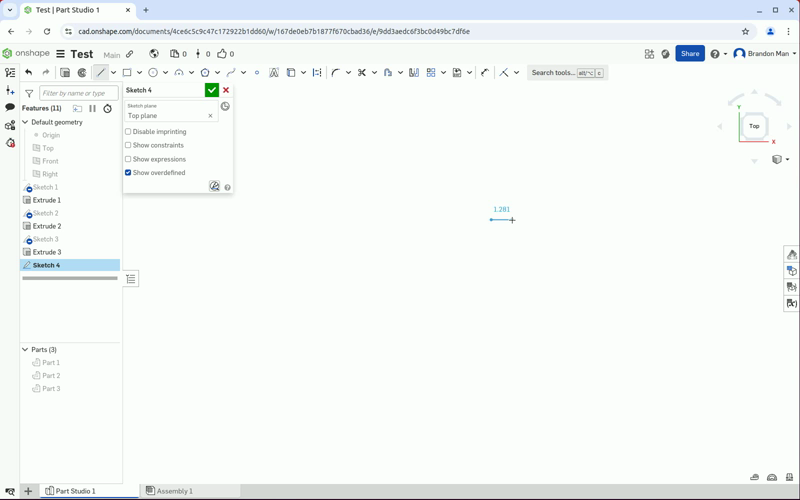
scroll(6)
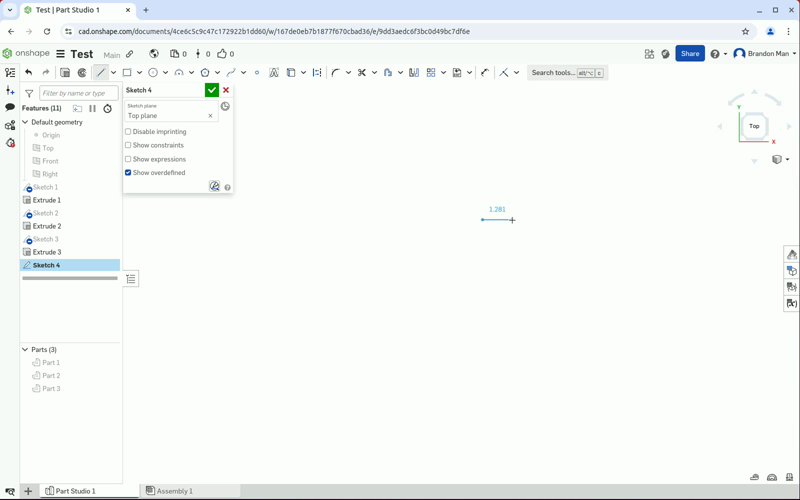
scroll(6)
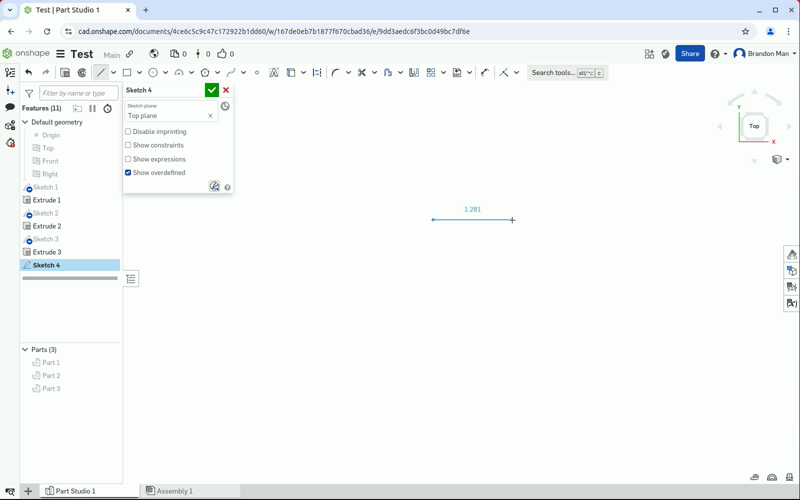
click(512, 219)
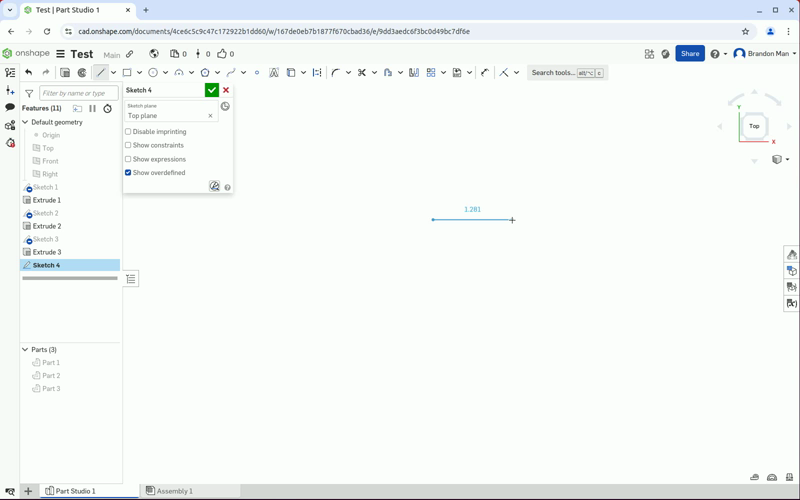
scroll(-6)
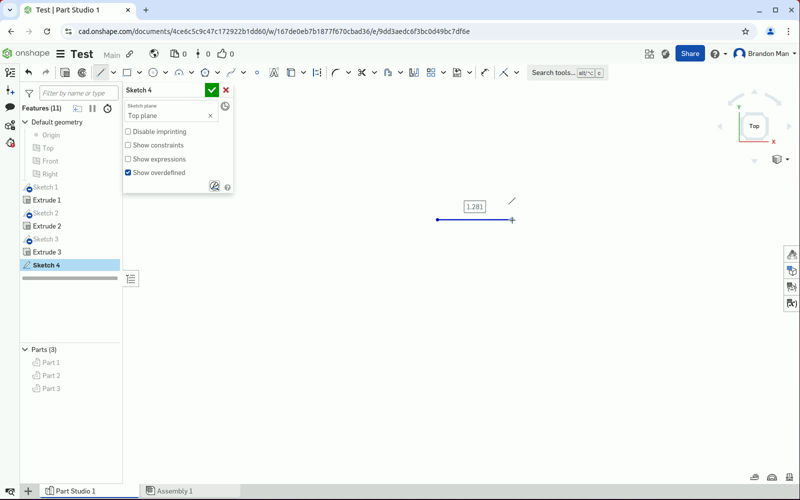
scroll(-6)
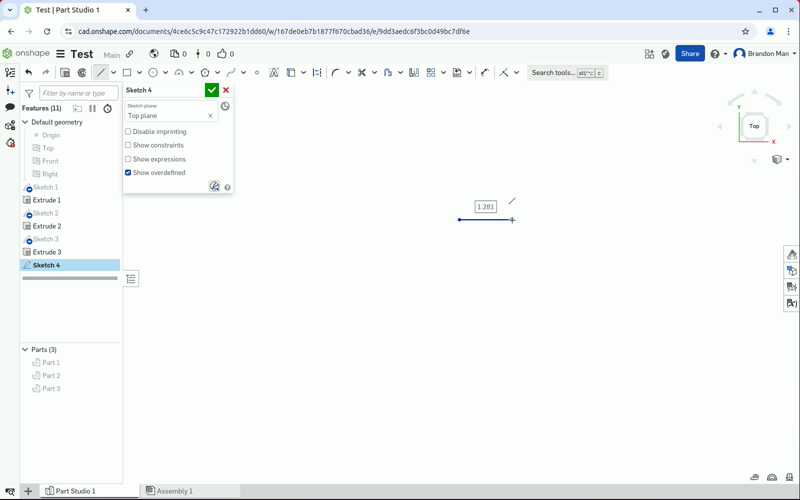
scroll(-6)
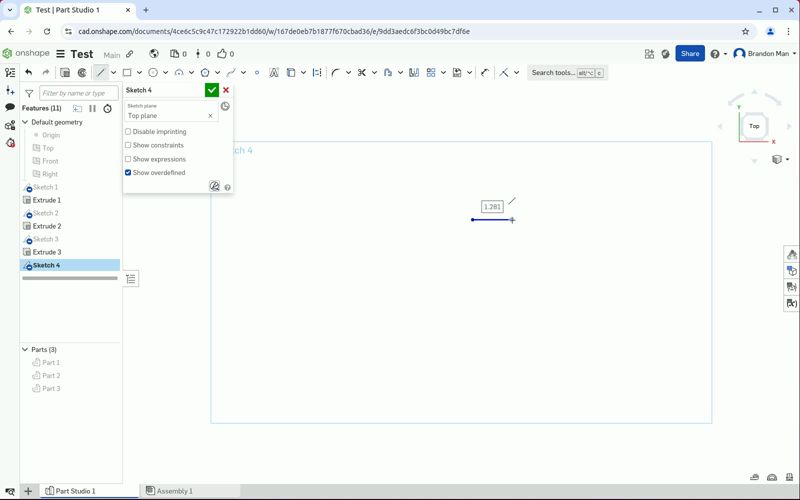
scroll(-6)
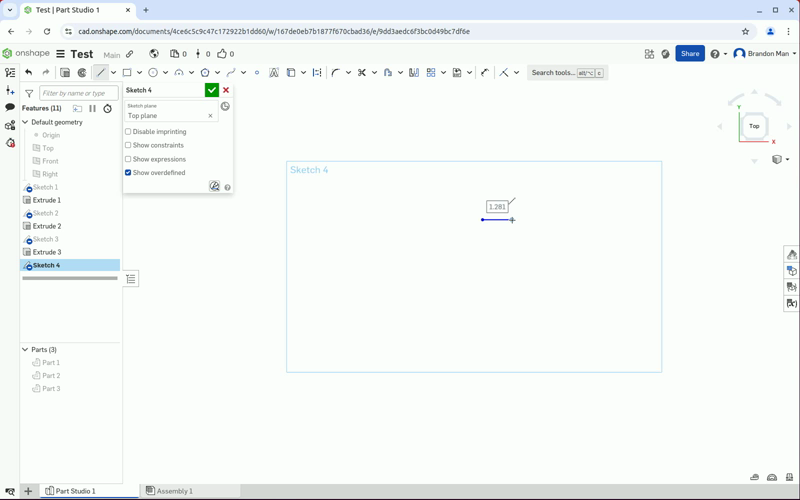
scroll(-6)
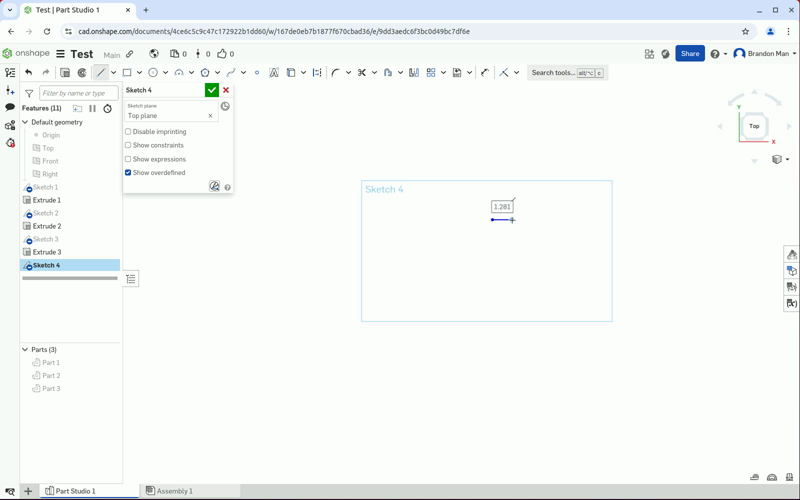
scroll(-6)
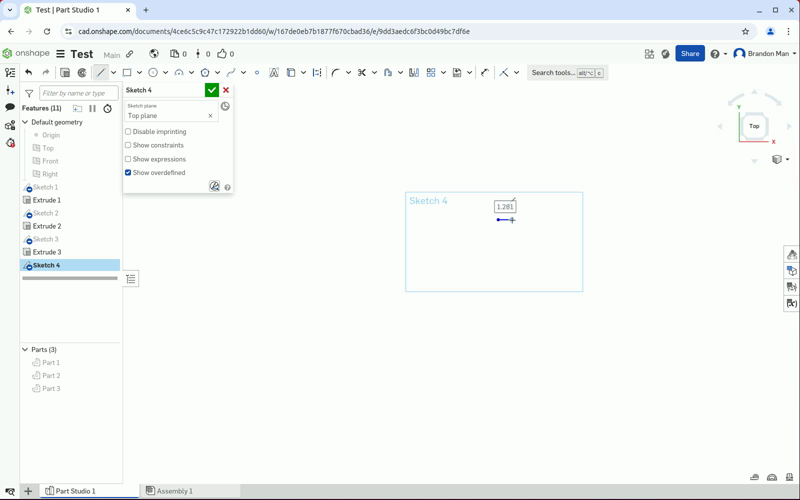
scroll(-6)
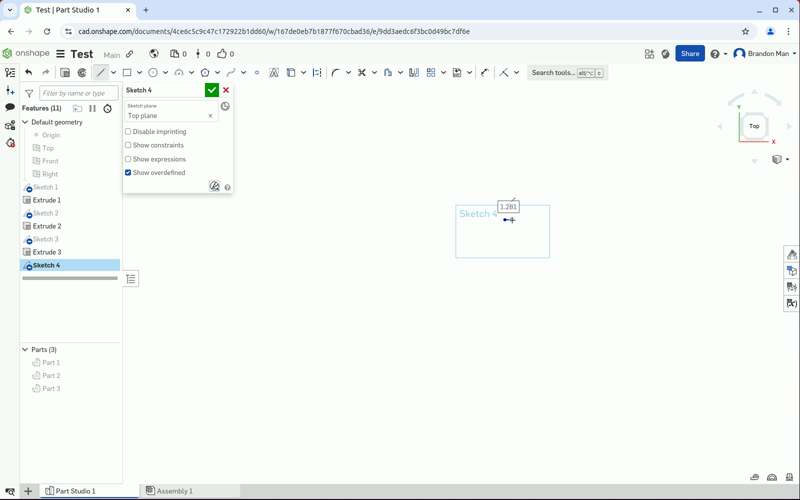
key_up(shift)
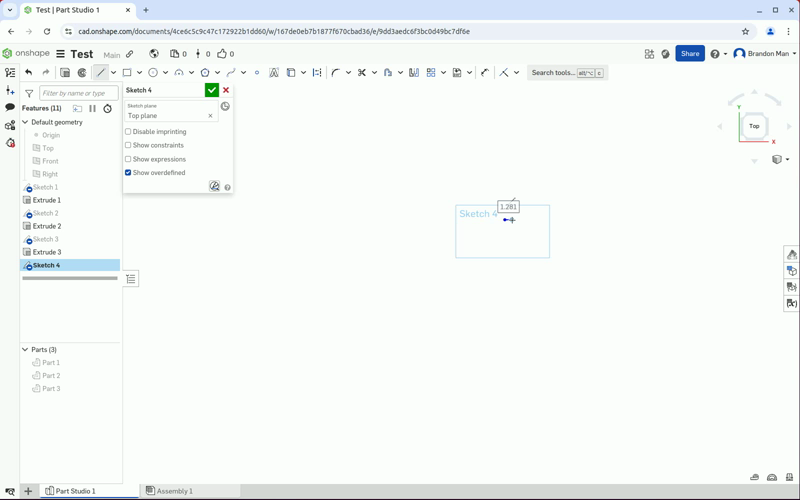
key_down(shift)
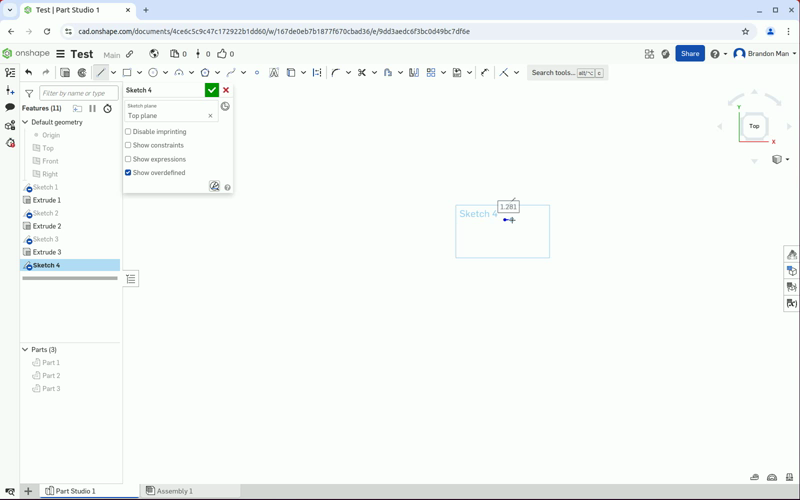
mouse_move(542, 219)
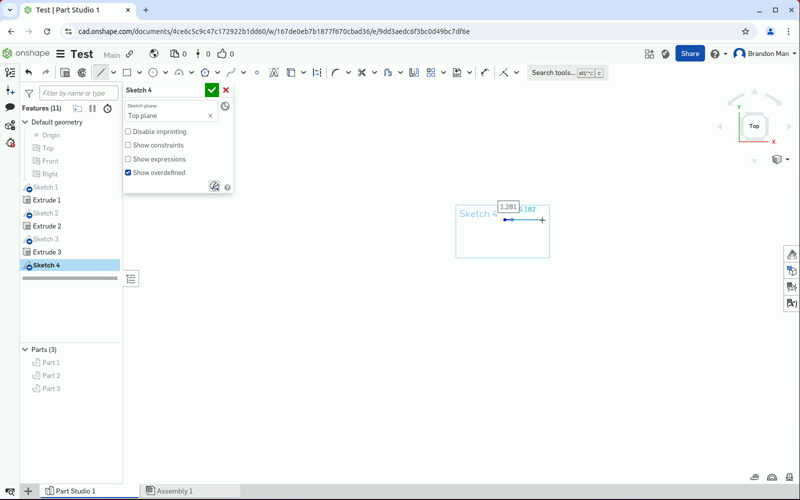
mouse_move(512, 186)
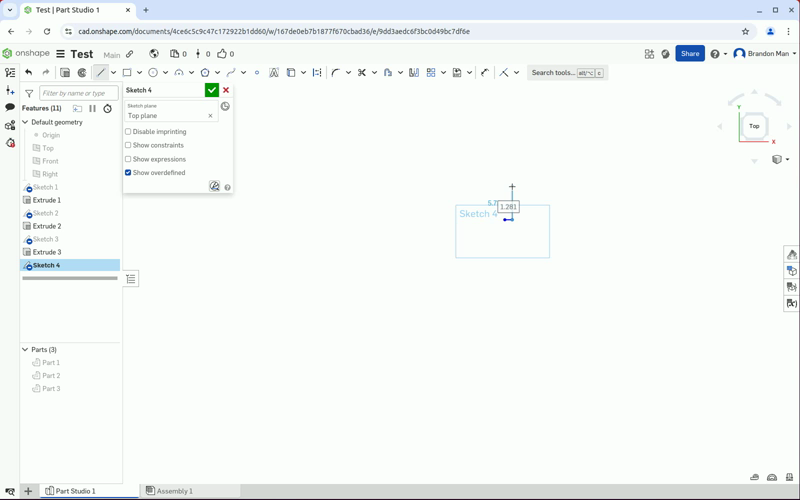
click(512, 186)
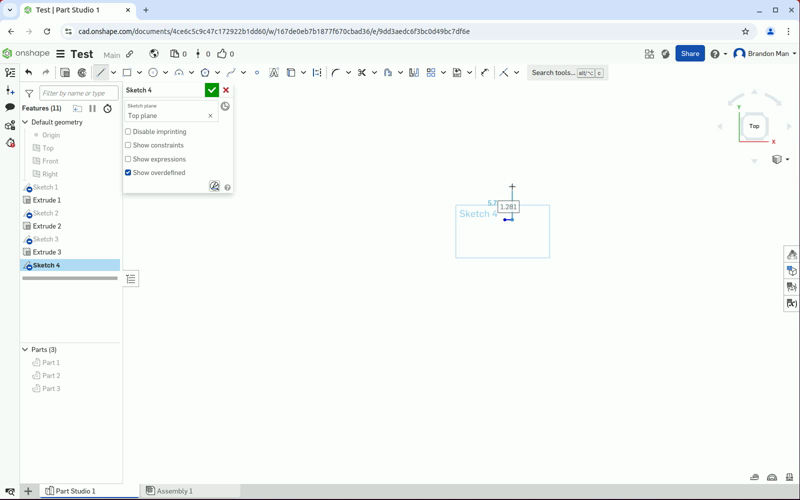
key_up(shift)
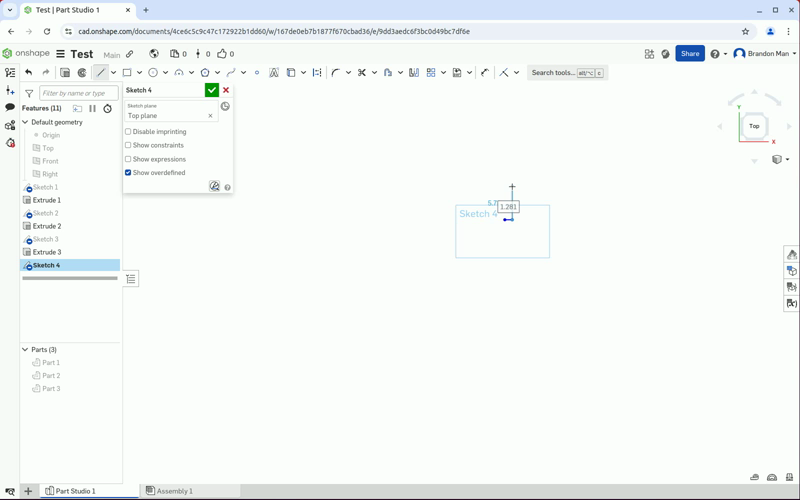
key_down(shift)
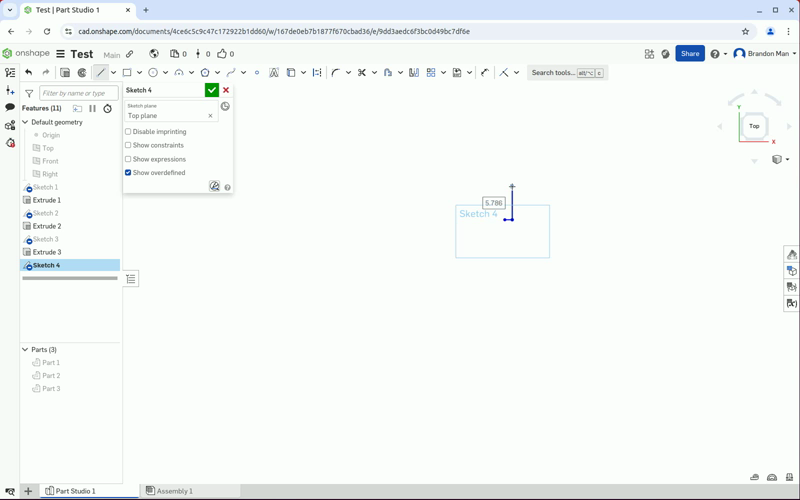
mouse_move(542, 186)
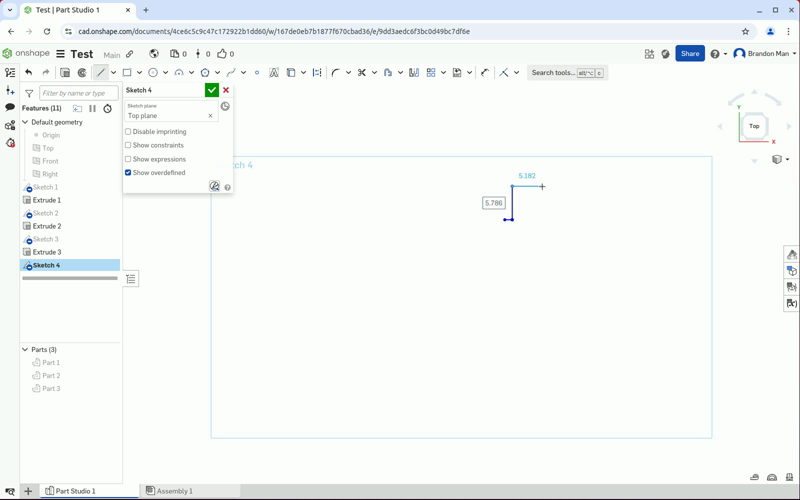
mouse_move(505, 186)
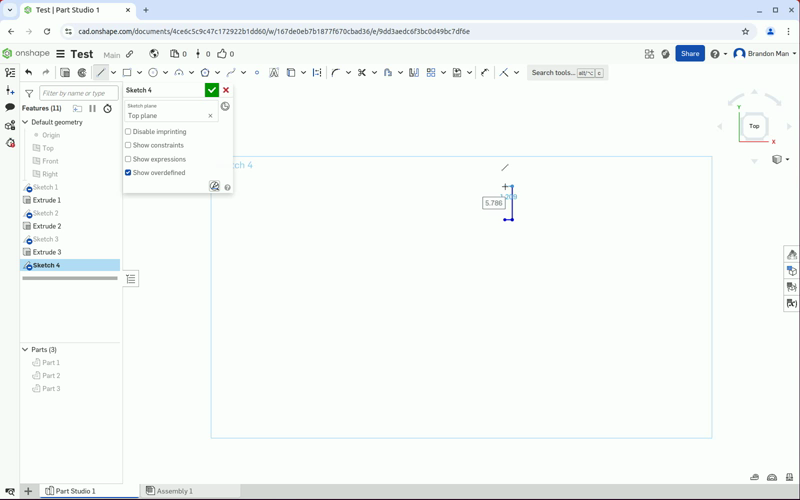
scroll(6)
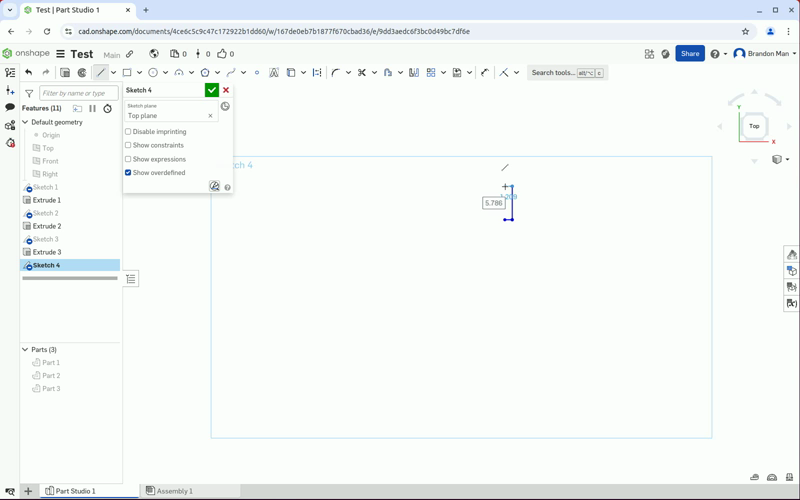
scroll(6)
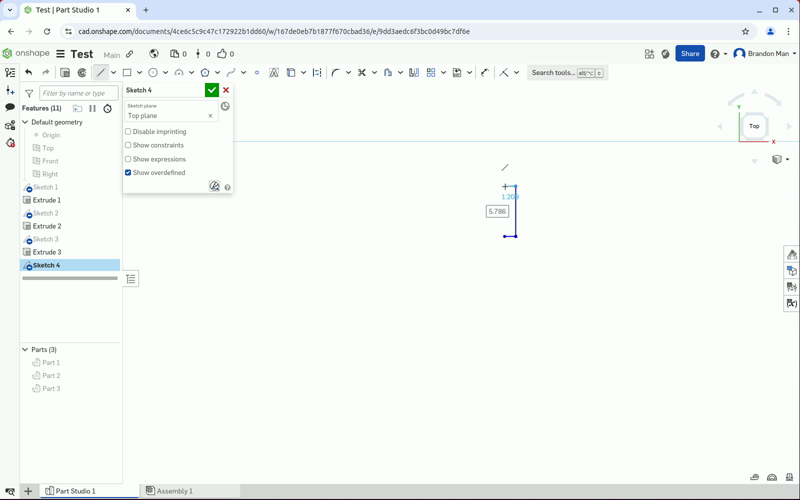
scroll(6)
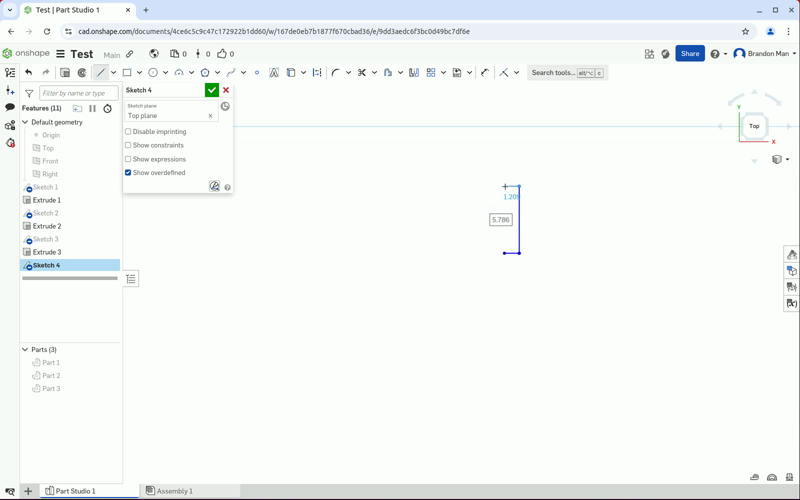
scroll(6)
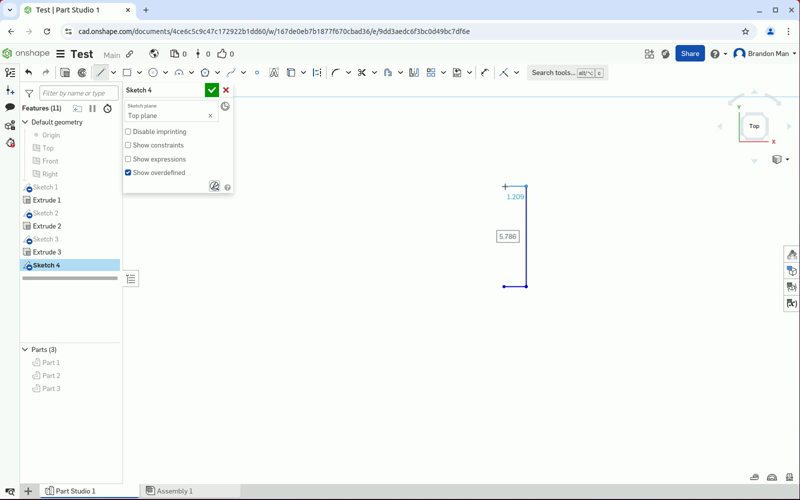
scroll(6)
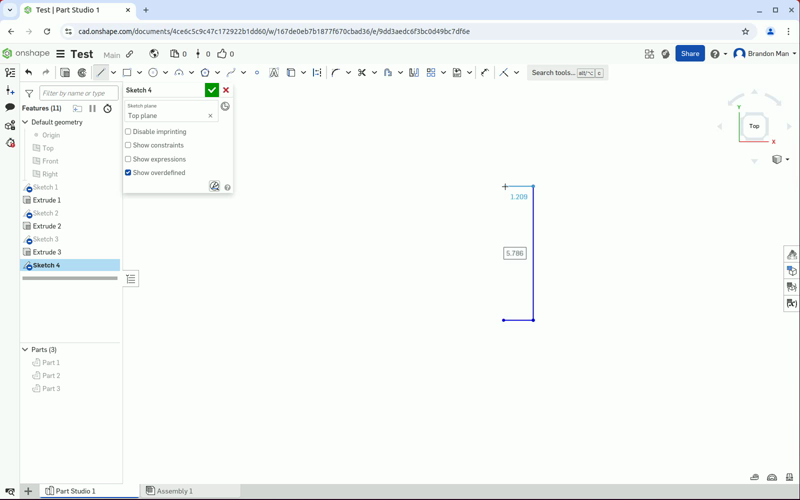
scroll(6)
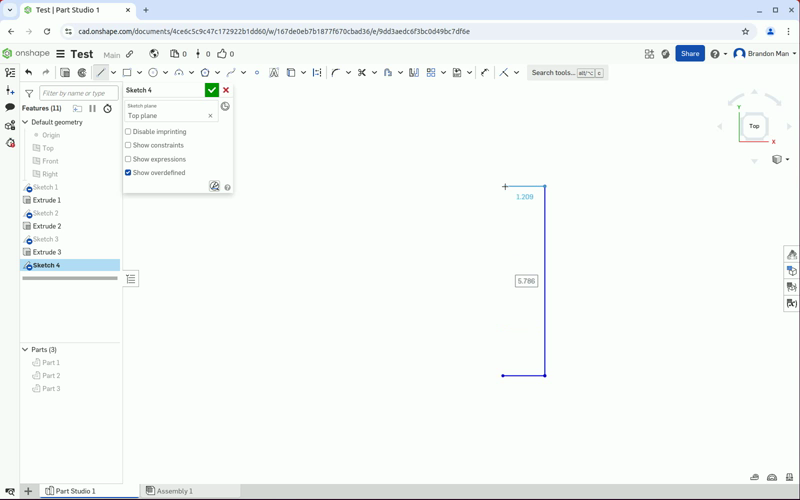
scroll(6)
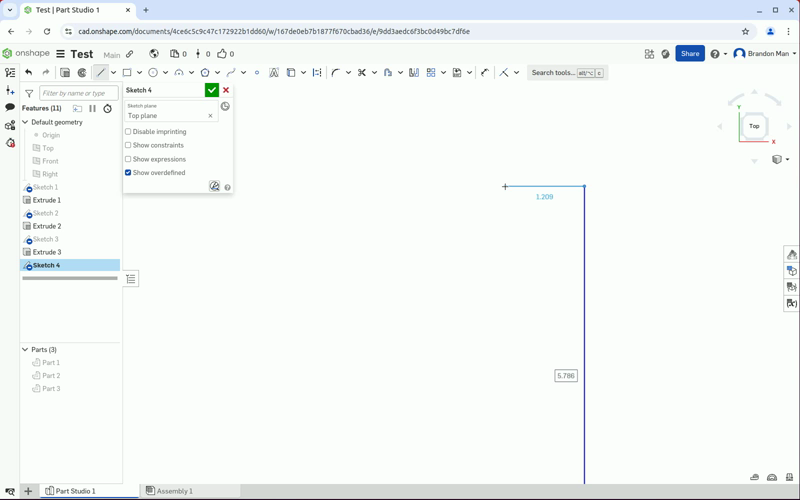
click(505, 186)
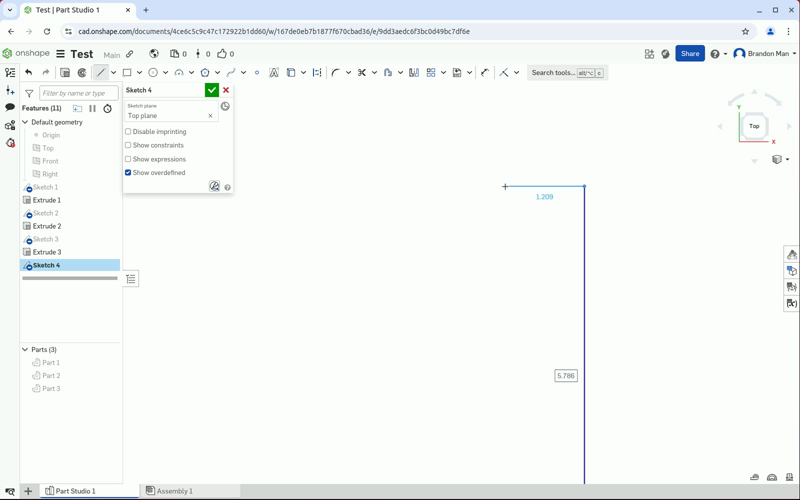
scroll(-6)
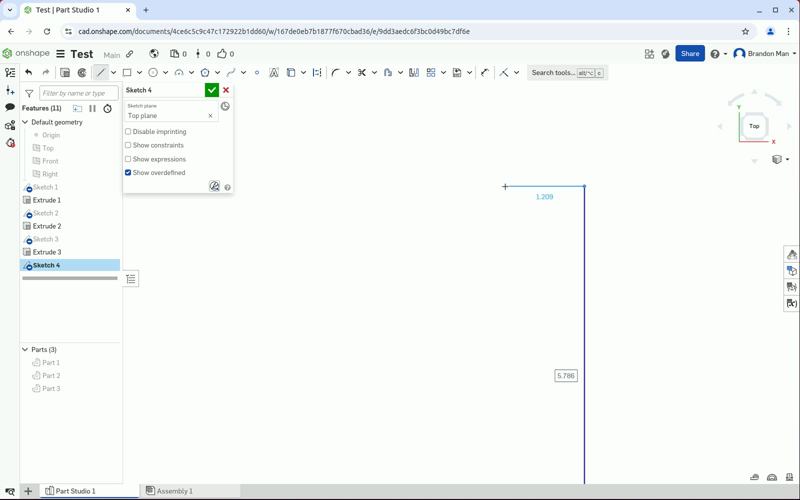
scroll(-6)
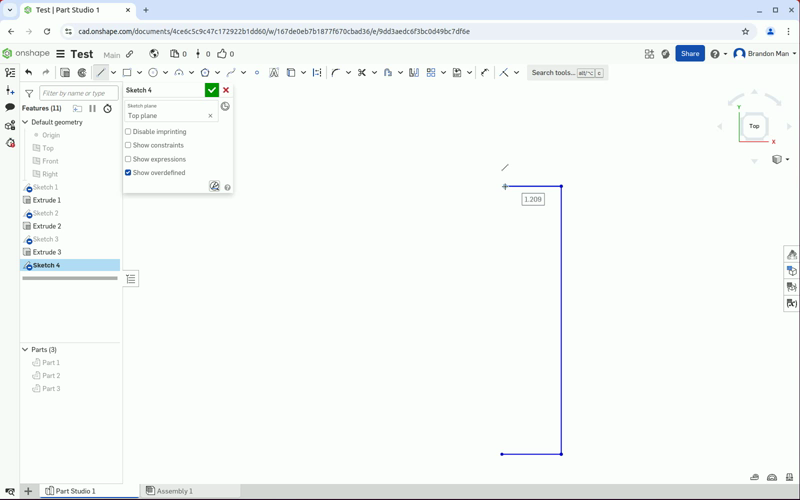
scroll(-6)
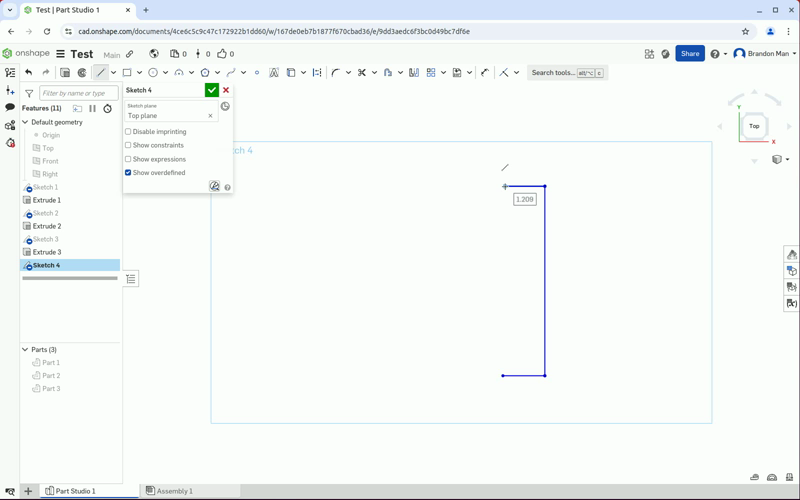
scroll(-6)
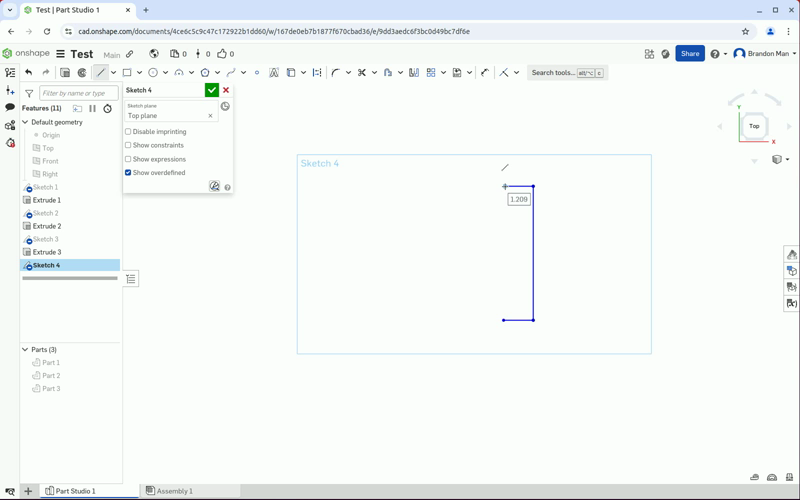
scroll(-6)
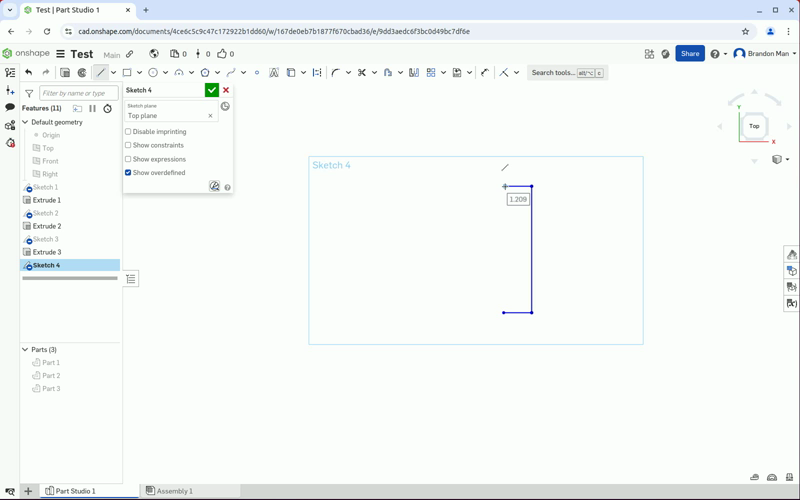
scroll(-6)
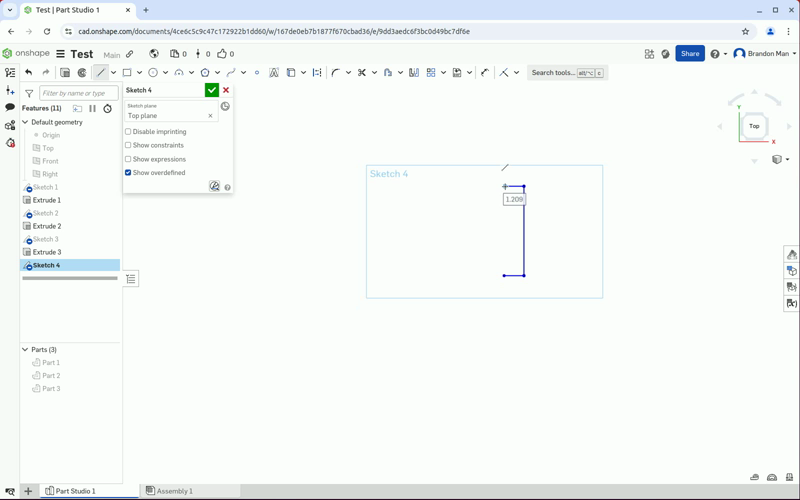
scroll(-6)
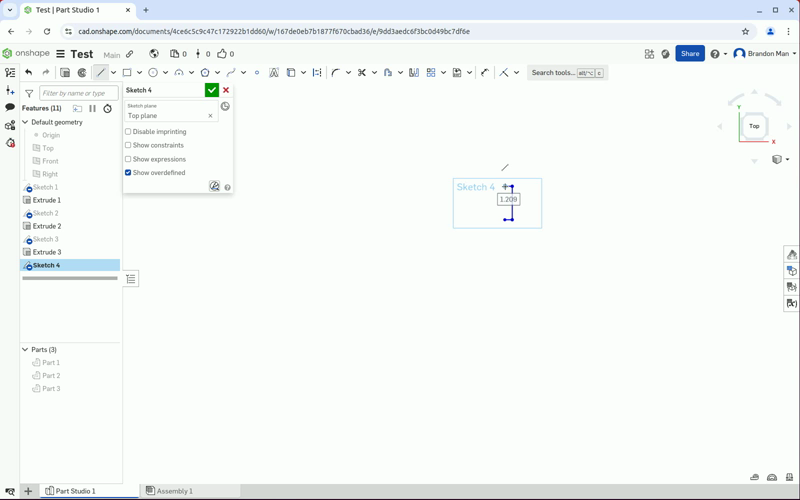
key_up(shift)
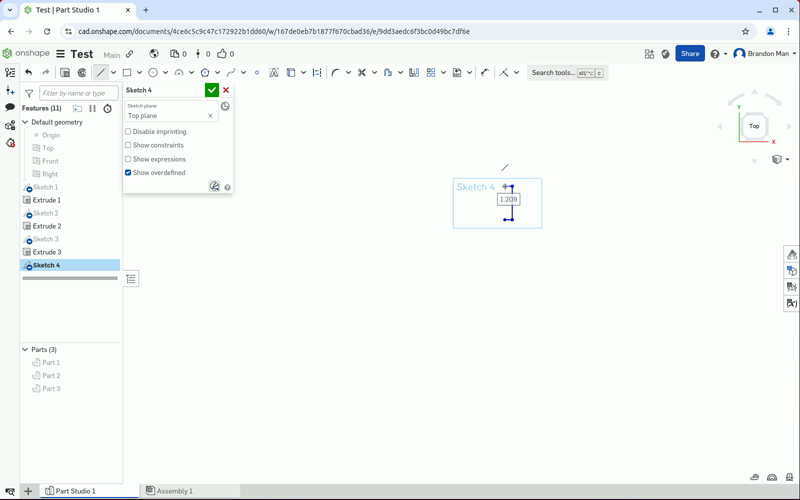
mouse_move(535, 186)
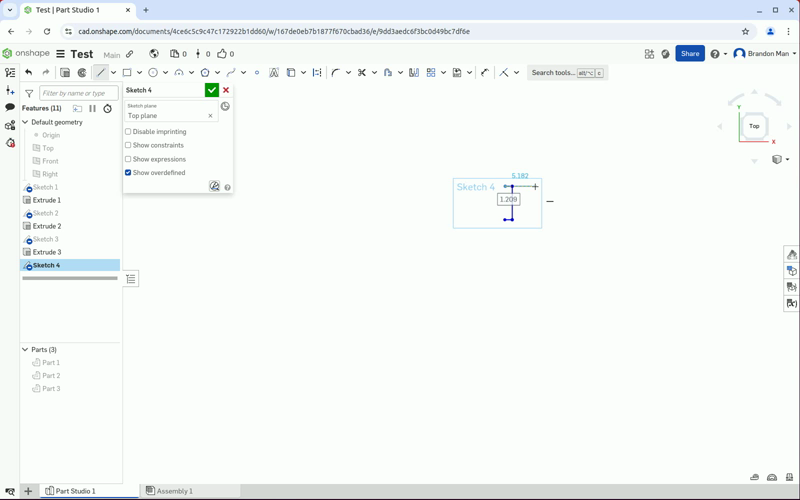
key_down(shift)
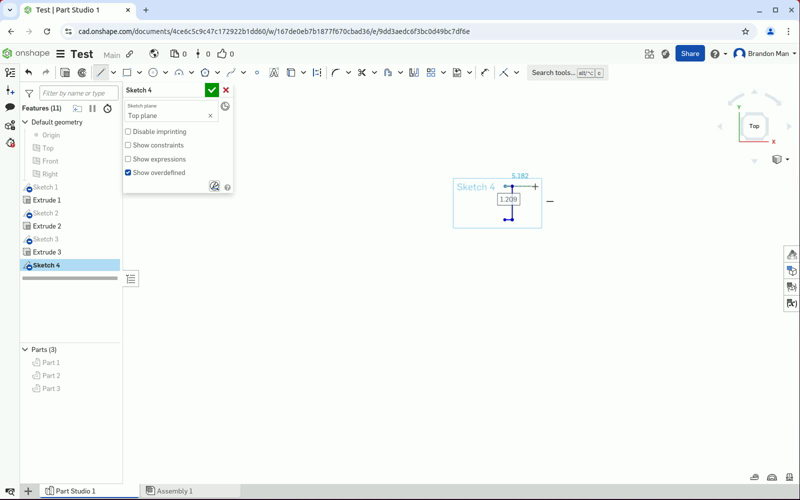
mouse_move(505, 219)
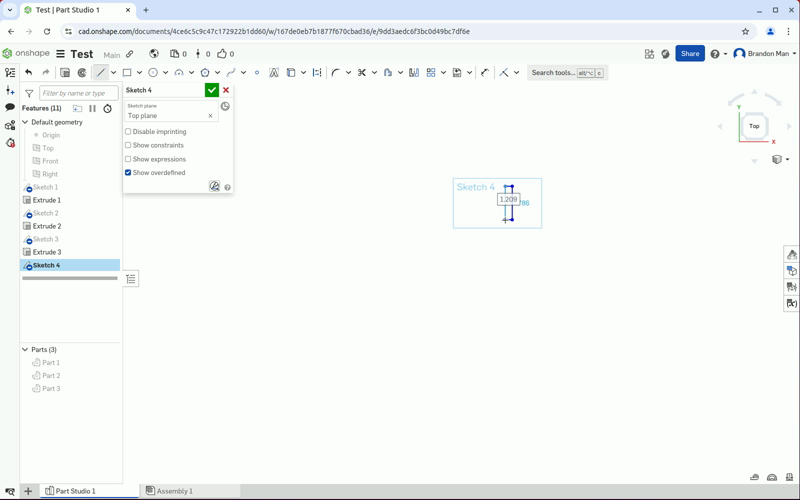
key_up(shift)
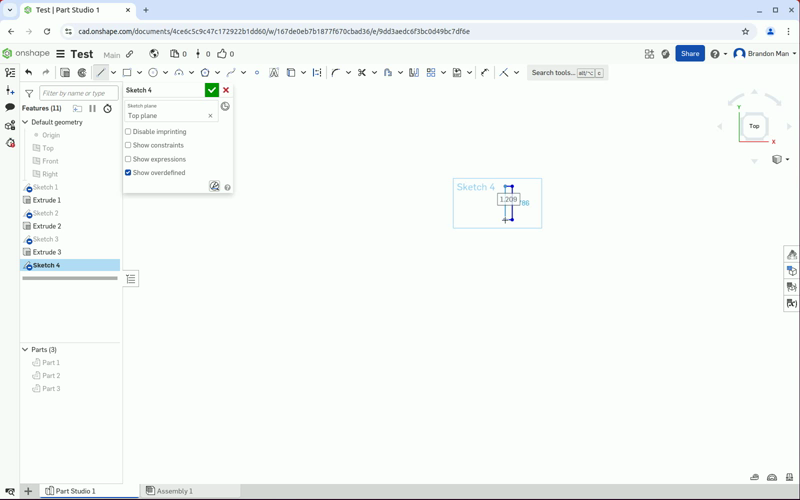
click(505, 219)
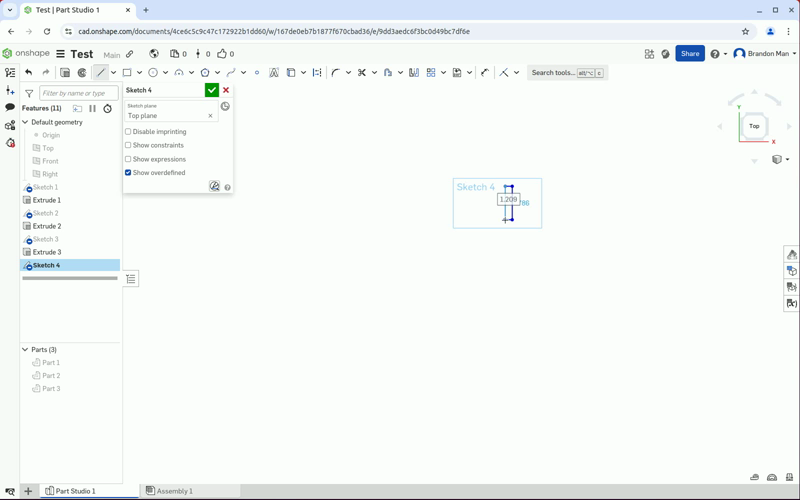
key(esc)
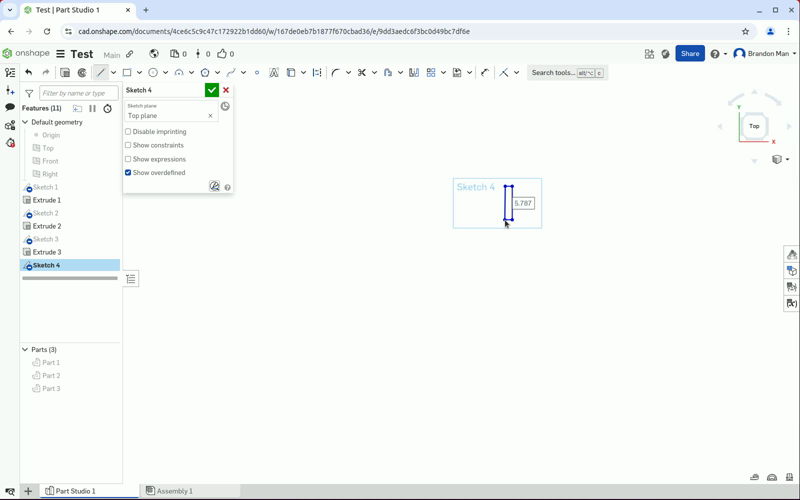
mouse_move(509, 203)
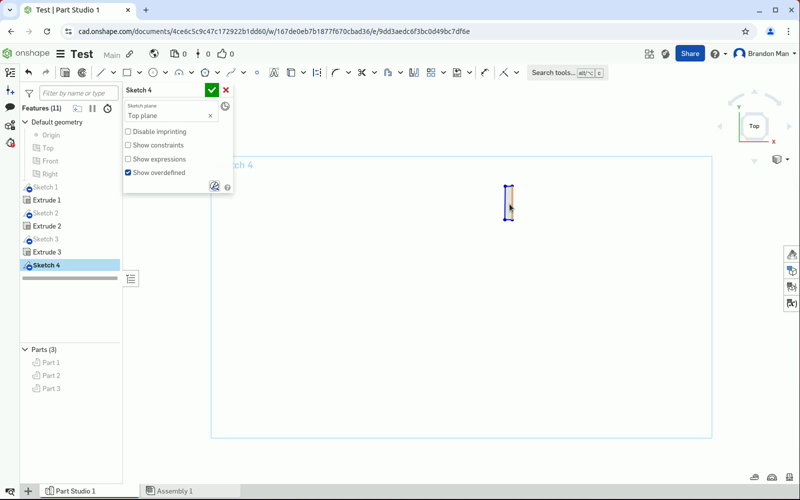
scroll(6)
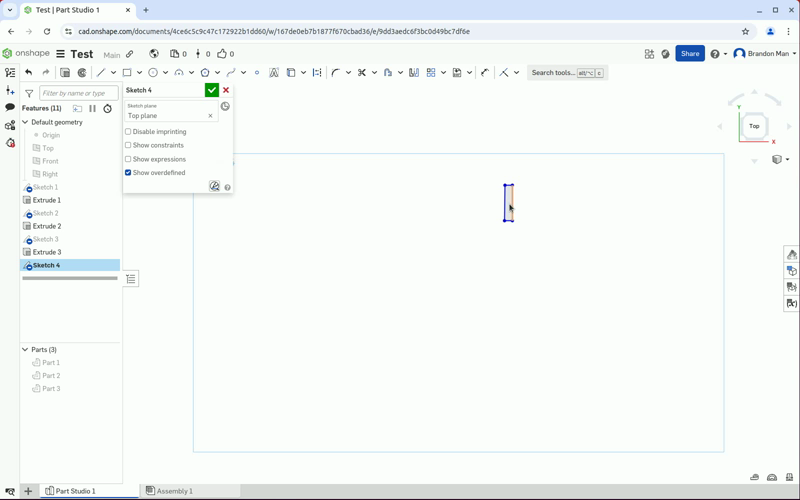
scroll(6)
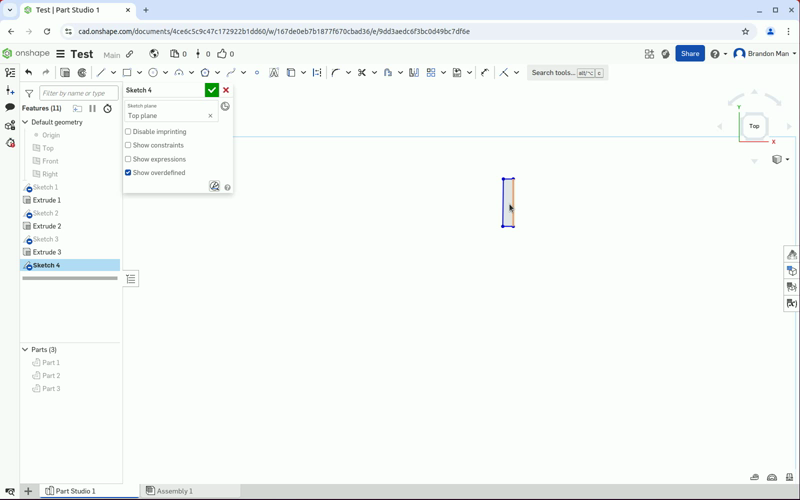
scroll(6)
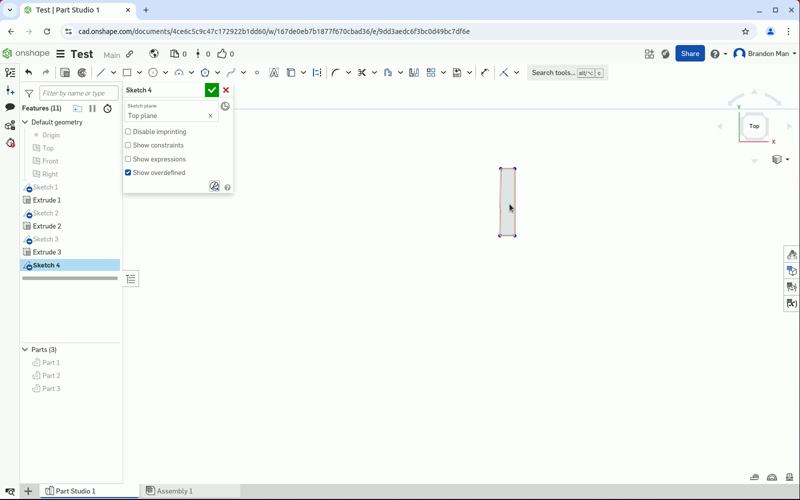
scroll(6)
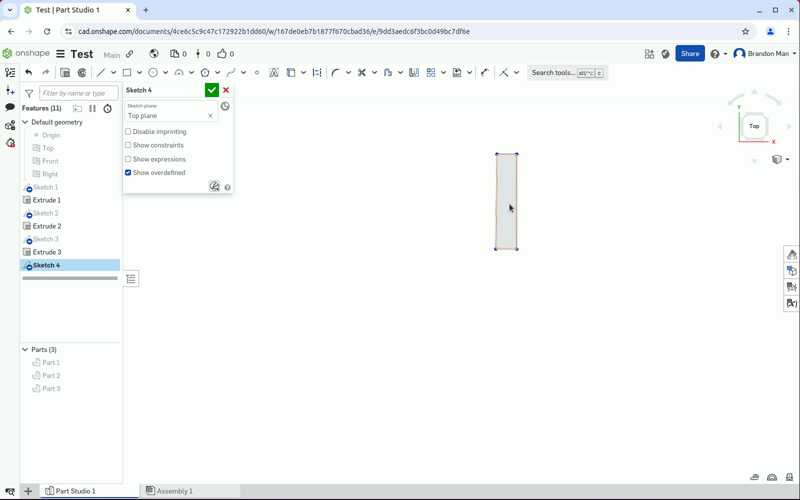
scroll(6)
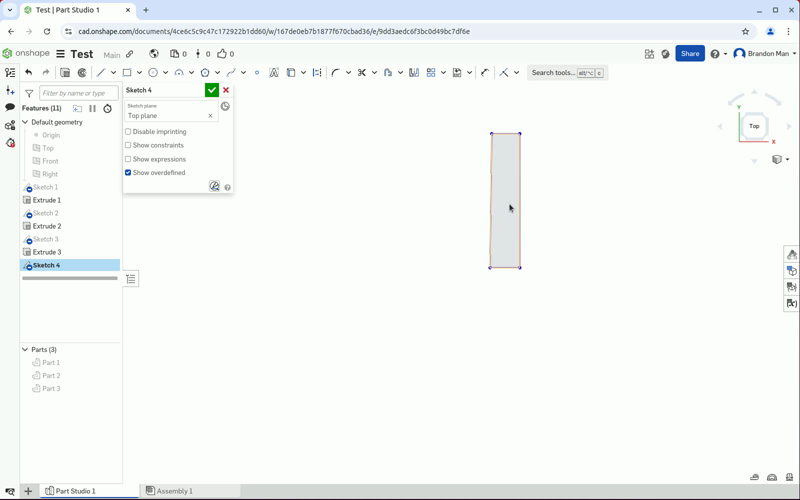
scroll(6)
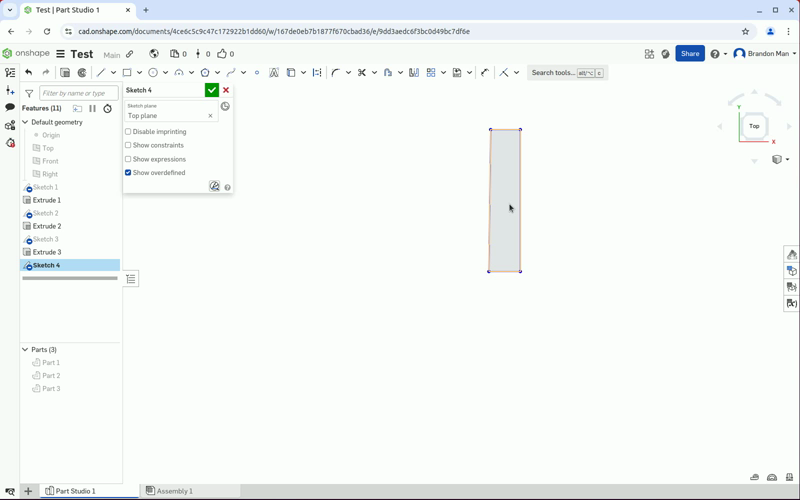
scroll(6)
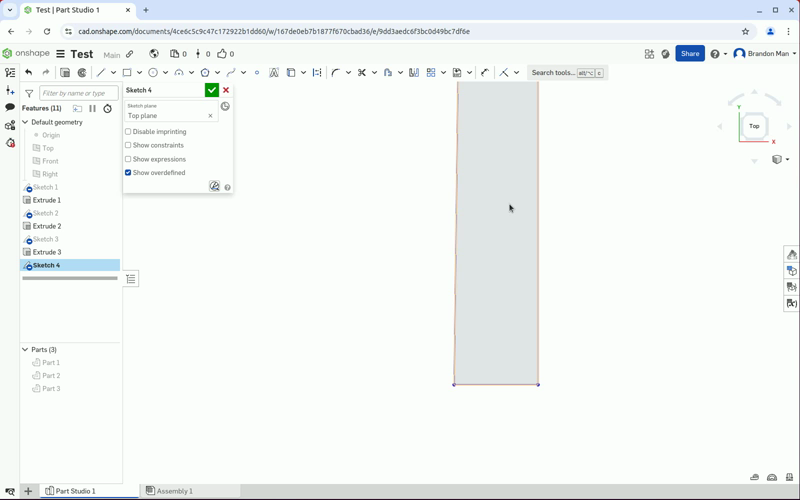
click(509, 203)
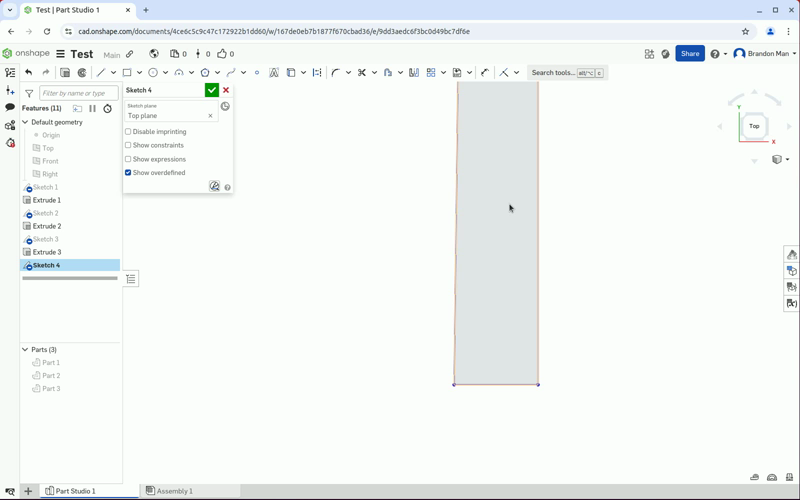
scroll(-6)
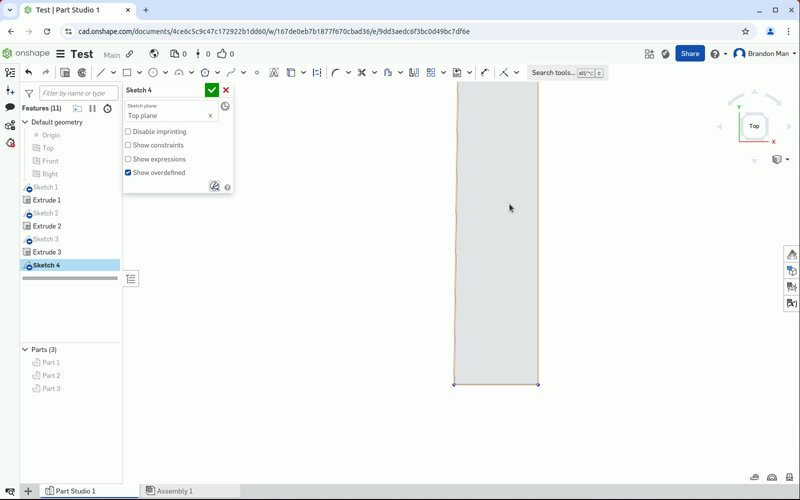
scroll(-6)
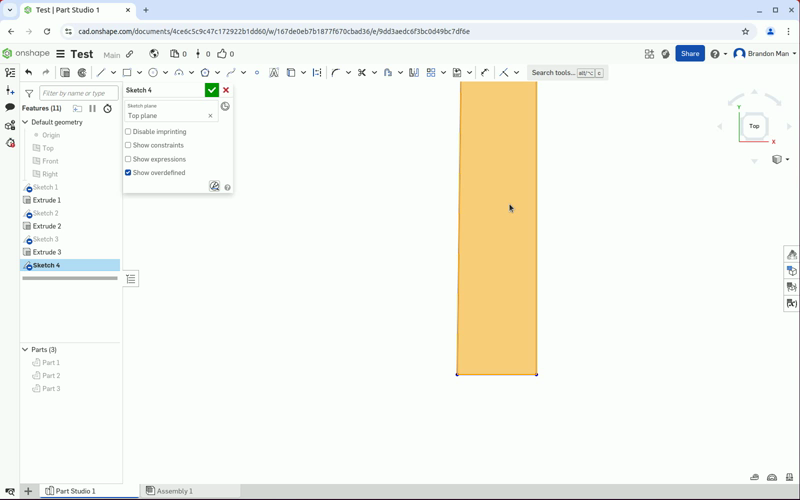
scroll(-6)
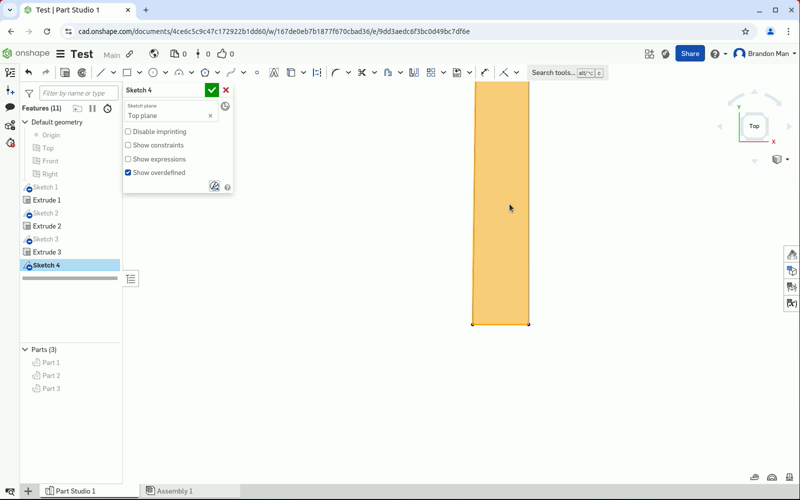
scroll(-6)
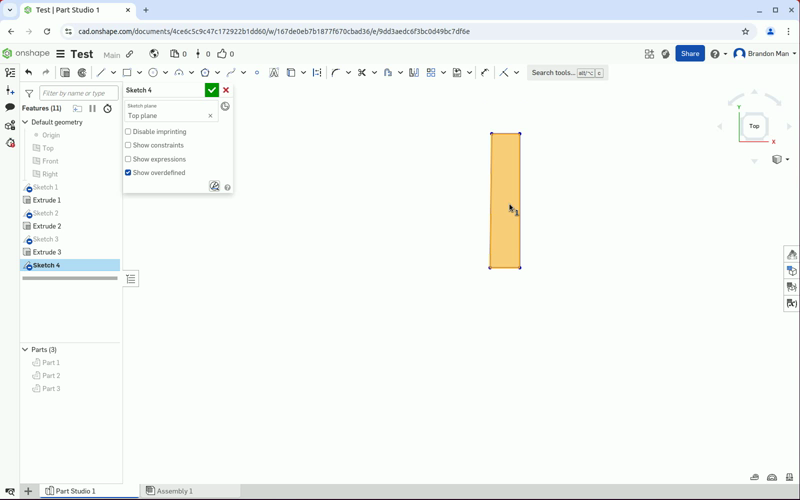
scroll(-6)
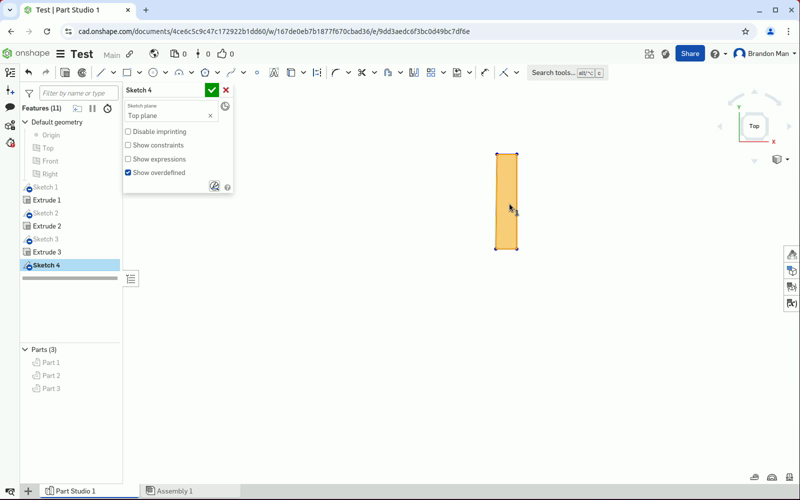
scroll(-6)
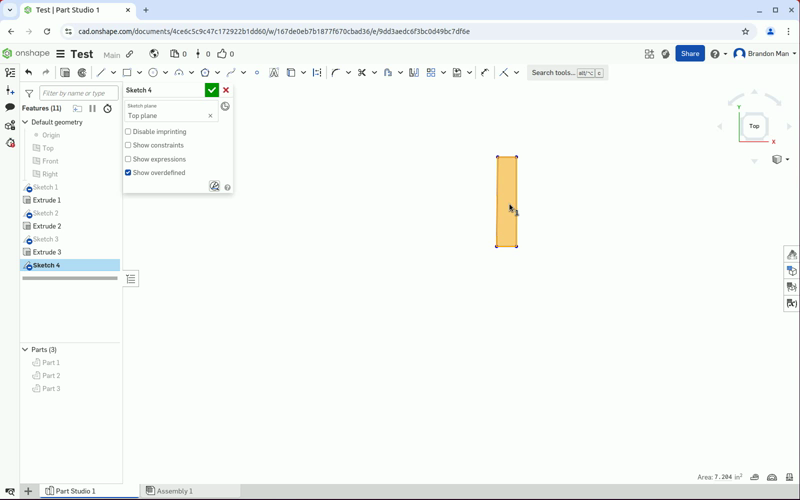
scroll(-6)
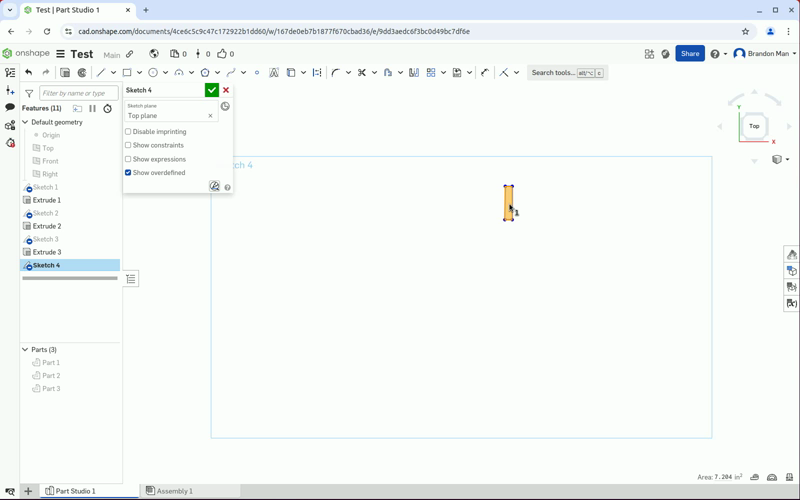
mouse_move(73, 352)
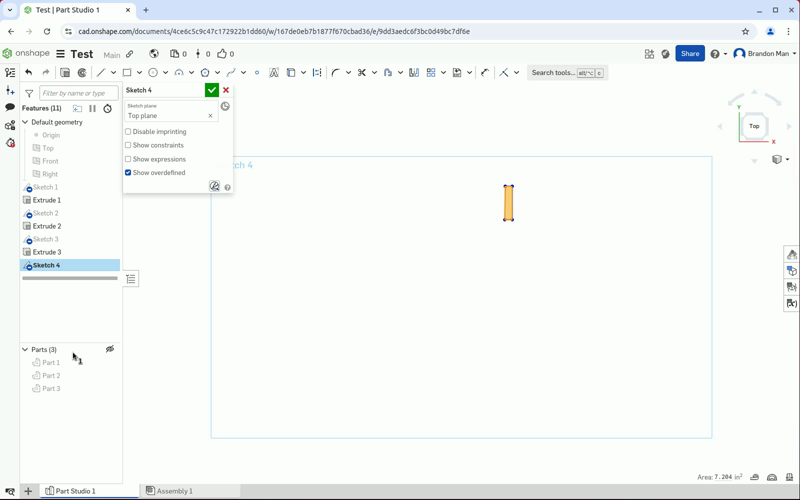
key(shift+y)
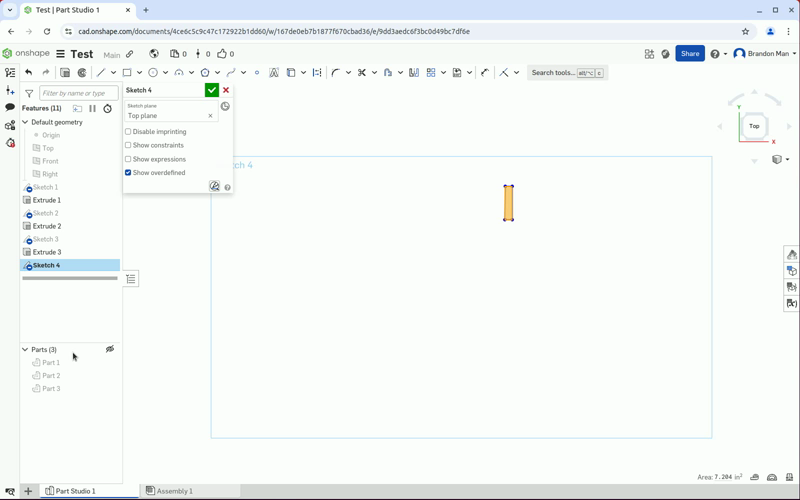
key(shift+e)
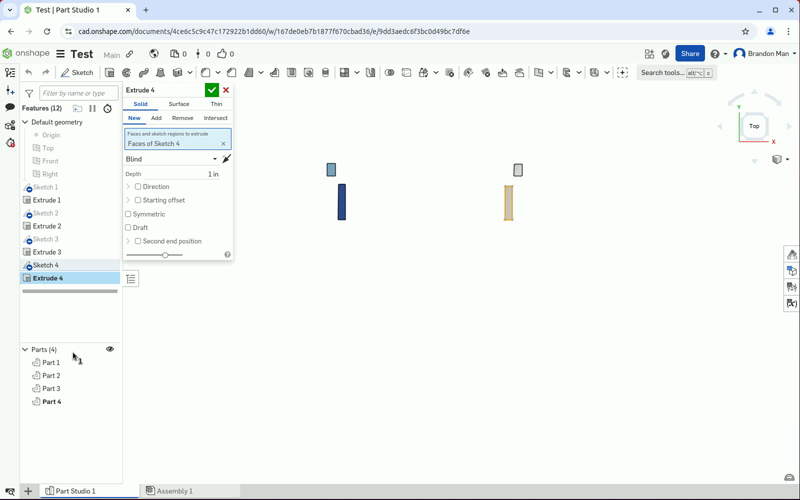
mouse_move(143, 106)
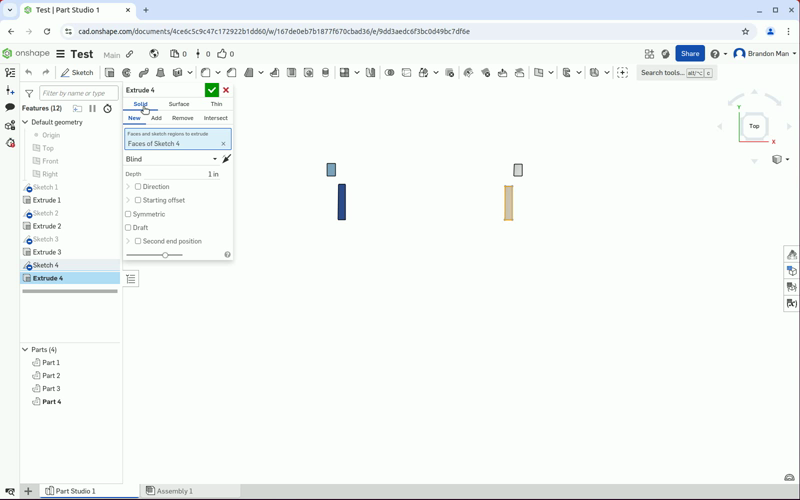
click(143, 106)
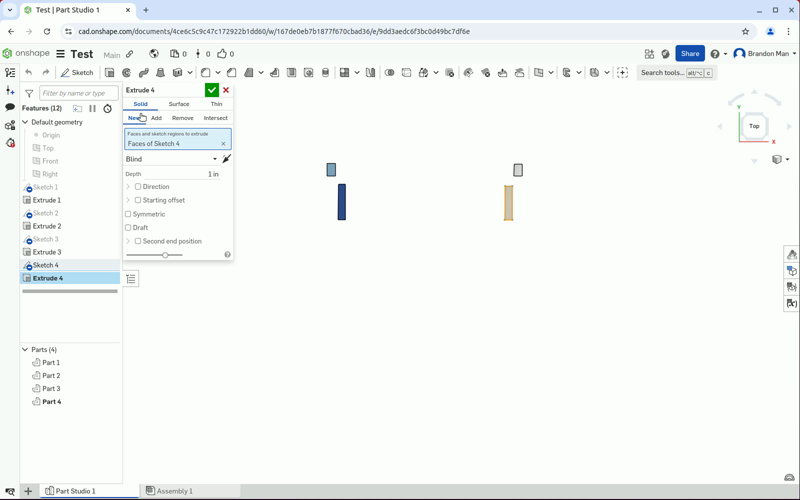
mouse_move(137, 120)
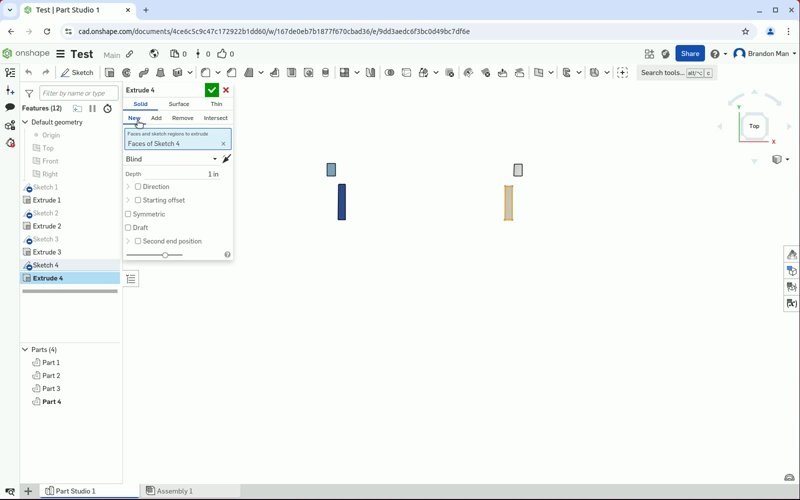
click(137, 120)
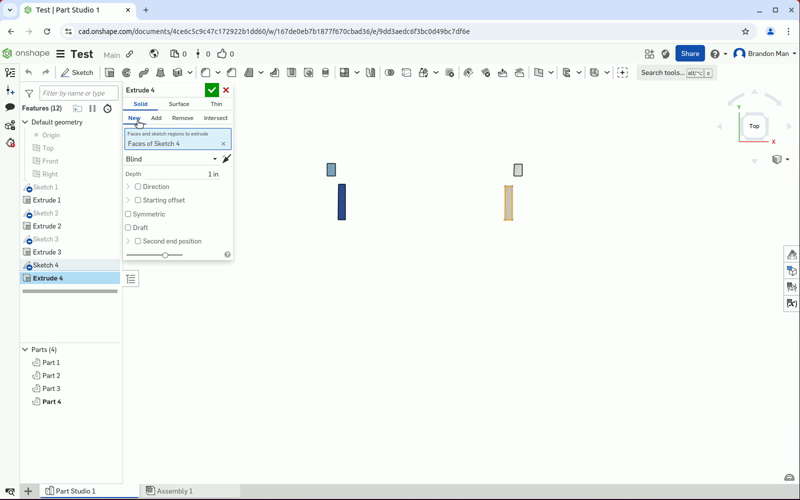
key(tab, 4)
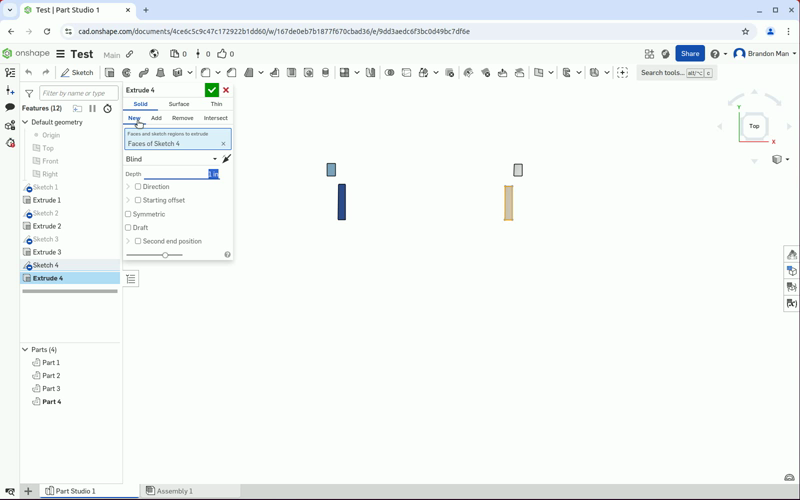
text(1.444)
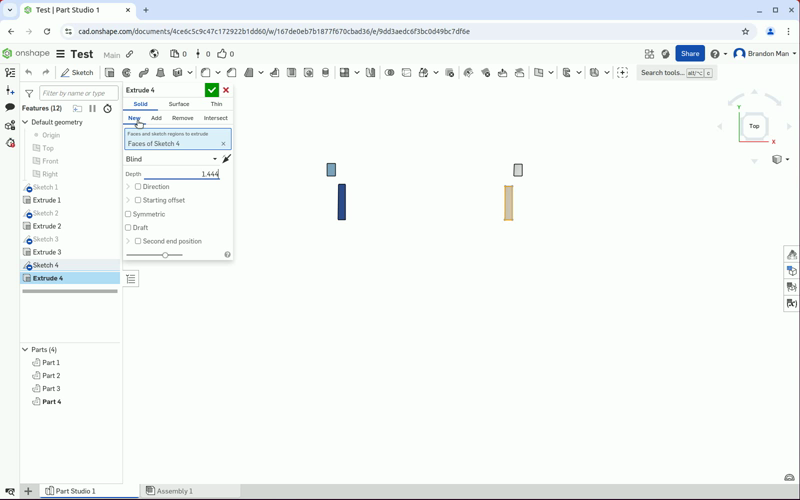
key(enter)
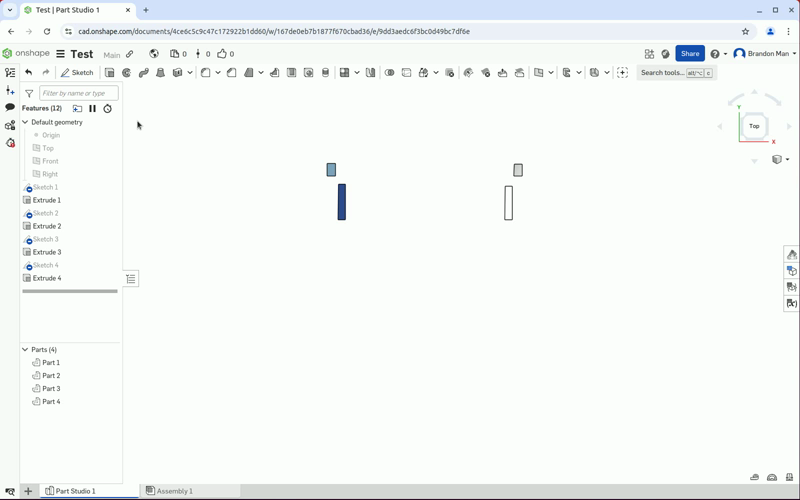
key(shift+h)
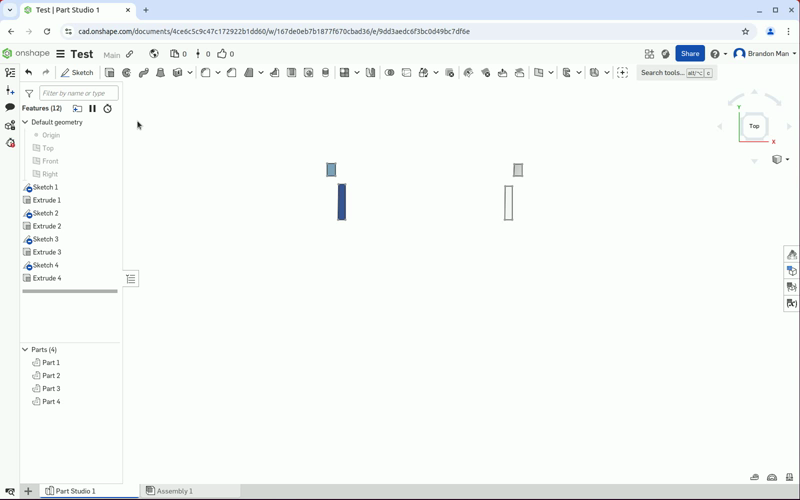
key(shift+h)
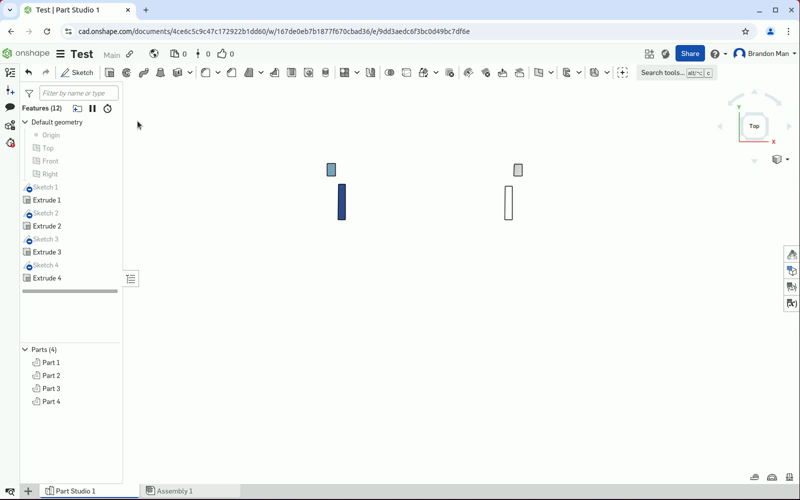
mouse_move(73, 189)
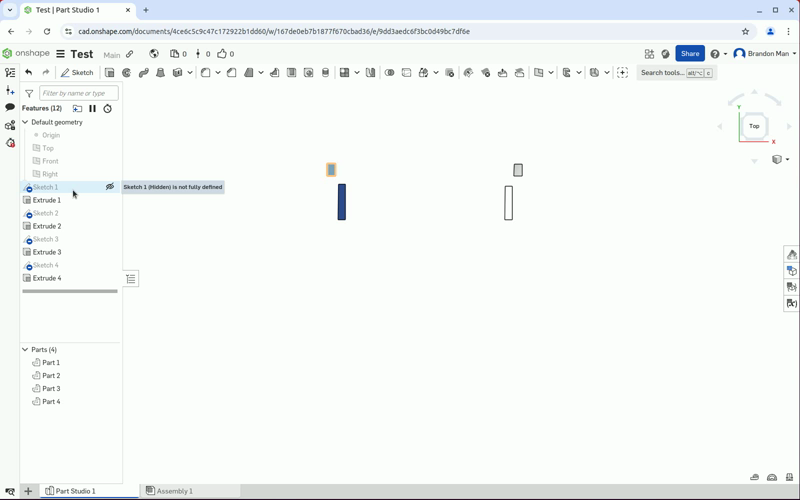
click(73, 189)
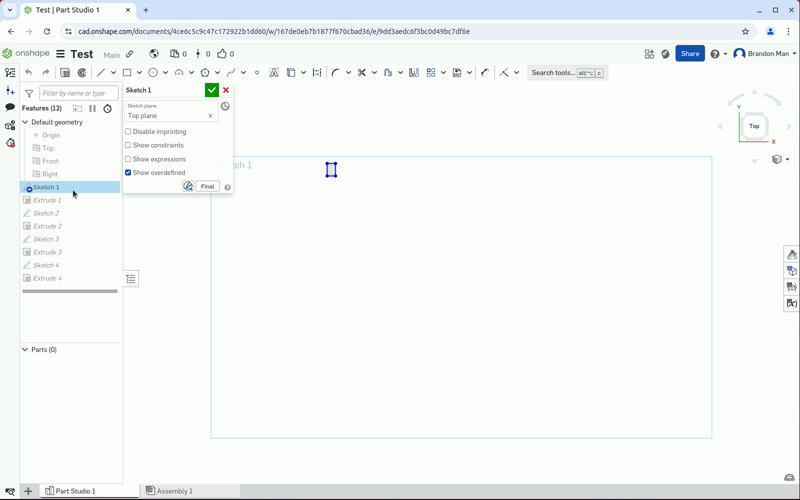
mouse_move(229, 92)
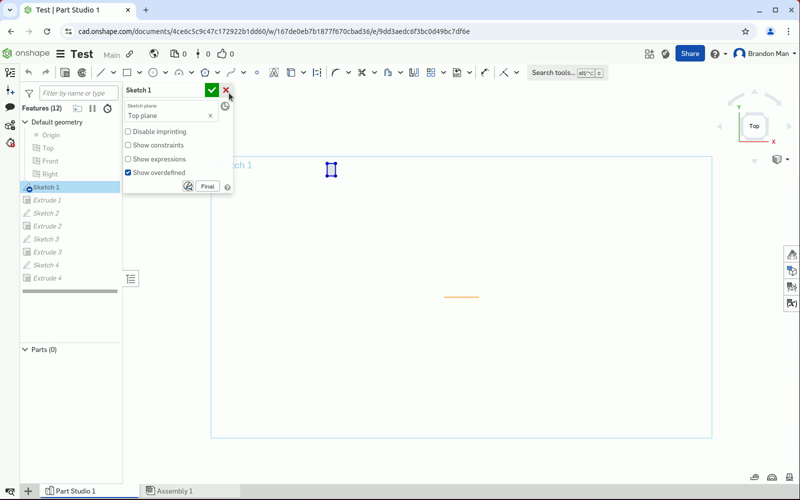
click(229, 92)
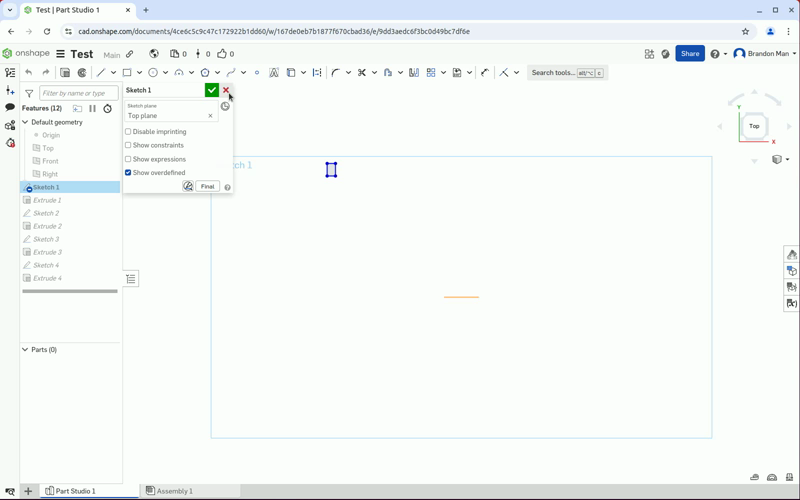
key(shift+s)
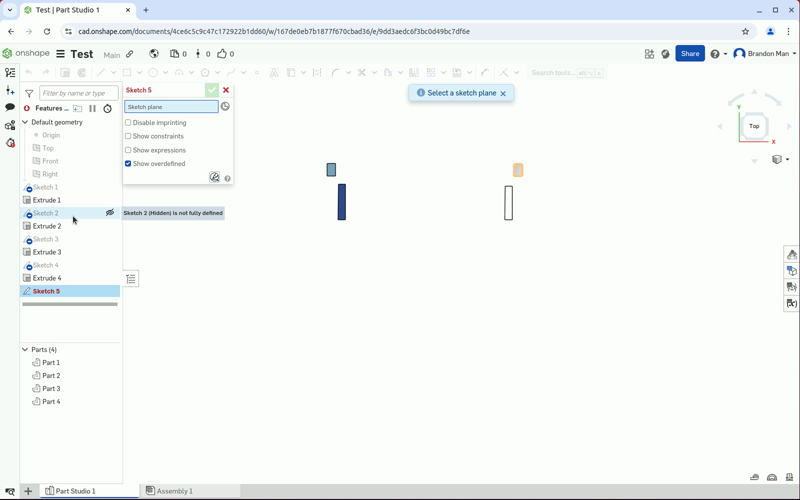
scroll(3)
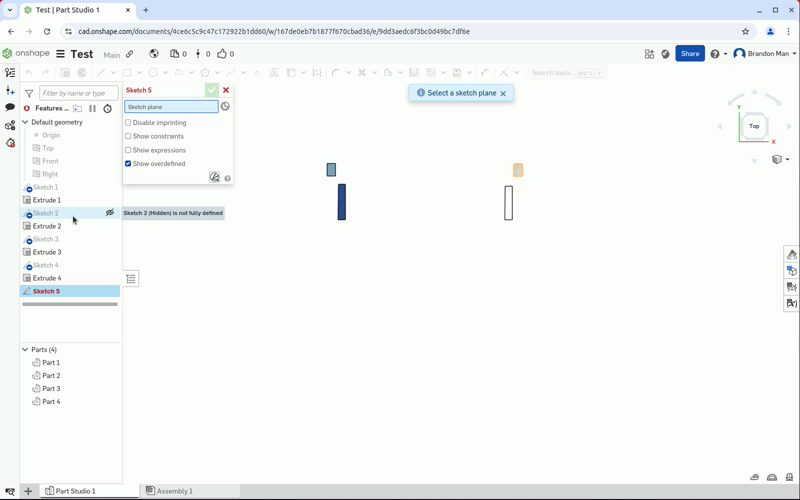
mouse_move(73, 150)
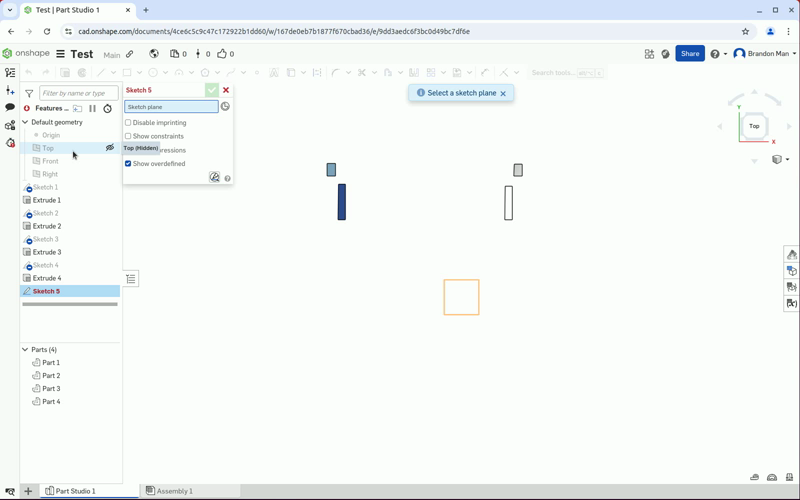
click(73, 150)
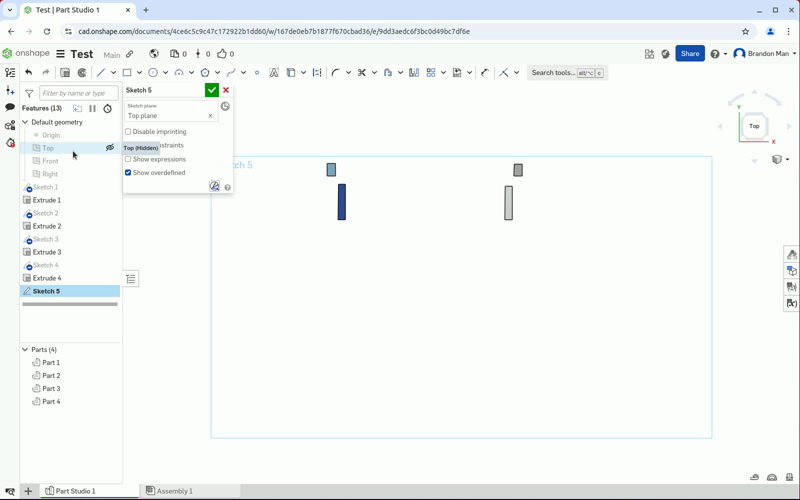
mouse_move(73, 352)
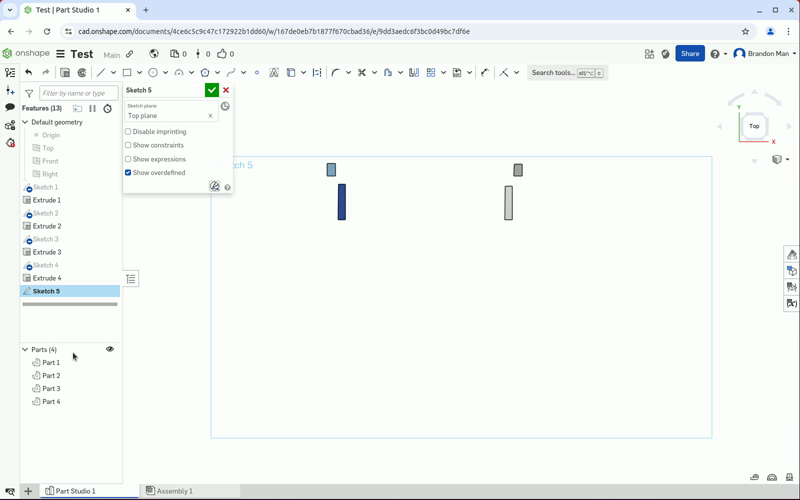
key(y)
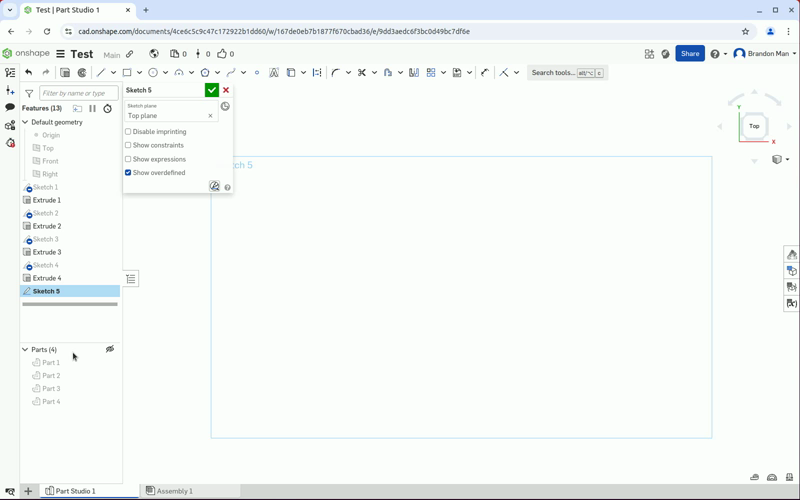
key(l)
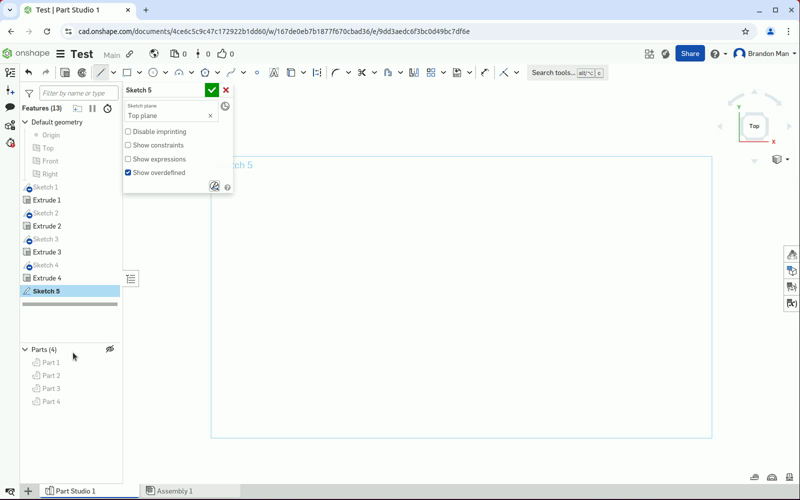
key_down(shift)
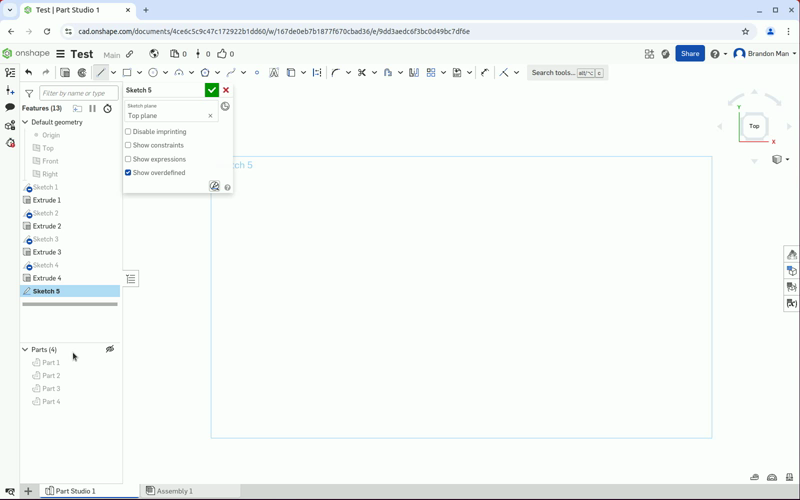
mouse_move(355, 187)
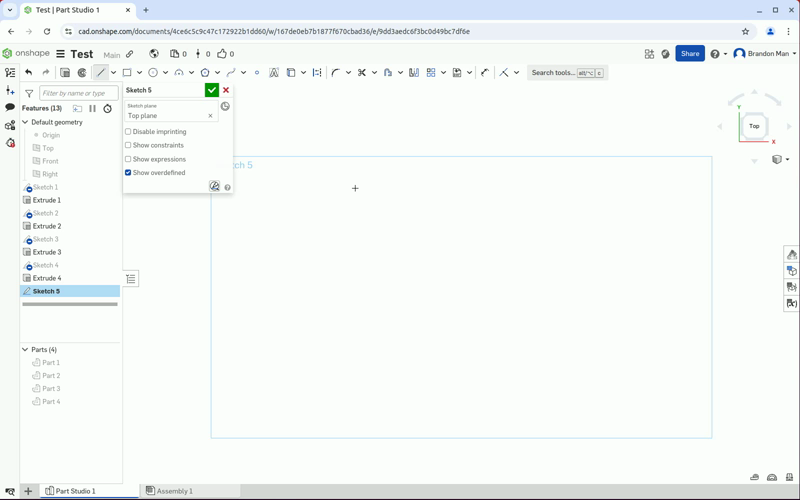
click(355, 187)
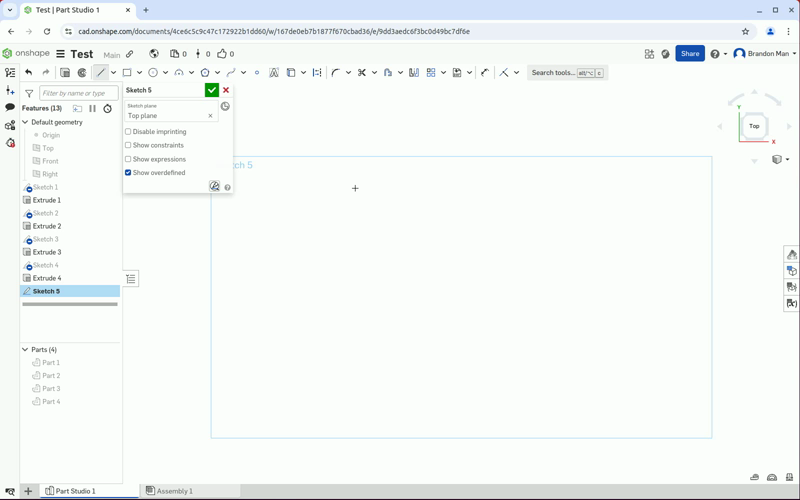
key_up(shift)
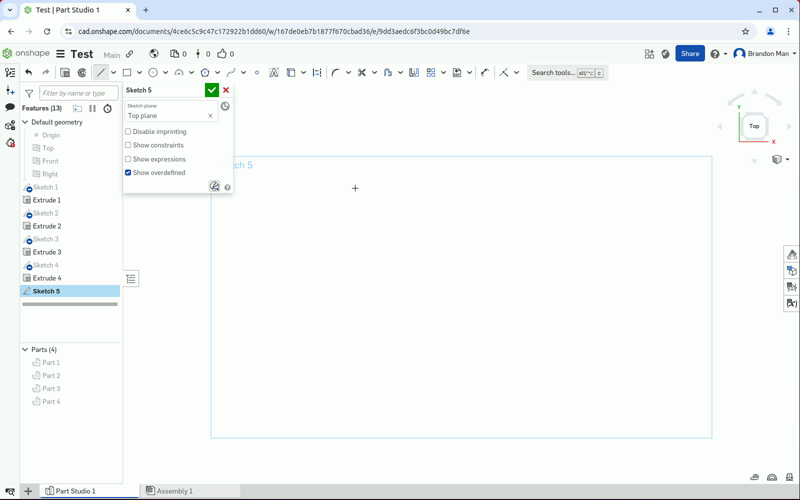
key_down(shift)
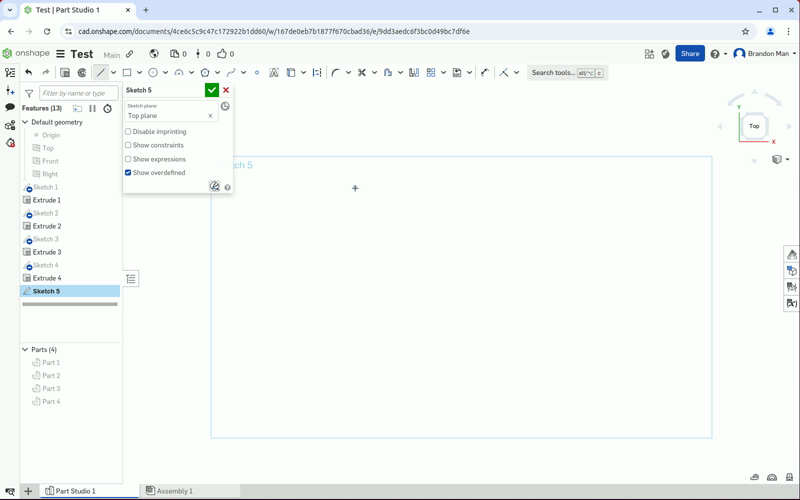
mouse_move(504, 187)
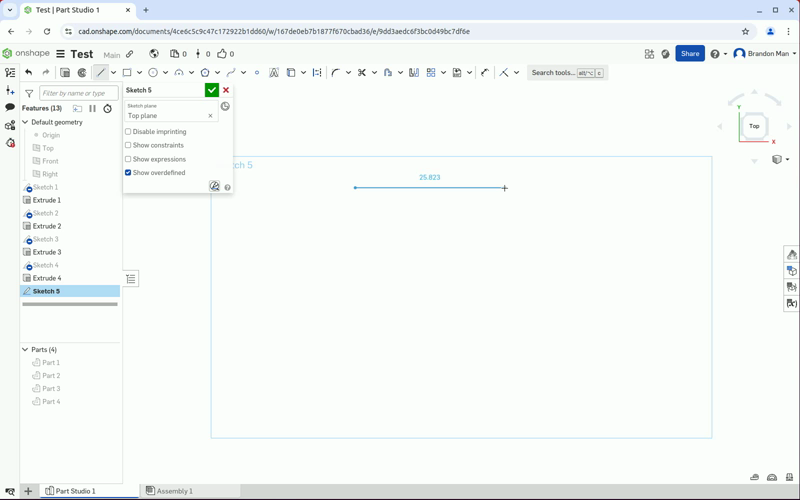
click(504, 187)
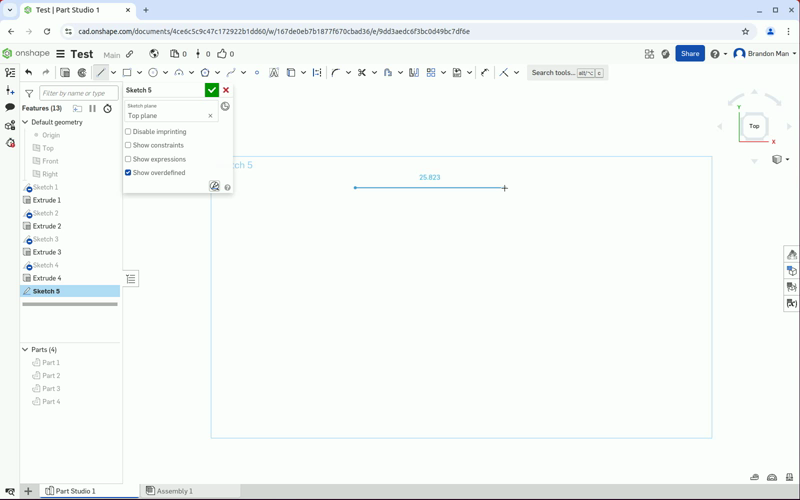
key_up(shift)
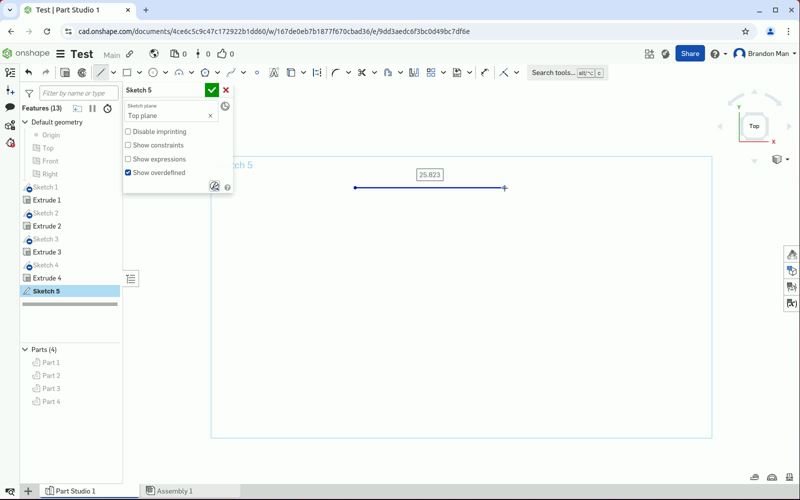
key_down(shift)
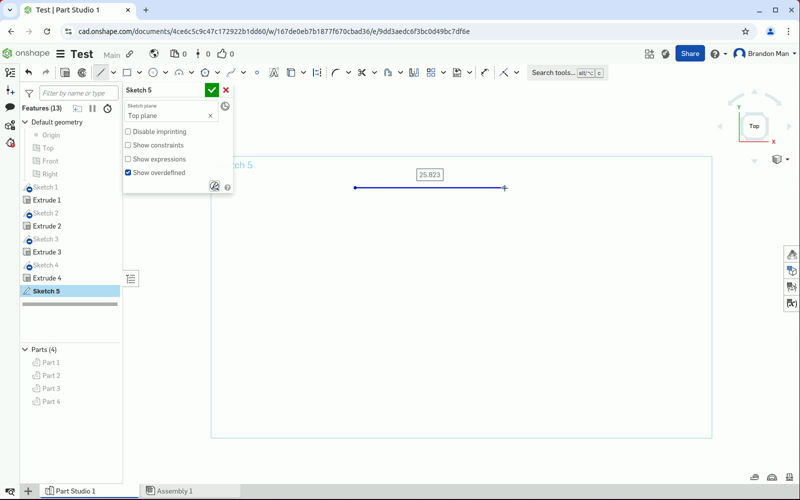
mouse_move(534, 187)
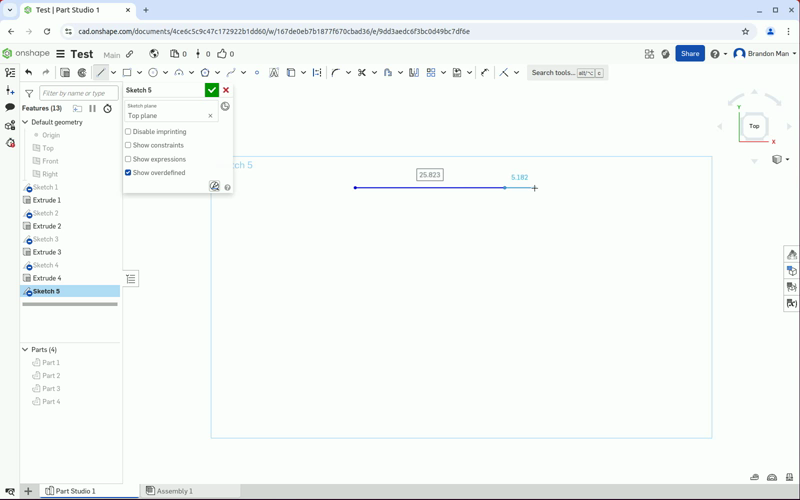
mouse_move(504, 181)
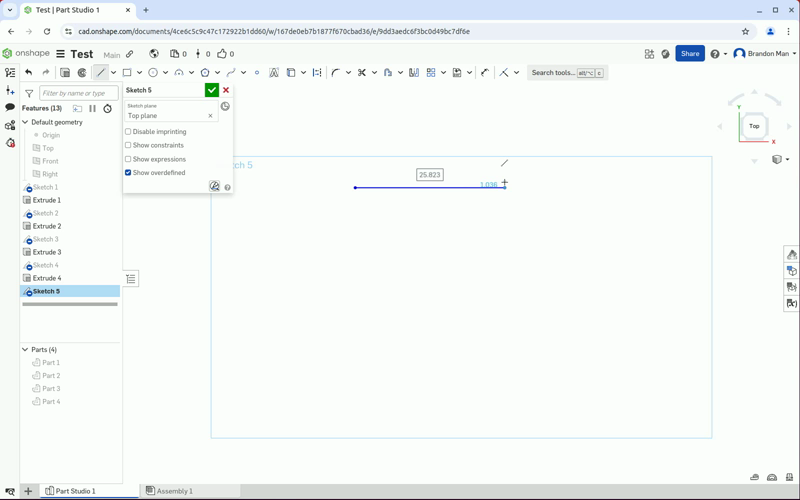
scroll(6)
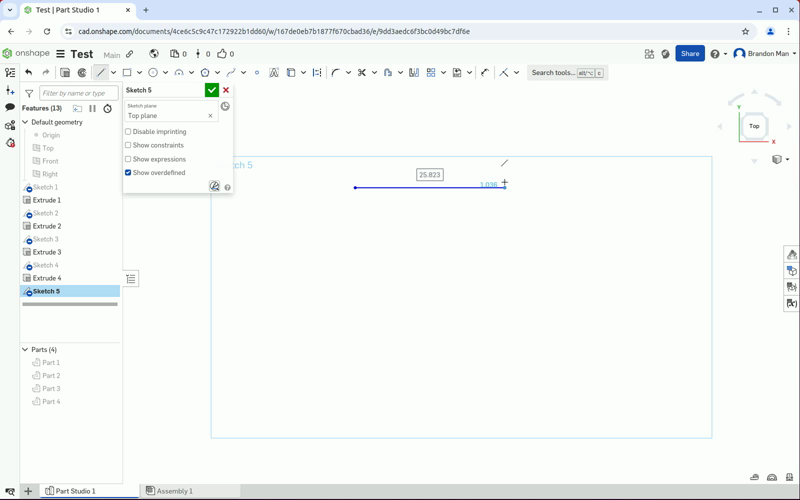
scroll(6)
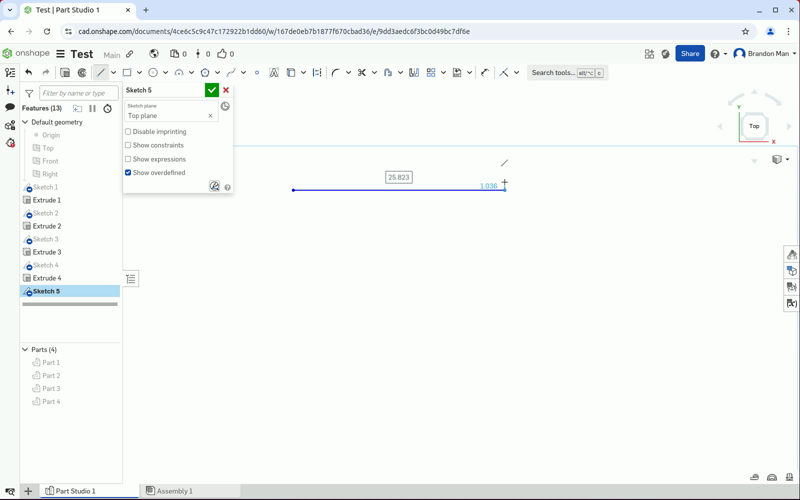
scroll(6)
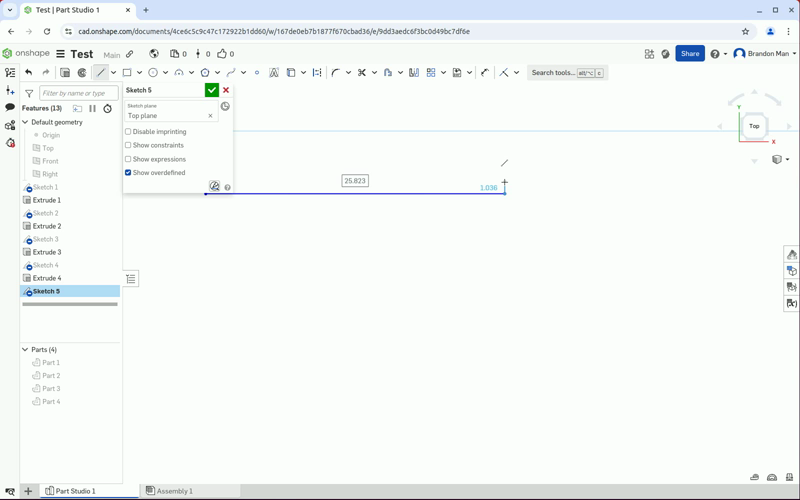
scroll(6)
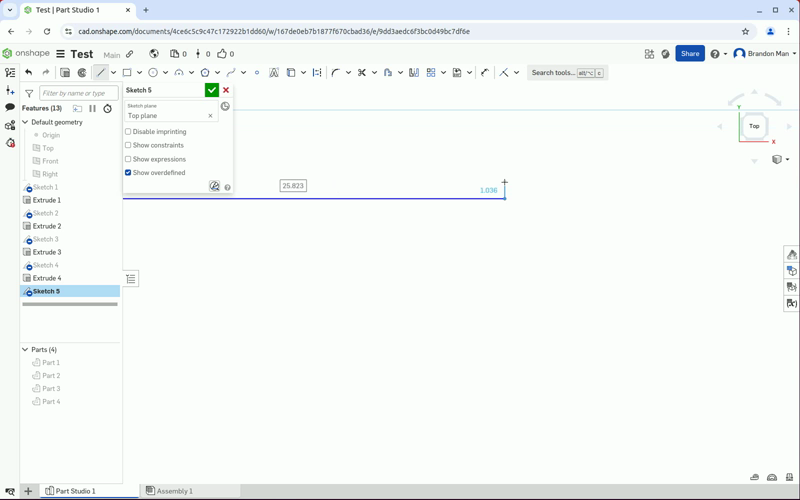
scroll(6)
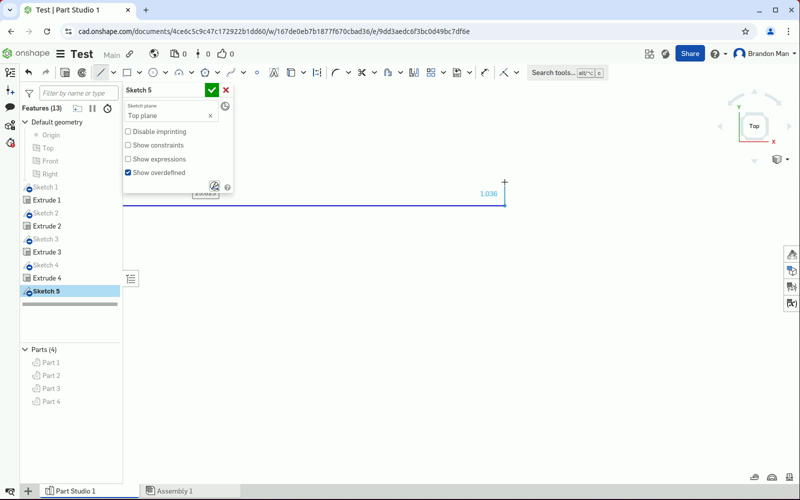
scroll(6)
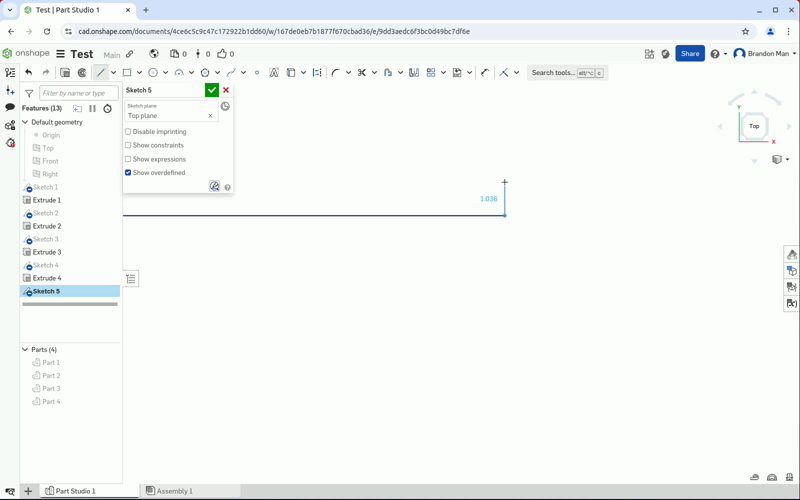
scroll(6)
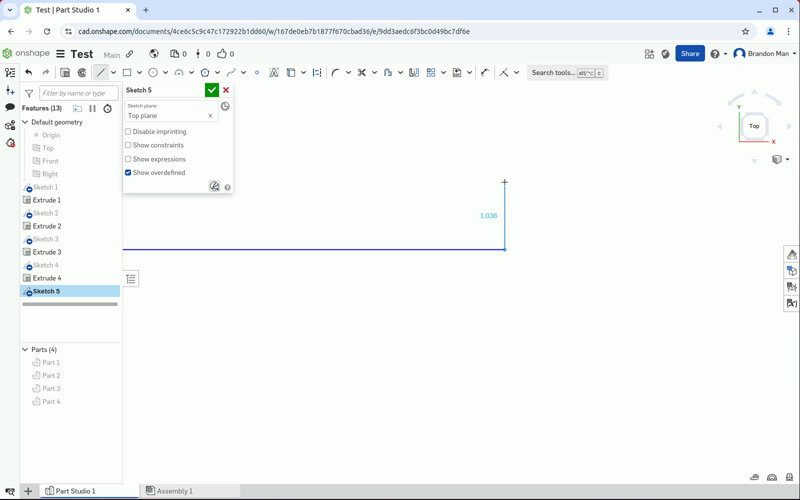
click(504, 181)
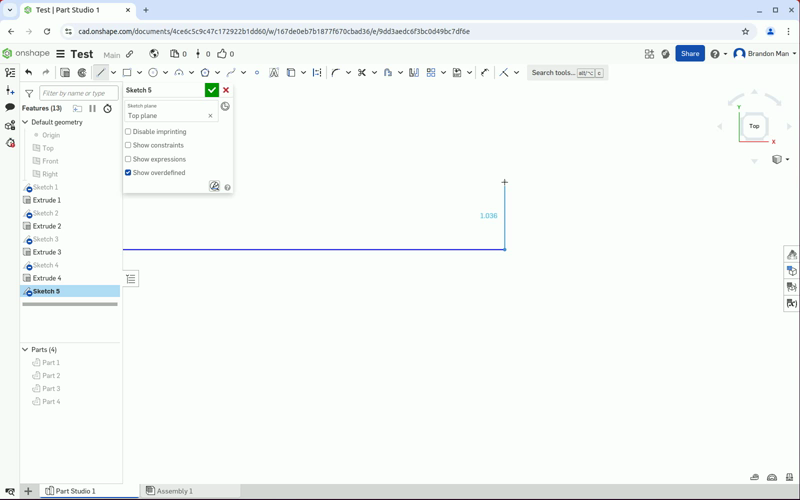
scroll(-6)
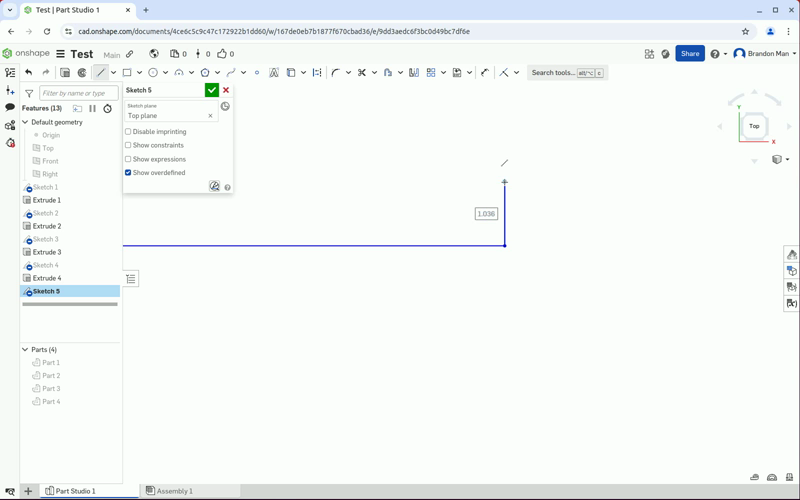
scroll(-6)
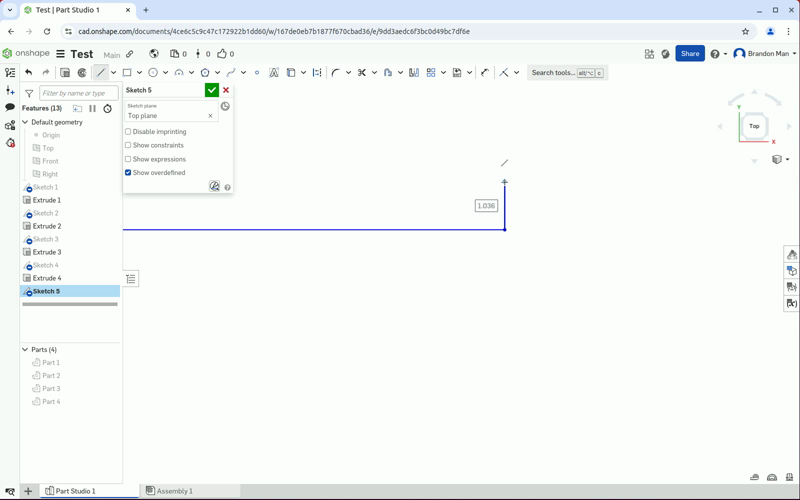
scroll(-6)
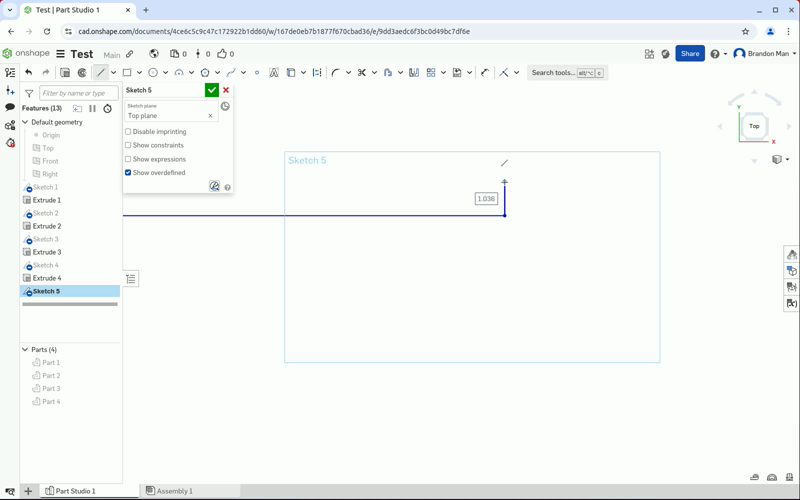
scroll(-6)
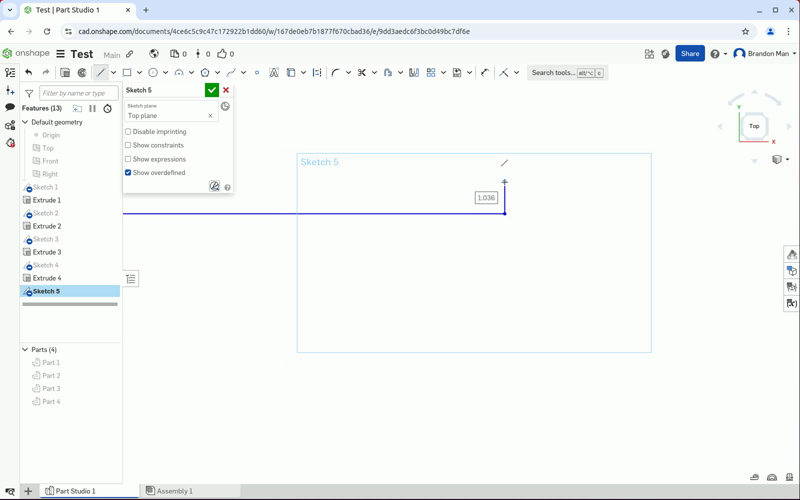
scroll(-6)
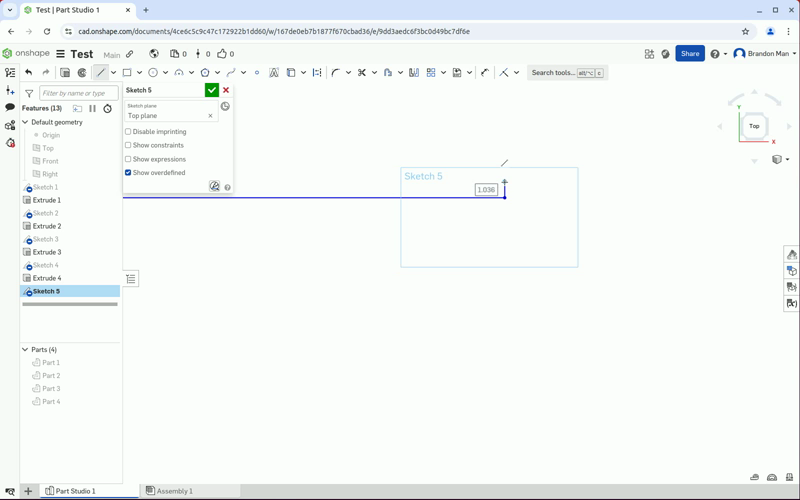
scroll(-6)
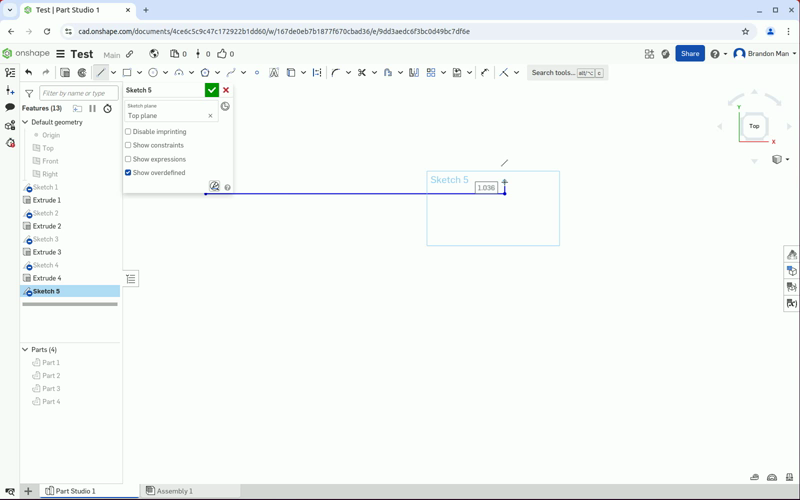
scroll(-6)
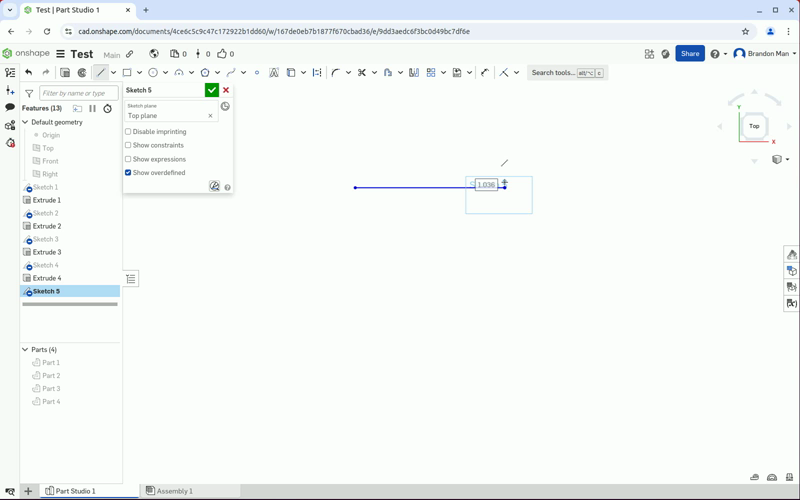
key_up(shift)
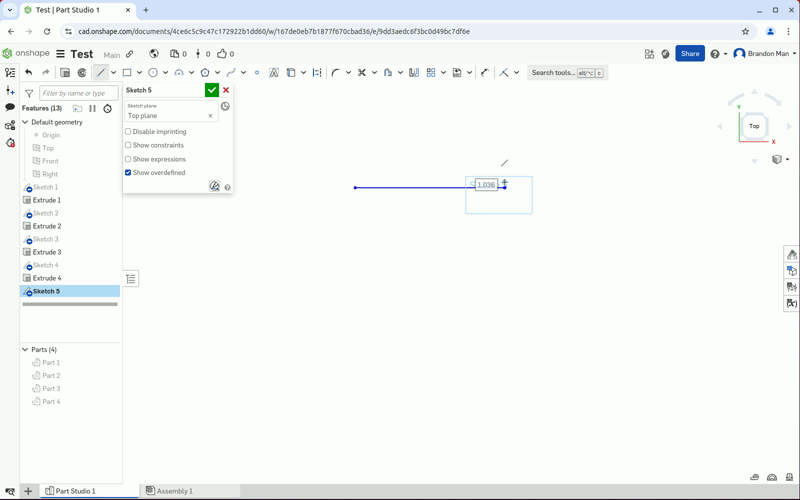
key_down(shift)
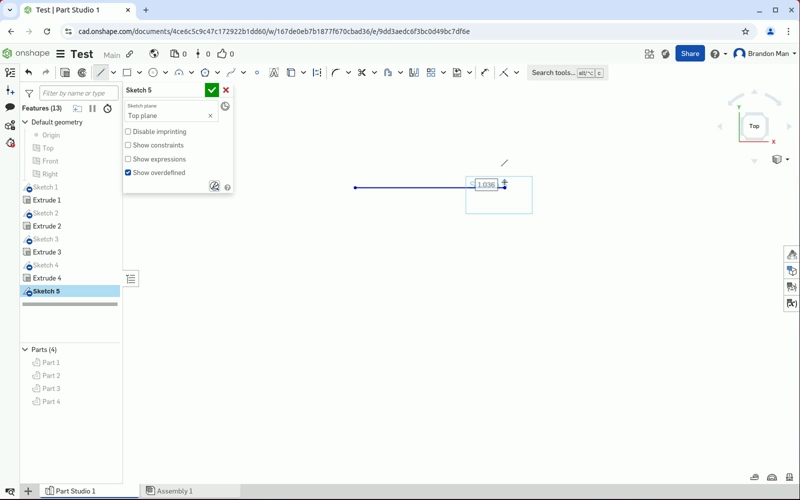
mouse_move(355, 181)
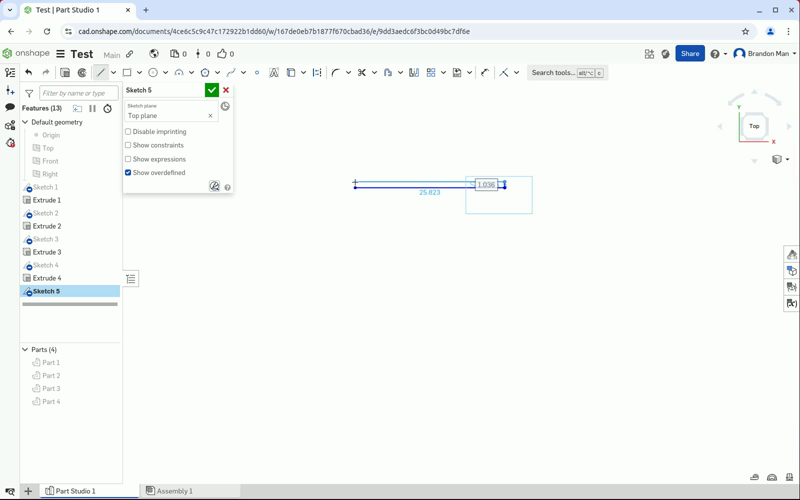
click(355, 181)
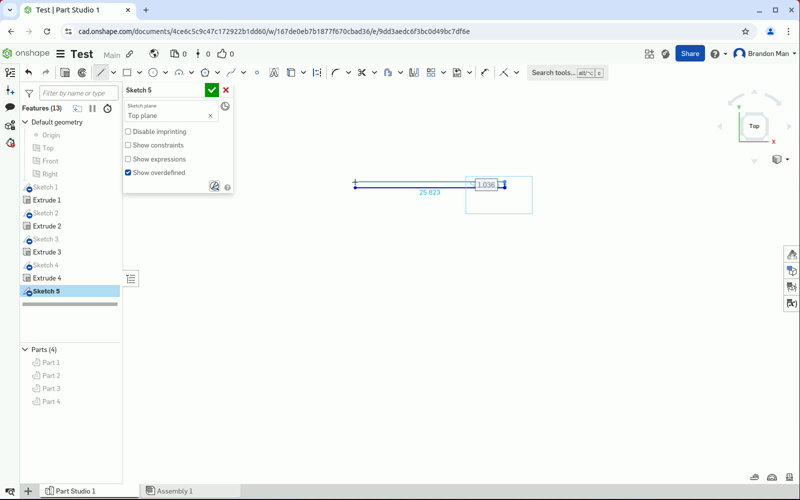
key_up(shift)
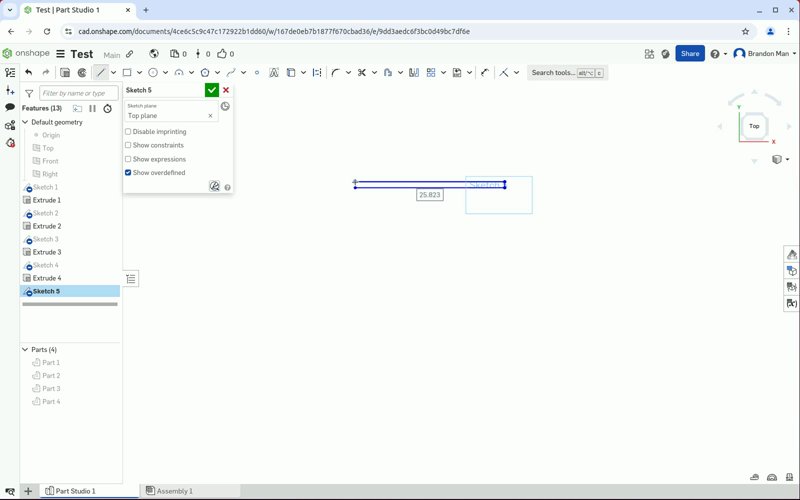
mouse_move(385, 181)
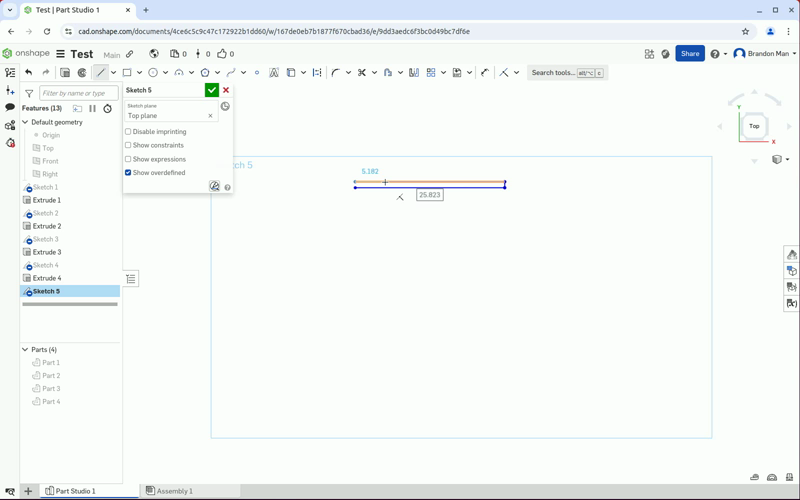
key_down(shift)
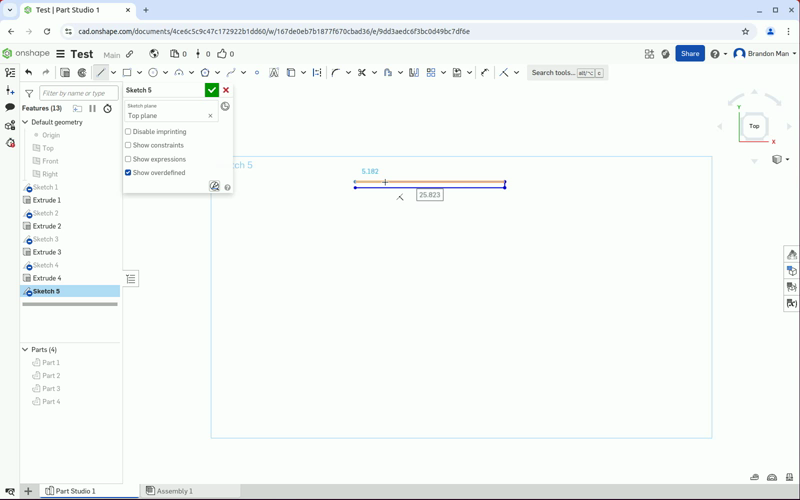
mouse_move(355, 187)
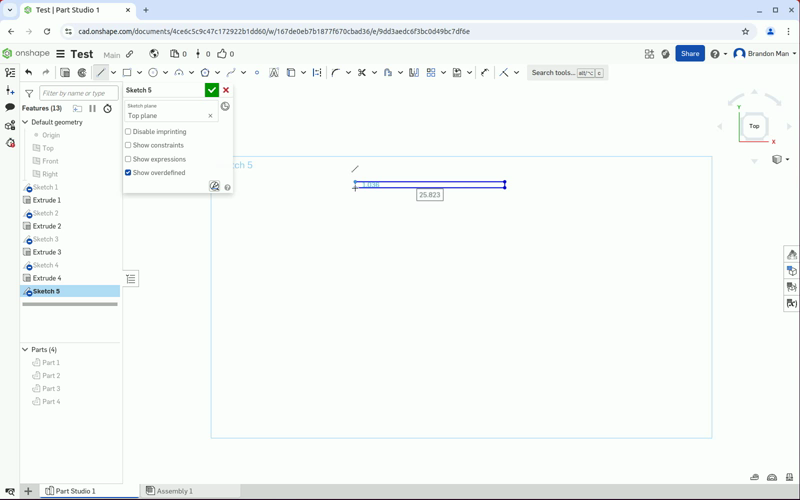
scroll(6)
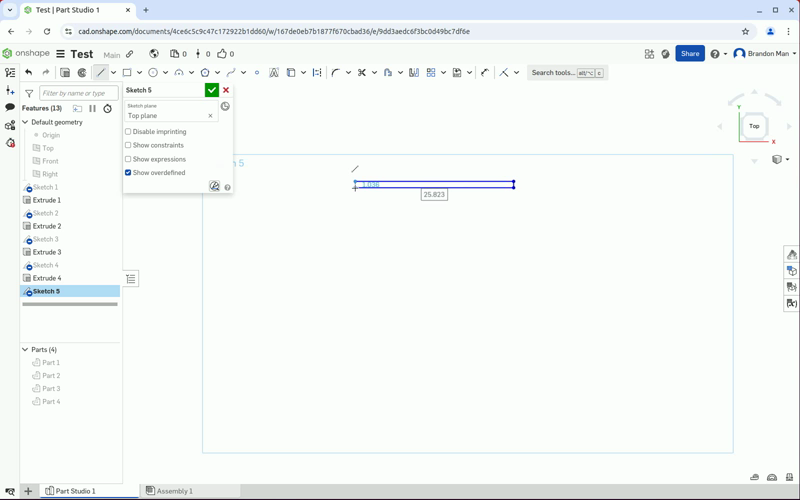
scroll(6)
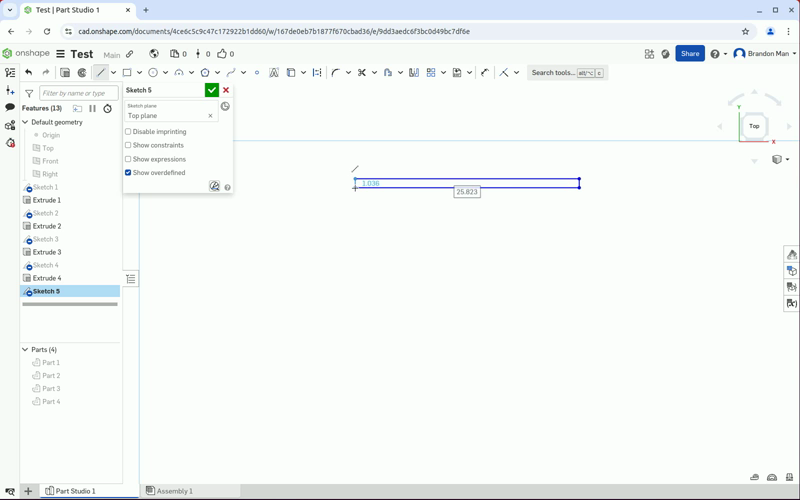
scroll(6)
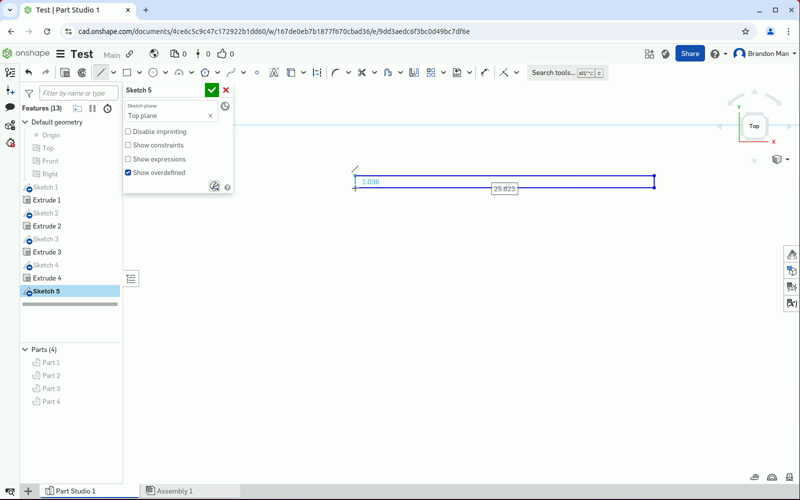
scroll(6)
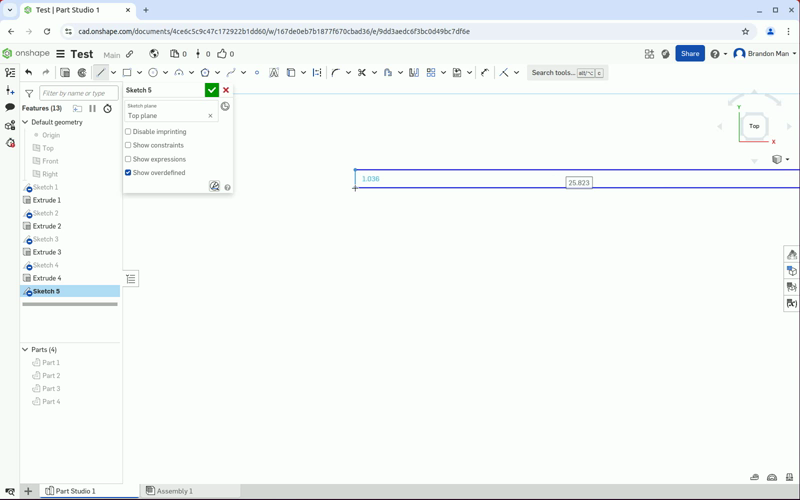
scroll(6)
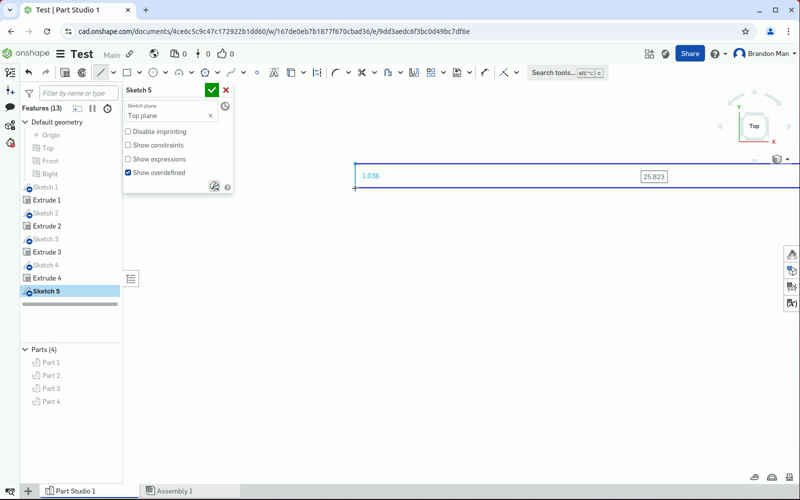
scroll(6)
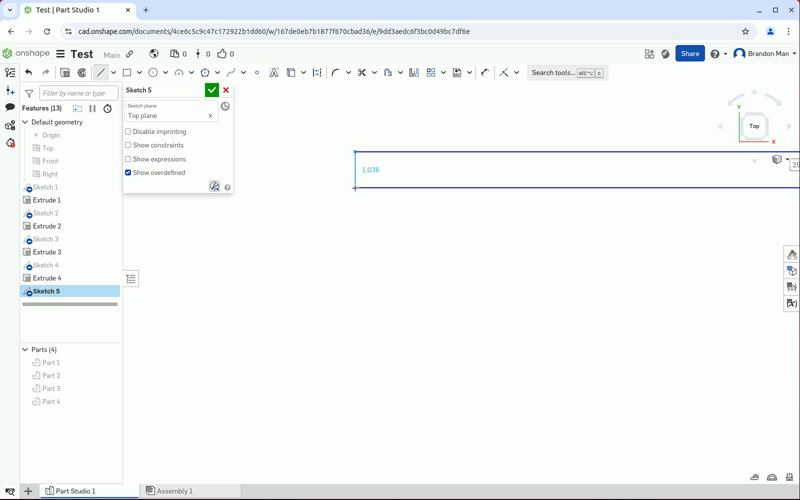
scroll(6)
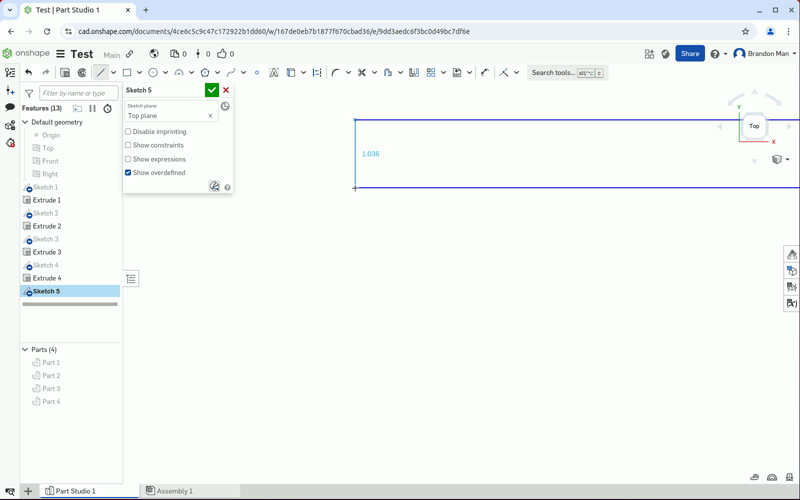
key_up(shift)
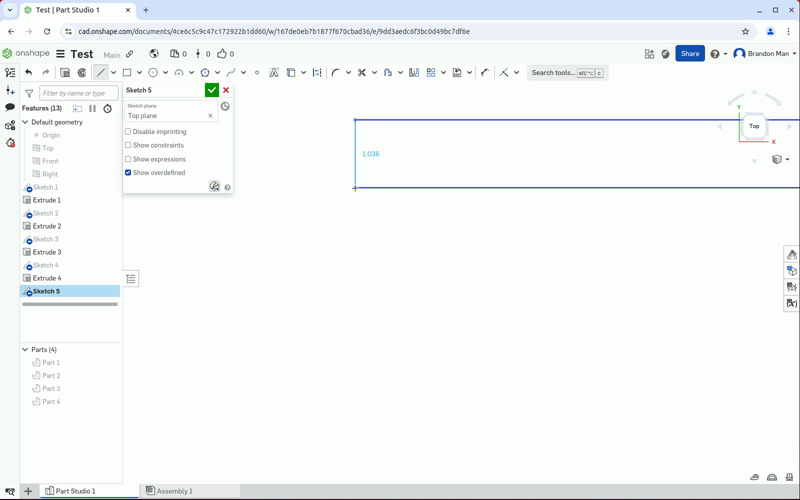
click(355, 187)
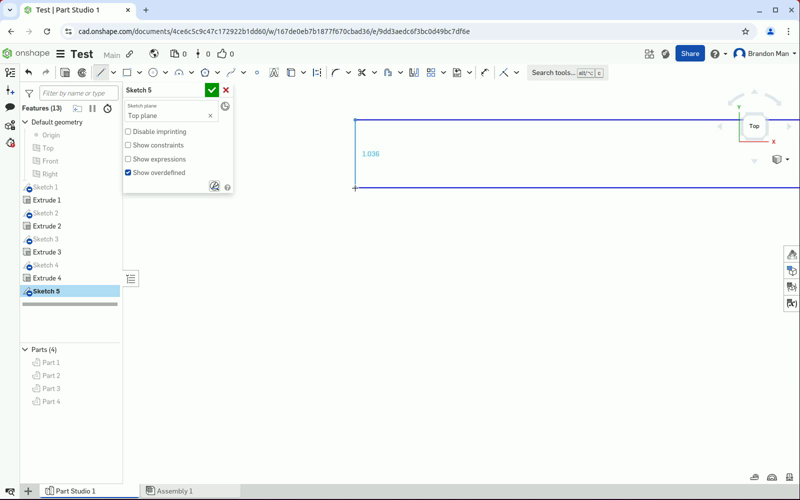
scroll(-6)
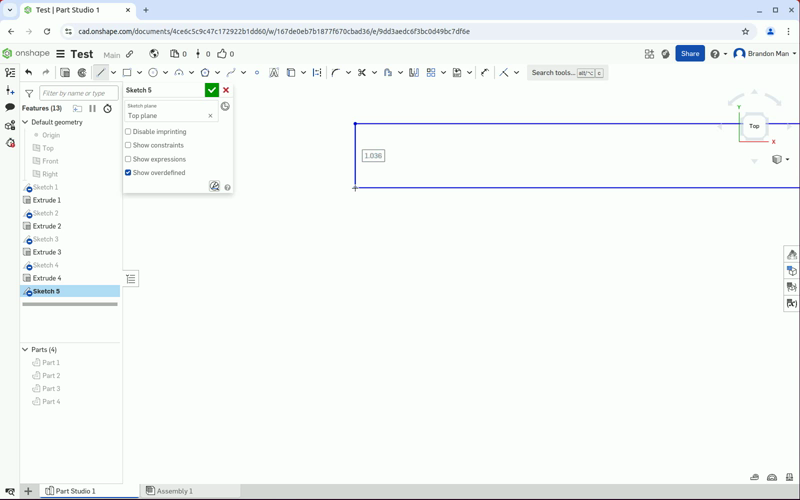
scroll(-6)
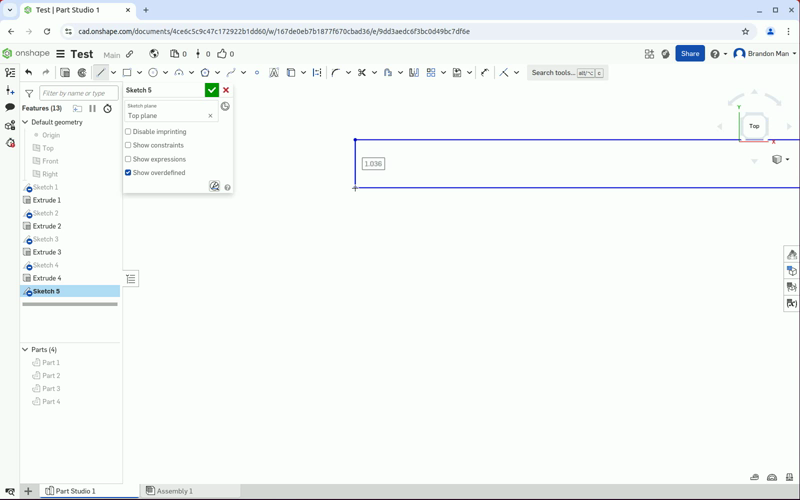
scroll(-6)
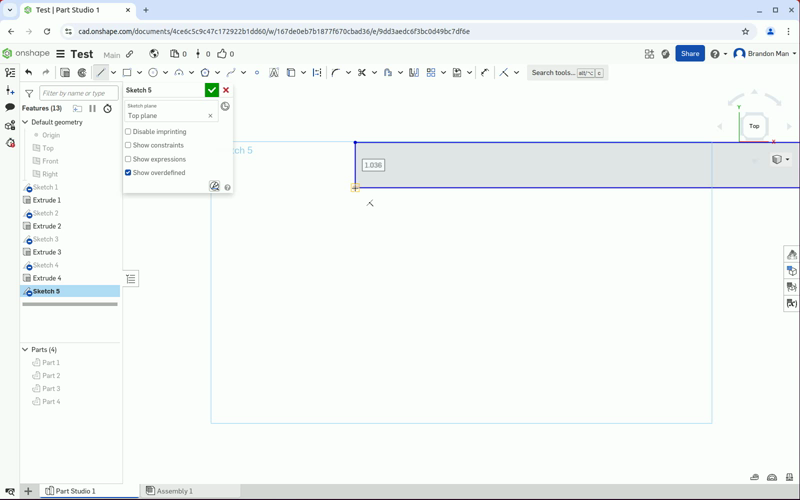
scroll(-6)
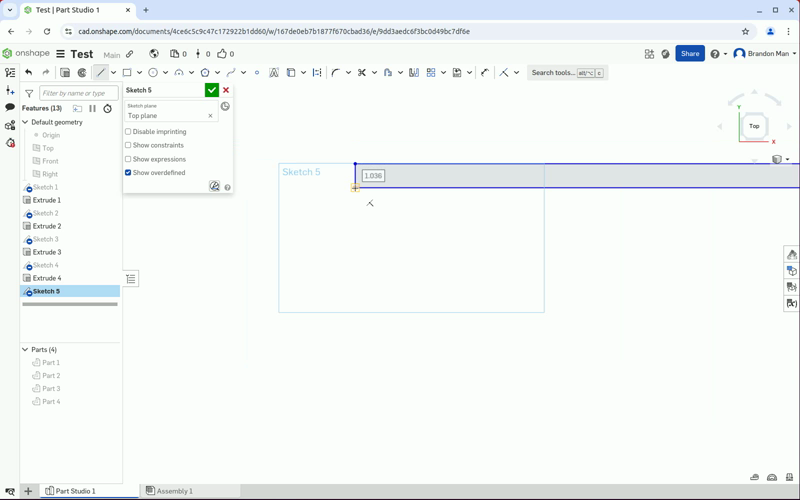
scroll(-6)
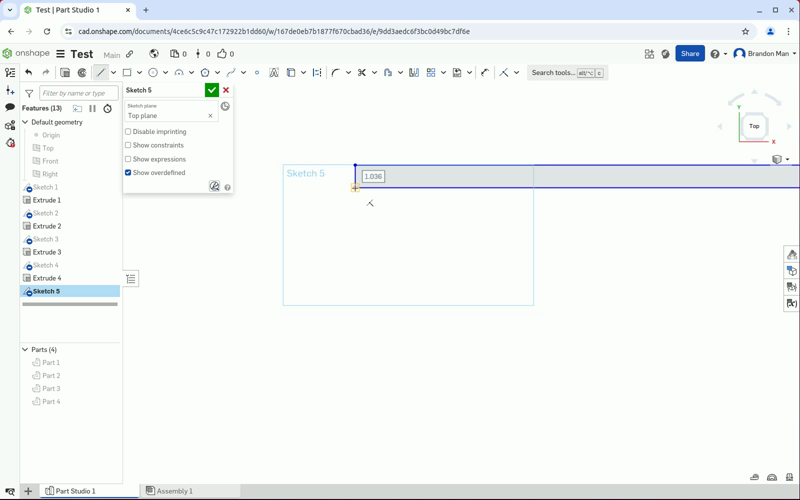
scroll(-6)
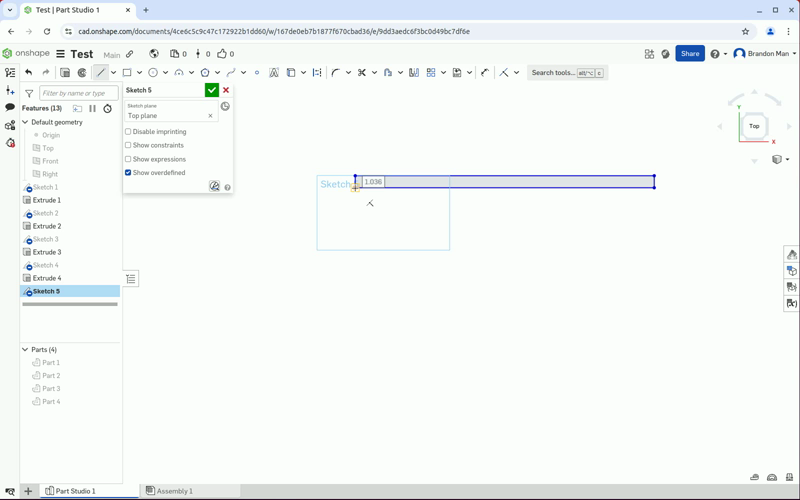
scroll(-6)
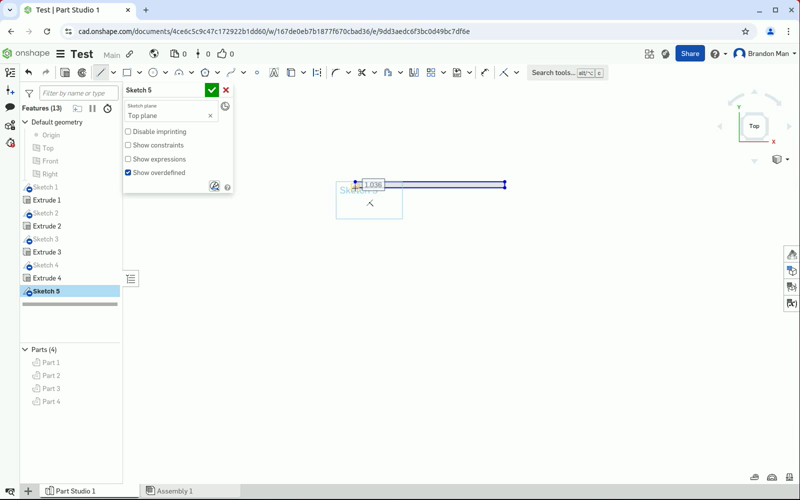
key(esc)
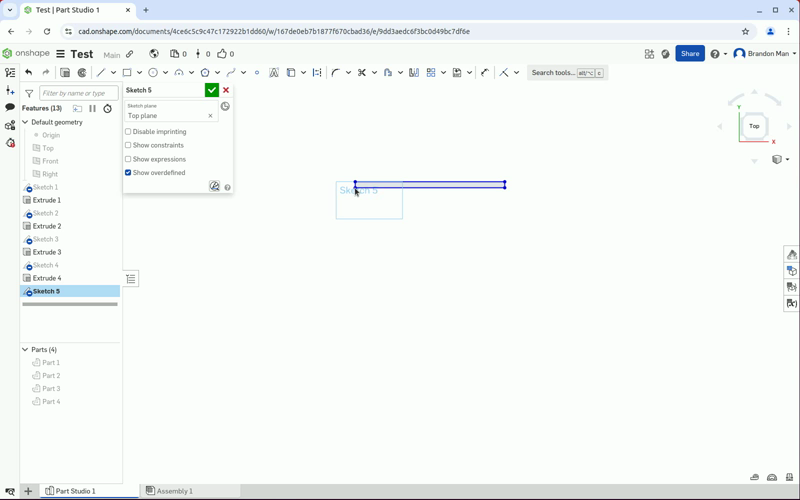
mouse_move(433, 186)
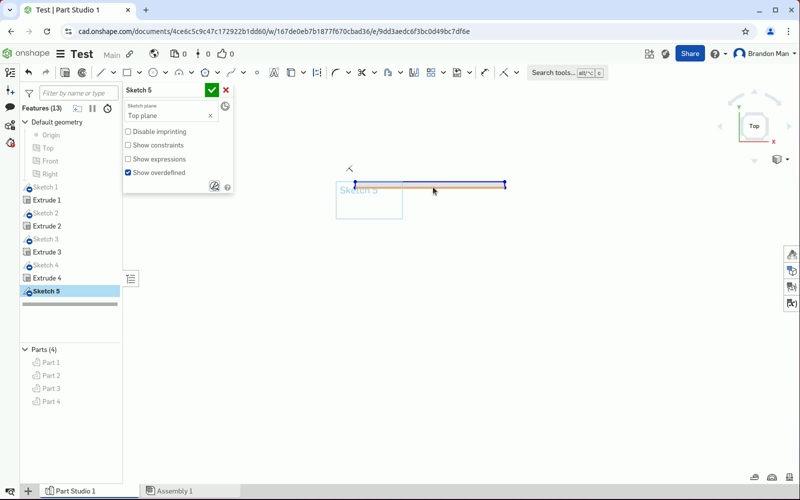
scroll(6)
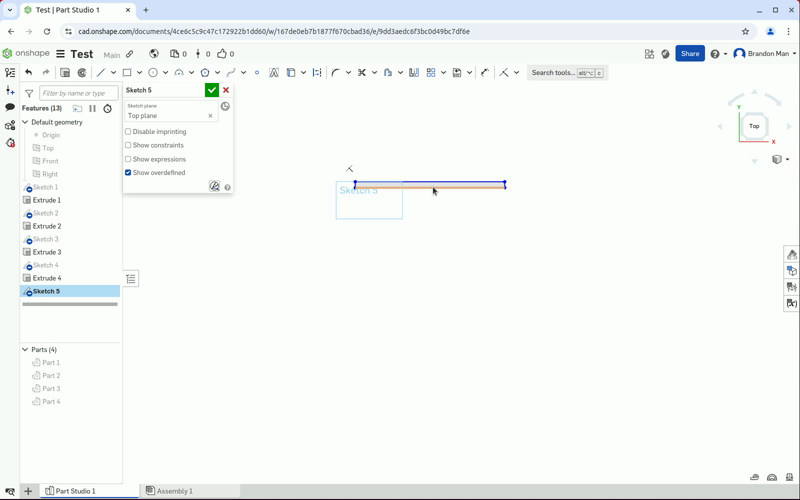
scroll(6)
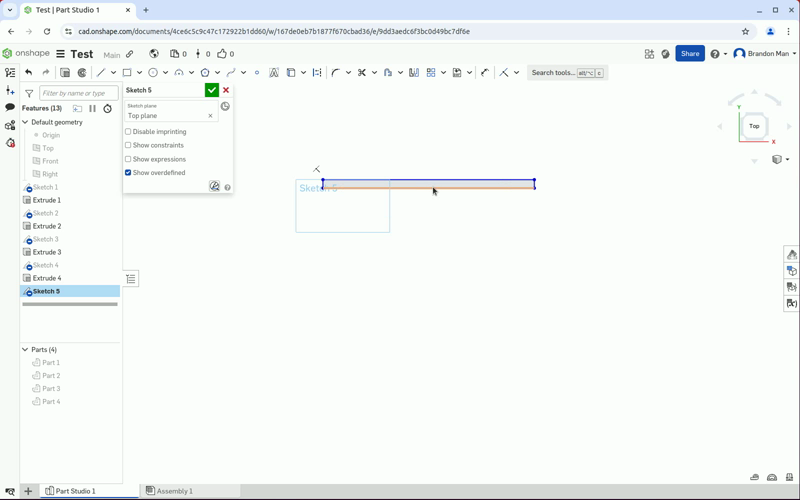
scroll(6)
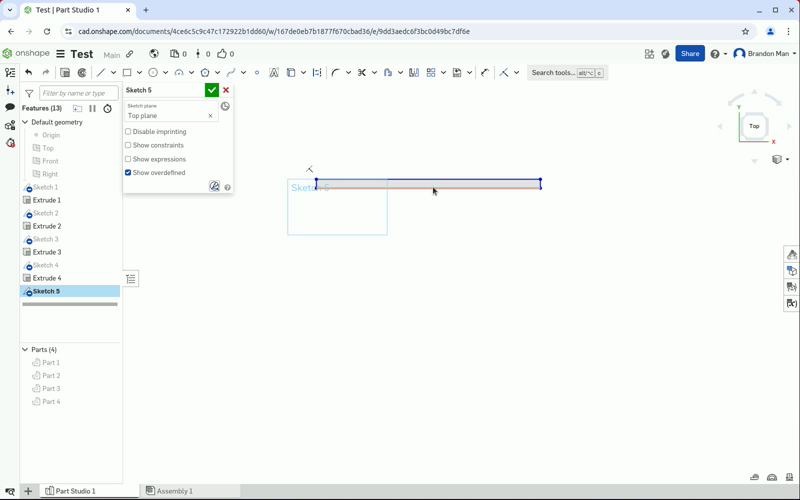
scroll(6)
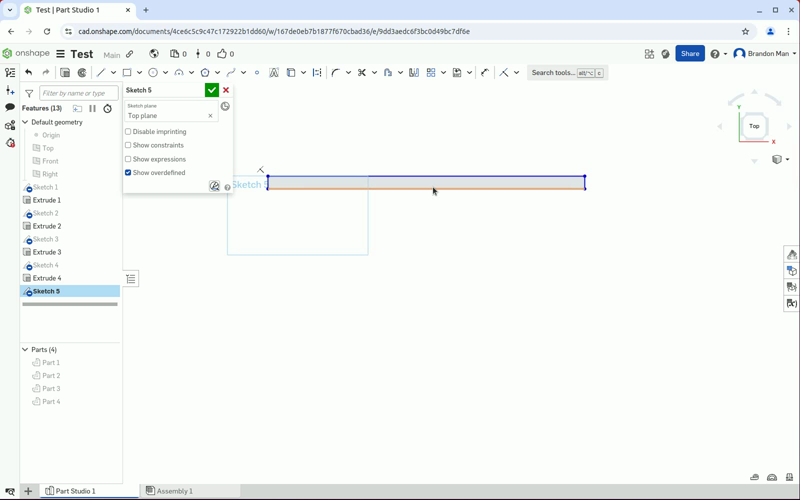
scroll(6)
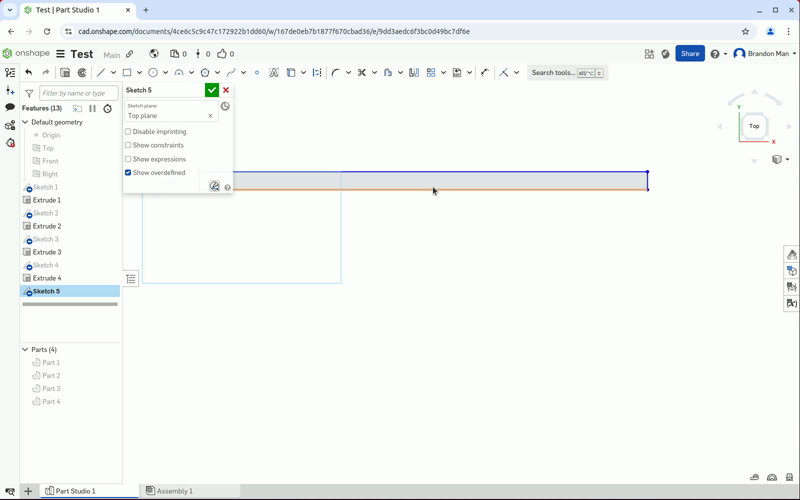
scroll(6)
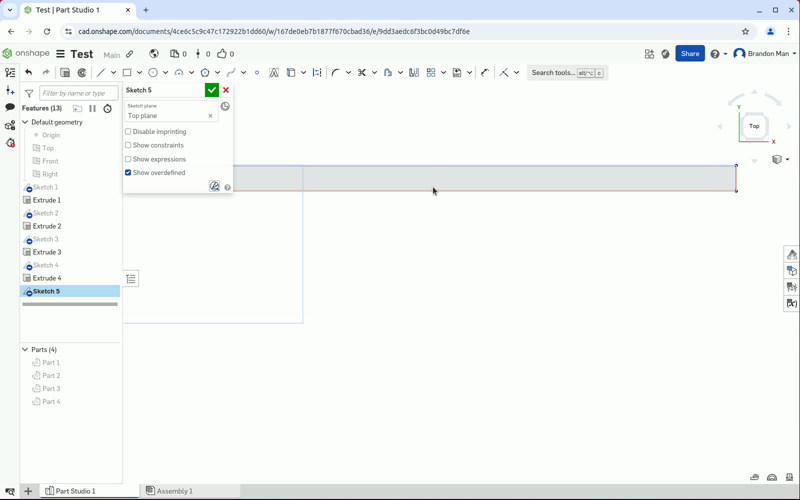
scroll(6)
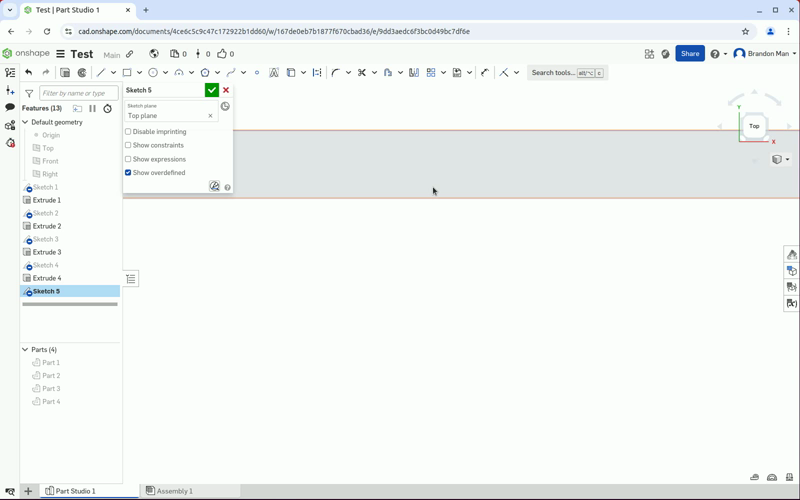
click(433, 186)
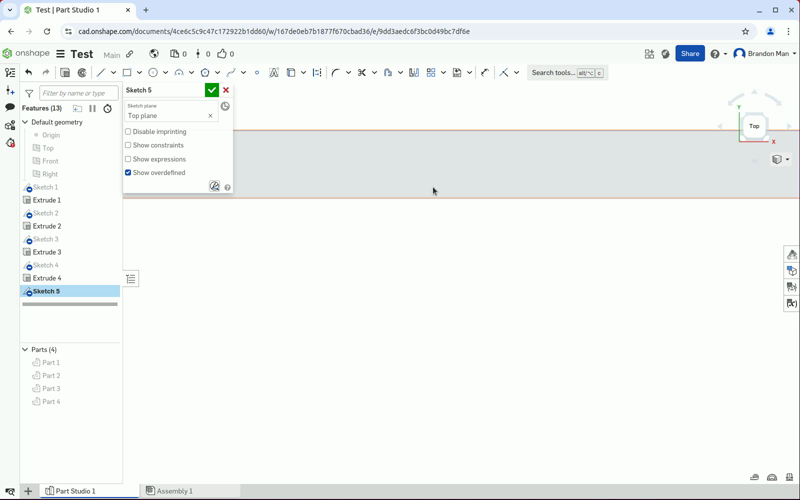
scroll(-6)
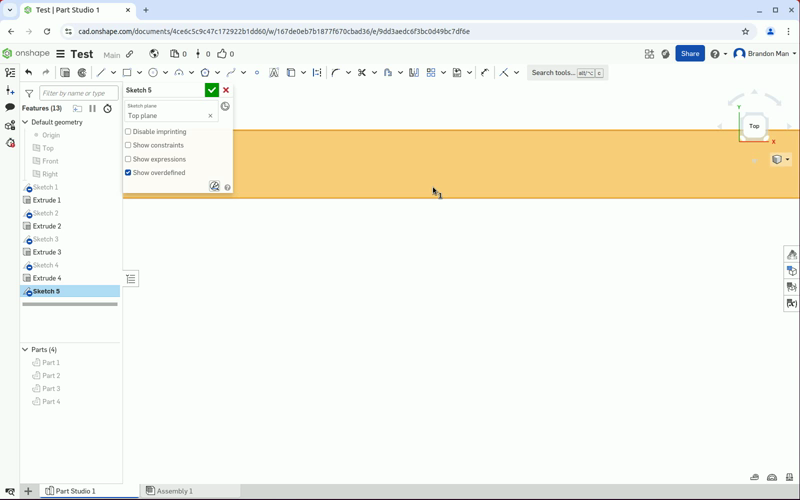
scroll(-6)
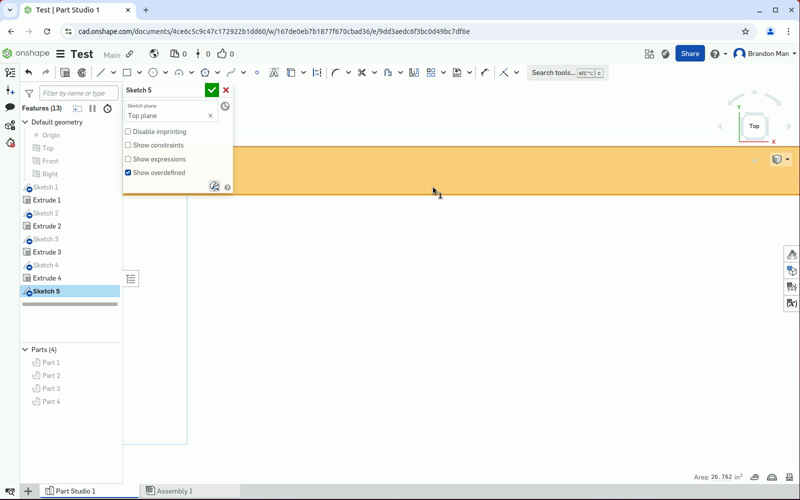
scroll(-6)
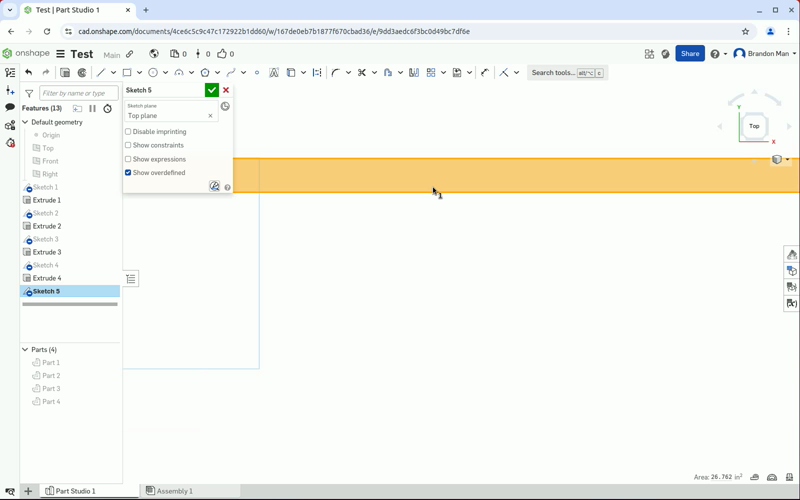
scroll(-6)
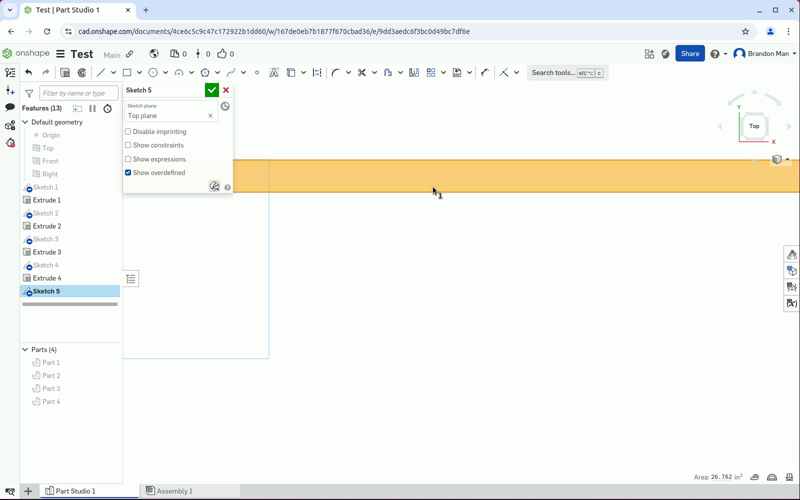
scroll(-6)
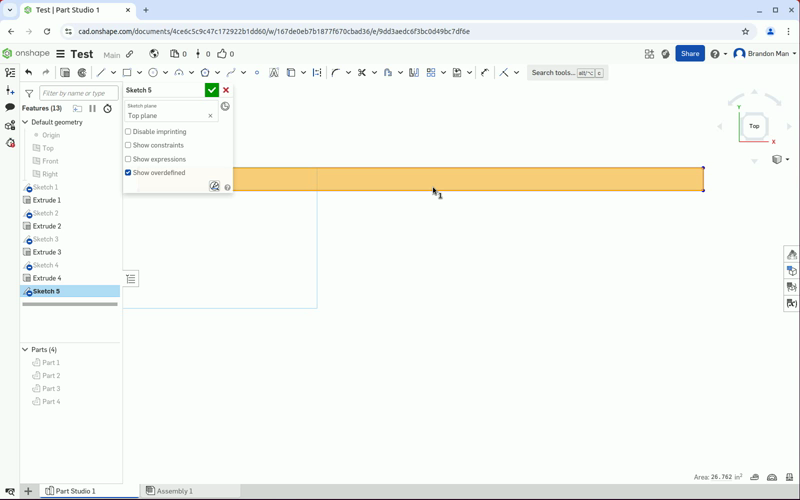
scroll(-6)
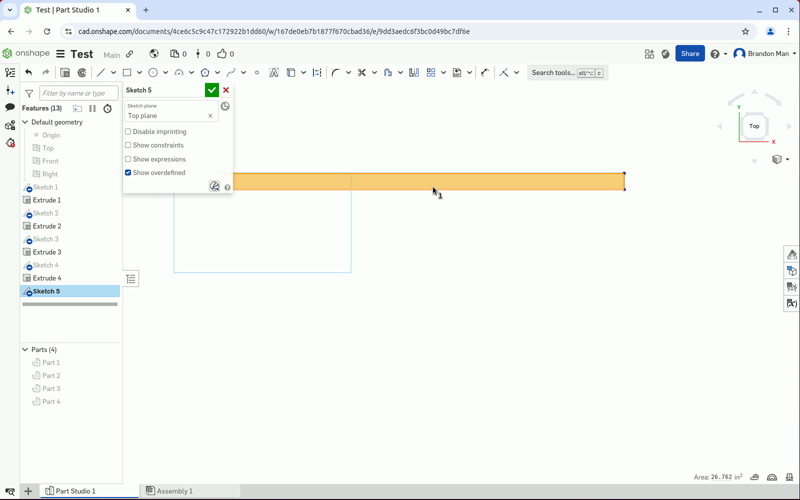
scroll(-6)
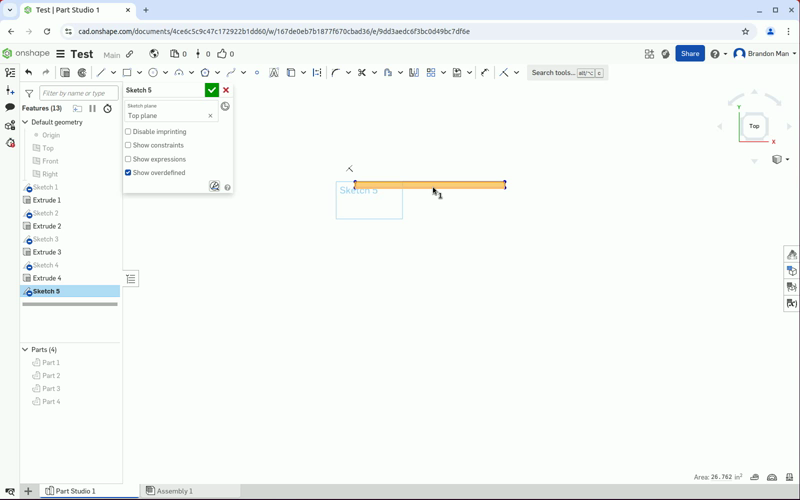
mouse_move(73, 352)
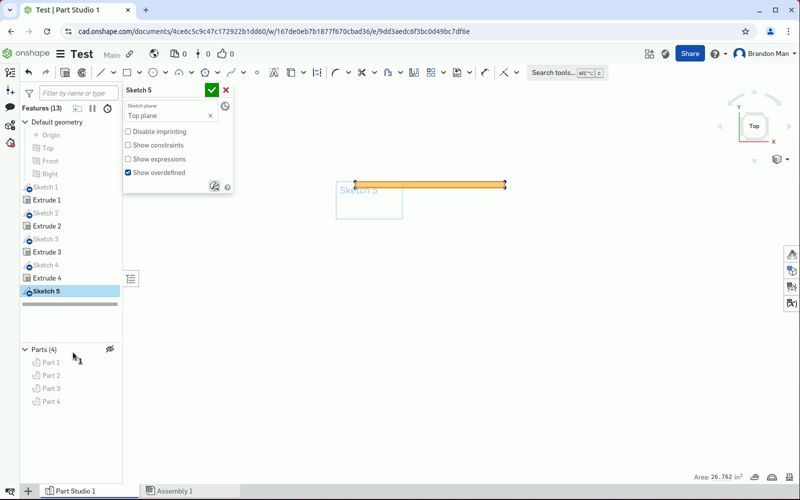
key(shift+y)
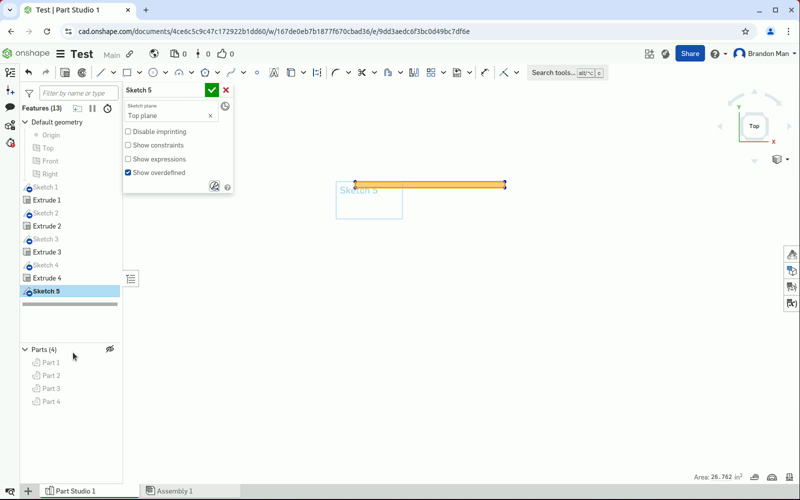
key(shift+e)
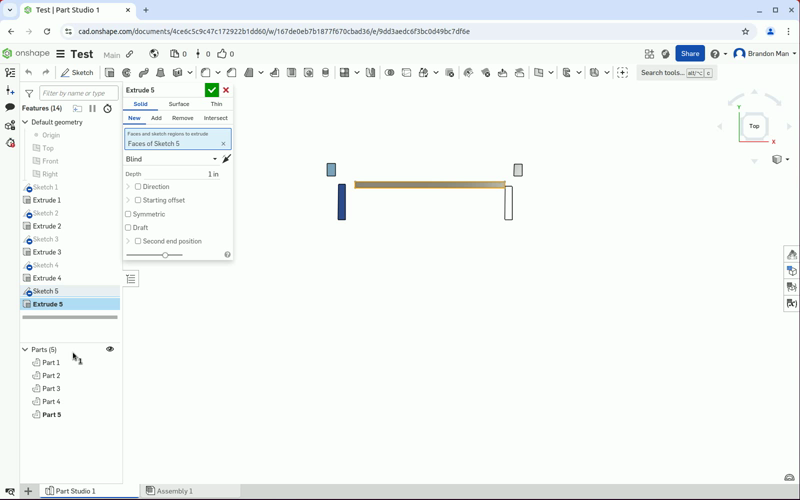
mouse_move(143, 106)
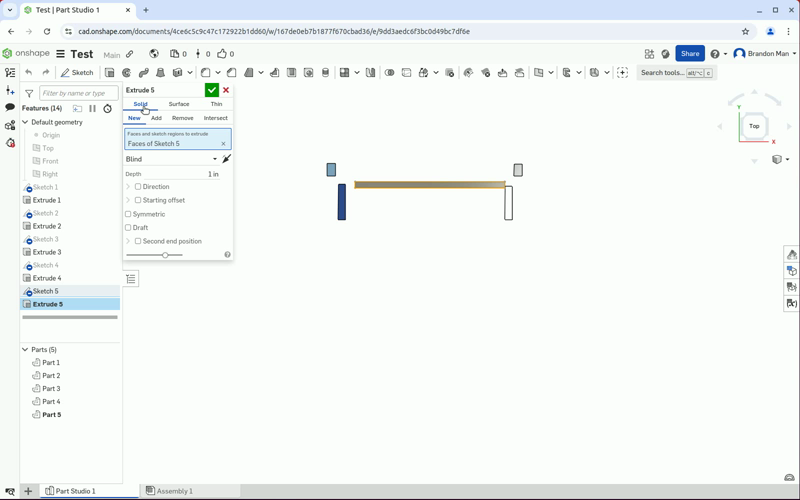
click(143, 106)
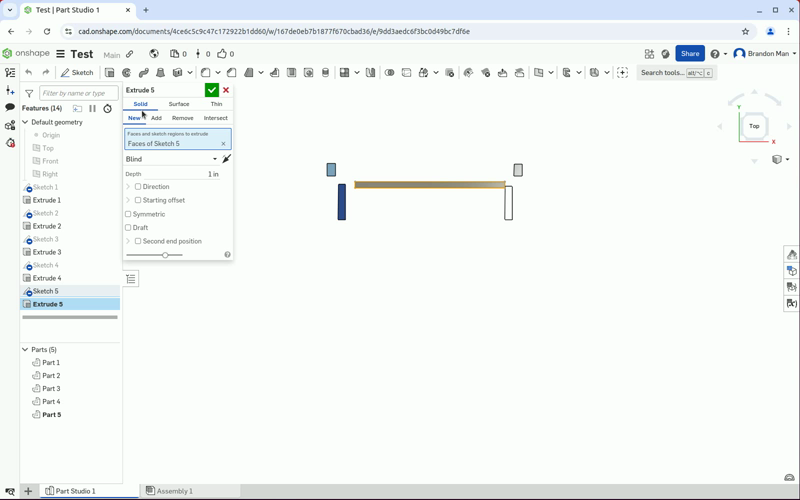
mouse_move(137, 120)
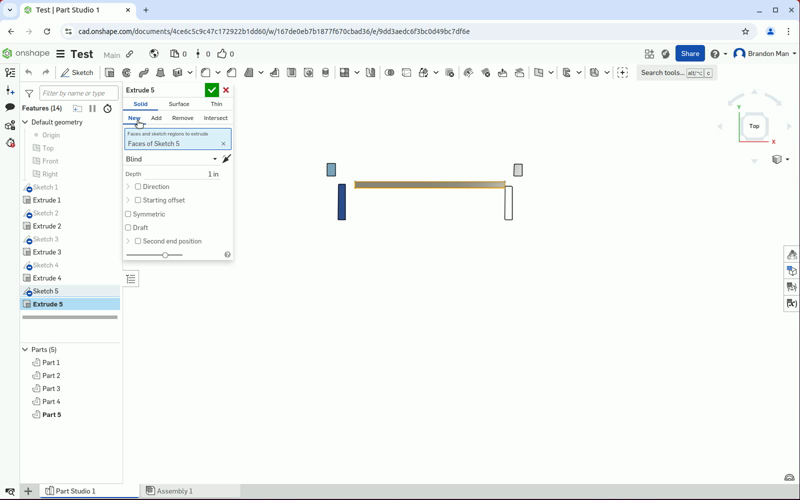
click(137, 120)
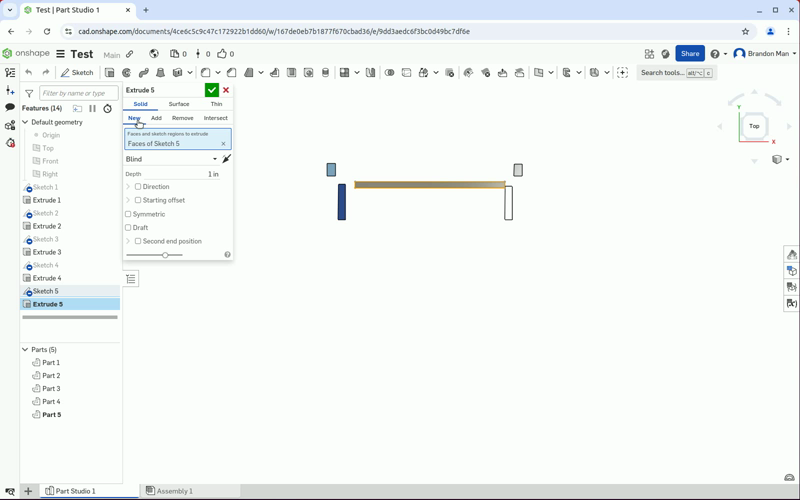
key(tab, 4)
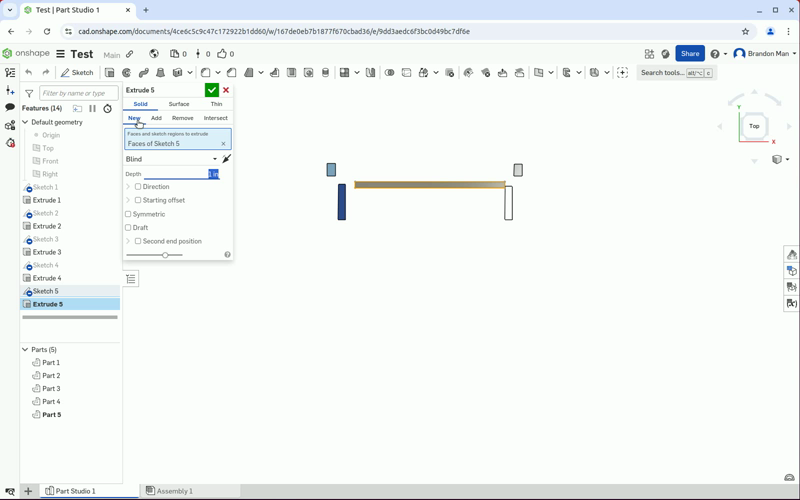
text(1.444)
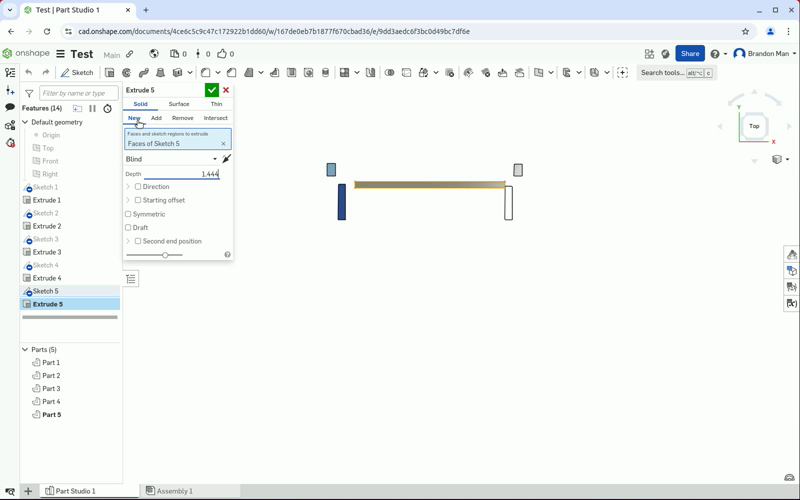
key(enter)
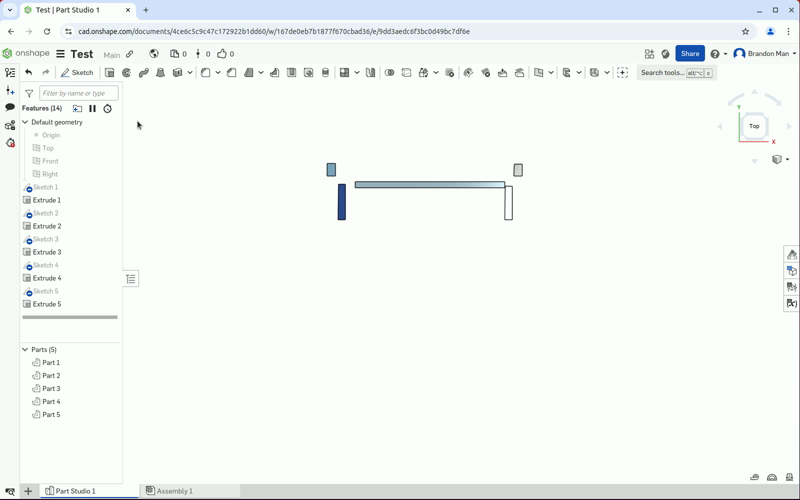
key(shift+h)
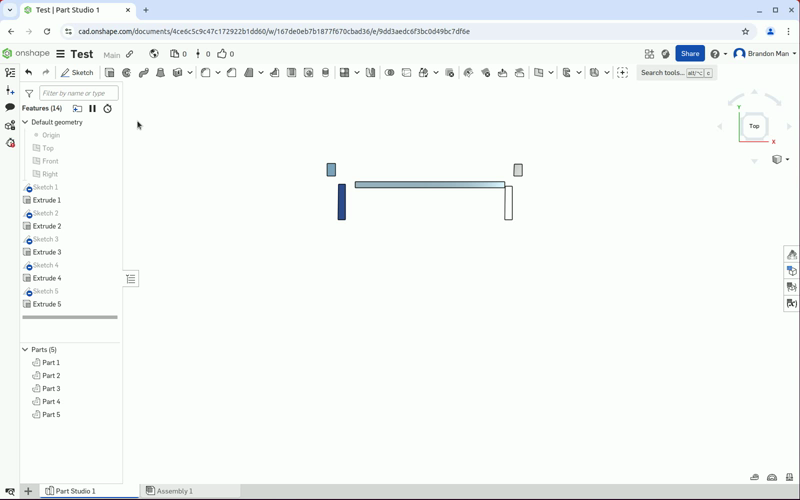
key(shift+h)
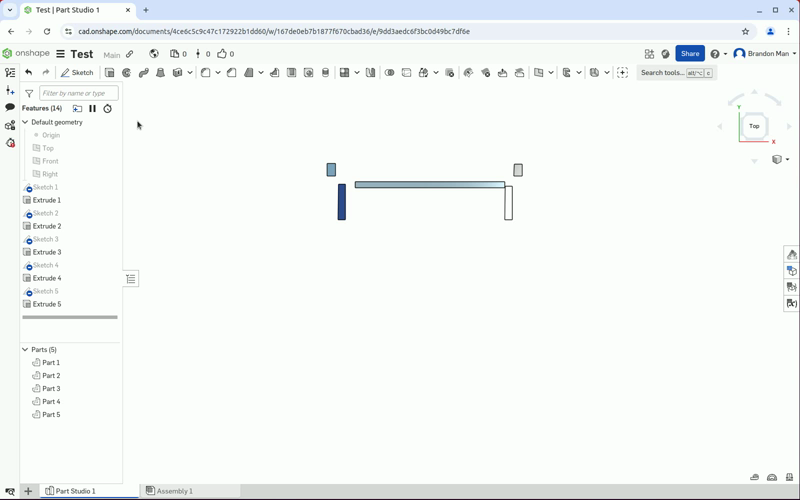
mouse_move(73, 189)
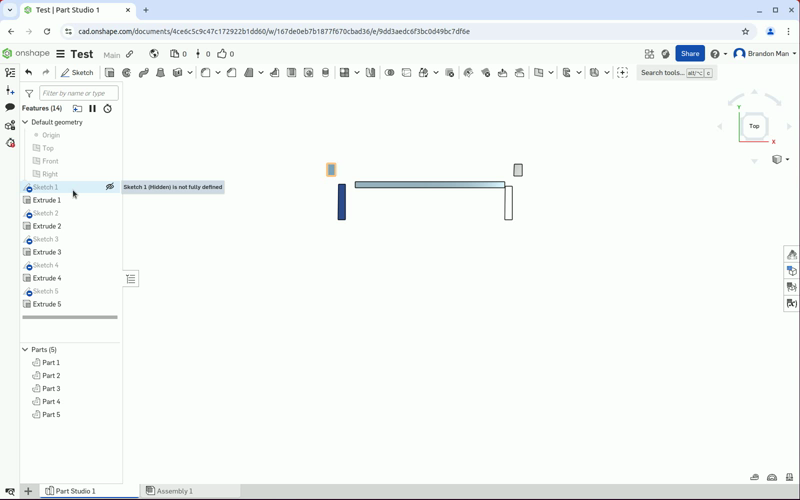
click(73, 189)
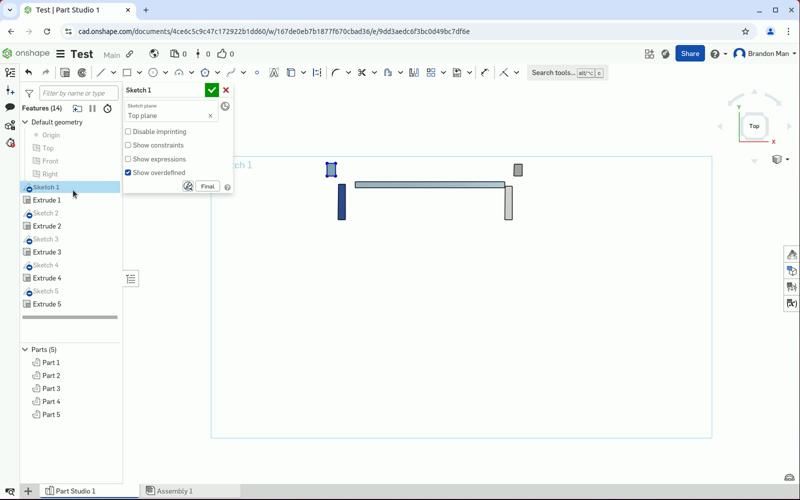
mouse_move(229, 92)
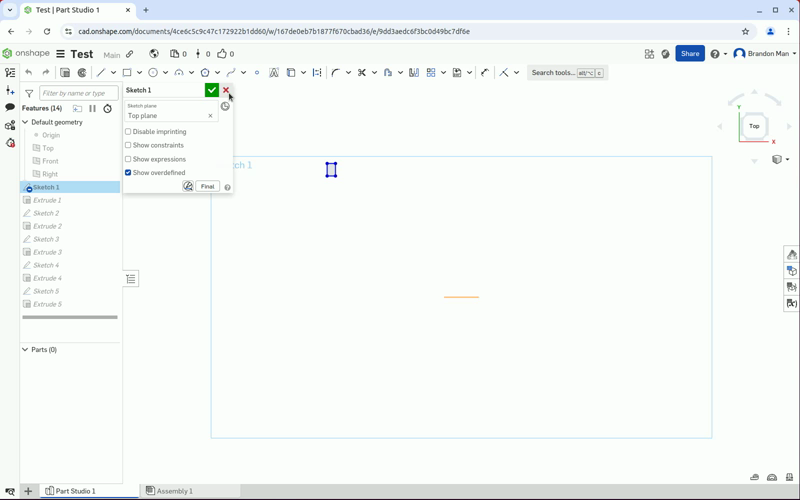
click(229, 92)
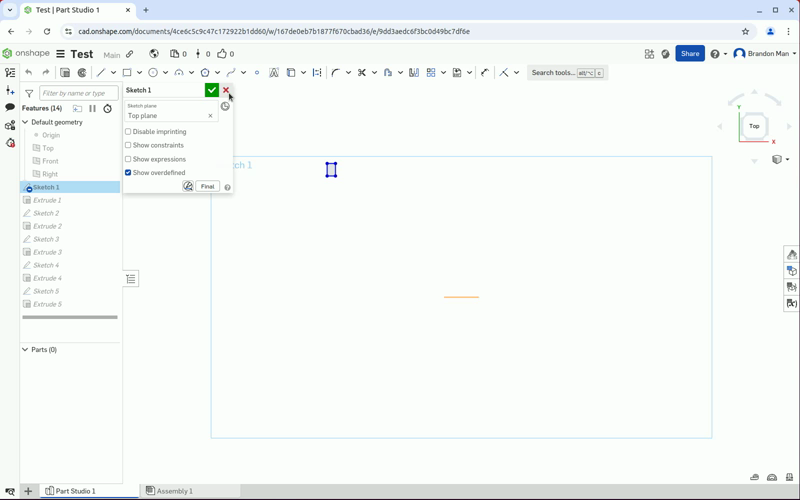
key(shift+s)
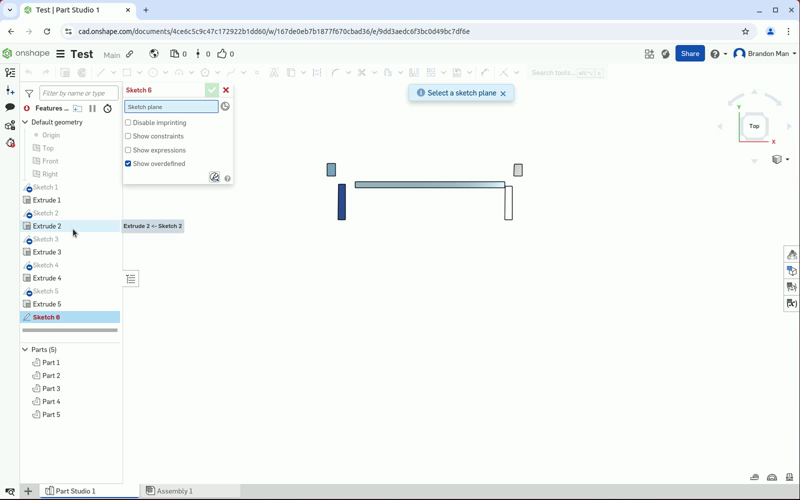
scroll(3)
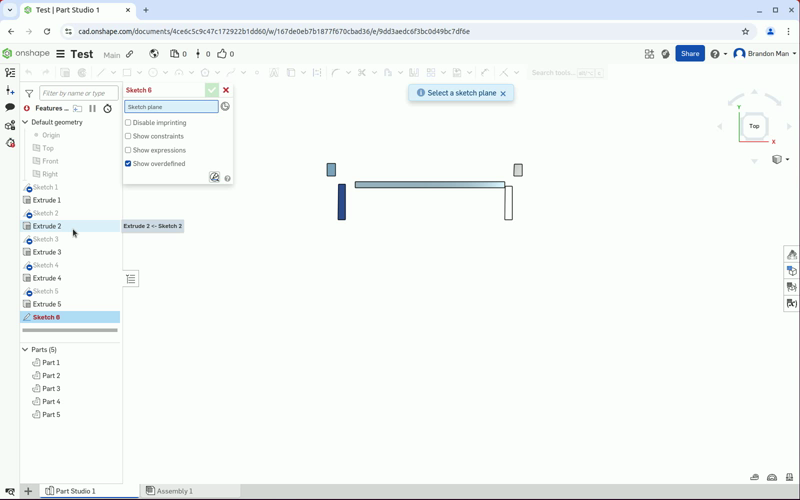
mouse_move(73, 150)
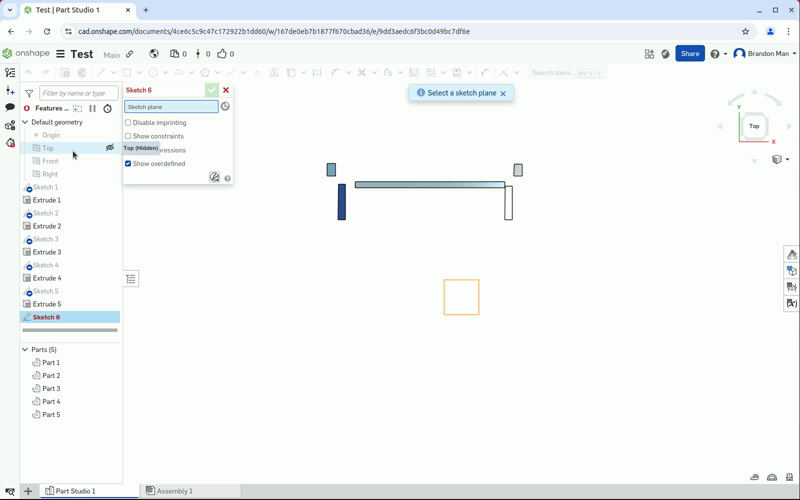
click(73, 150)
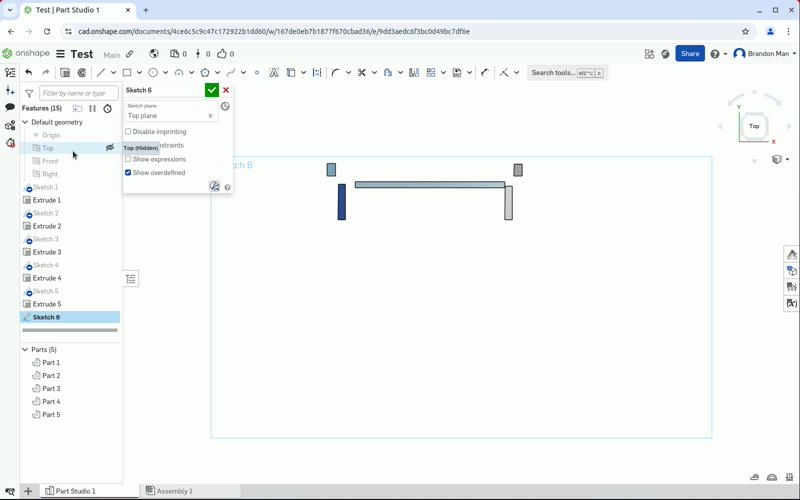
mouse_move(73, 352)
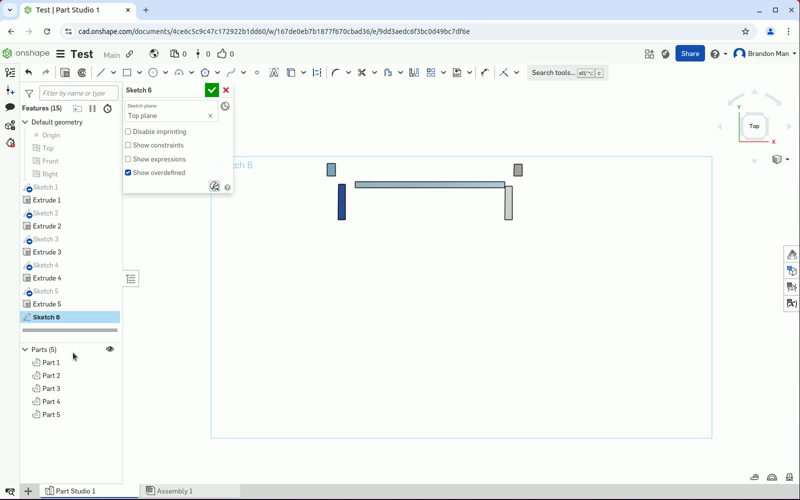
key(y)
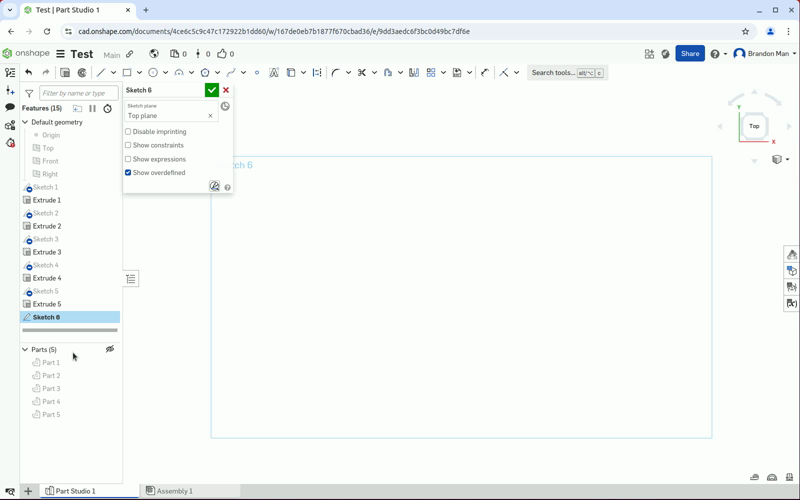
key(l)
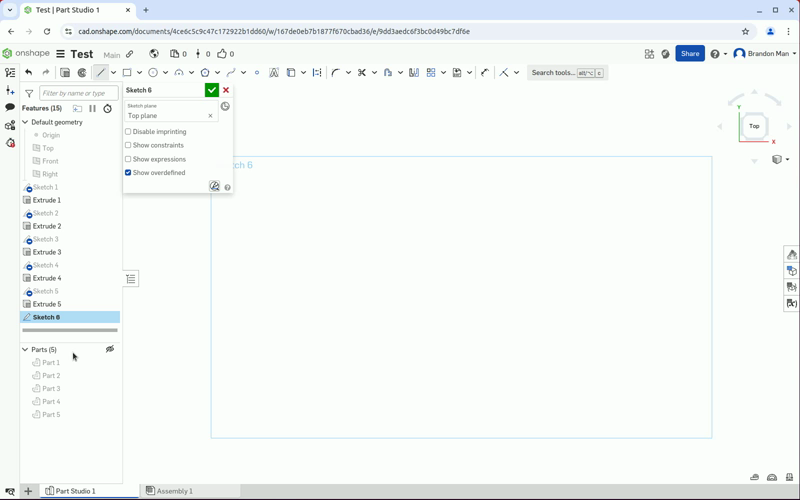
key_down(shift)
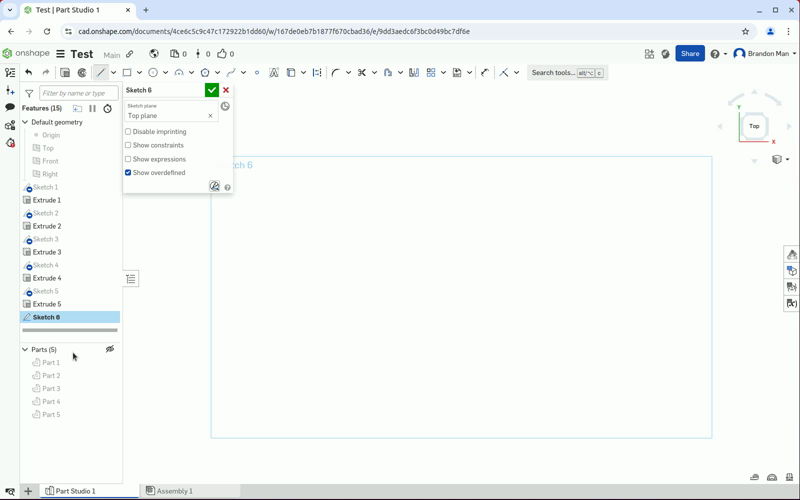
mouse_move(348, 187)
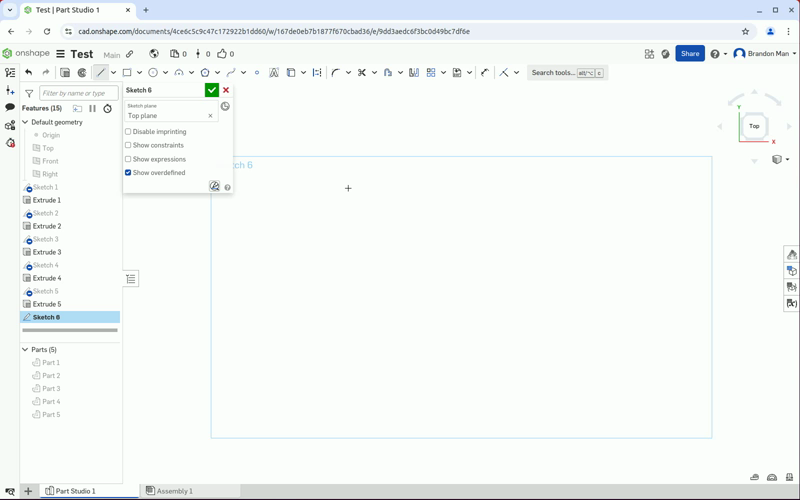
click(348, 187)
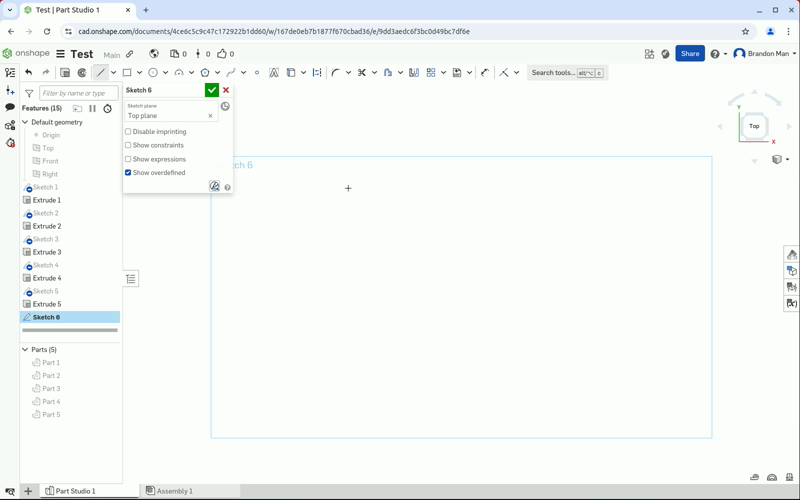
key_up(shift)
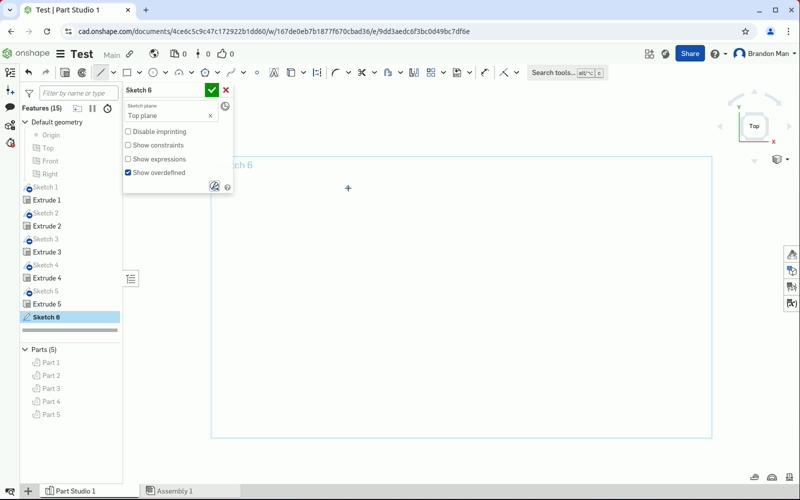
key_down(shift)
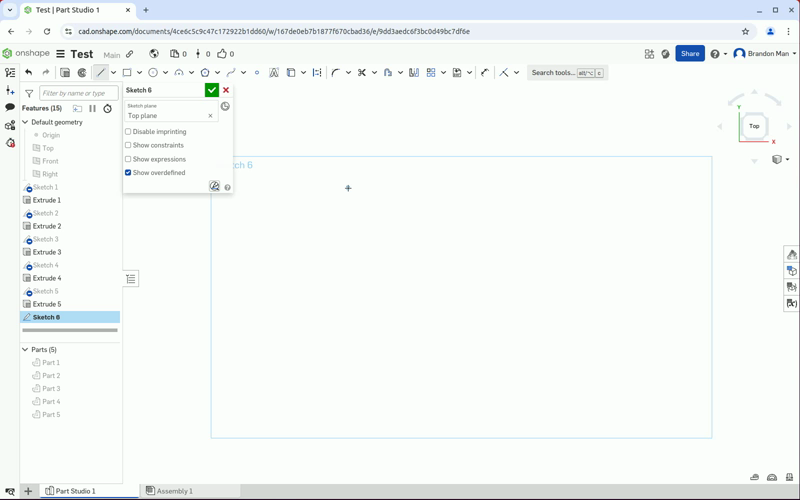
mouse_move(378, 187)
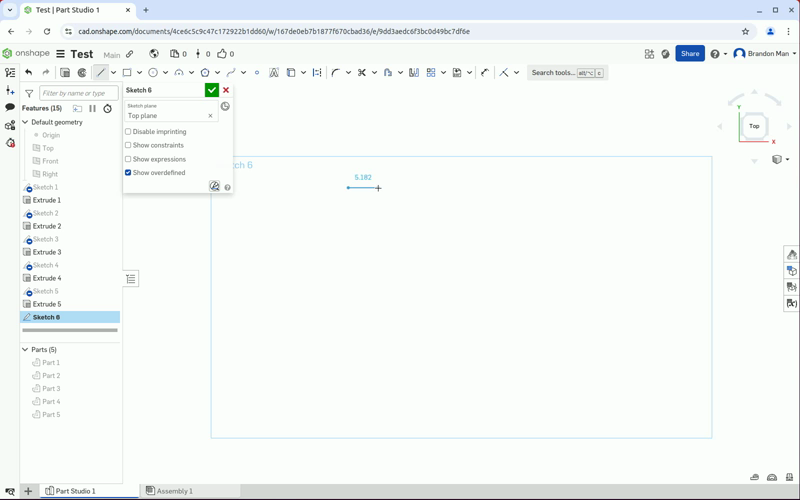
mouse_move(356, 187)
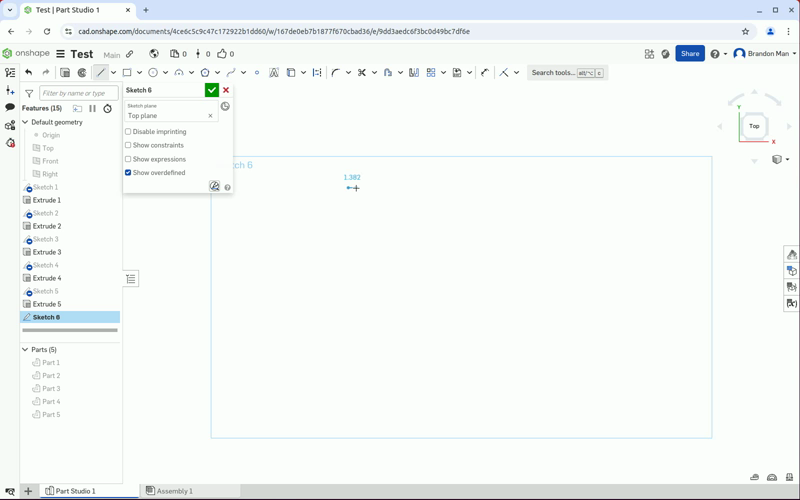
click(356, 187)
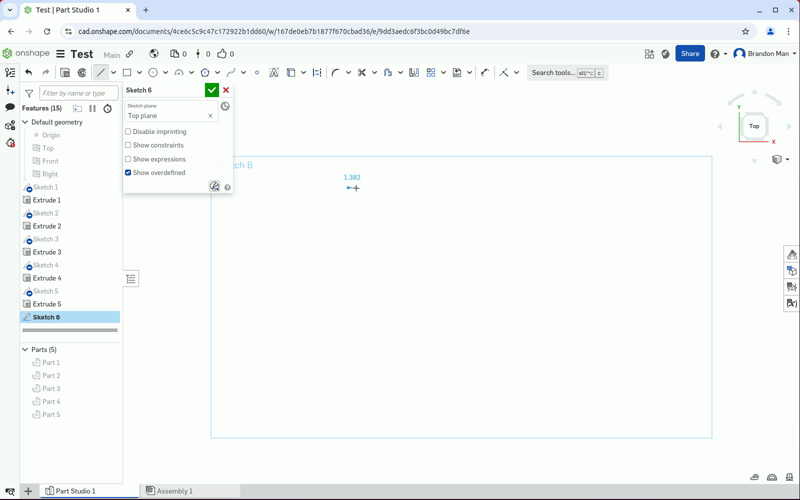
key_up(shift)
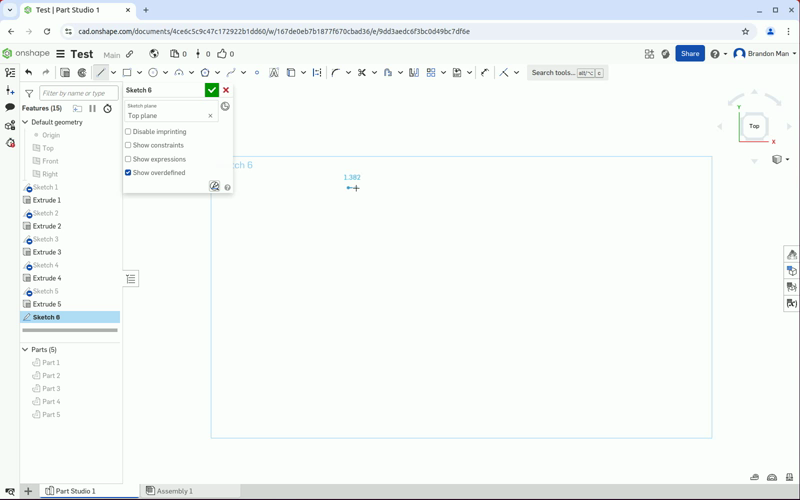
key_down(shift)
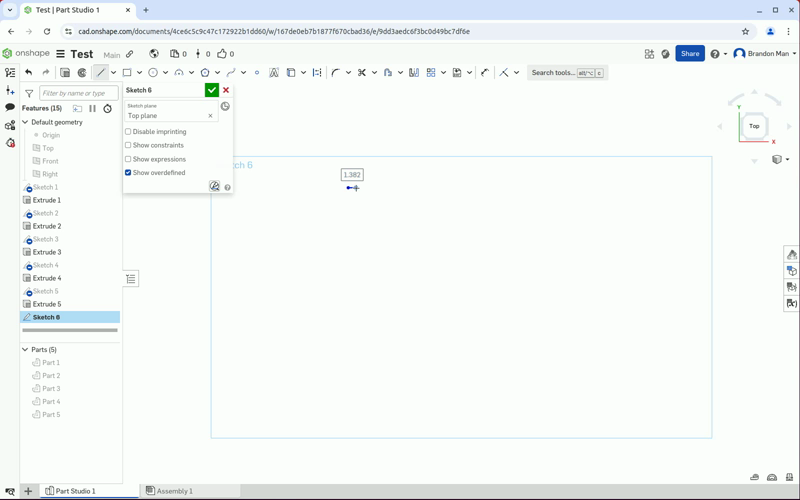
mouse_move(386, 187)
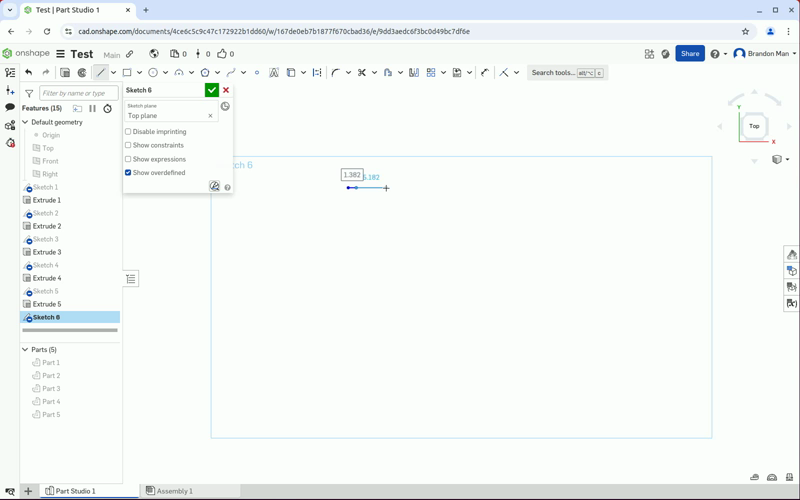
mouse_move(356, 179)
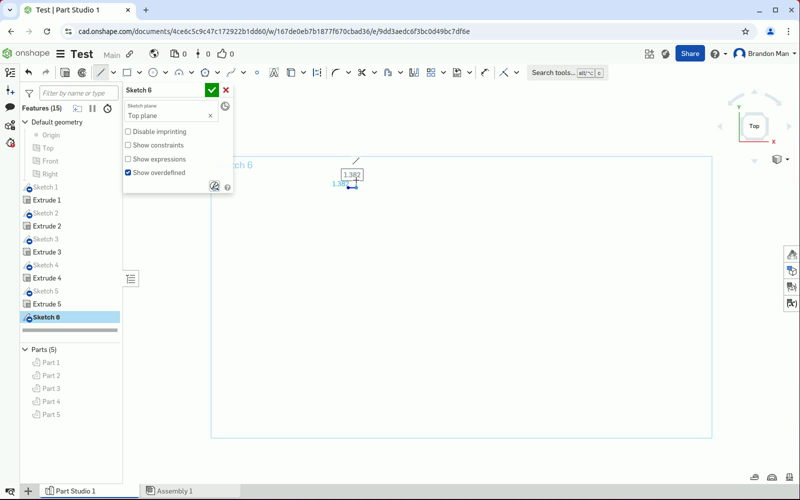
click(356, 179)
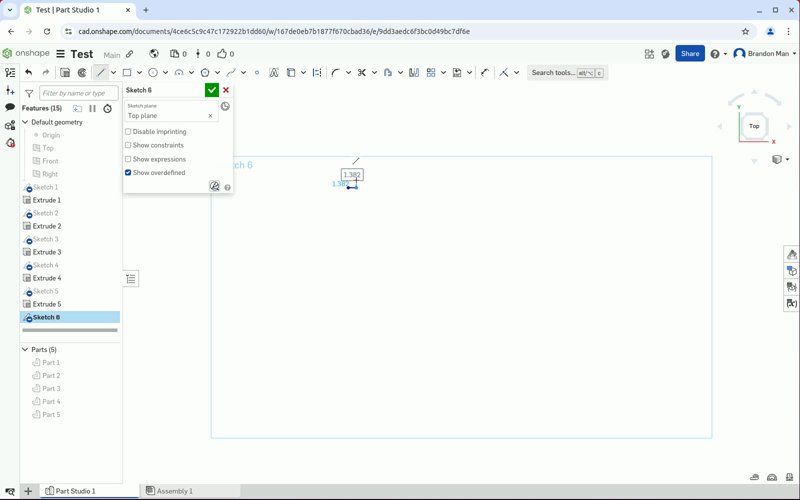
key_up(shift)
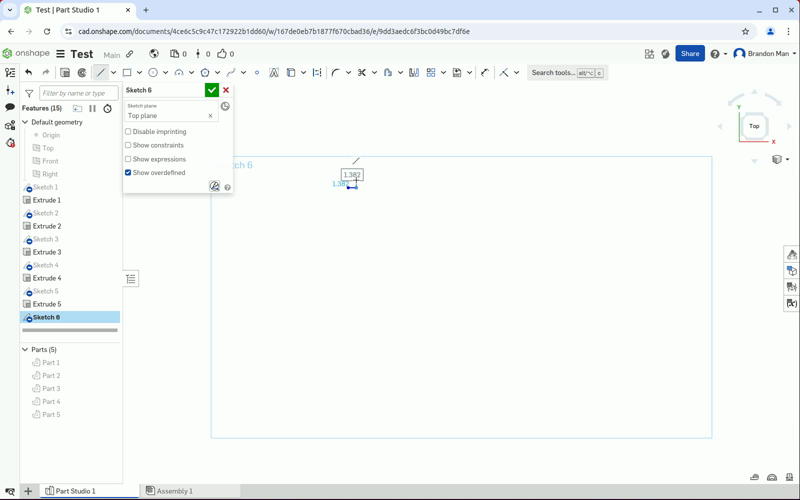
key_down(shift)
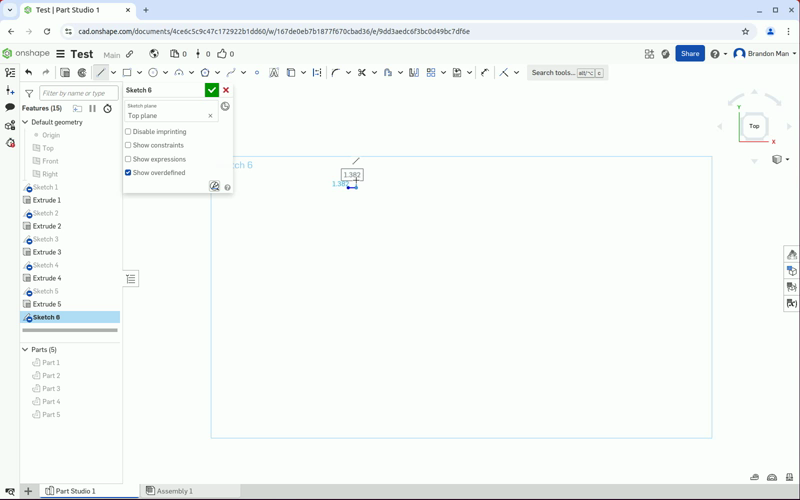
mouse_move(386, 179)
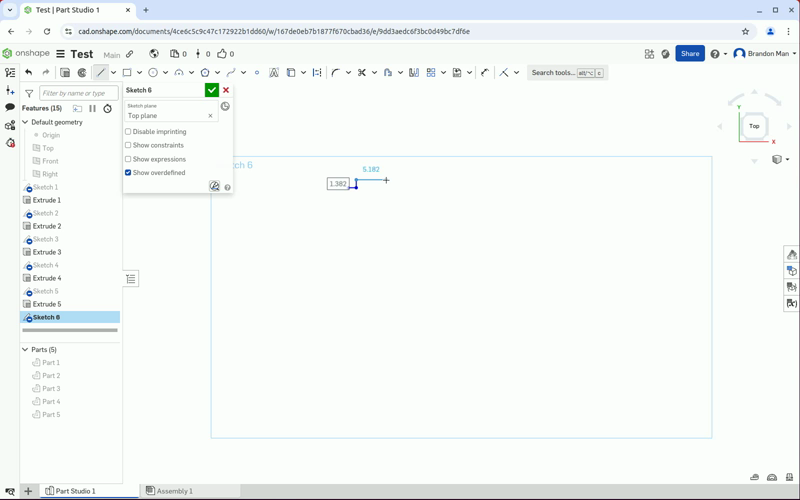
mouse_move(348, 179)
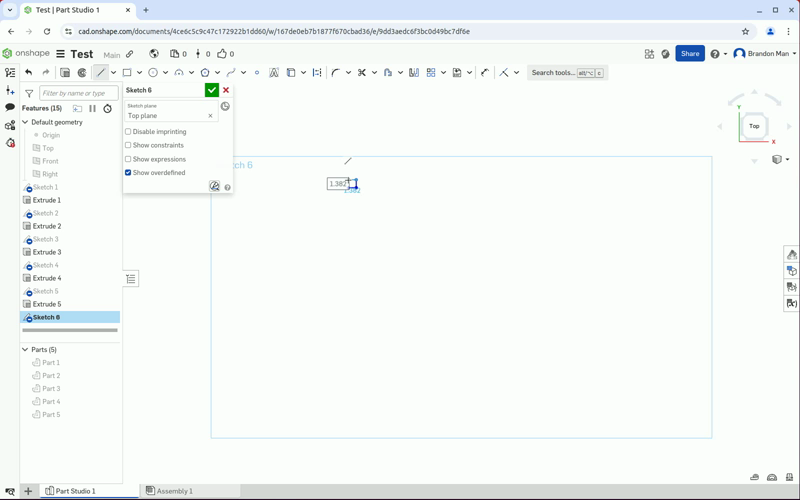
click(348, 179)
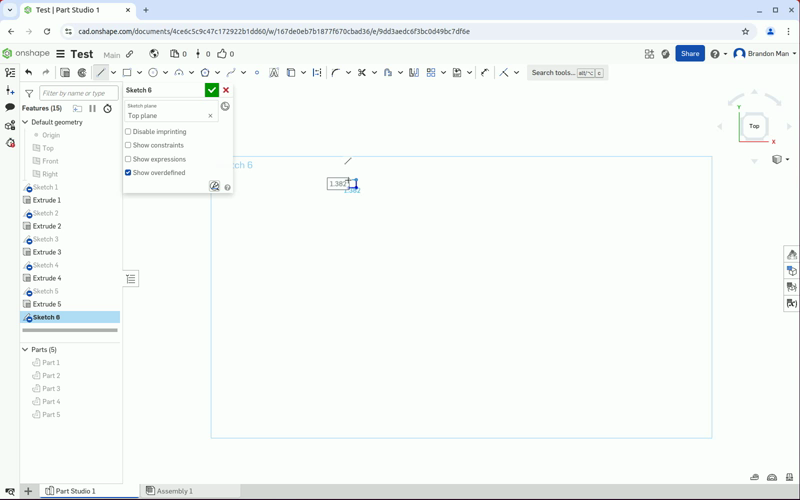
key_up(shift)
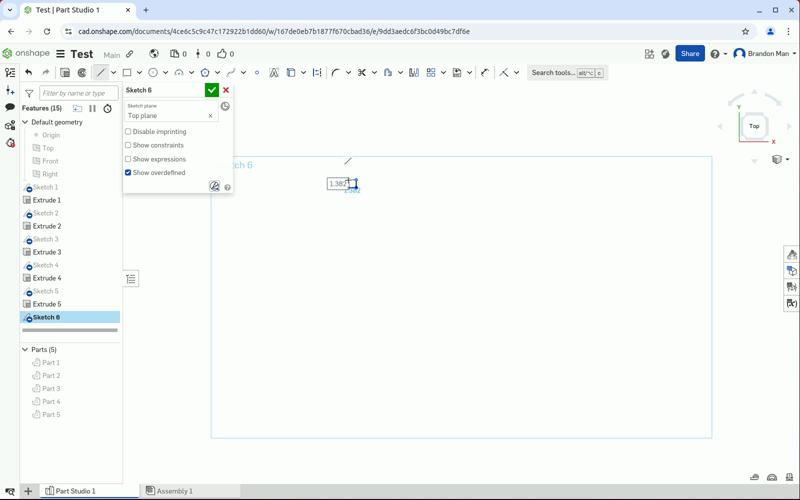
mouse_move(378, 179)
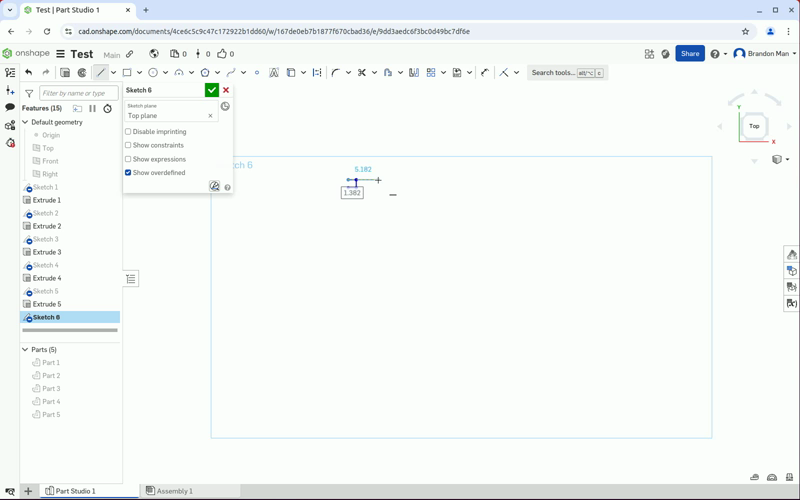
key_down(shift)
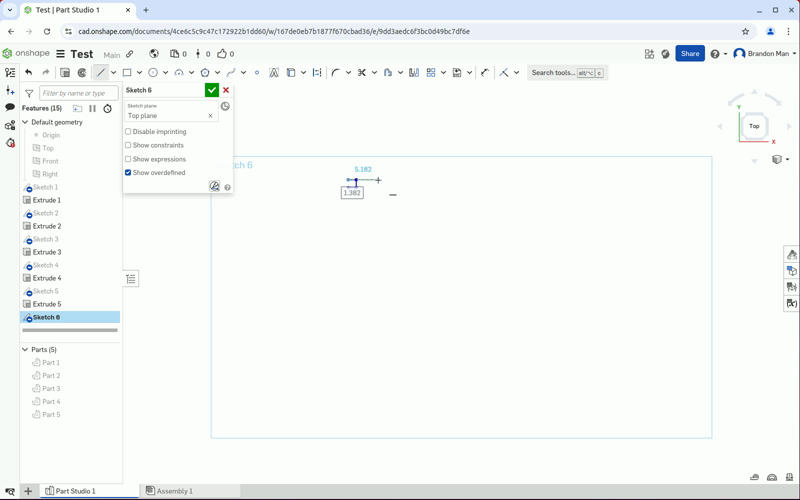
mouse_move(348, 187)
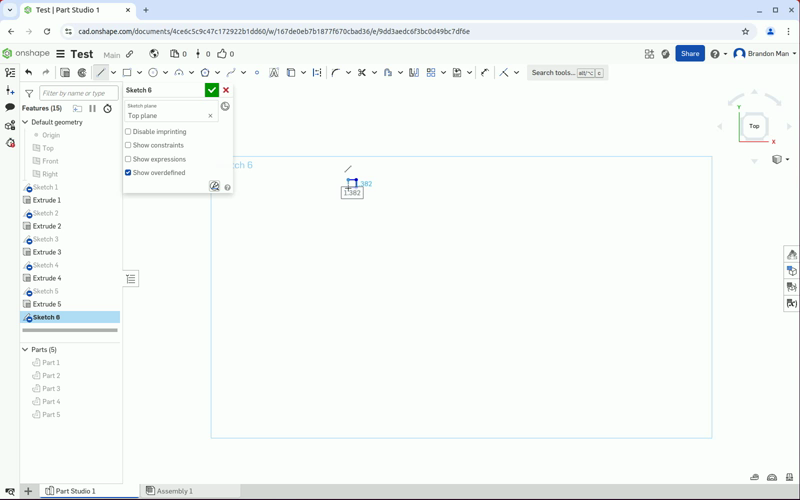
key_up(shift)
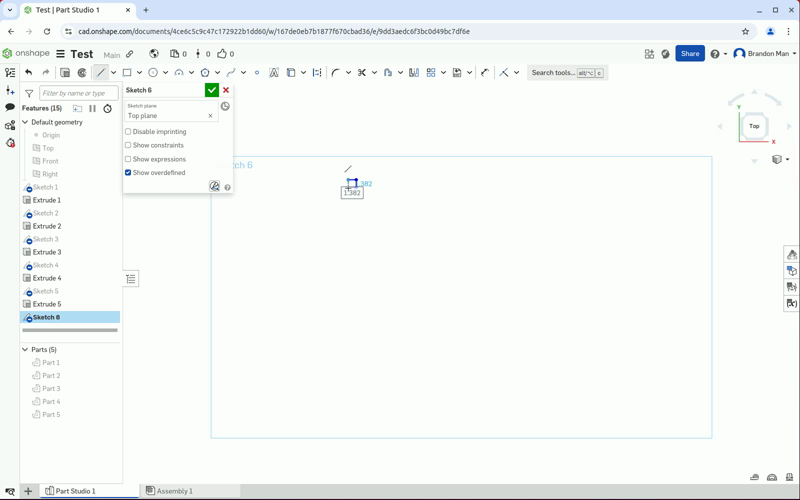
click(348, 187)
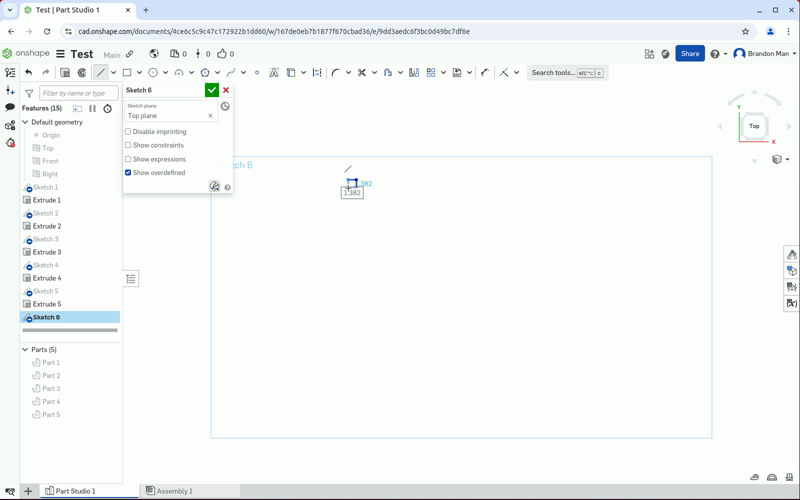
key(esc)
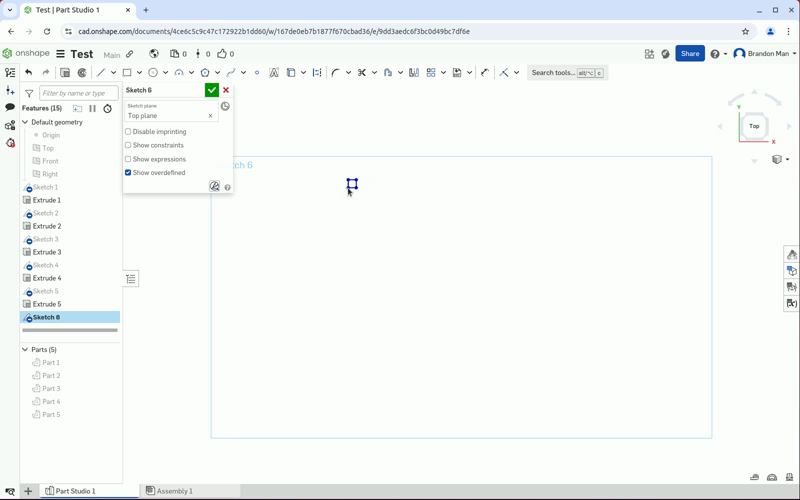
mouse_move(350, 184)
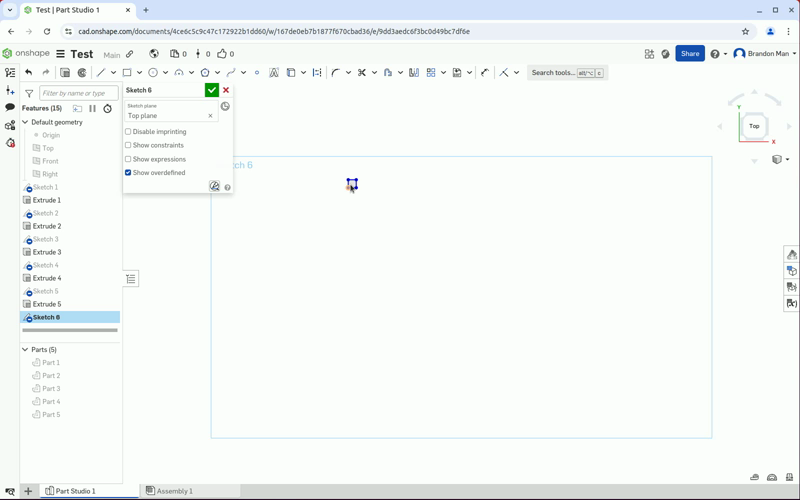
scroll(6)
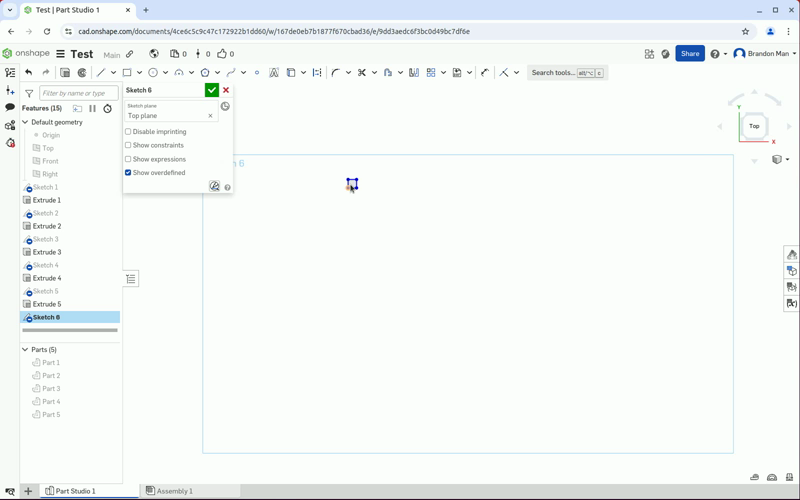
scroll(6)
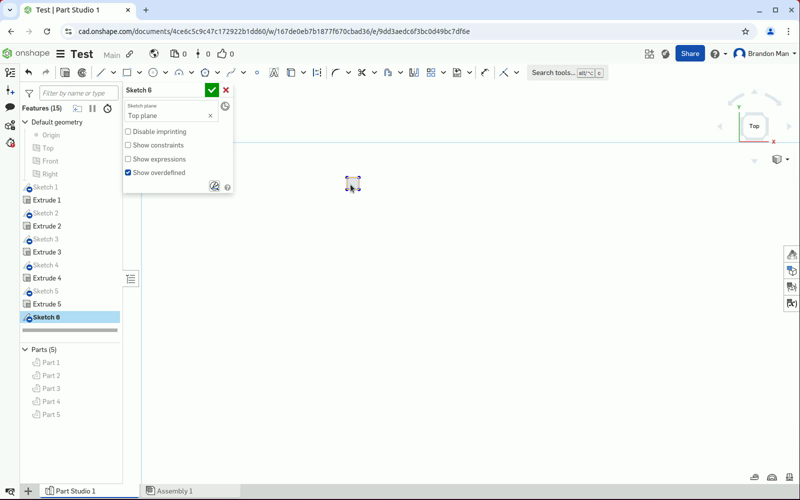
scroll(6)
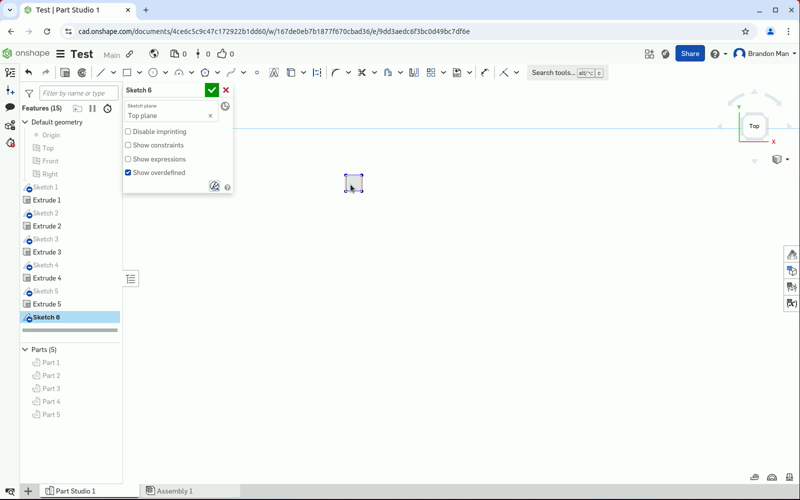
scroll(6)
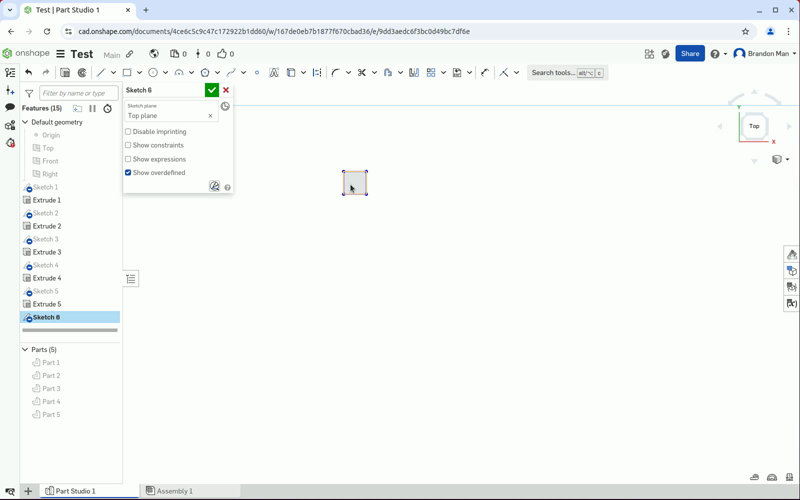
scroll(6)
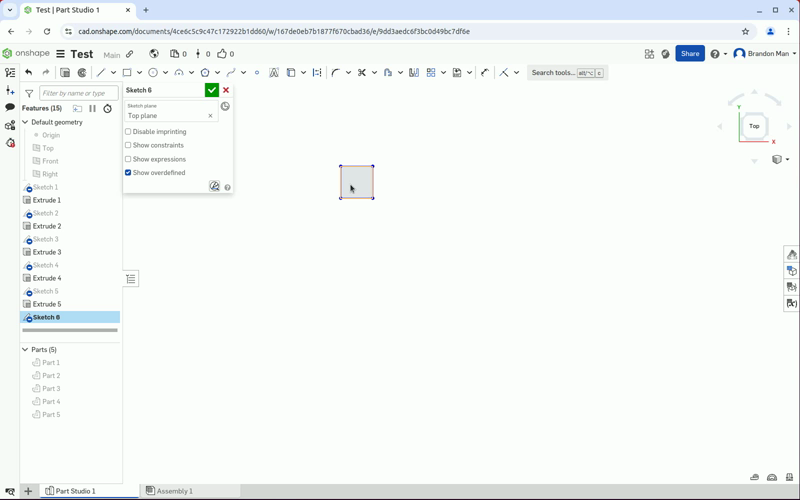
scroll(6)
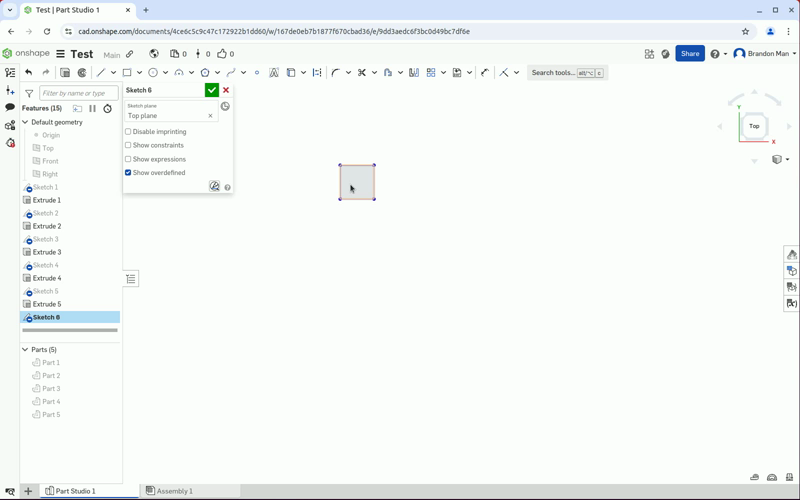
scroll(6)
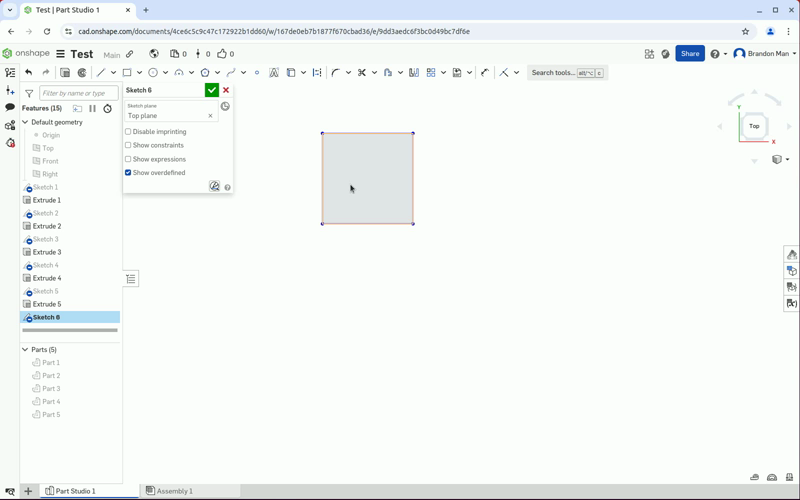
click(350, 184)
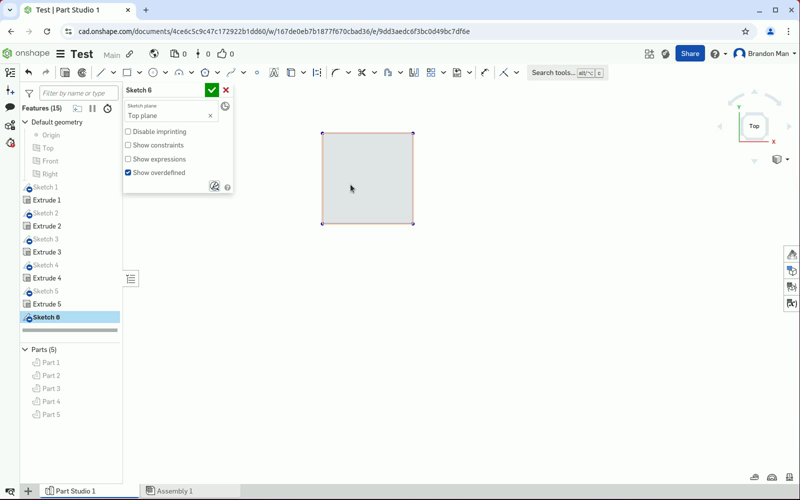
scroll(-6)
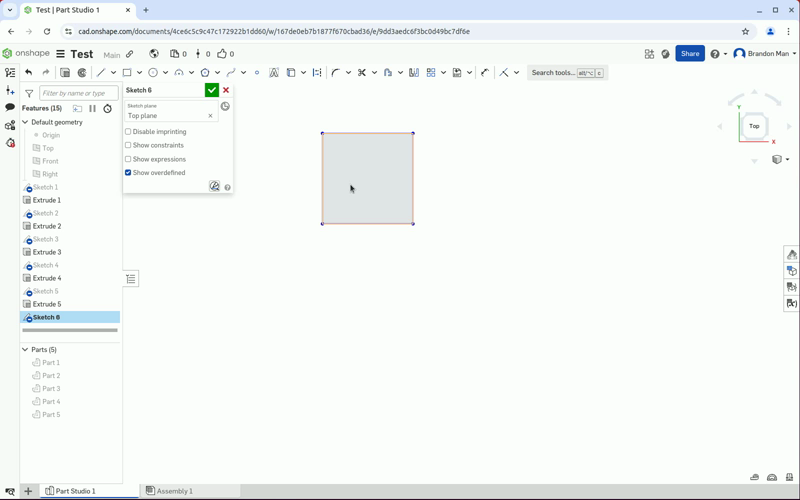
scroll(-6)
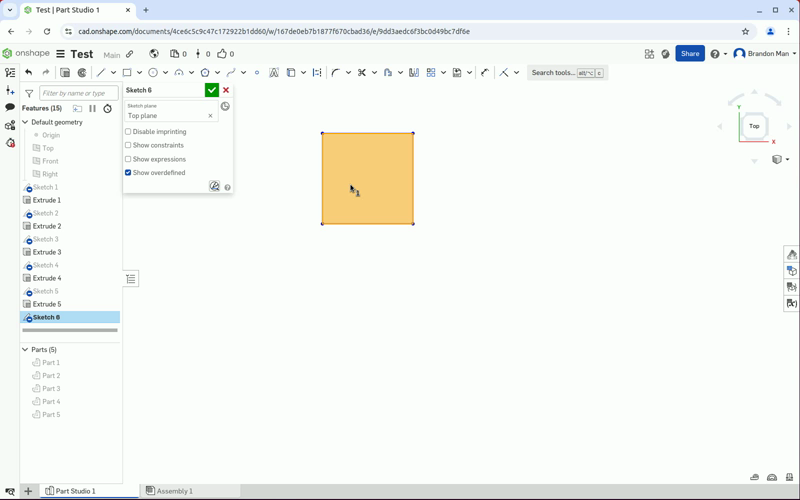
scroll(-6)
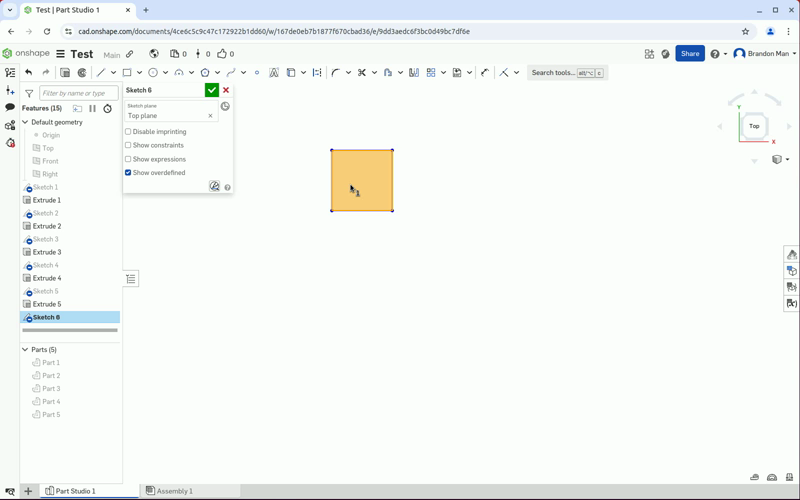
scroll(-6)
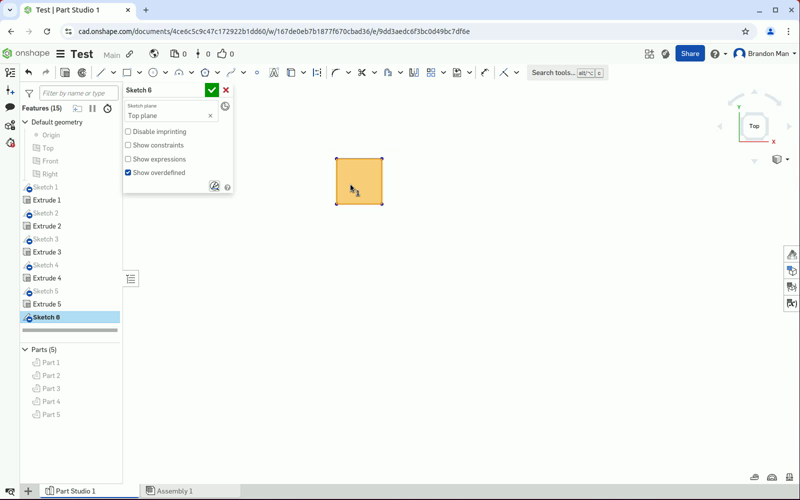
scroll(-6)
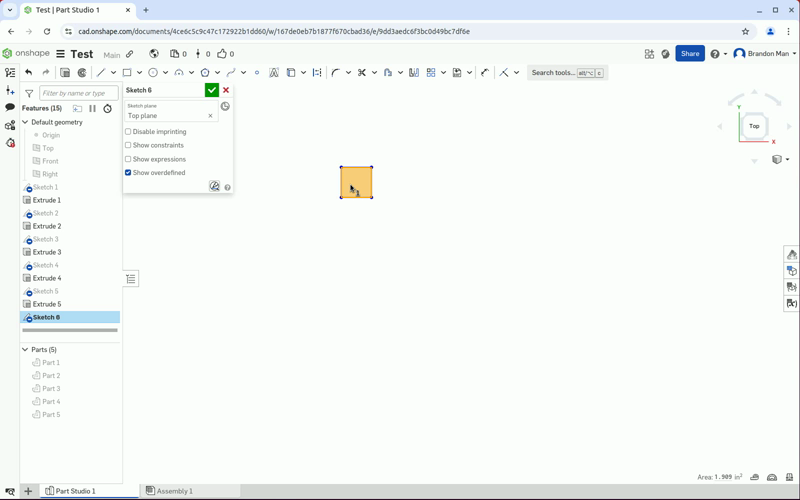
scroll(-6)
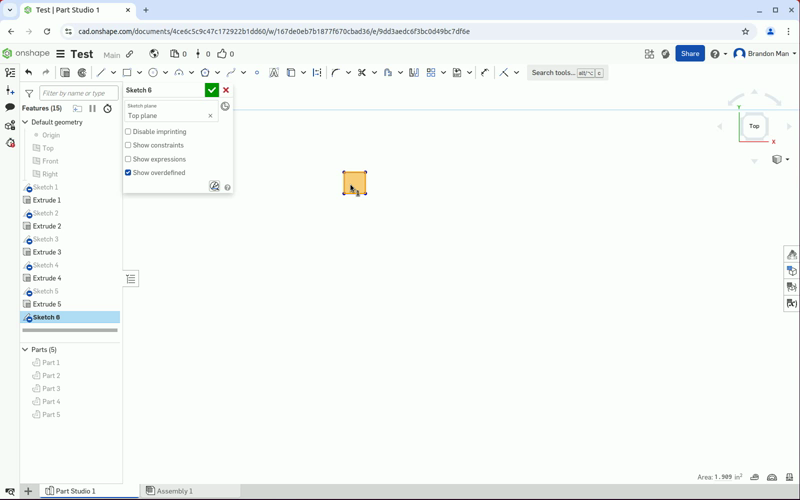
scroll(-6)
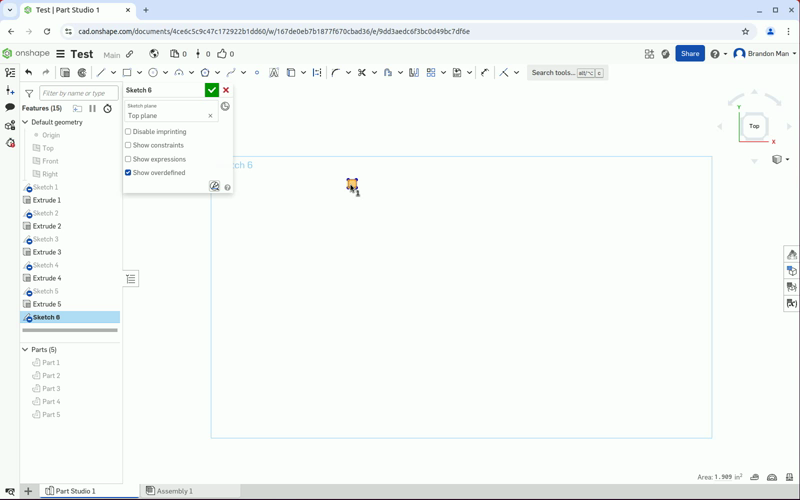
mouse_move(73, 352)
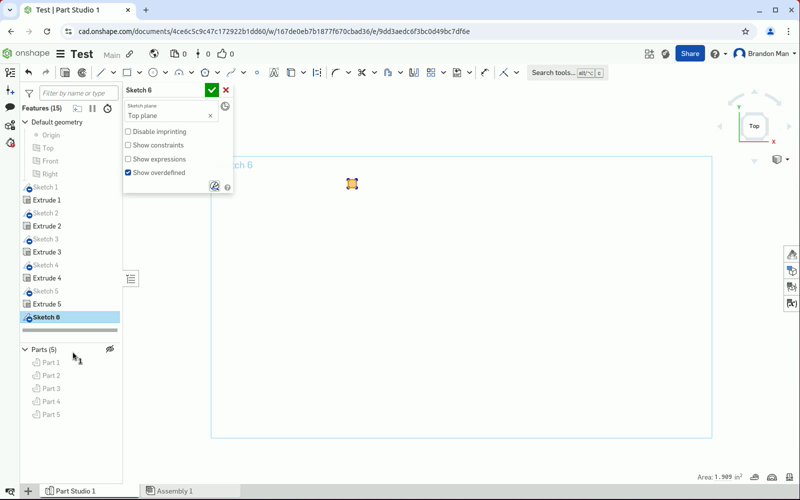
key(shift+y)
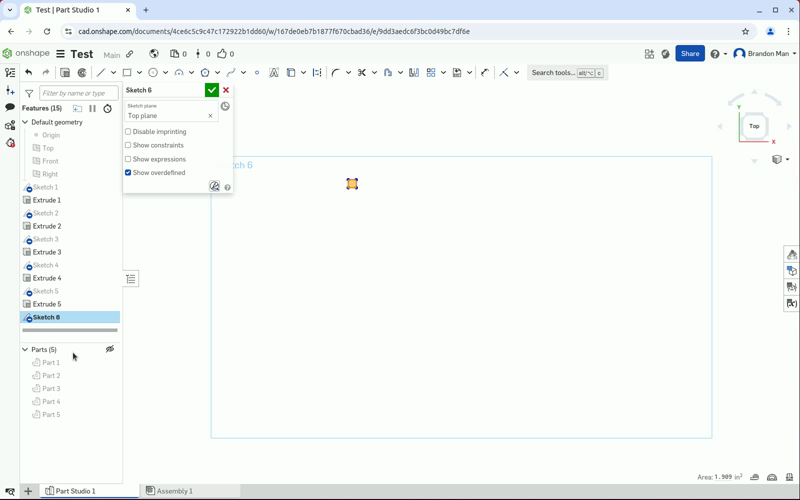
key(shift+e)
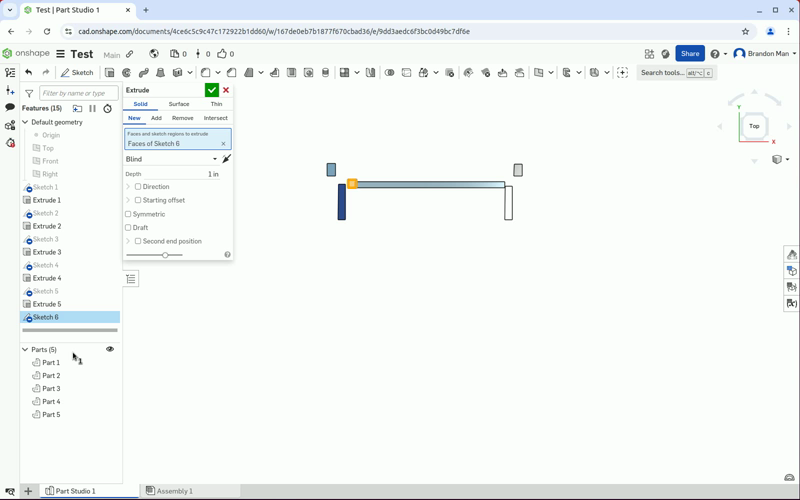
mouse_move(143, 106)
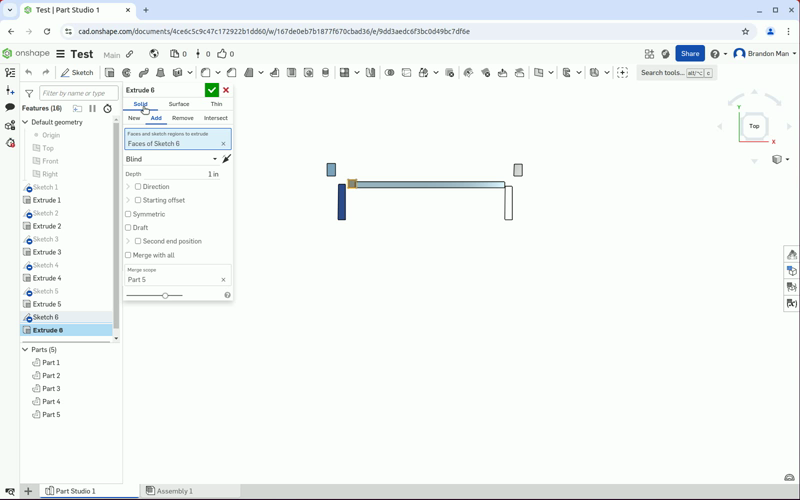
click(143, 106)
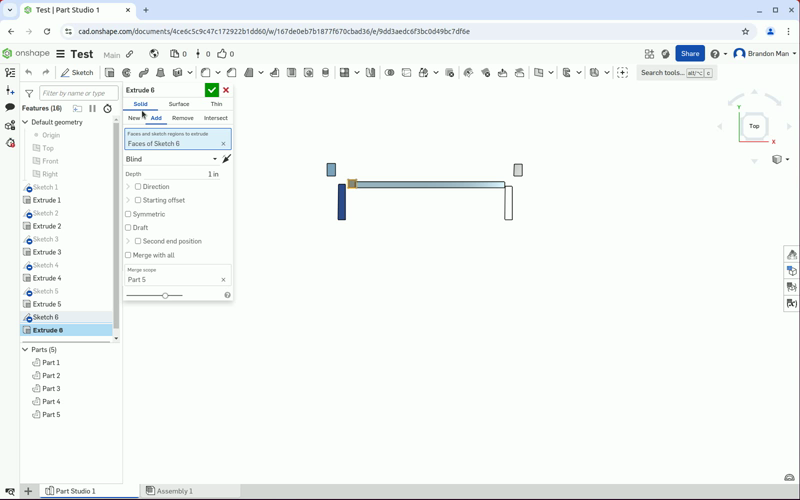
mouse_move(137, 120)
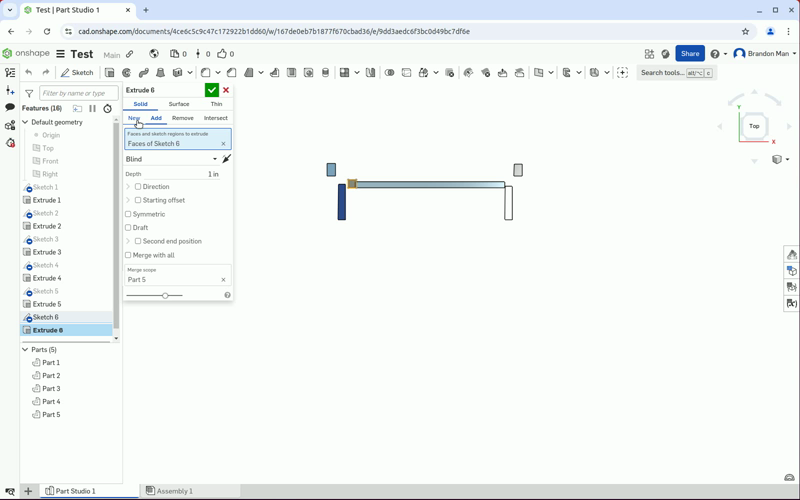
click(137, 120)
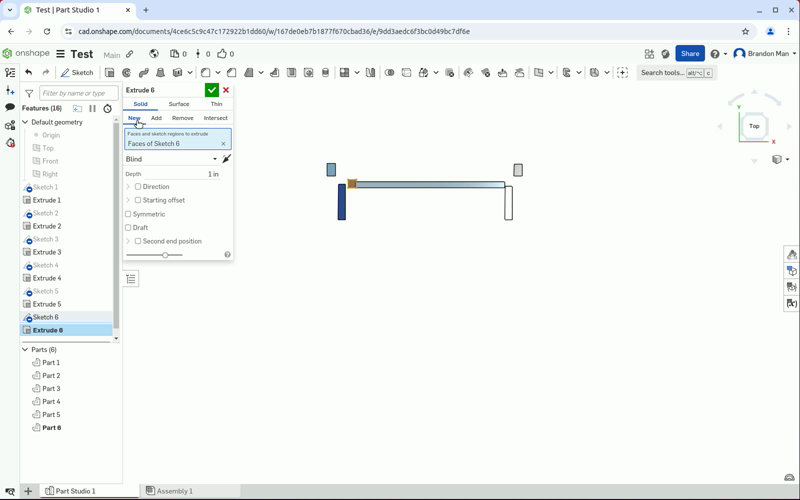
key(tab, 4)
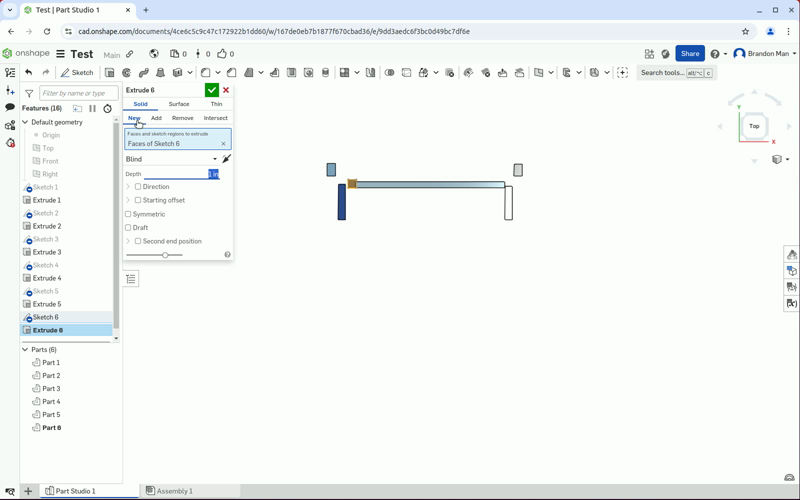
text(1.444)
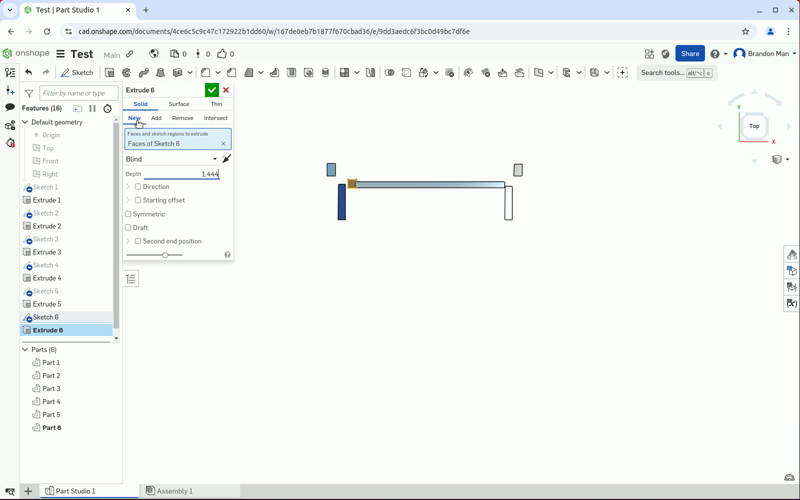
key(enter)
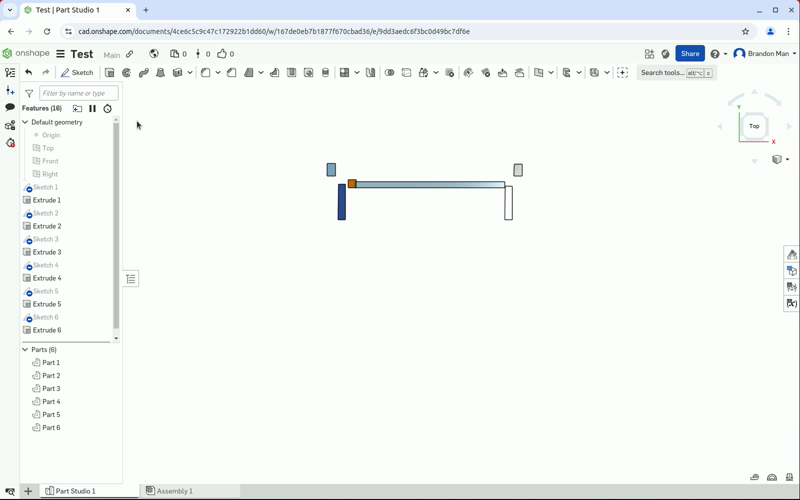
key(shift+h)
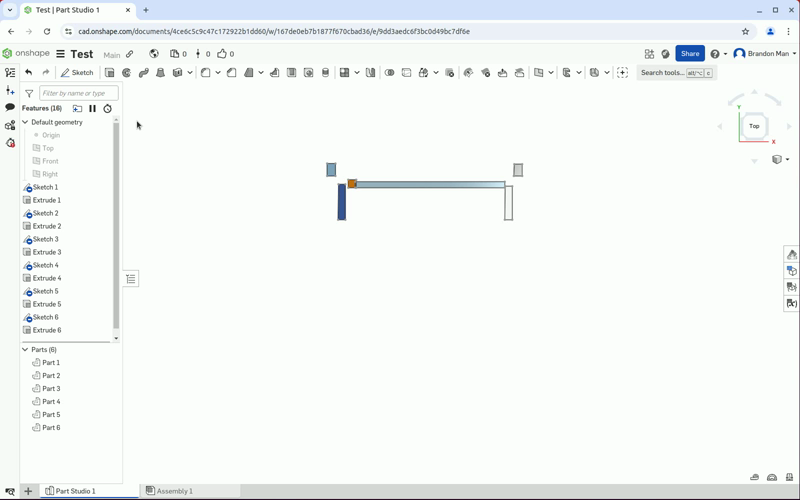
key(shift+h)
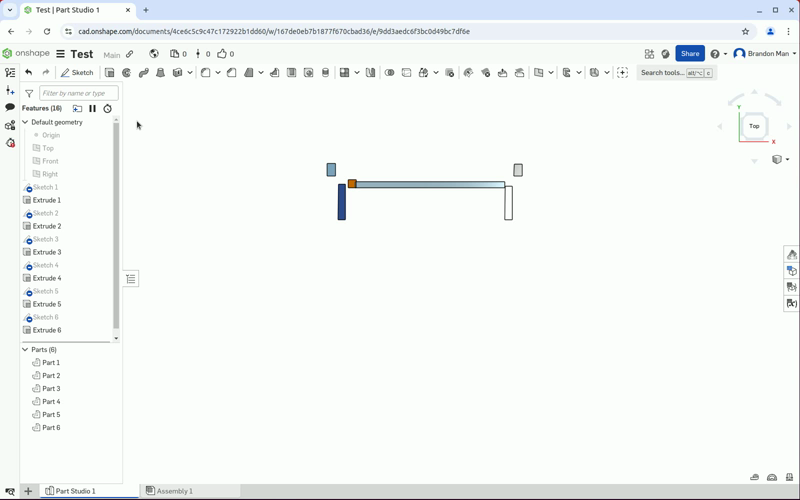
mouse_move(69, 189)
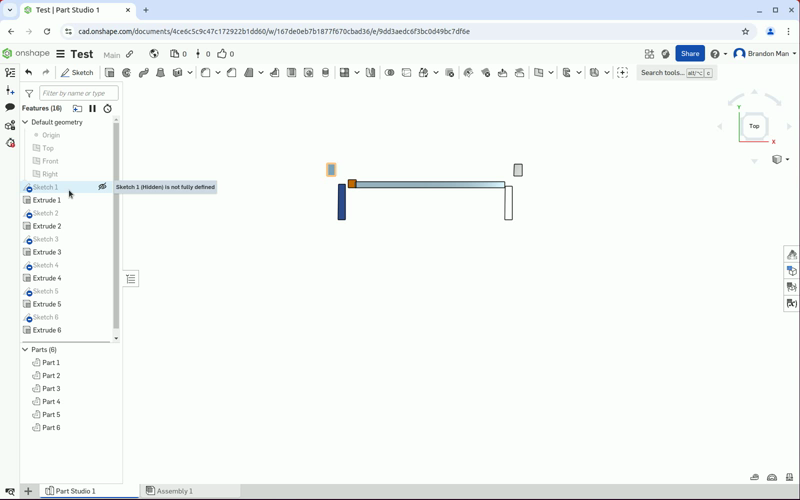
click(69, 189)
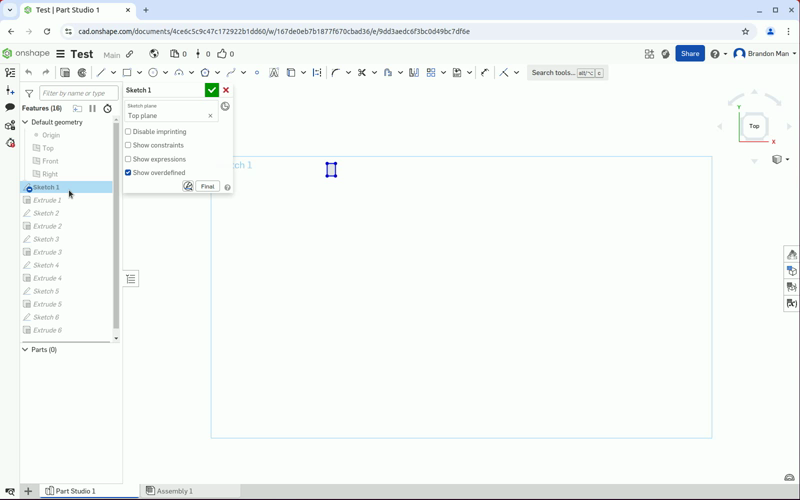
mouse_move(229, 92)
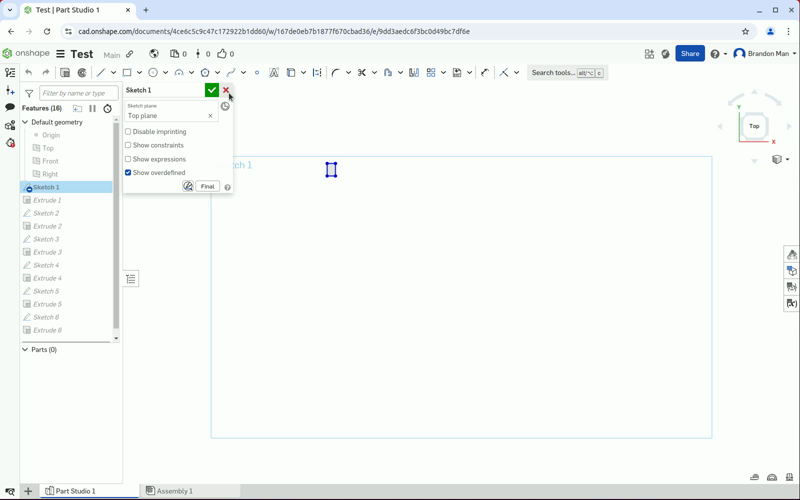
click(229, 92)
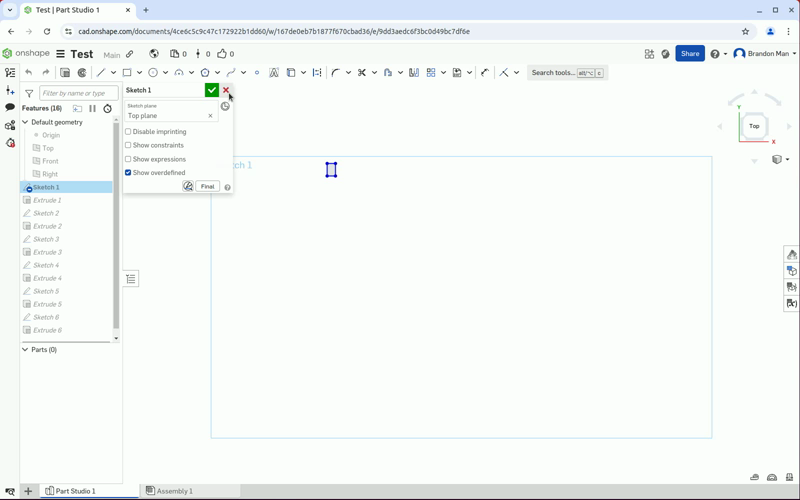
key(shift+s)
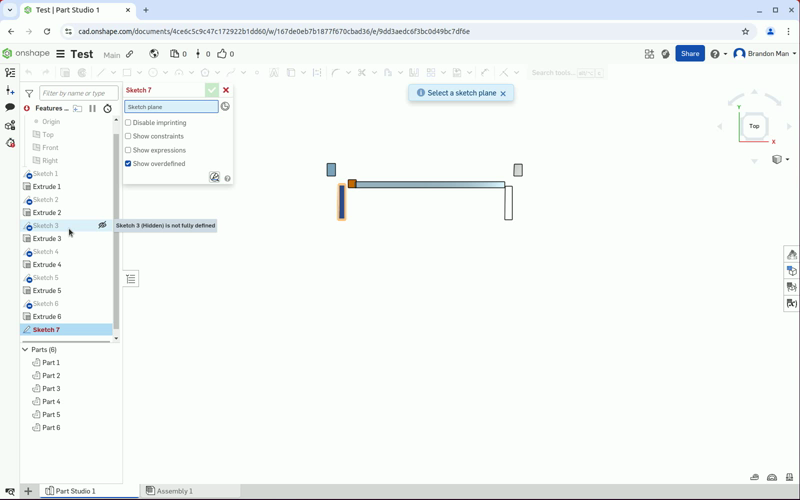
scroll(3)
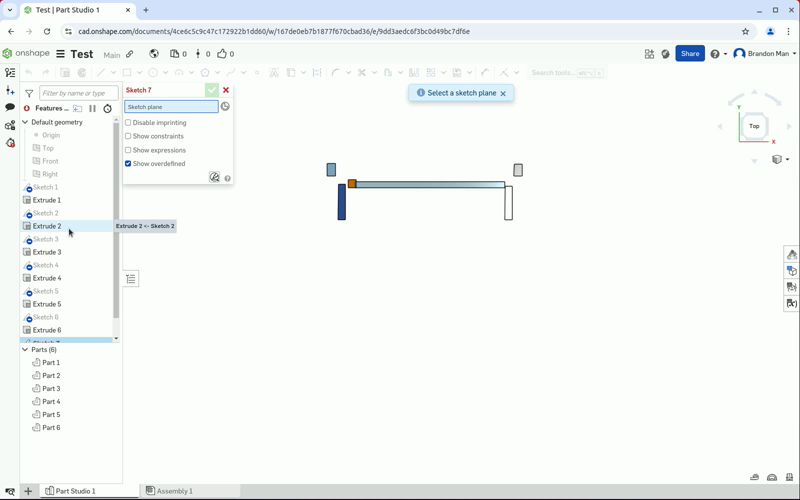
mouse_move(69, 150)
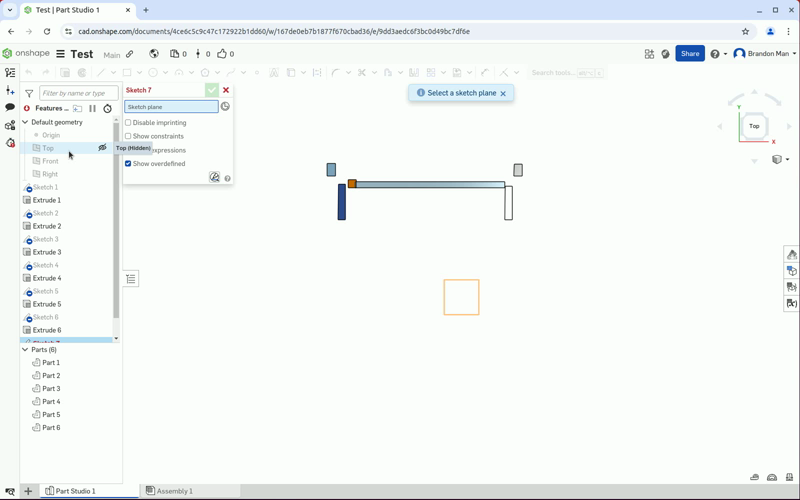
click(69, 150)
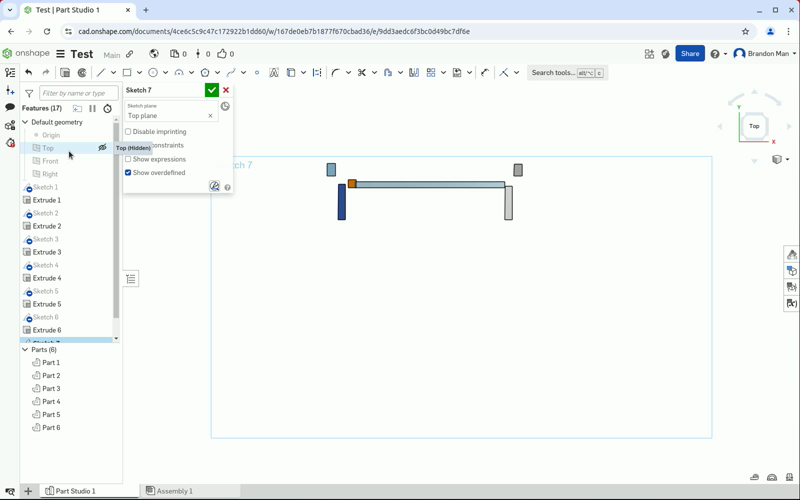
mouse_move(73, 352)
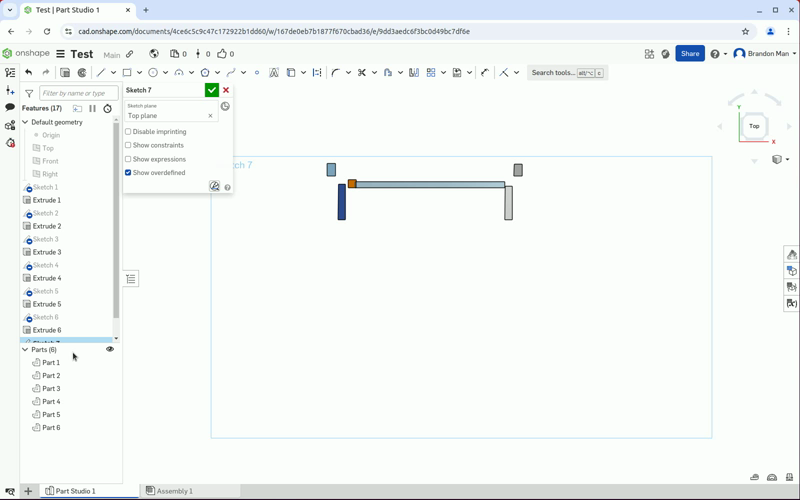
key(y)
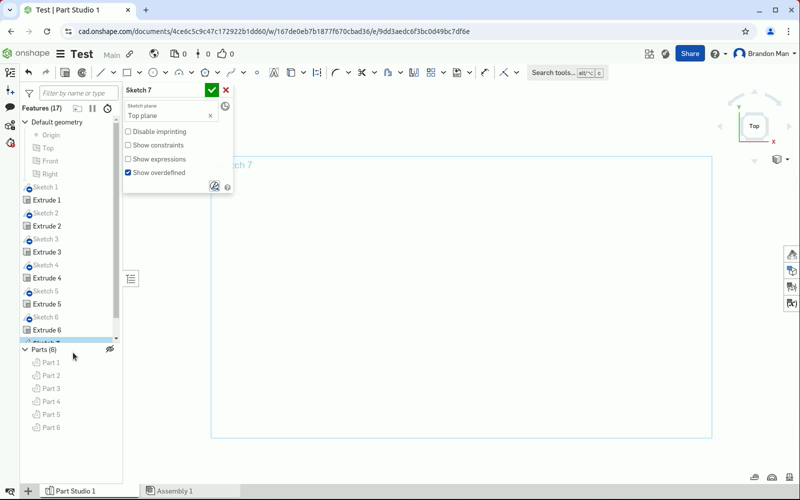
key(l)
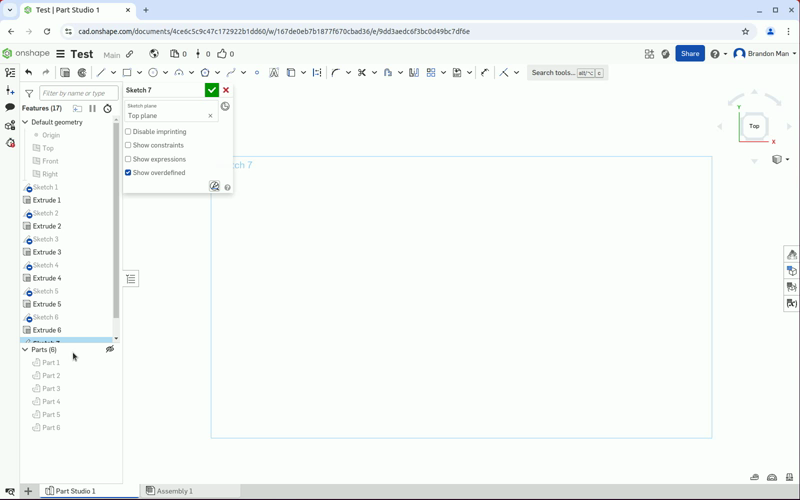
key_down(shift)
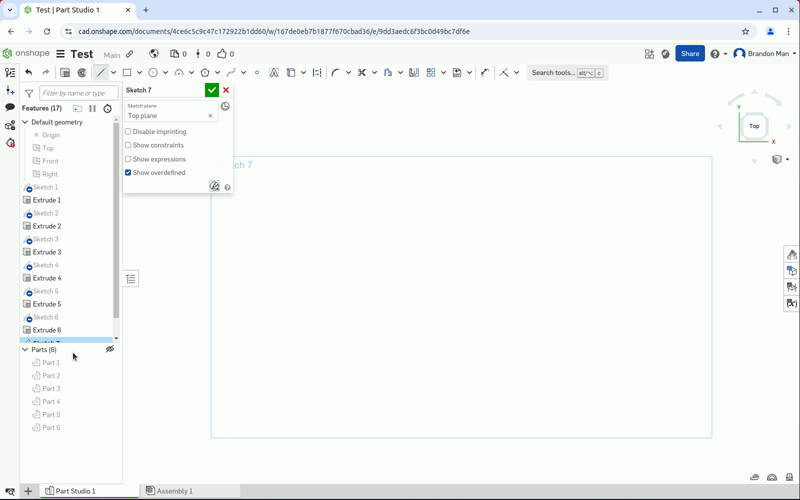
mouse_move(505, 187)
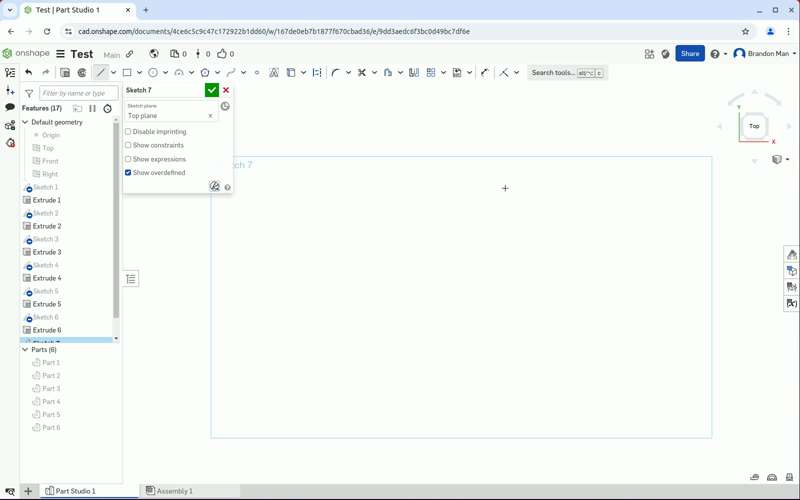
click(505, 187)
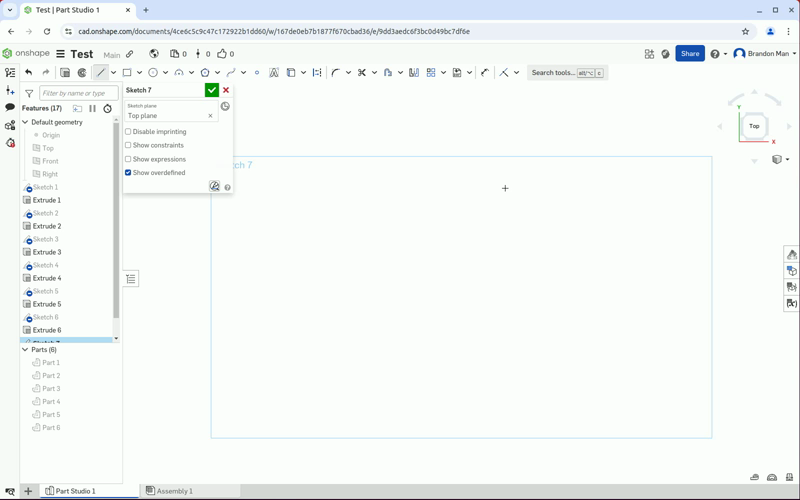
key_up(shift)
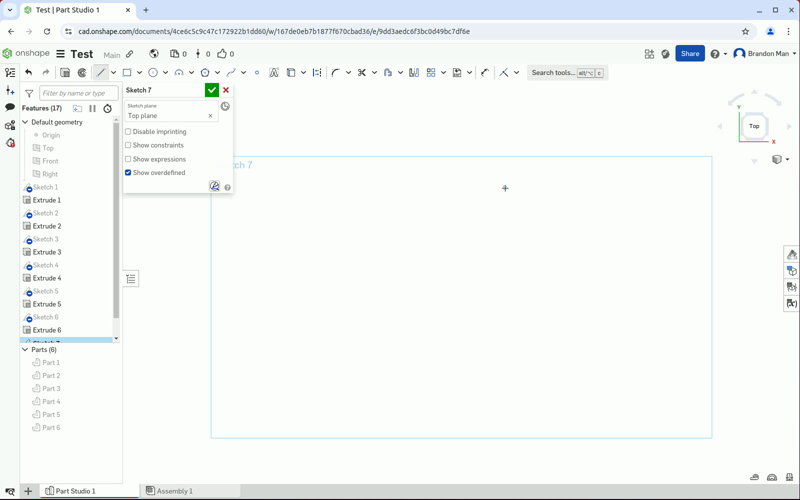
key_down(shift)
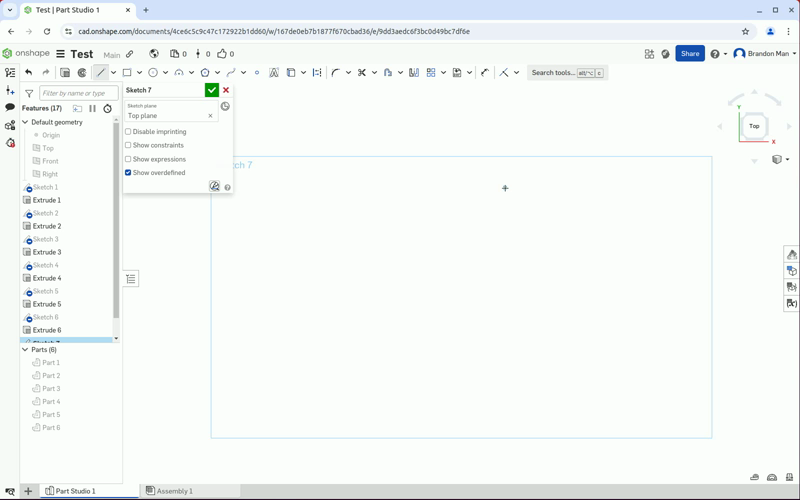
mouse_move(535, 187)
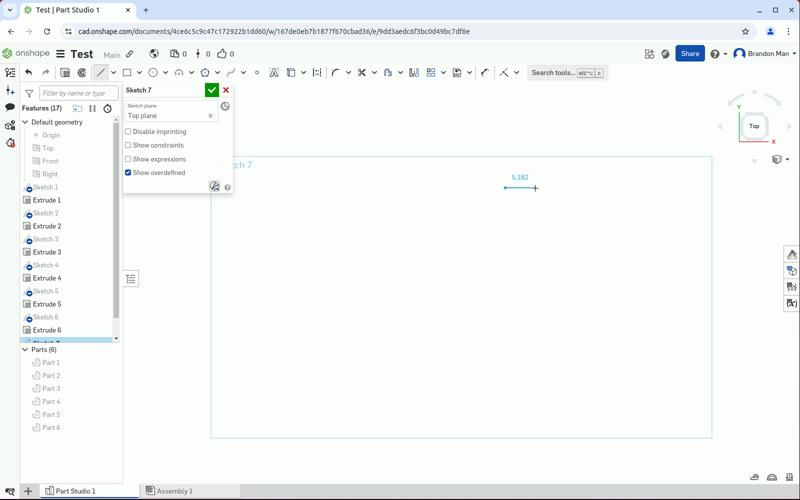
mouse_move(513, 187)
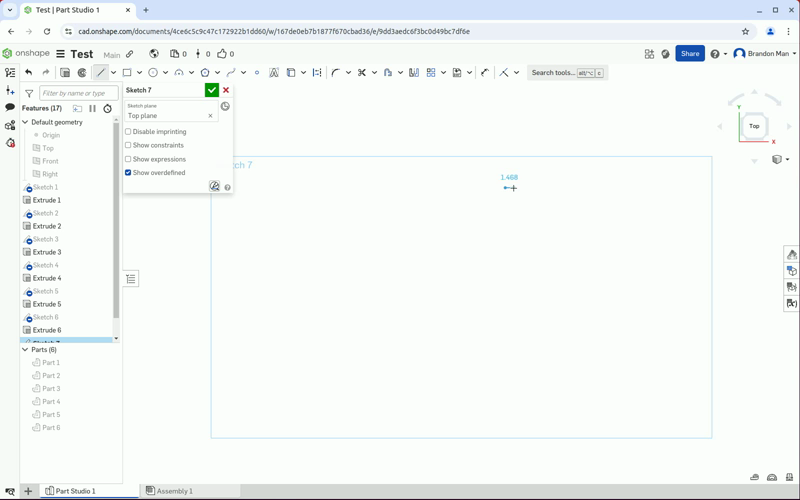
click(513, 187)
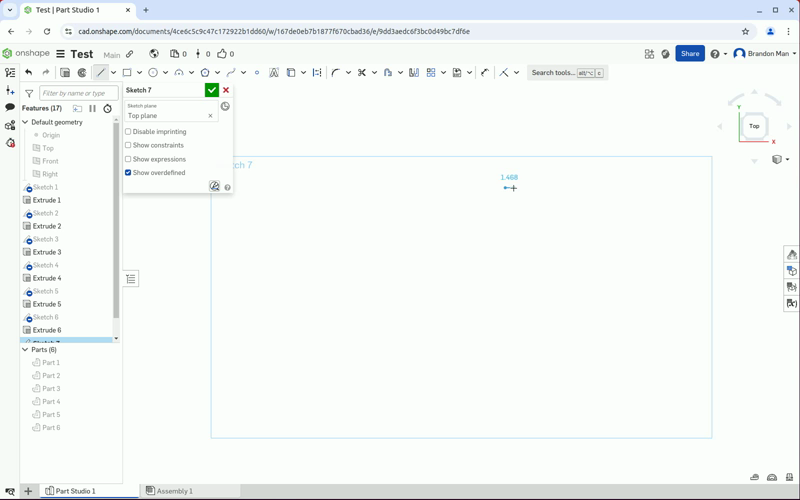
key_up(shift)
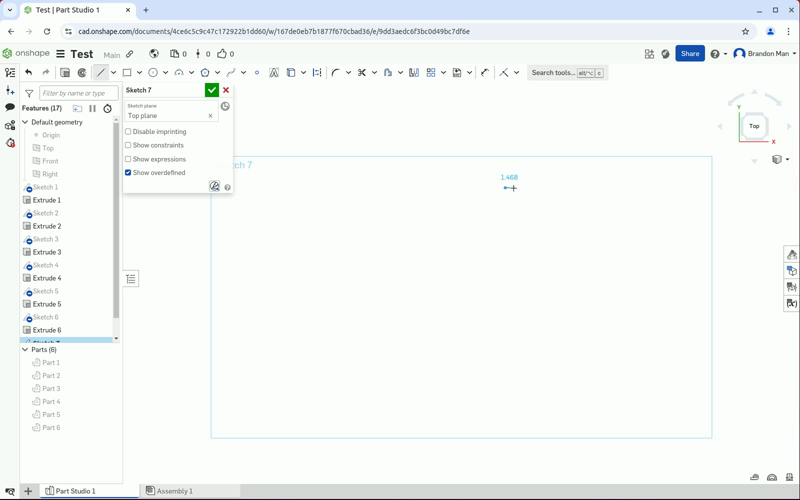
key_down(shift)
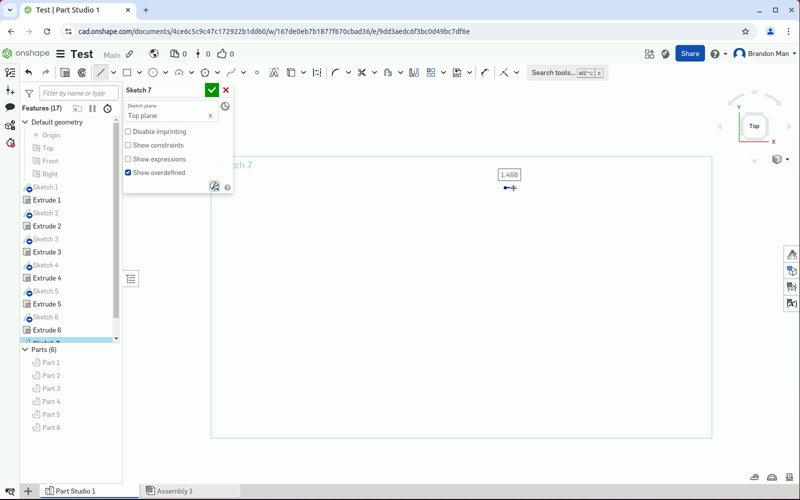
mouse_move(543, 187)
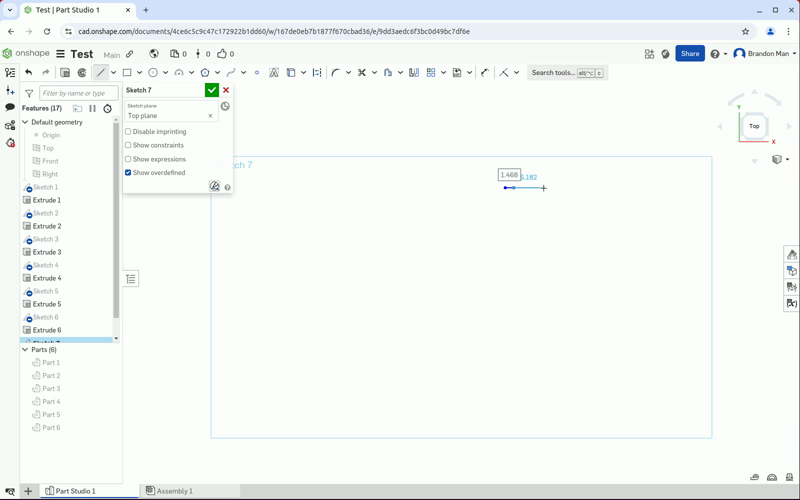
mouse_move(513, 179)
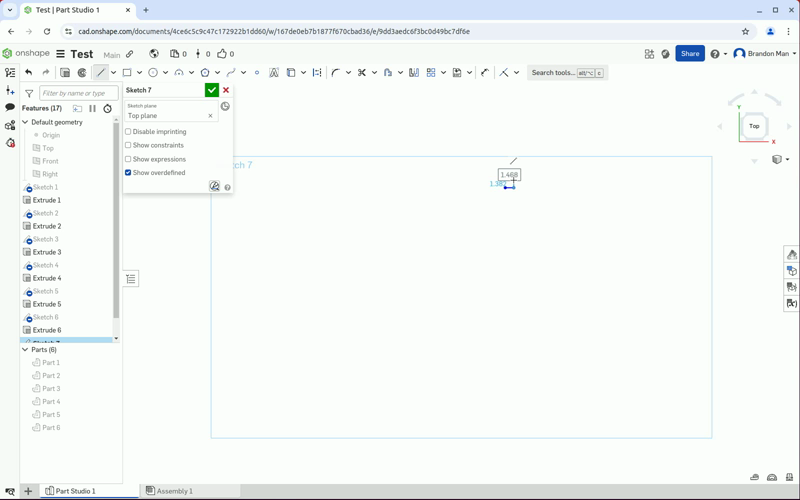
click(513, 179)
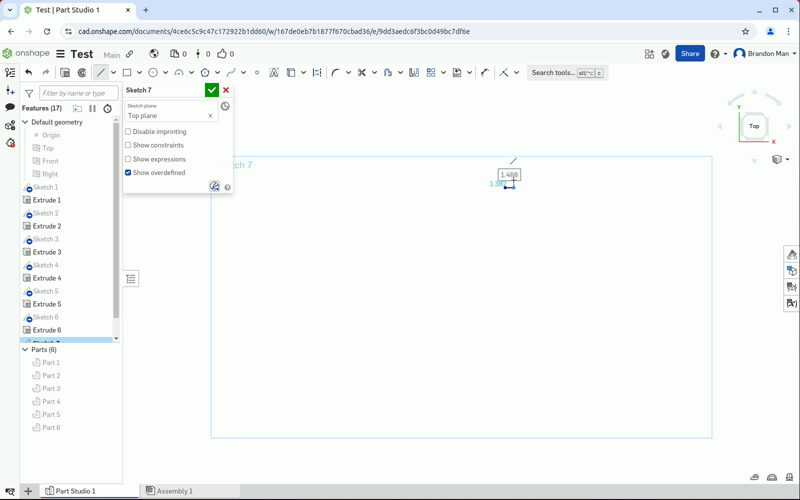
key_up(shift)
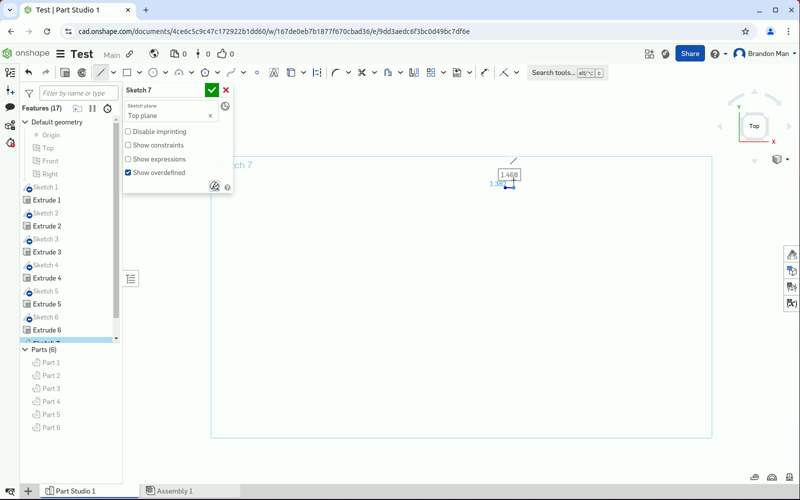
key_down(shift)
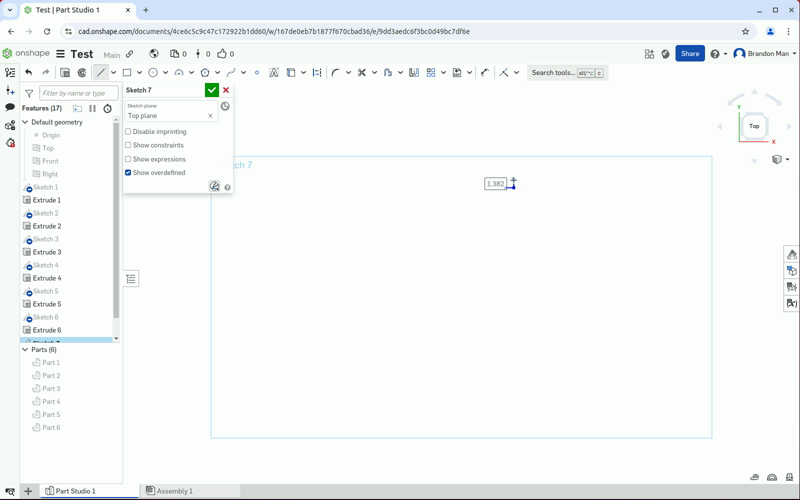
mouse_move(543, 179)
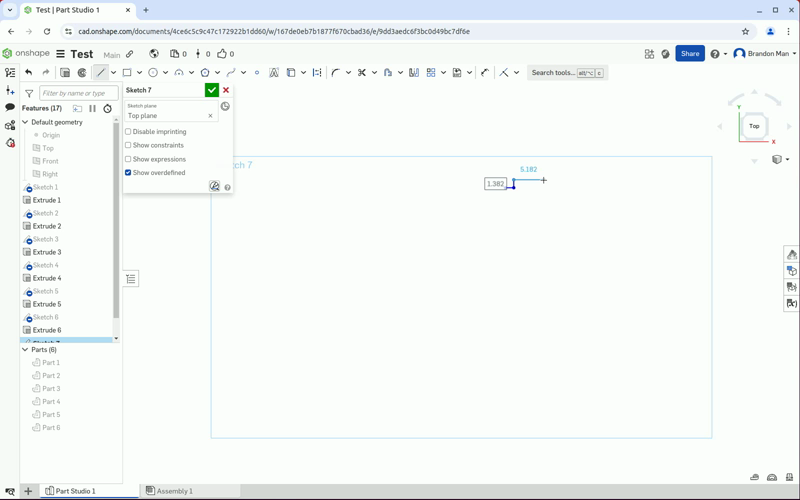
mouse_move(505, 179)
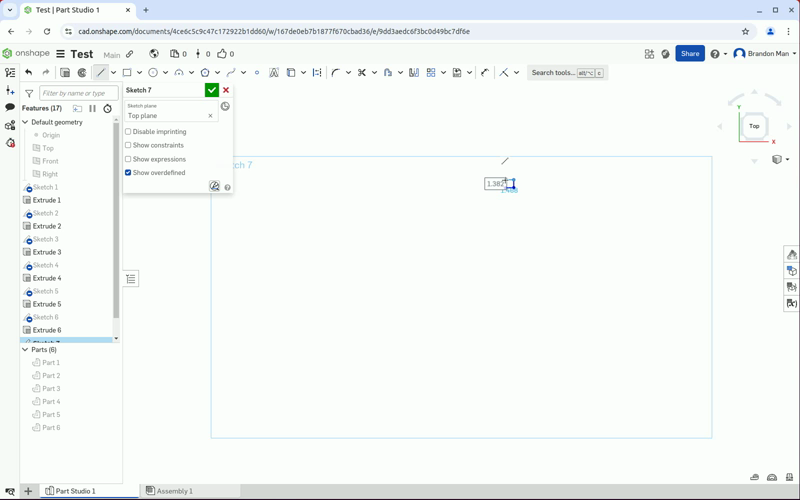
click(505, 179)
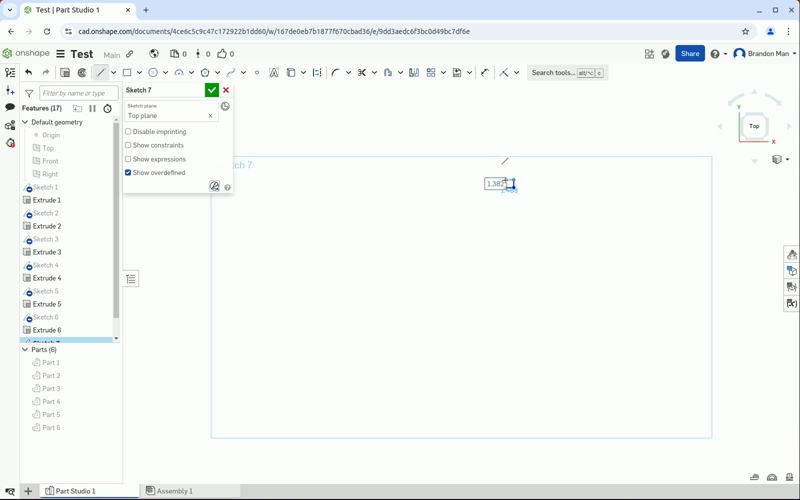
key_up(shift)
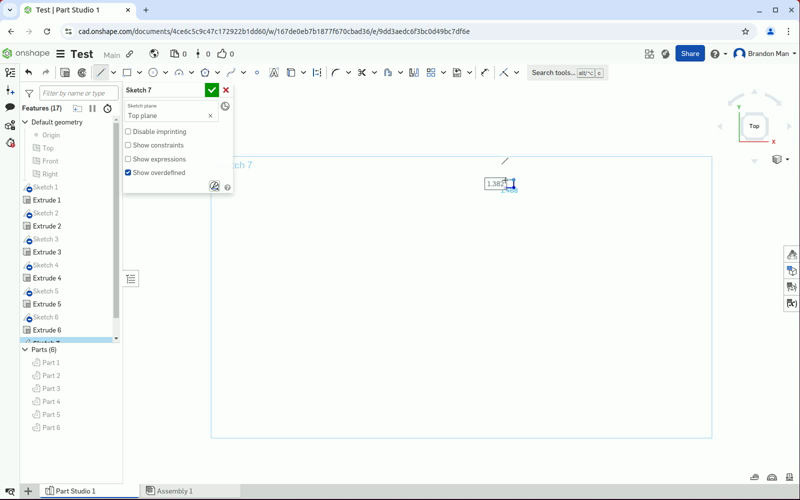
mouse_move(535, 179)
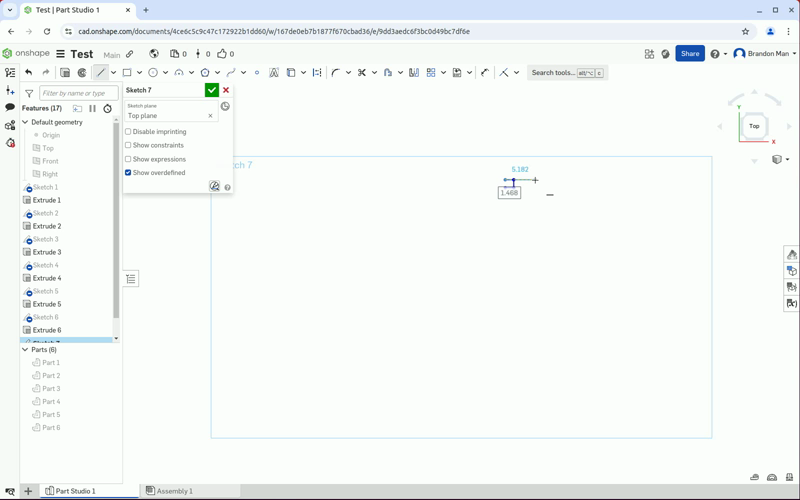
key_down(shift)
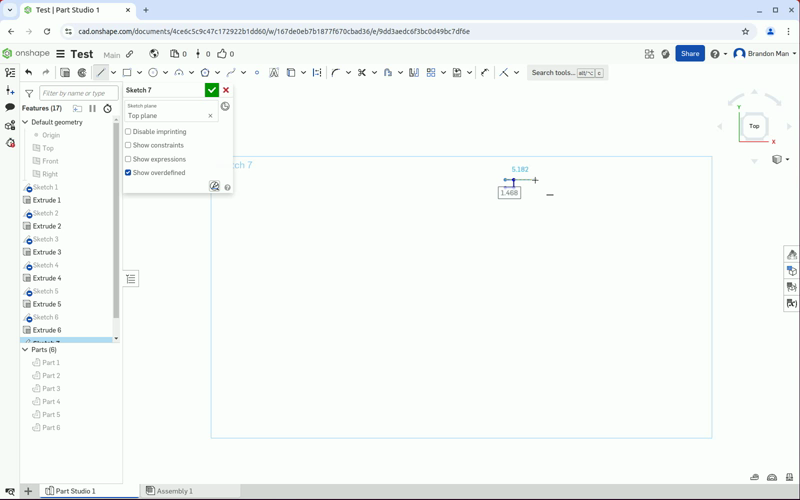
mouse_move(505, 187)
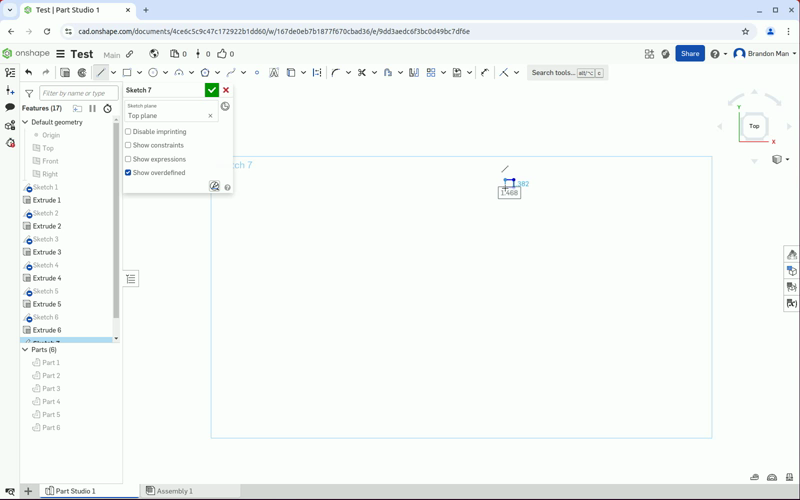
key_up(shift)
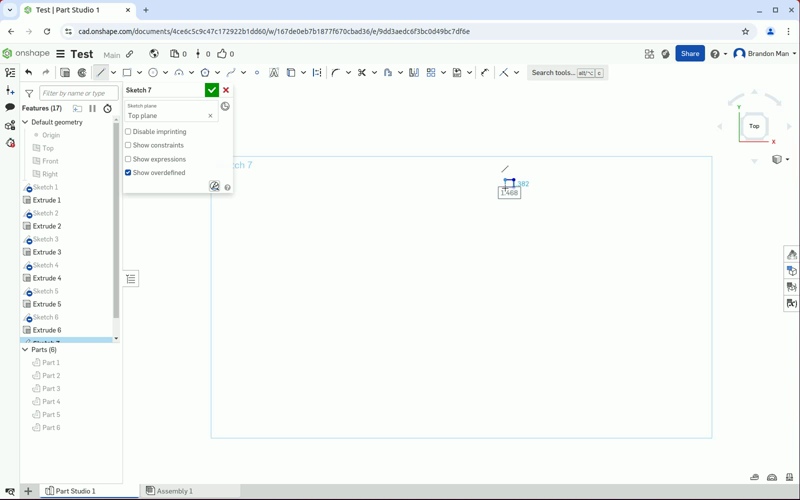
click(505, 187)
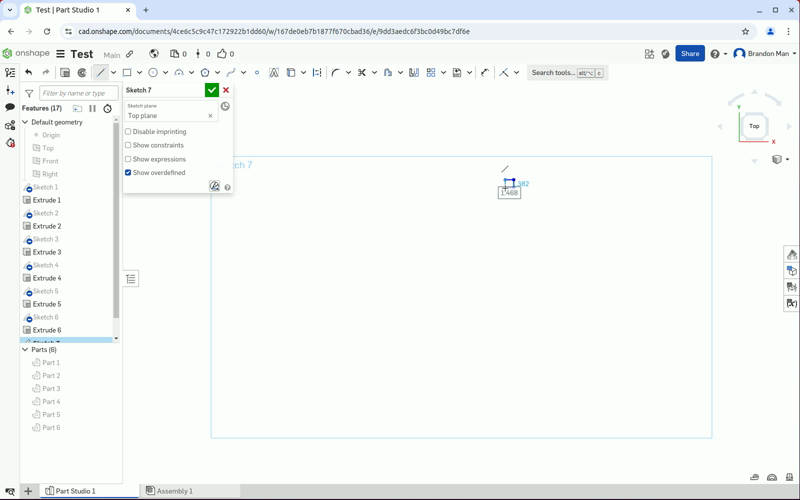
key(esc)
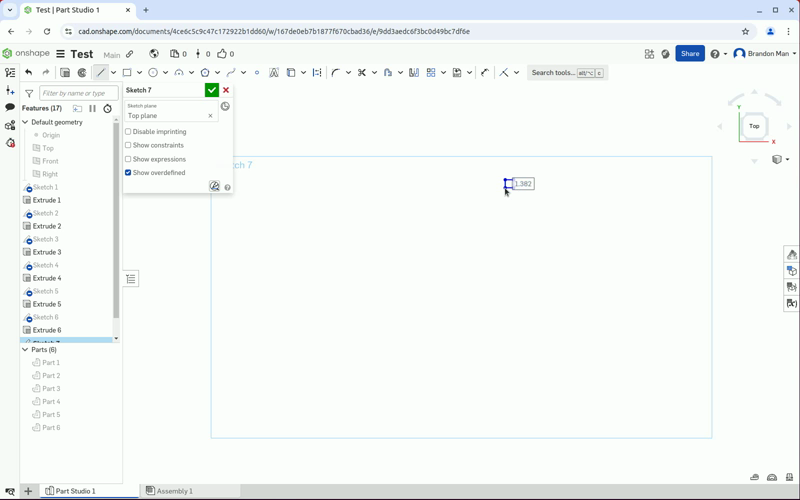
mouse_move(511, 187)
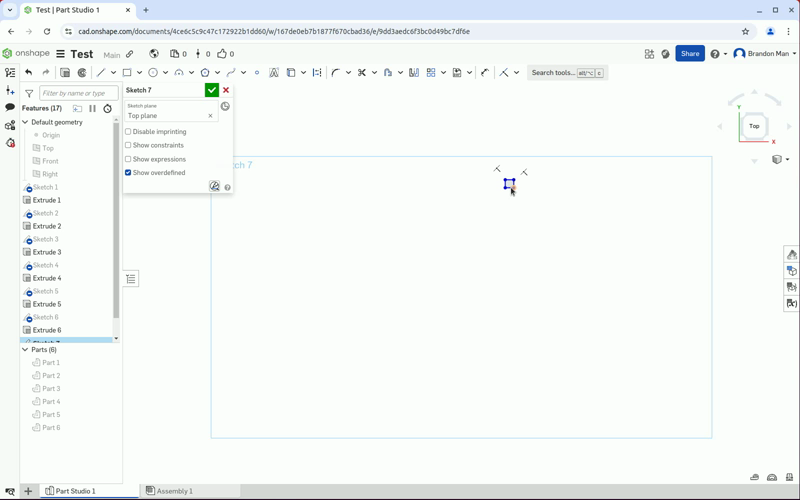
scroll(6)
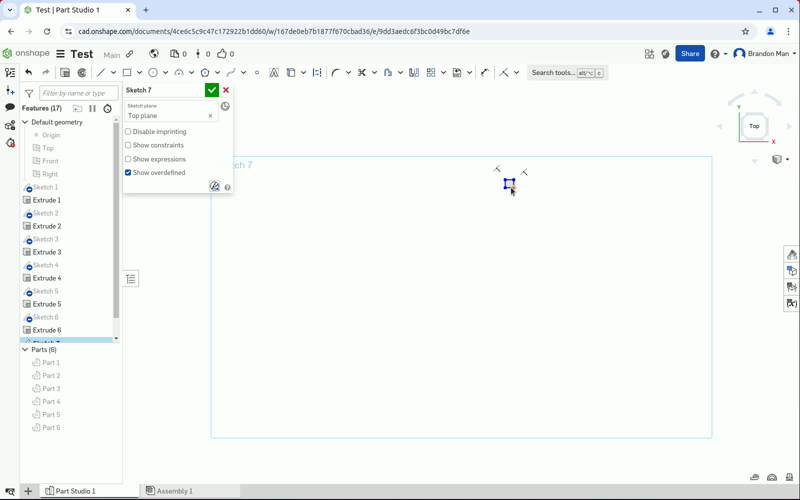
scroll(6)
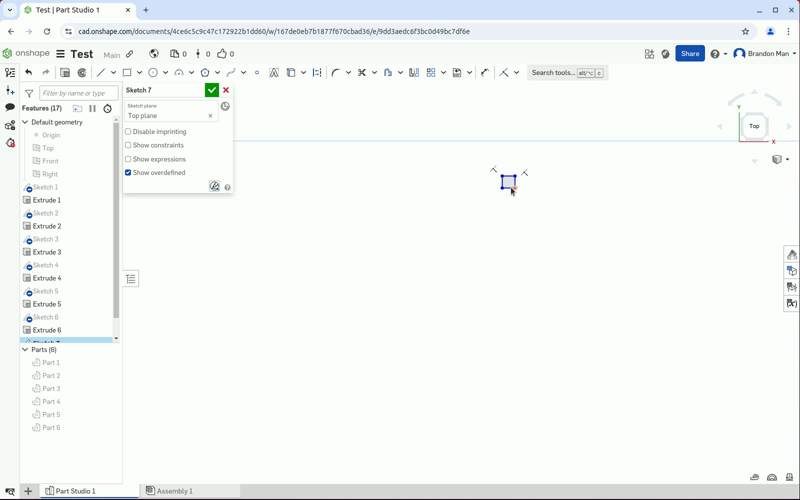
scroll(6)
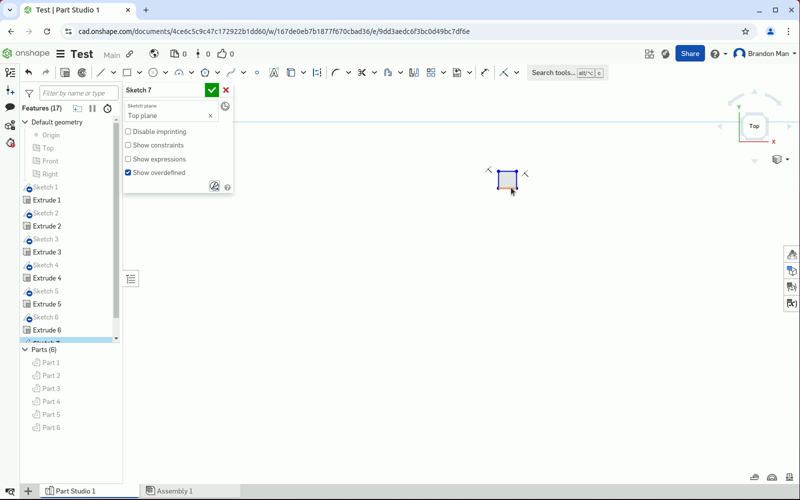
scroll(6)
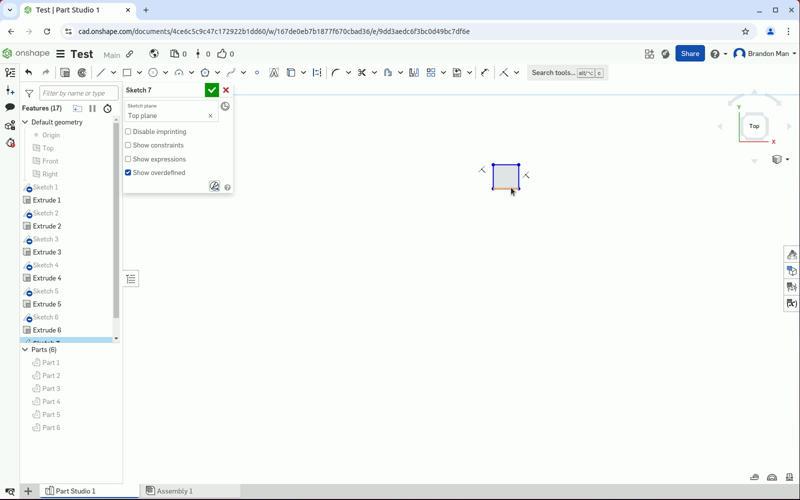
scroll(6)
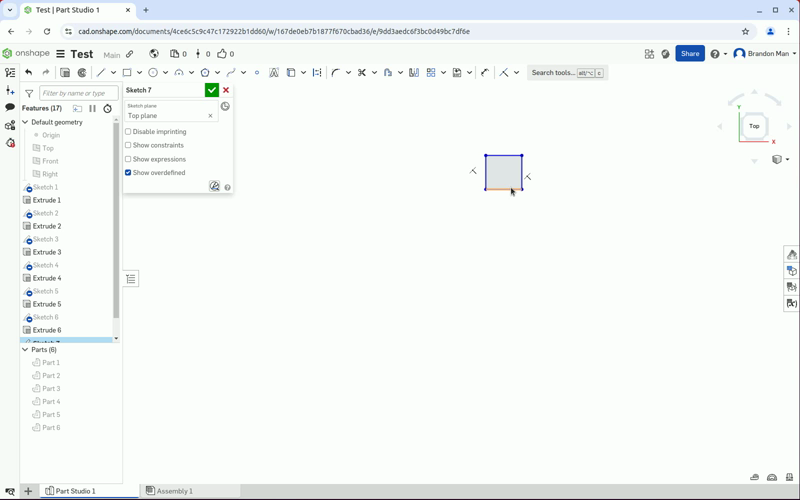
scroll(6)
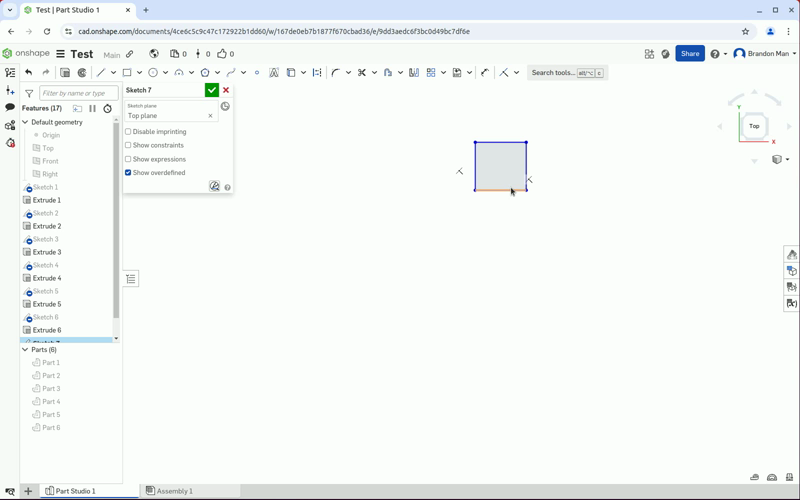
scroll(6)
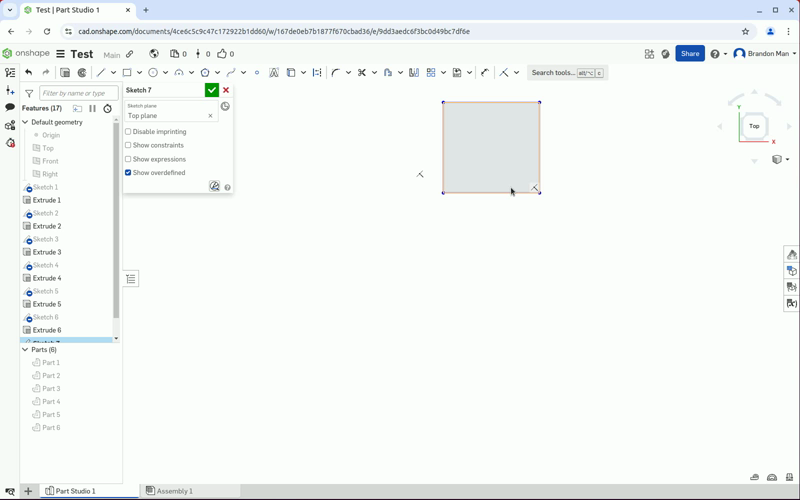
click(511, 187)
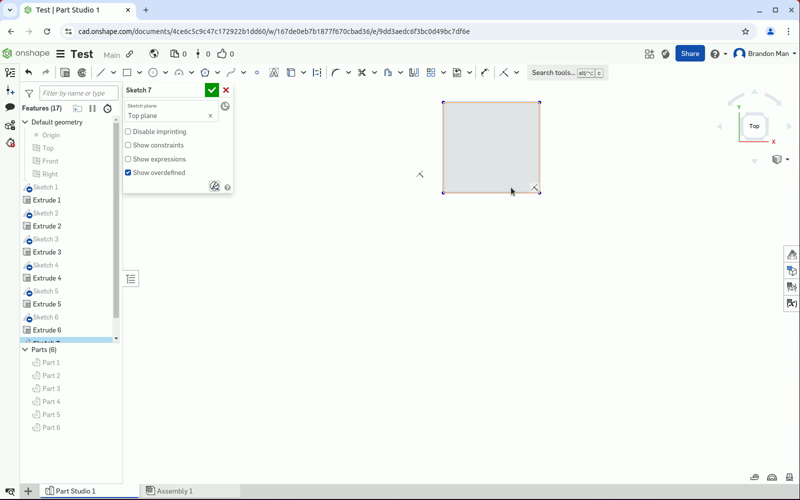
scroll(-6)
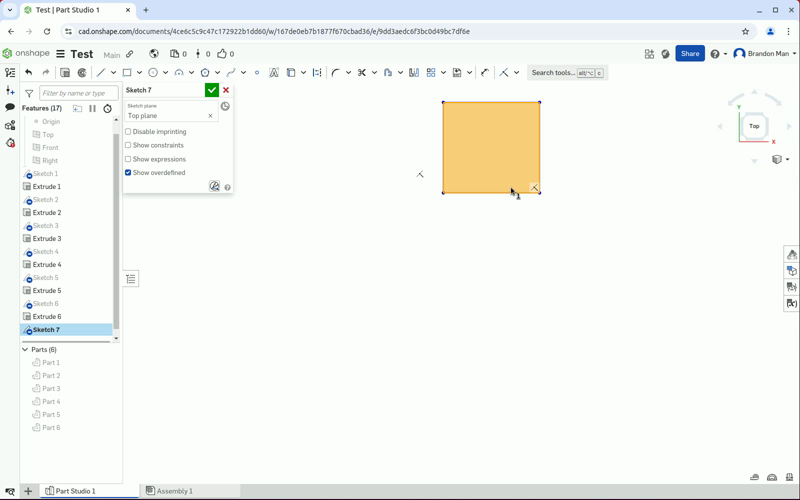
scroll(-6)
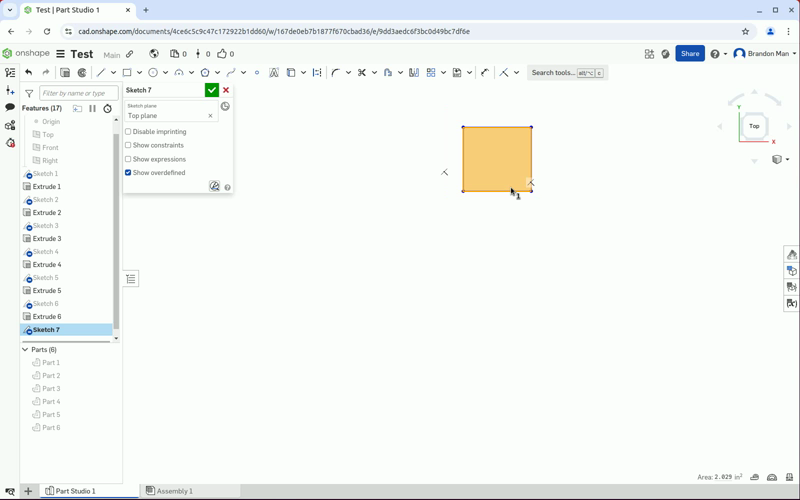
scroll(-6)
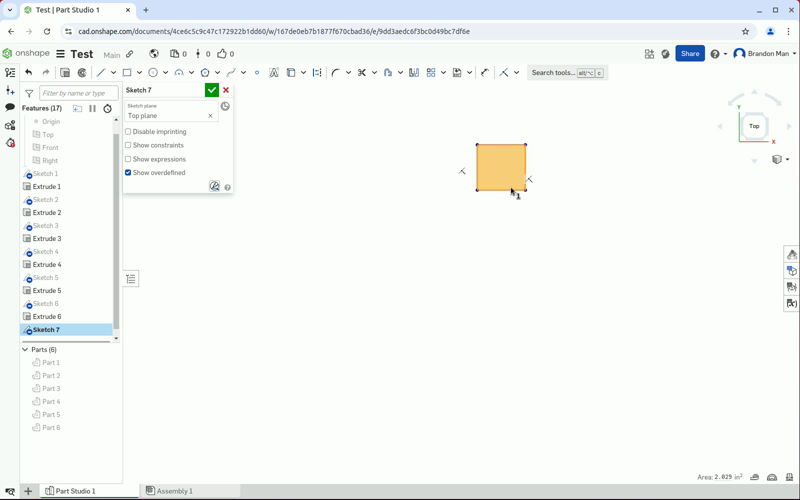
scroll(-6)
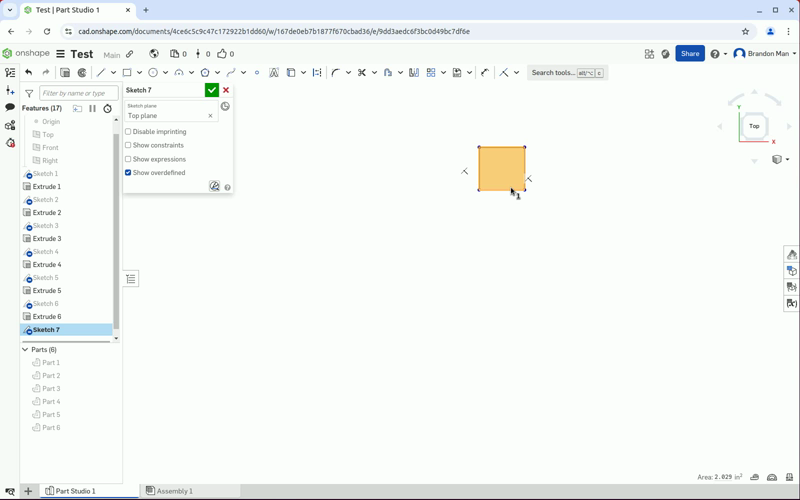
scroll(-6)
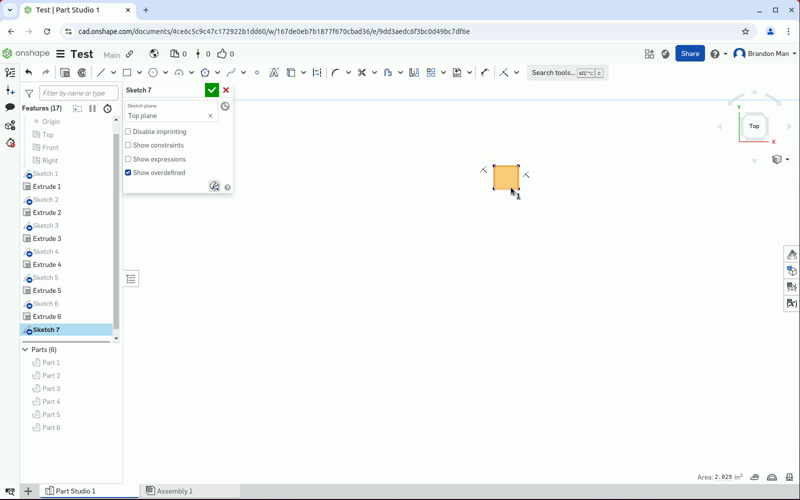
scroll(-6)
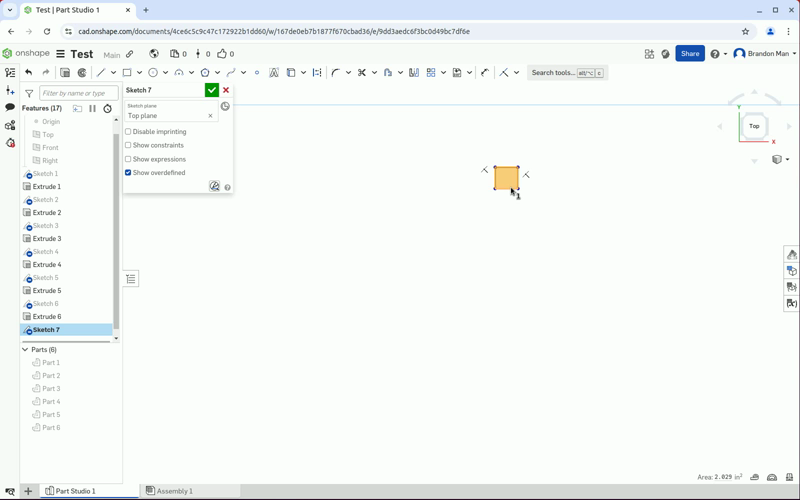
scroll(-6)
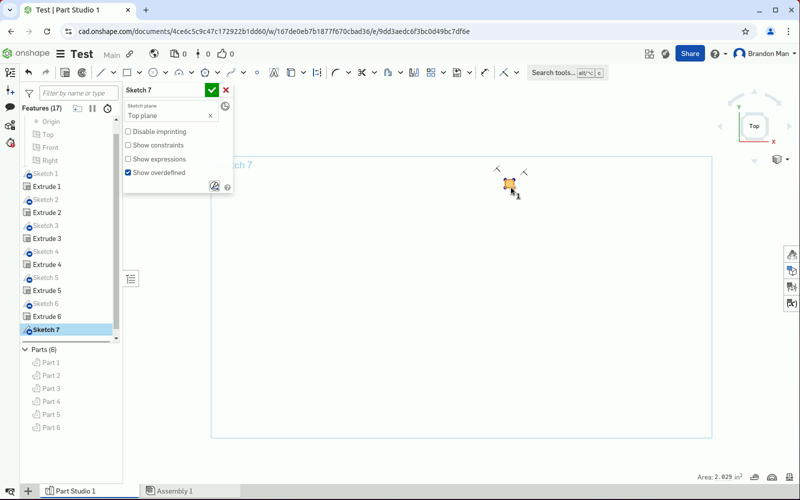
mouse_move(73, 352)
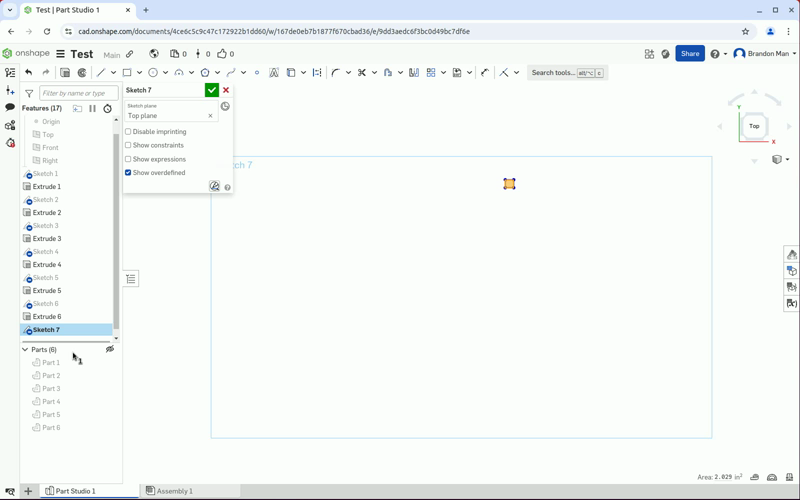
key(shift+y)
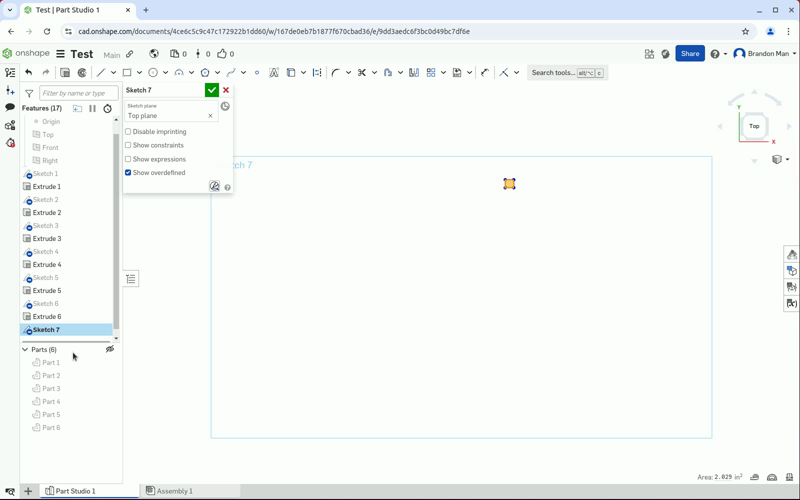
key(shift+e)
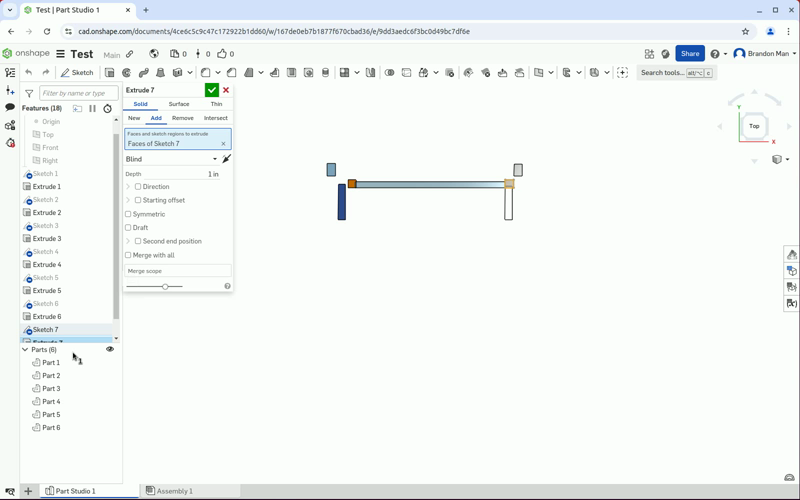
mouse_move(143, 106)
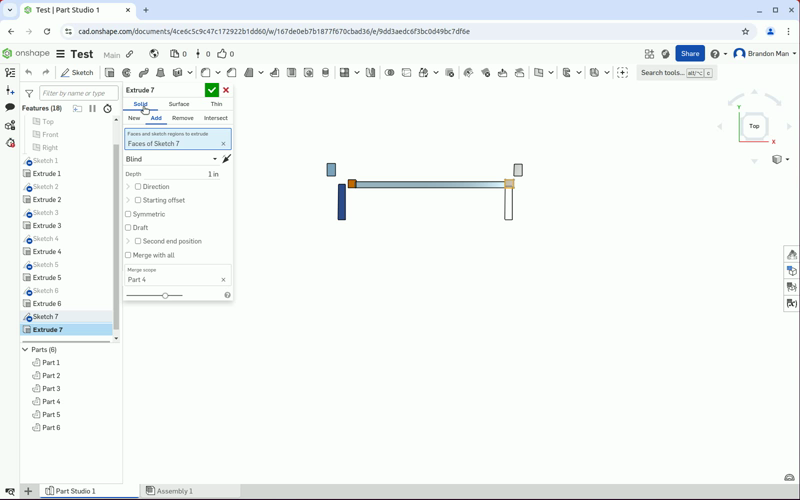
click(143, 106)
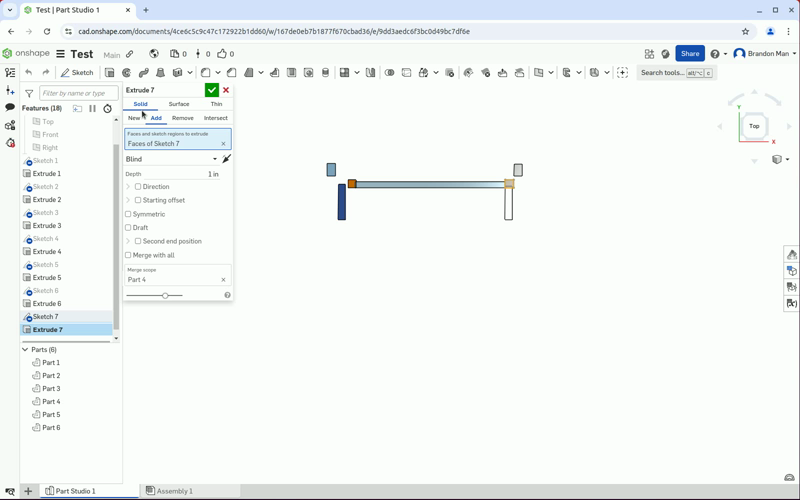
mouse_move(137, 120)
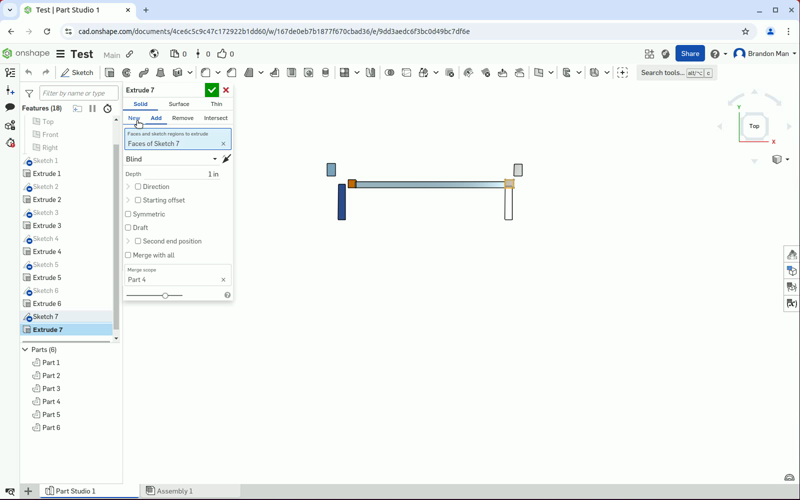
click(137, 120)
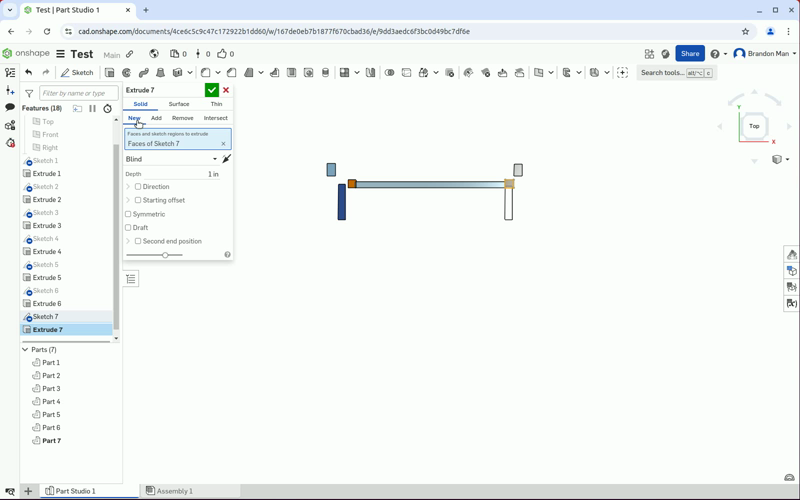
key(tab, 4)
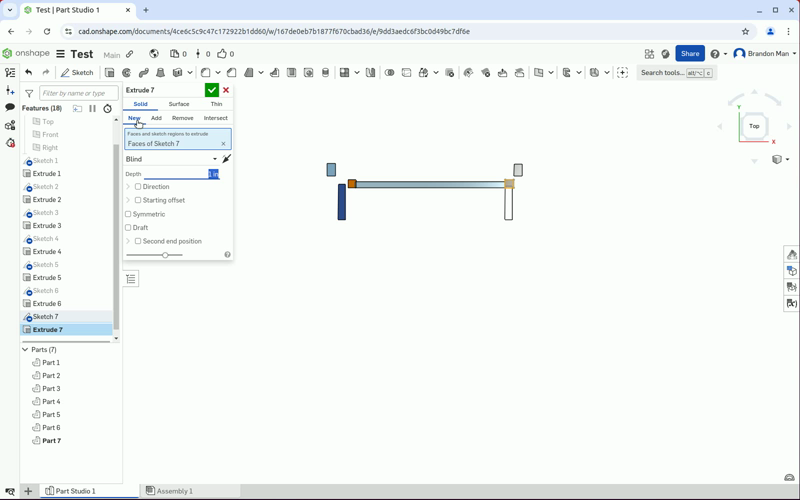
text(1.444)
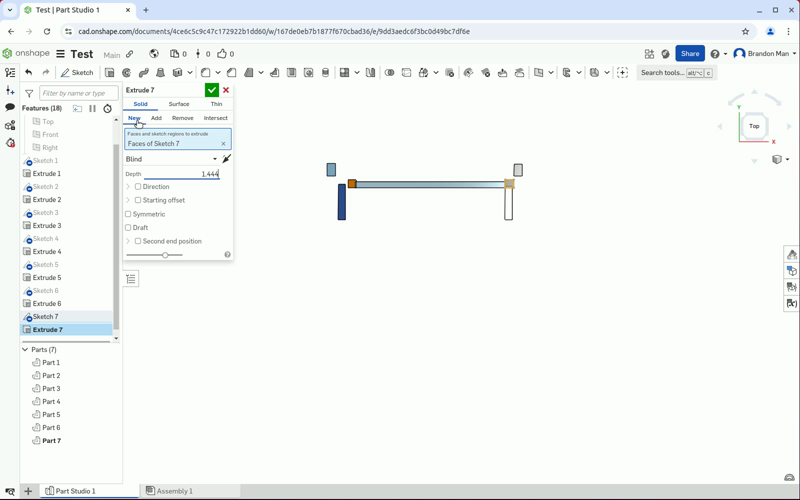
key(enter)
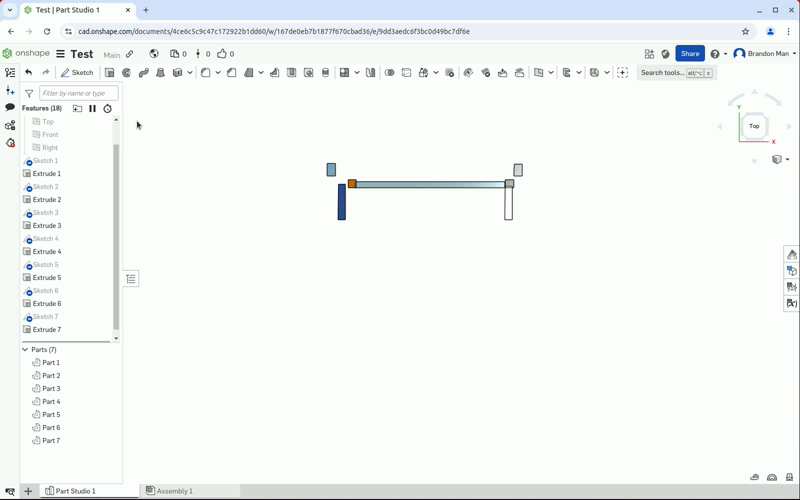
key(shift+h)
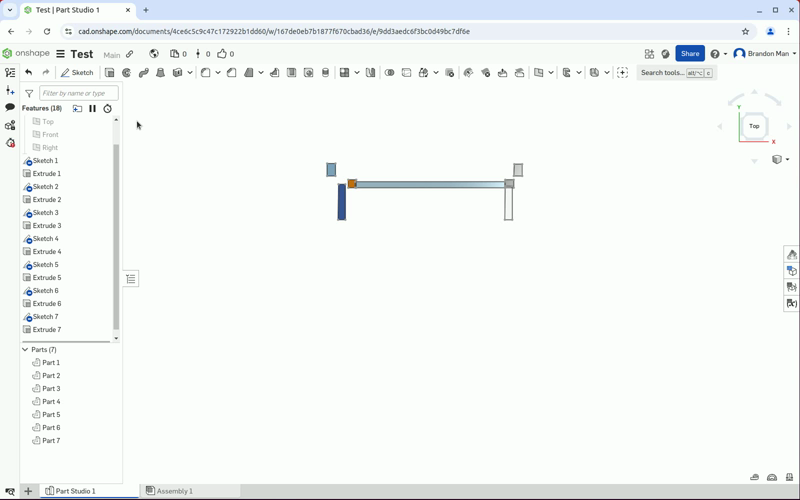
key(shift+h)
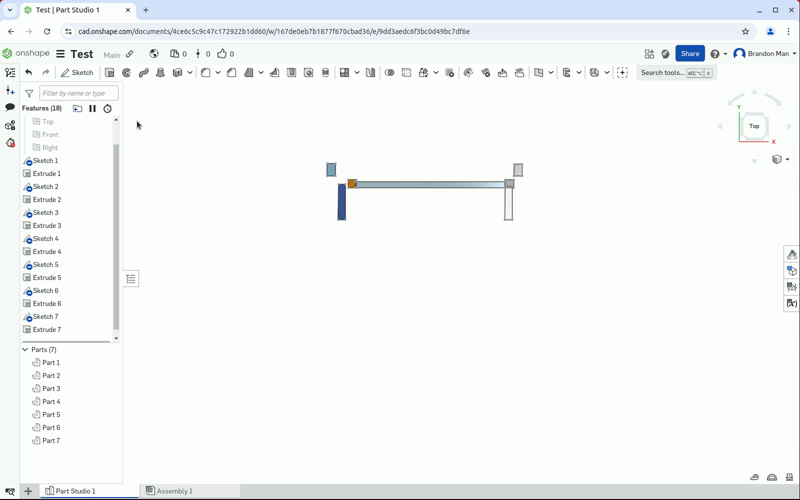
key(shift+7)
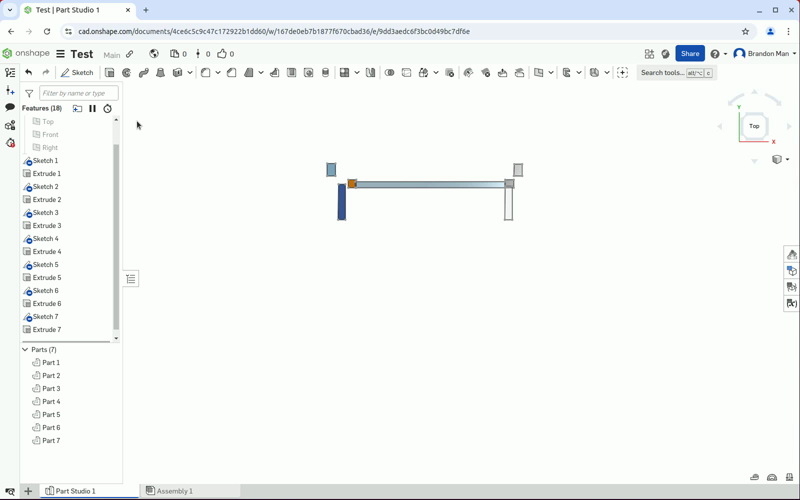
key(up, 3)
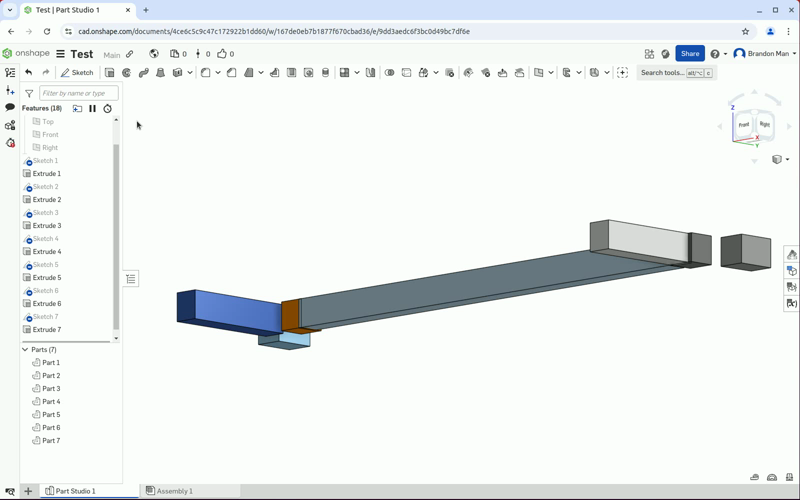
key(left, 3)
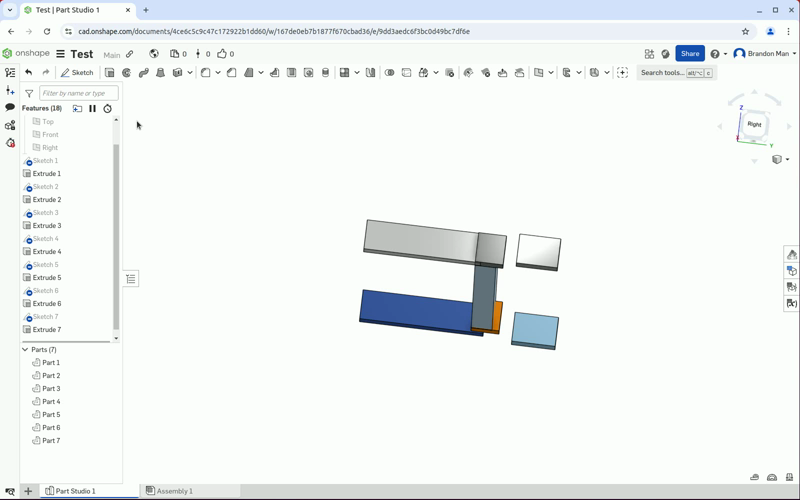
key(right, 3)
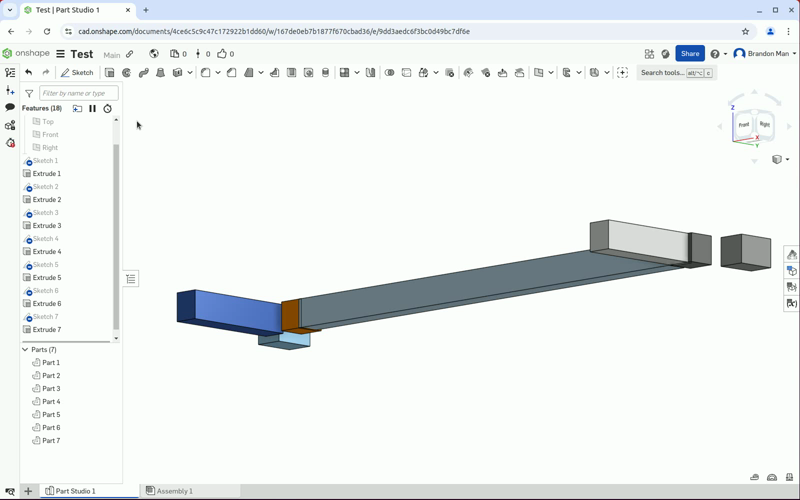
key(down, 3)
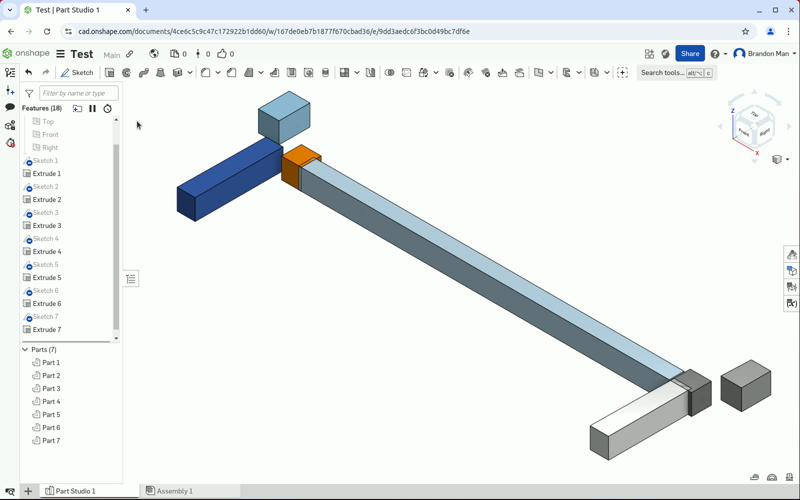
mouse_move(69, 163)
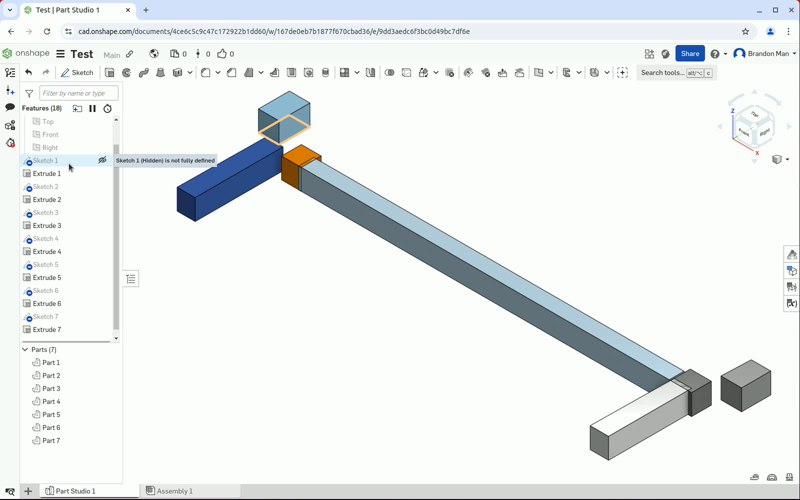
click(69, 163)